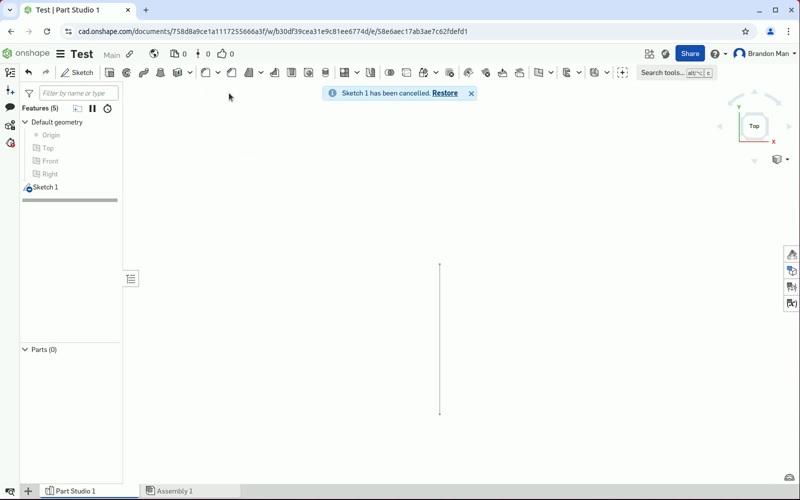
key(shift+h)
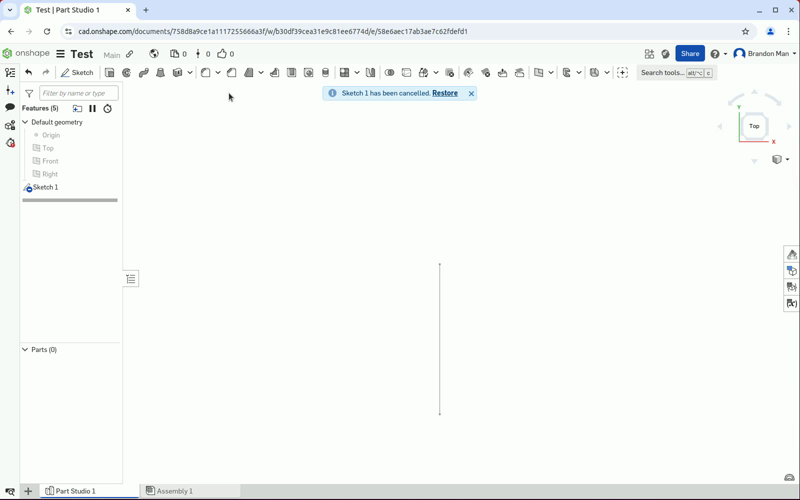
key(shift+s)
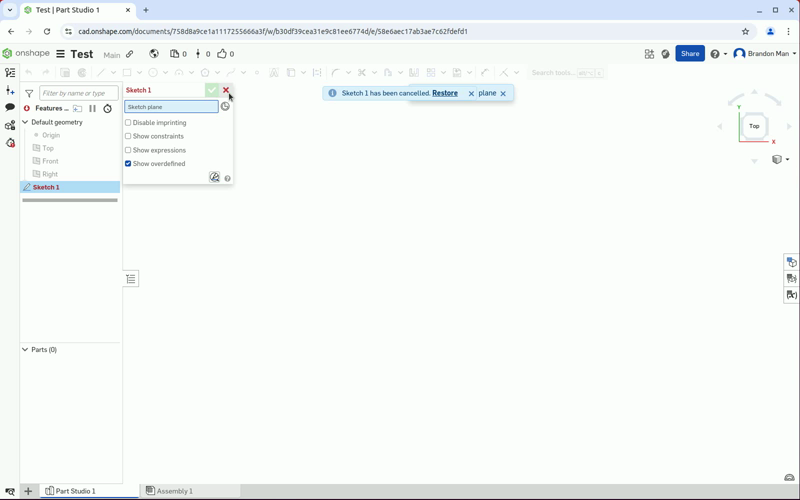
mouse_move(73, 150)
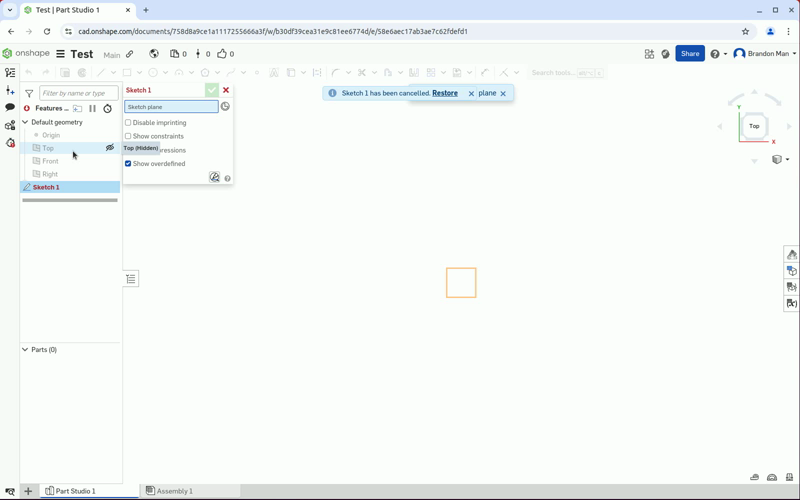
click(73, 150)
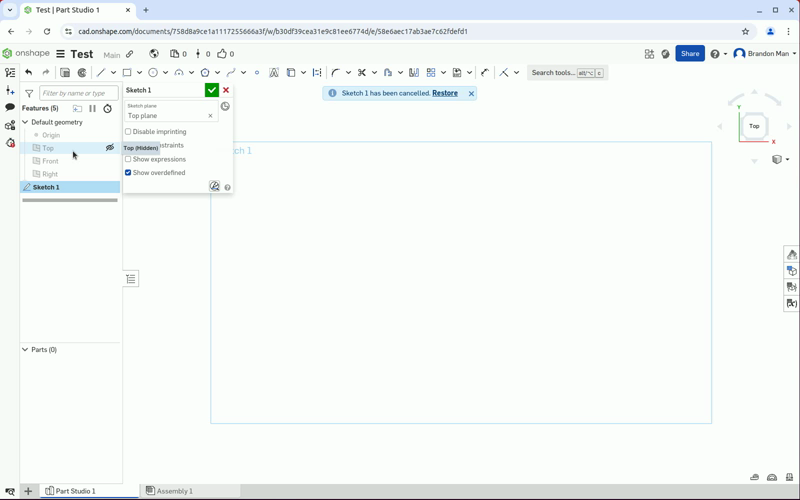
mouse_move(73, 352)
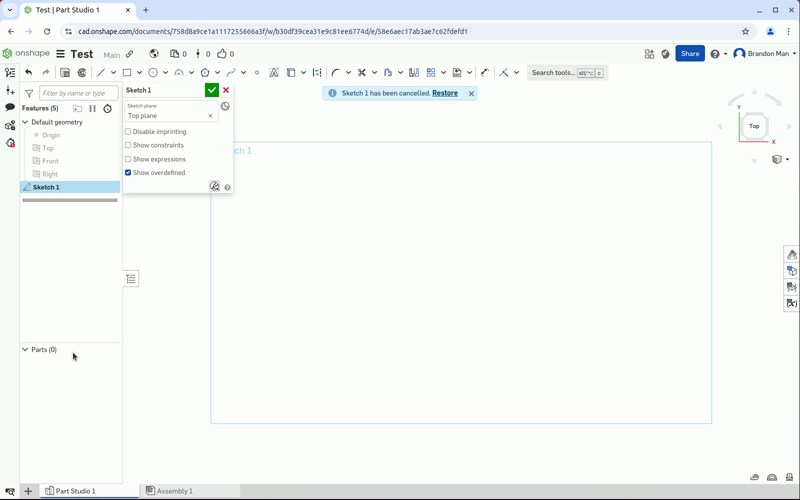
key(y)
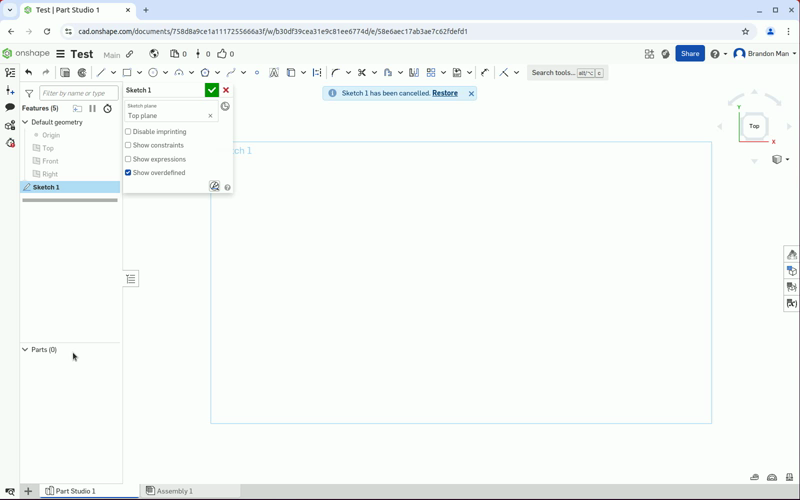
key(c)
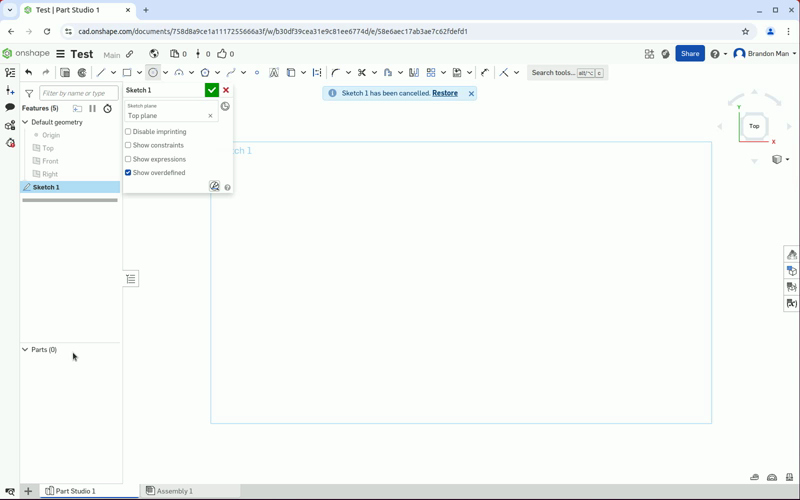
key_down(shift)
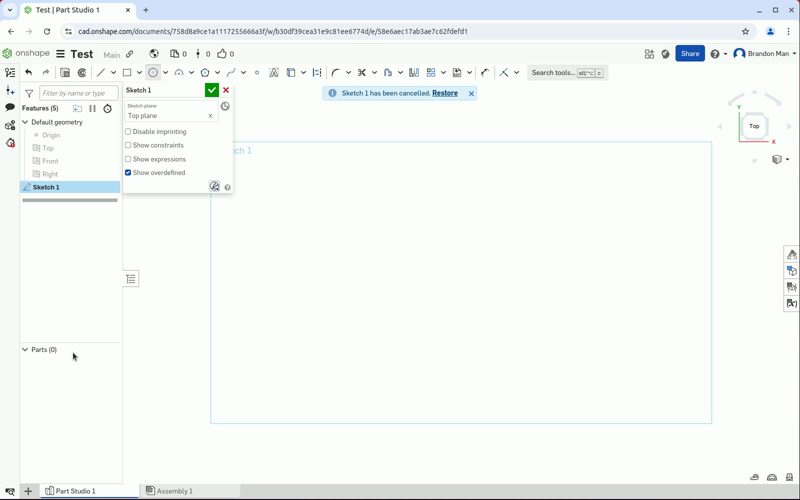
mouse_move(461, 282)
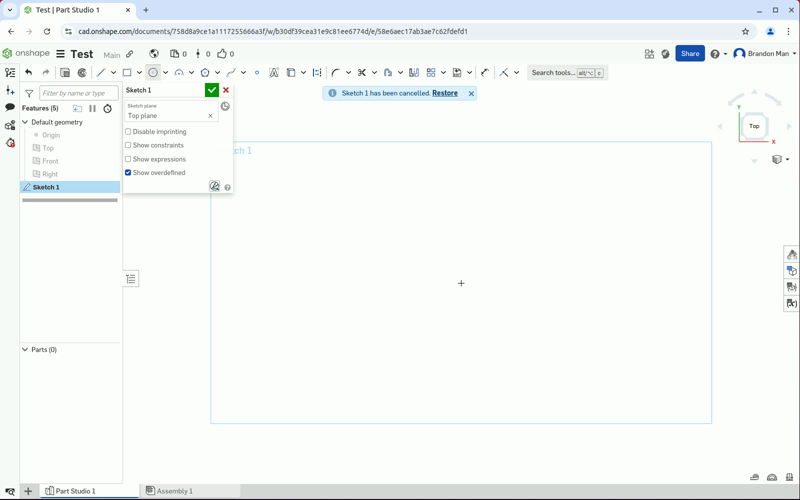
click(461, 282)
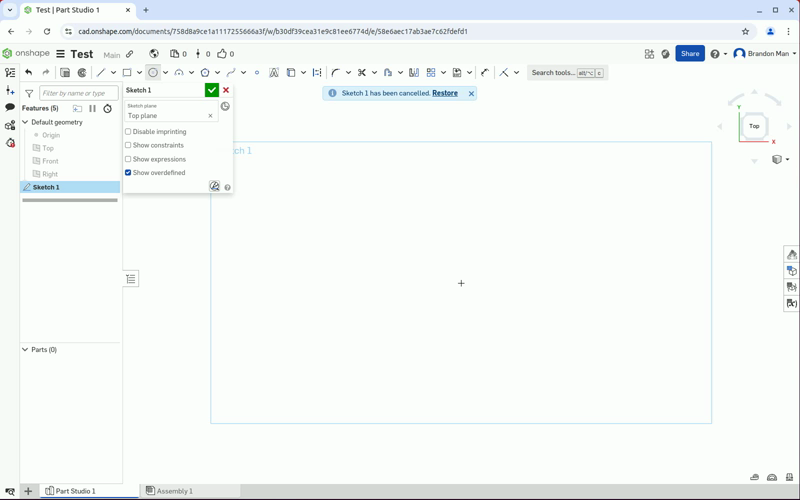
key_up(shift)
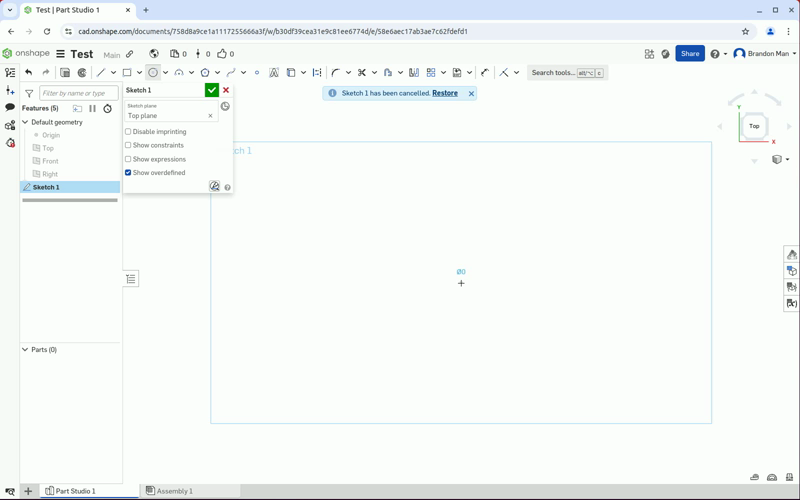
mouse_move(486, 282)
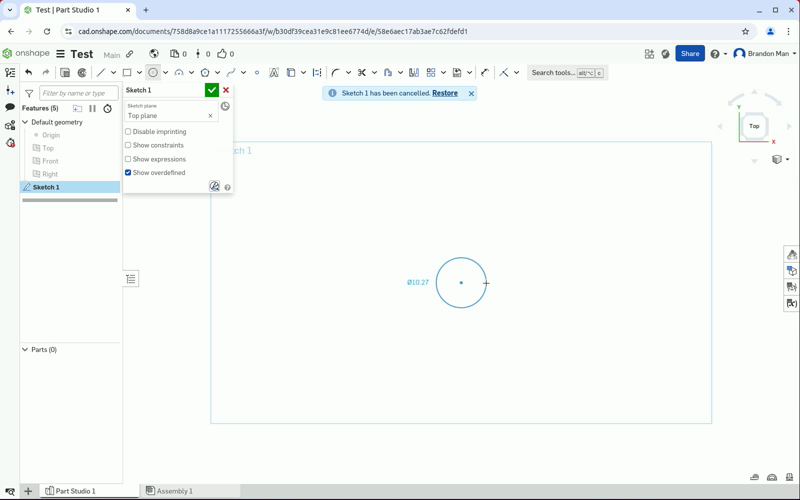
click(486, 282)
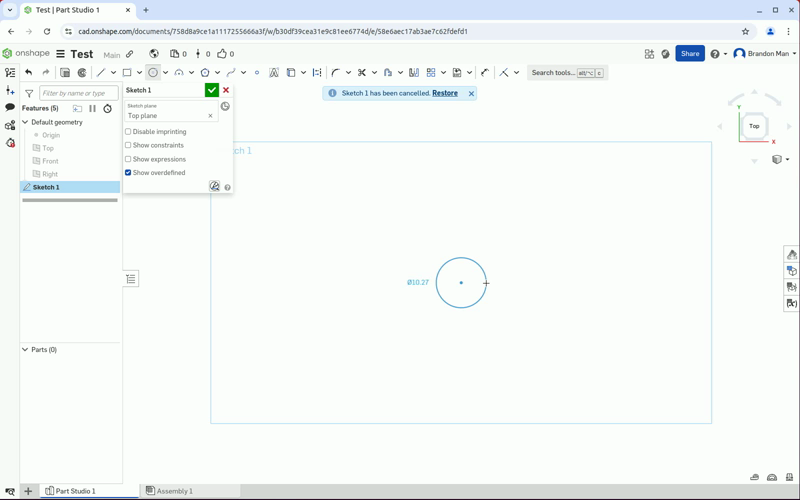
key(esc)
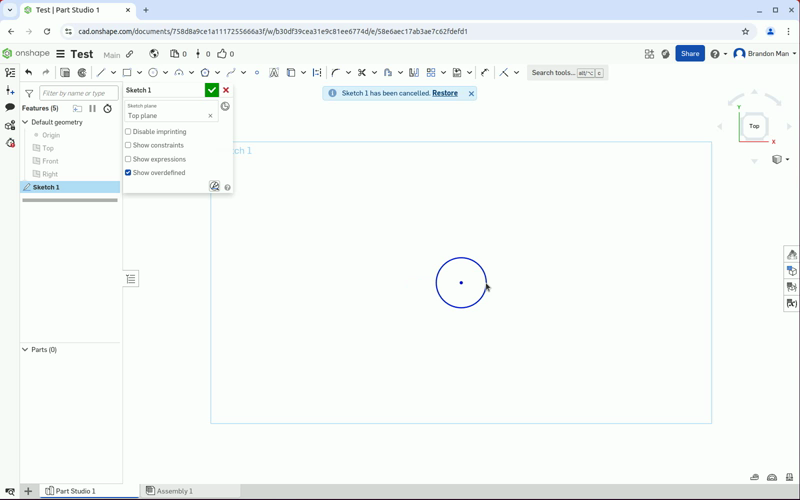
key(c)
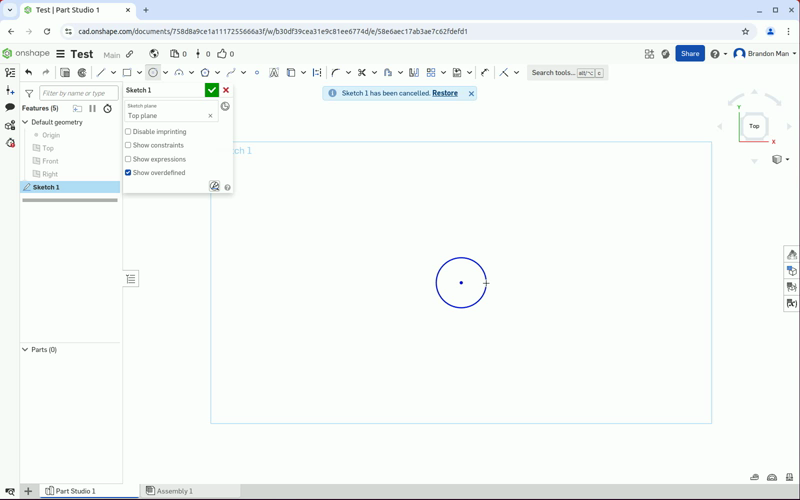
key_down(shift)
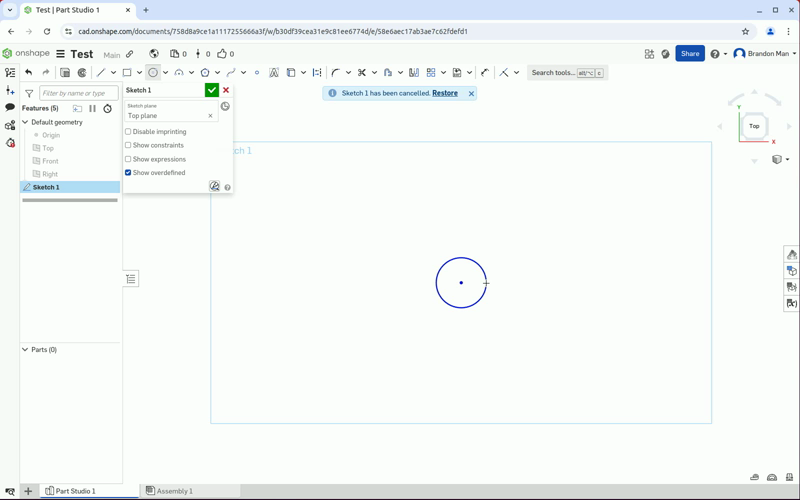
mouse_move(461, 282)
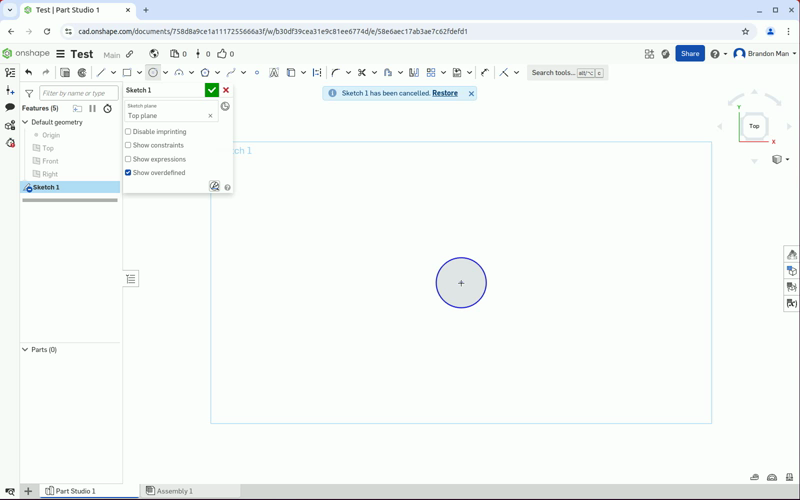
click(461, 282)
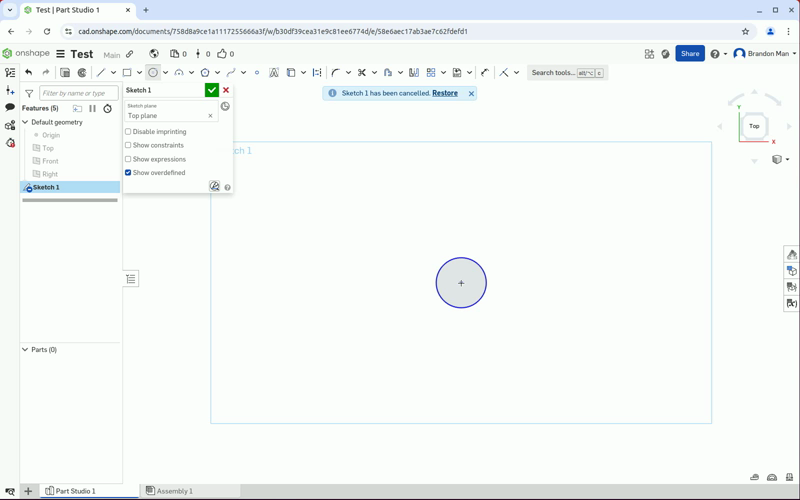
key_up(shift)
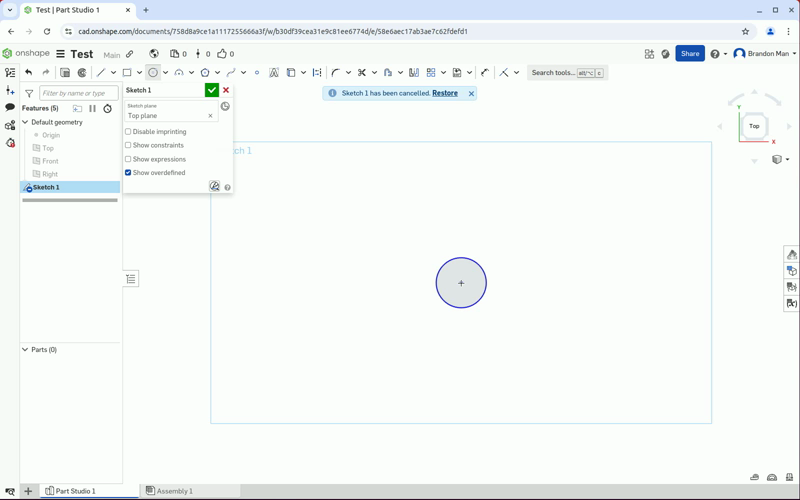
mouse_move(483, 282)
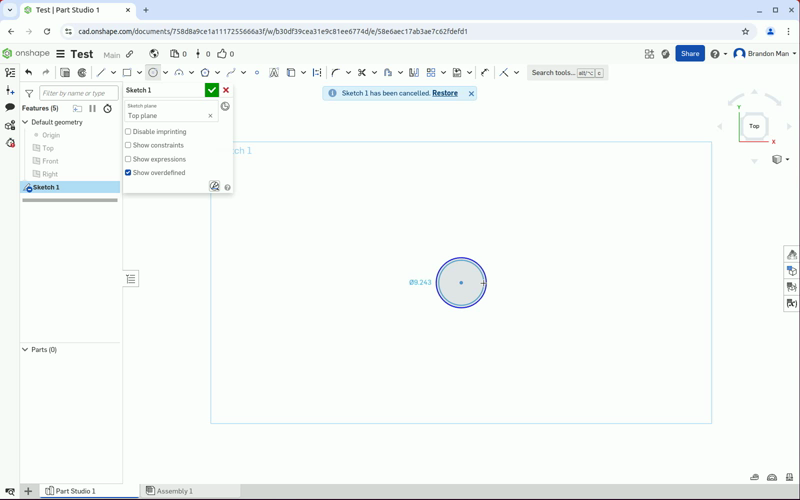
scroll(6)
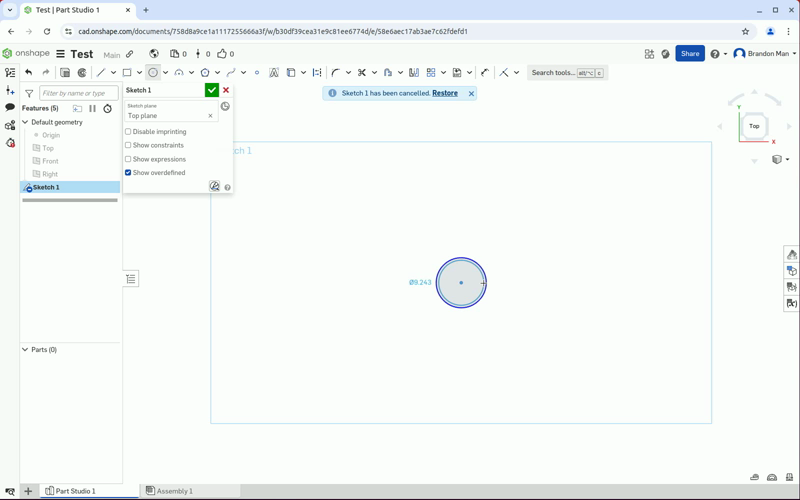
scroll(6)
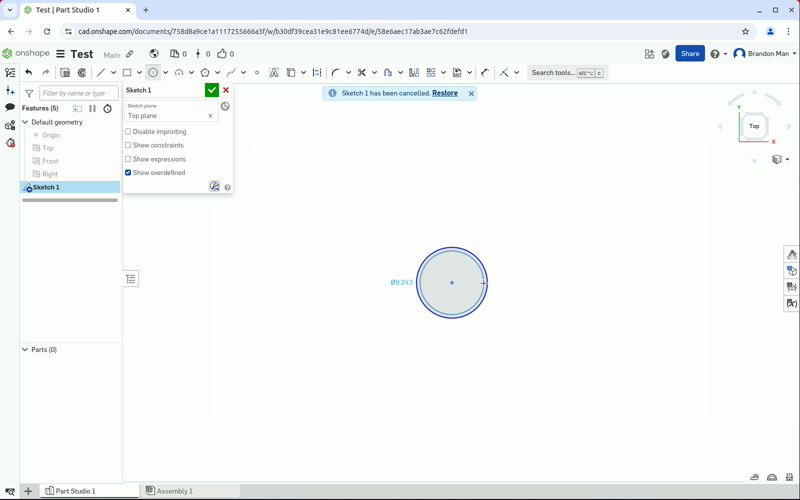
scroll(6)
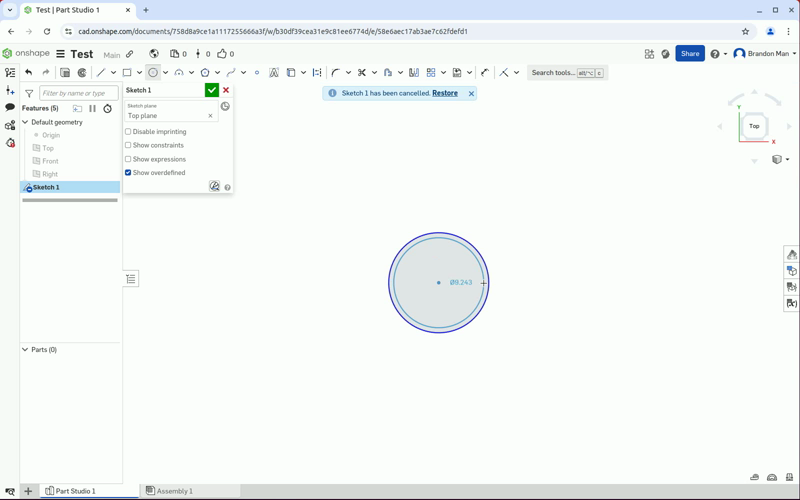
scroll(6)
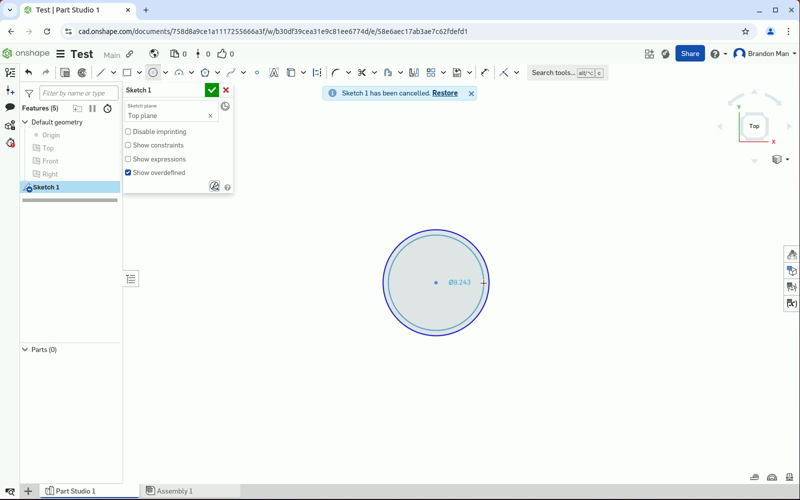
scroll(6)
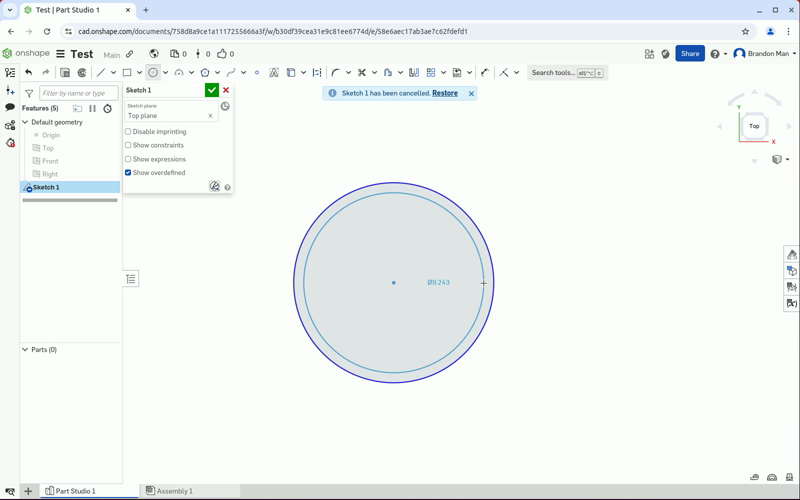
scroll(6)
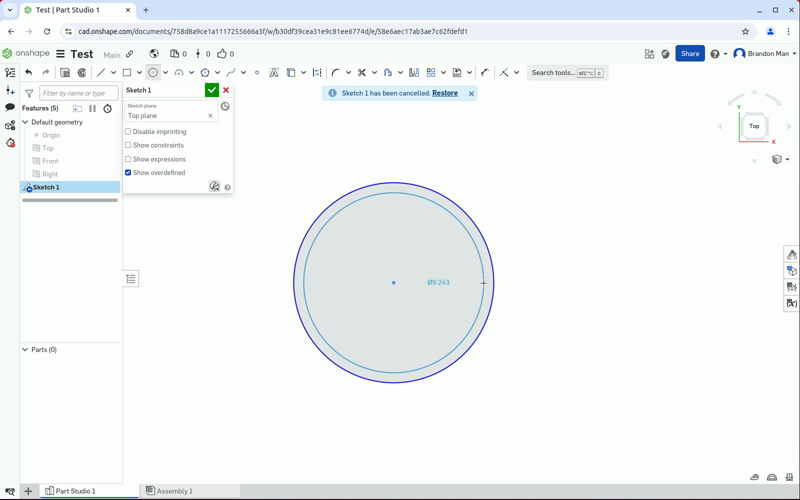
scroll(6)
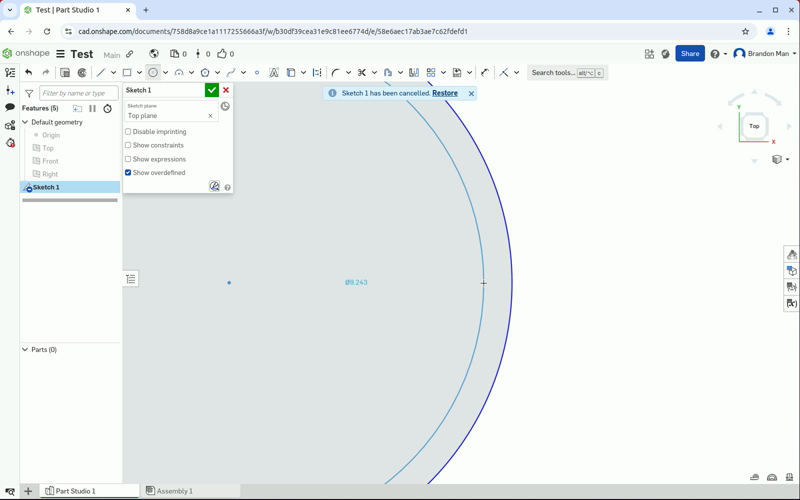
click(483, 282)
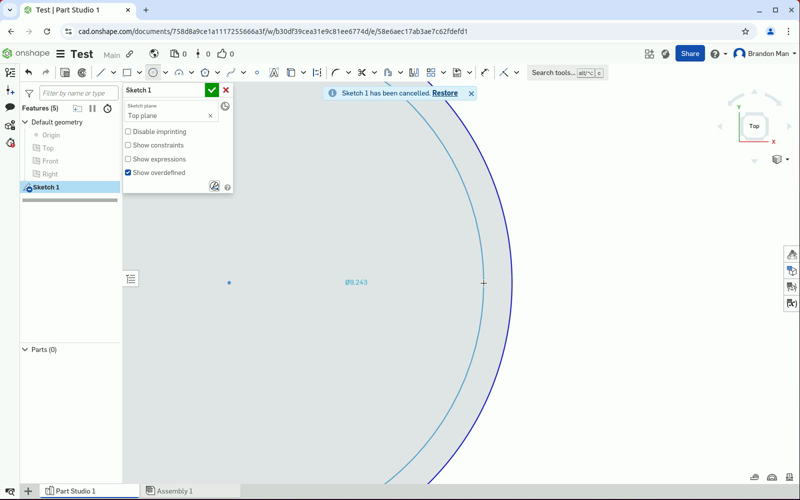
scroll(-6)
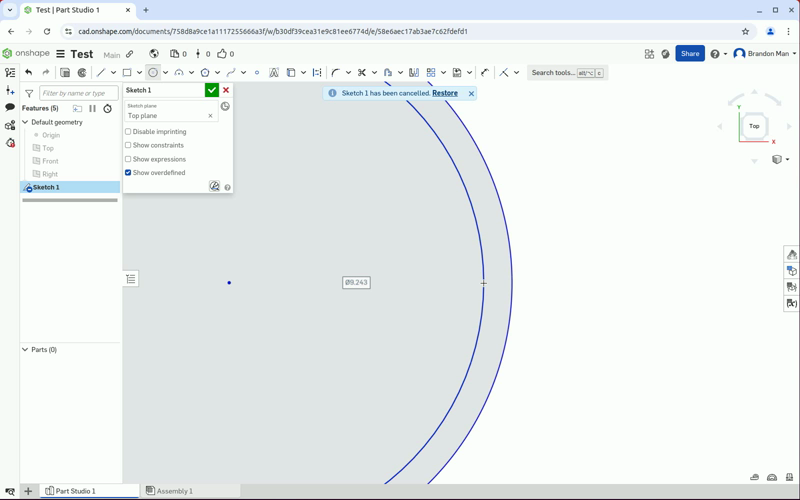
scroll(-6)
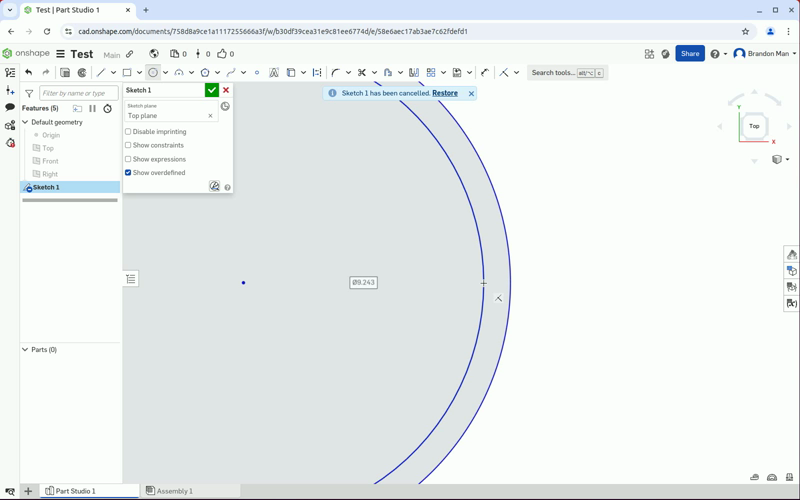
scroll(-6)
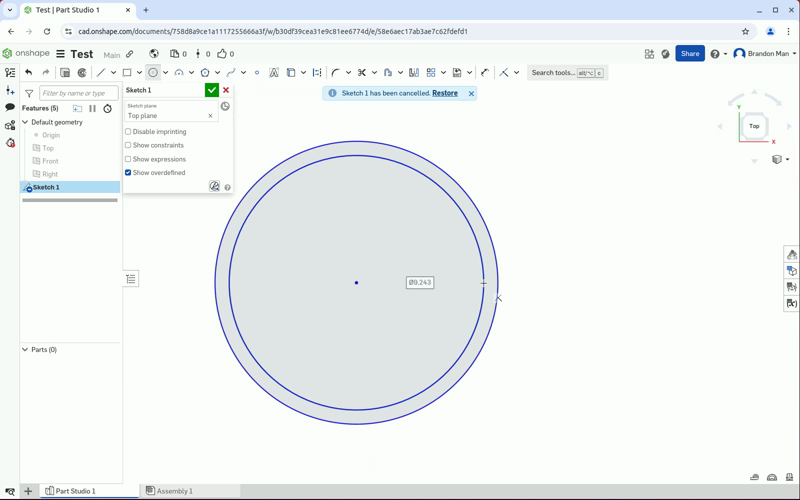
scroll(-6)
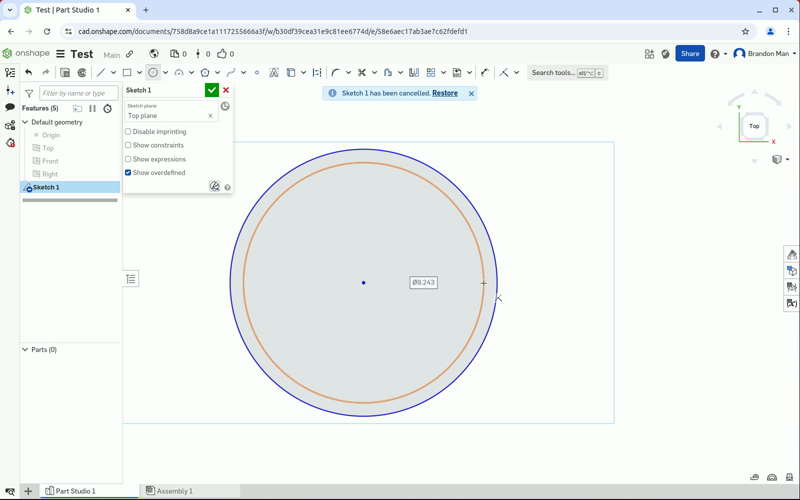
scroll(-6)
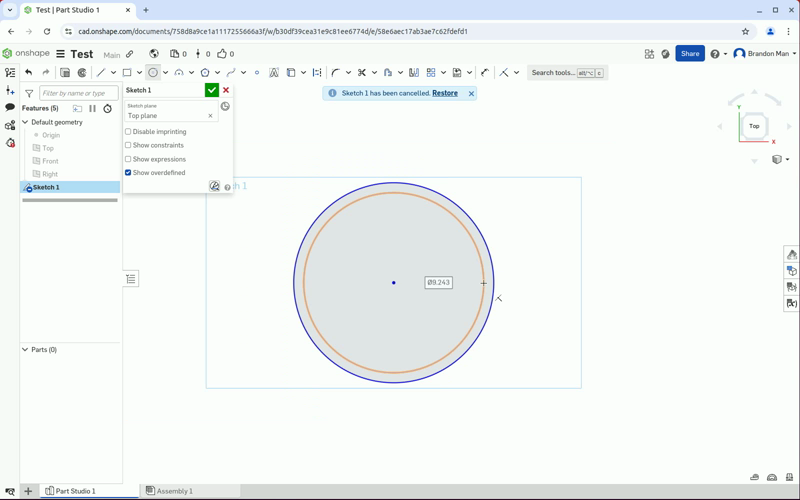
scroll(-6)
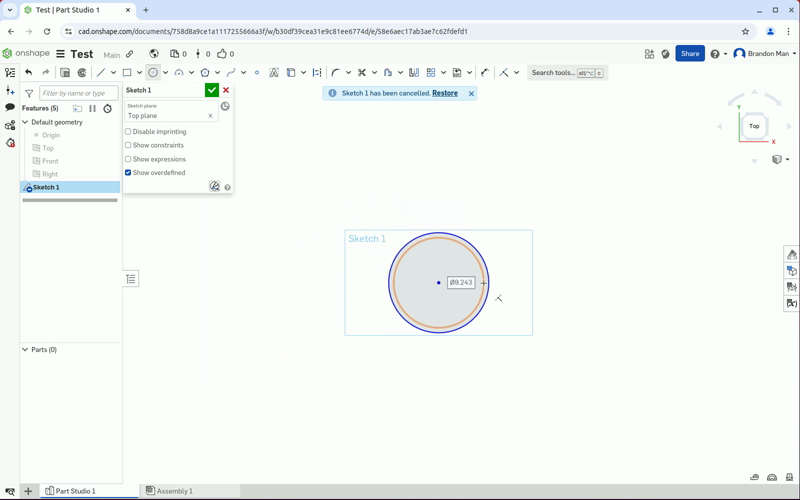
scroll(-6)
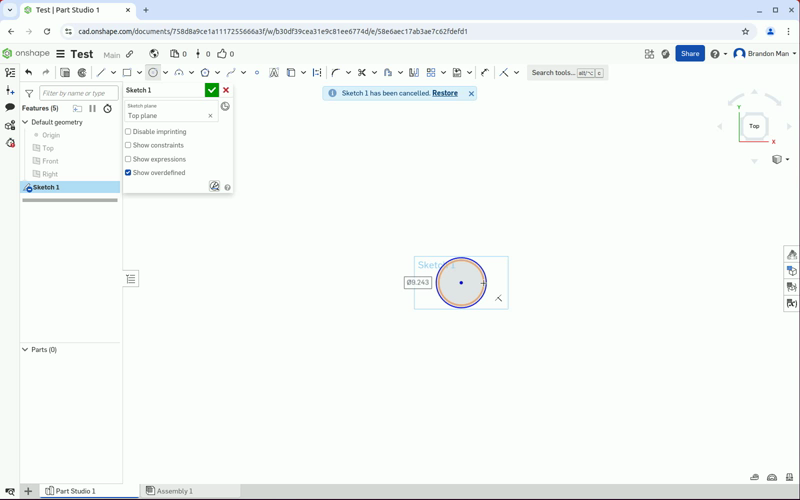
key(esc)
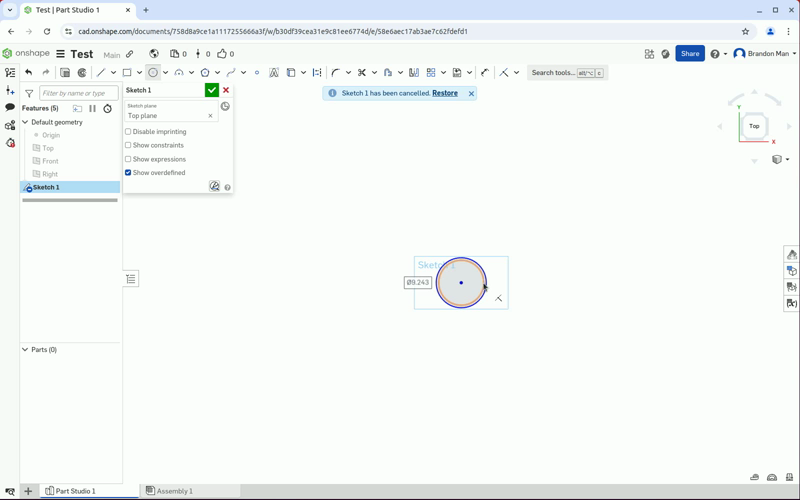
mouse_move(466, 259)
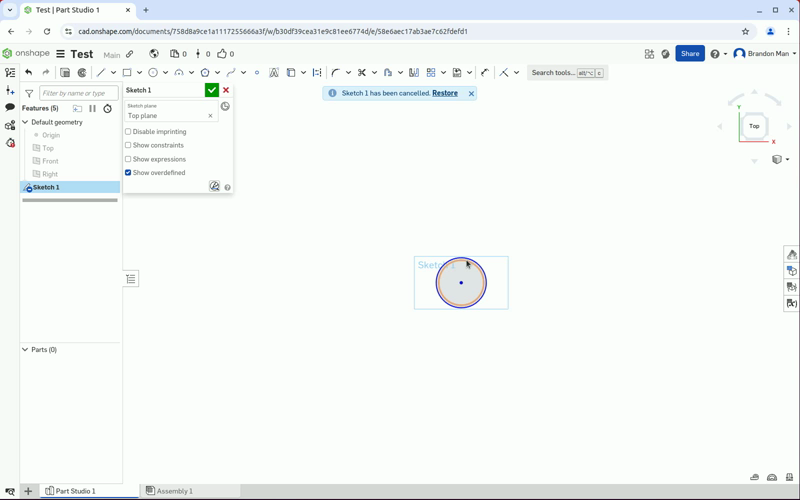
scroll(6)
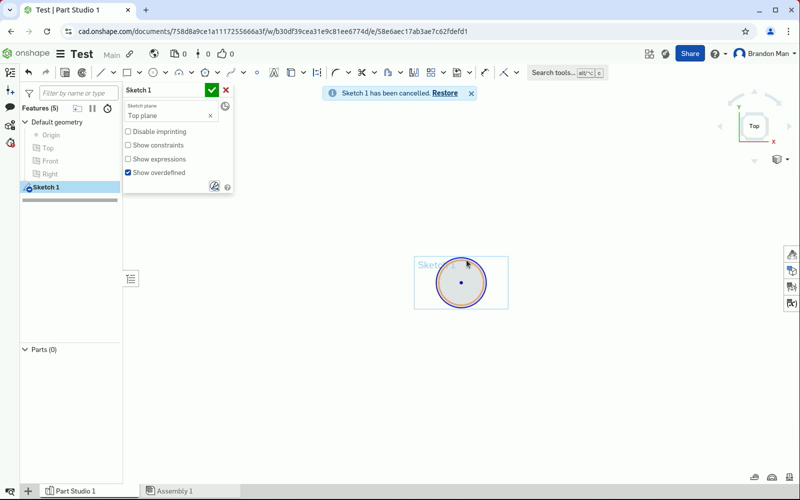
scroll(6)
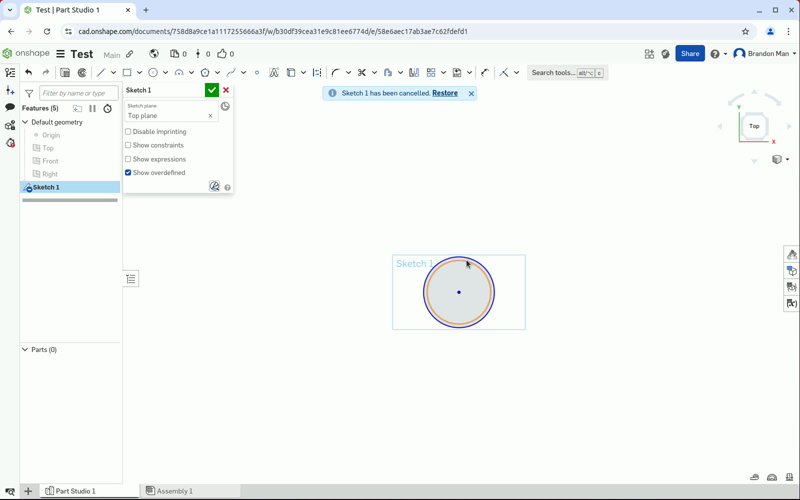
scroll(6)
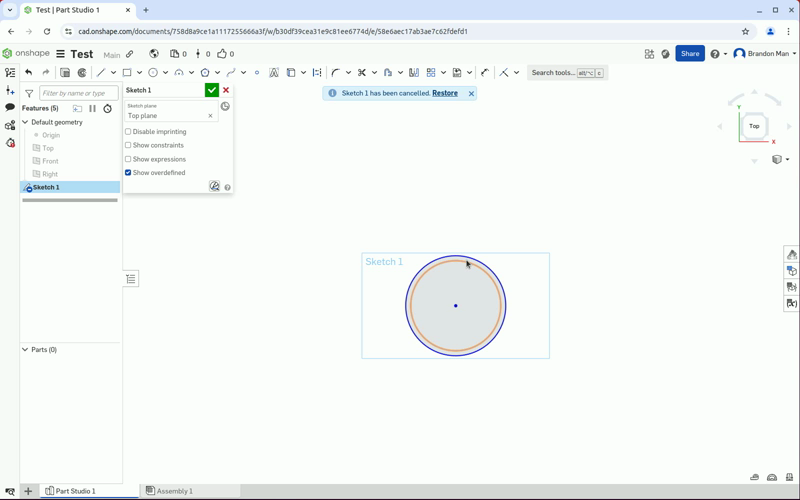
scroll(6)
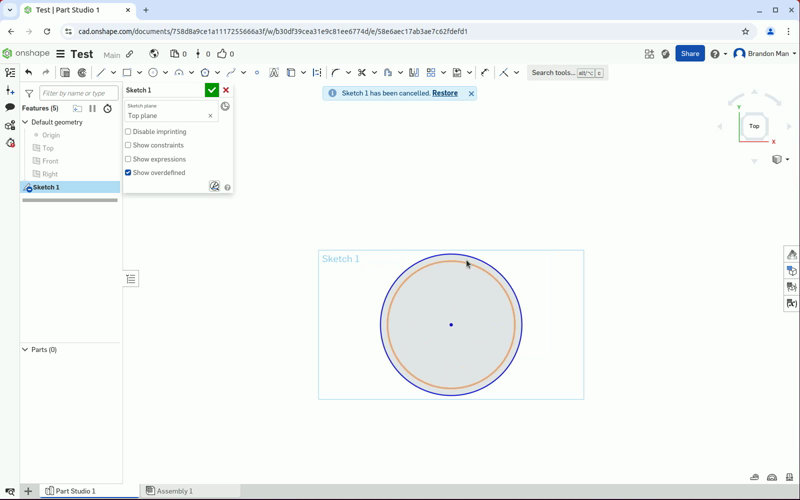
scroll(6)
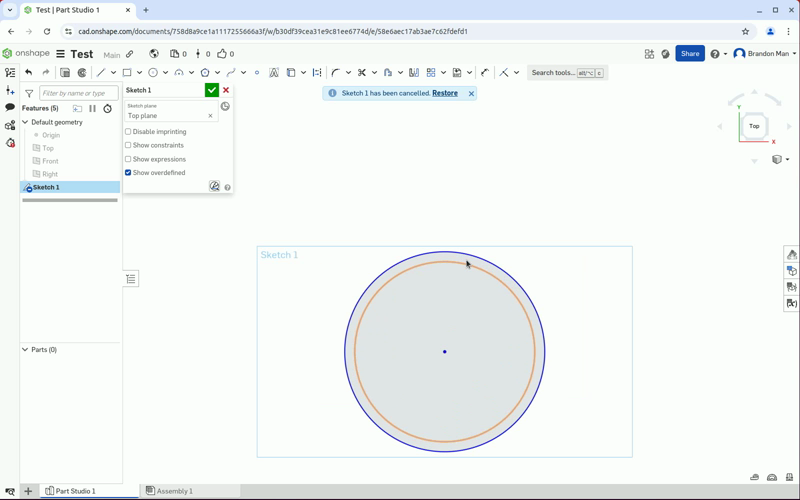
scroll(6)
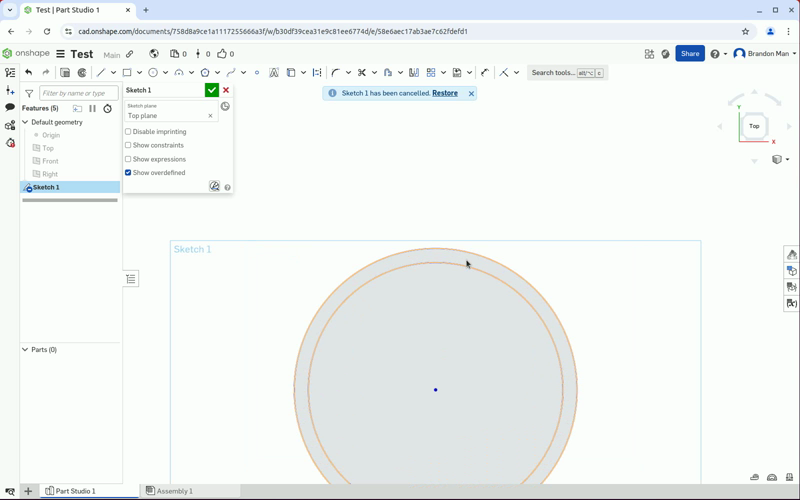
scroll(6)
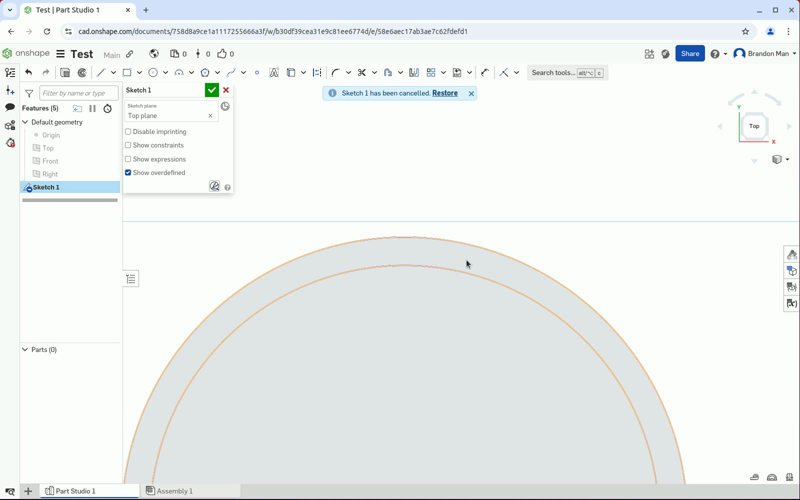
click(466, 259)
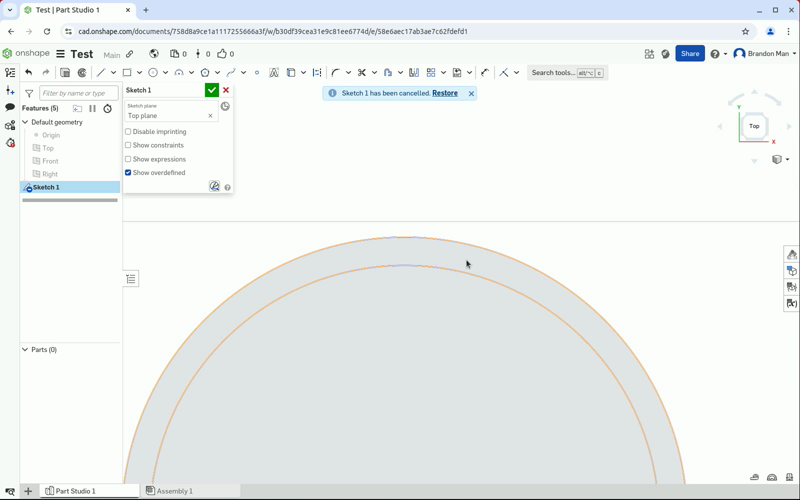
scroll(-6)
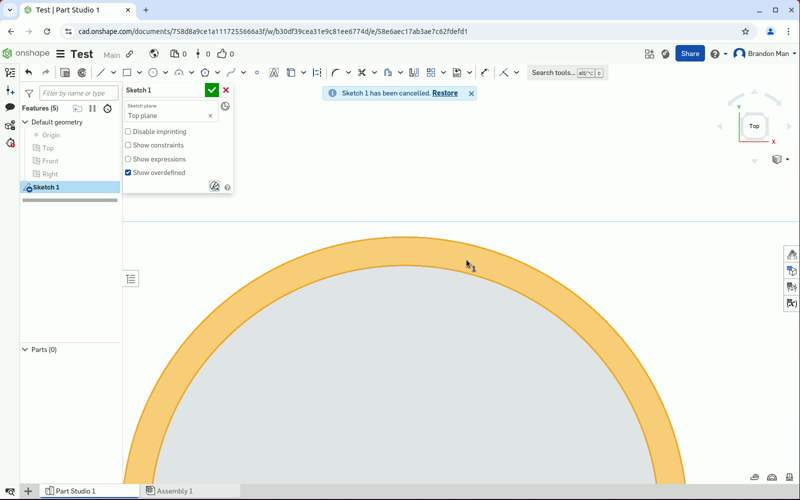
scroll(-6)
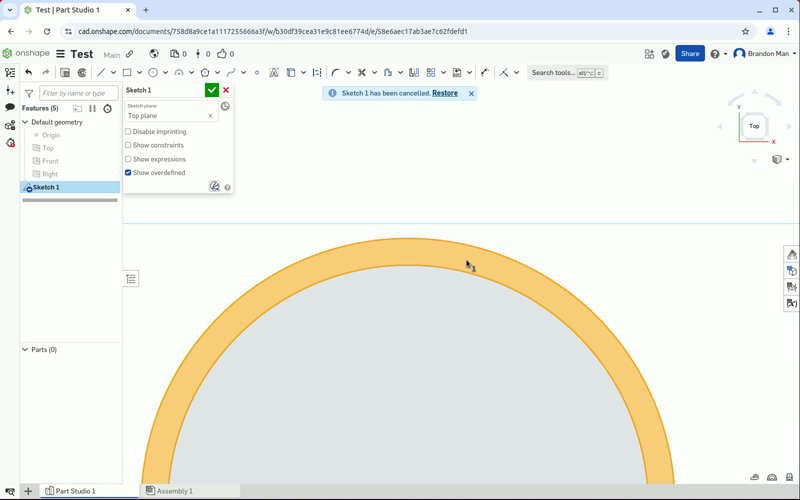
scroll(-6)
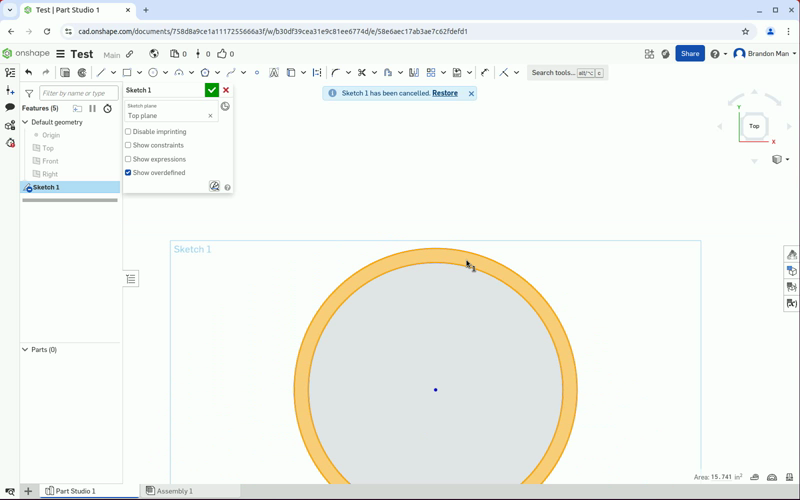
scroll(-6)
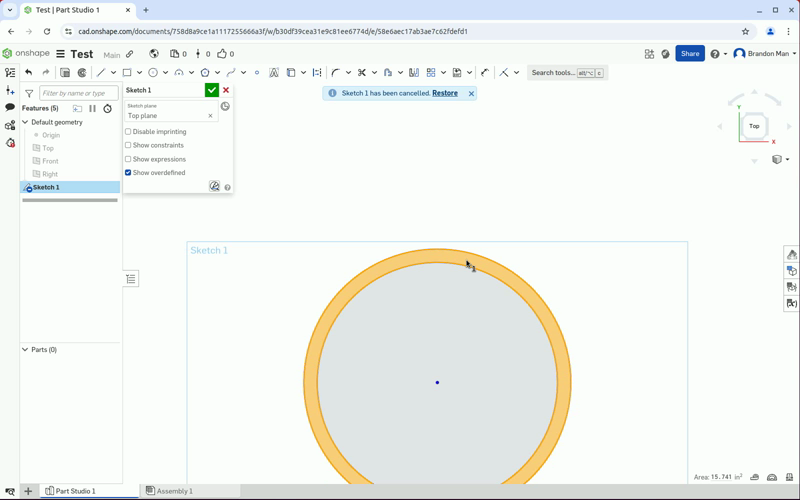
scroll(-6)
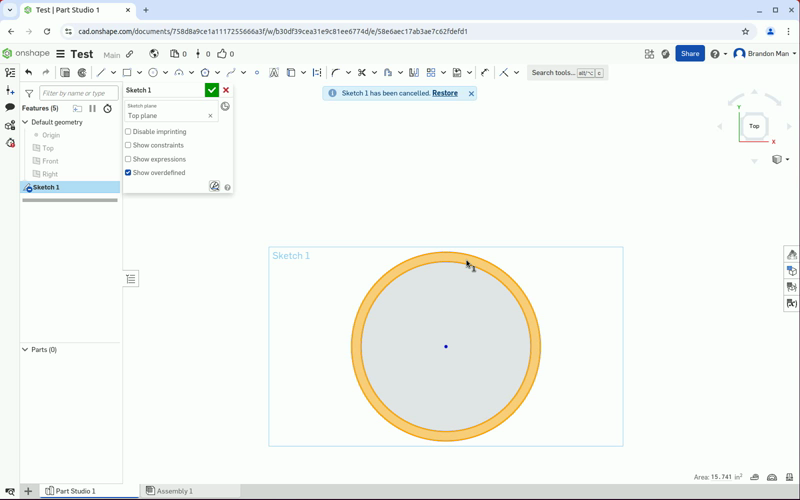
scroll(-6)
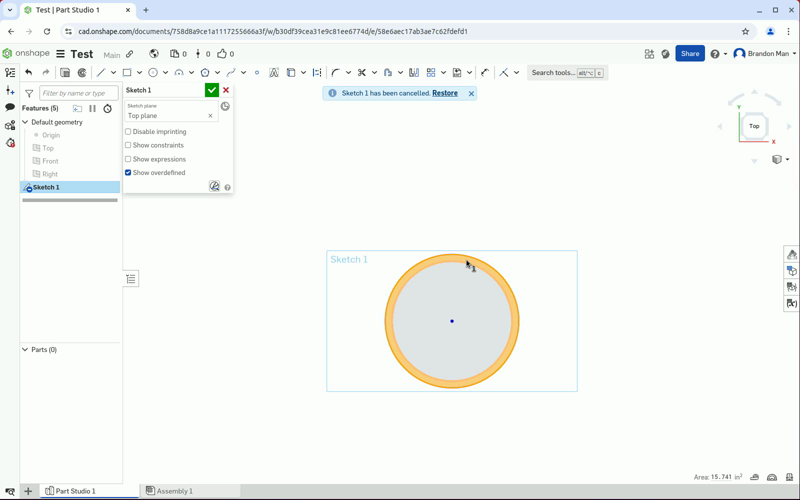
scroll(-6)
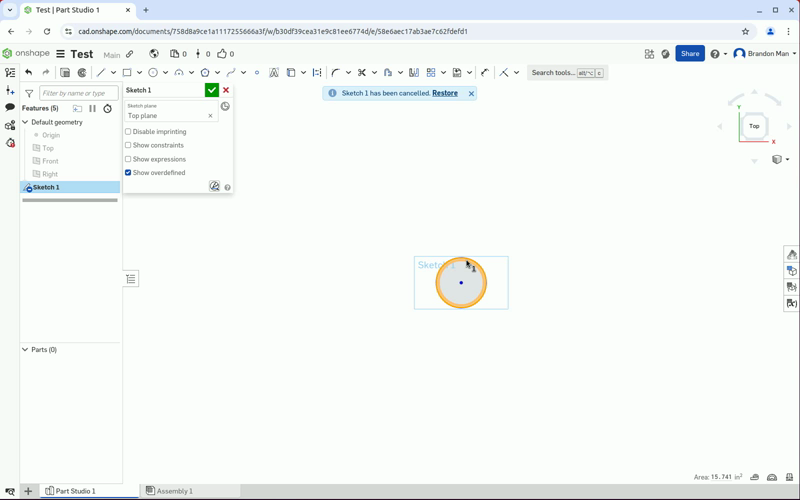
mouse_move(73, 352)
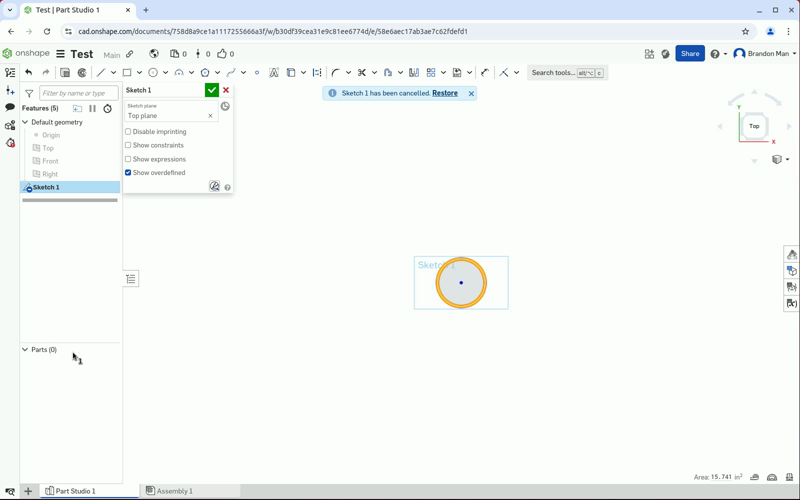
key(shift+y)
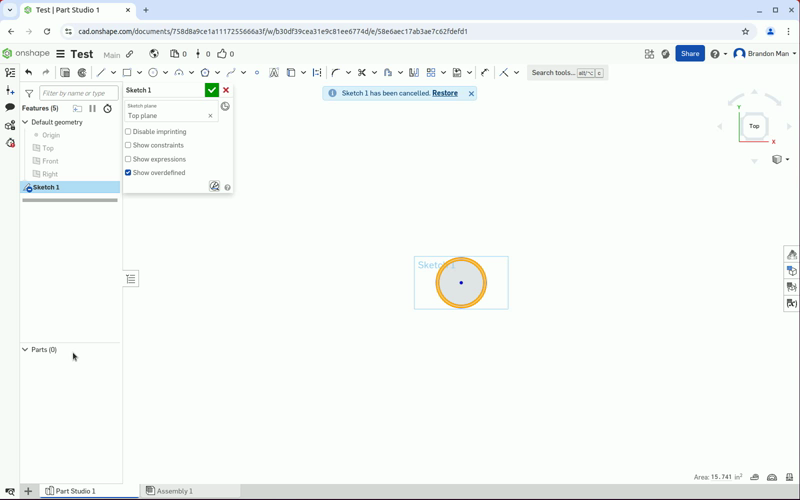
key(shift+e)
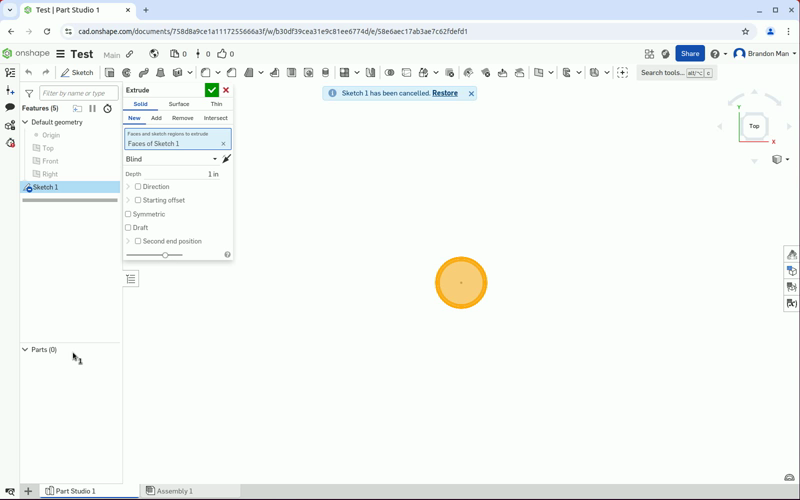
mouse_move(143, 106)
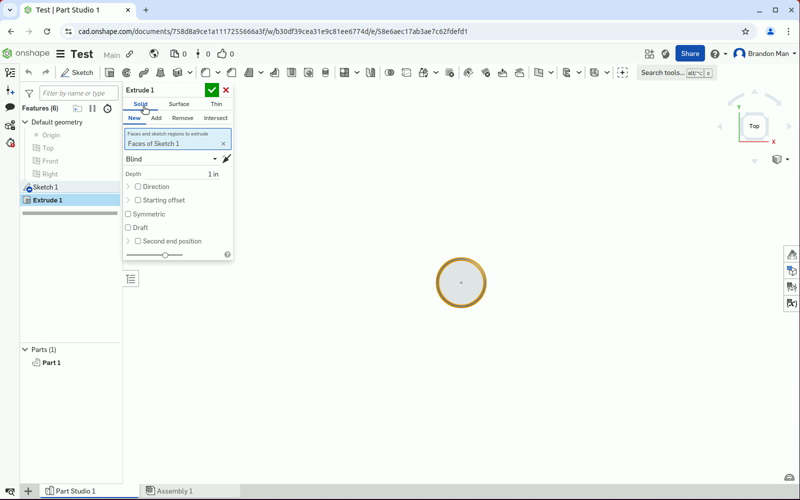
click(143, 106)
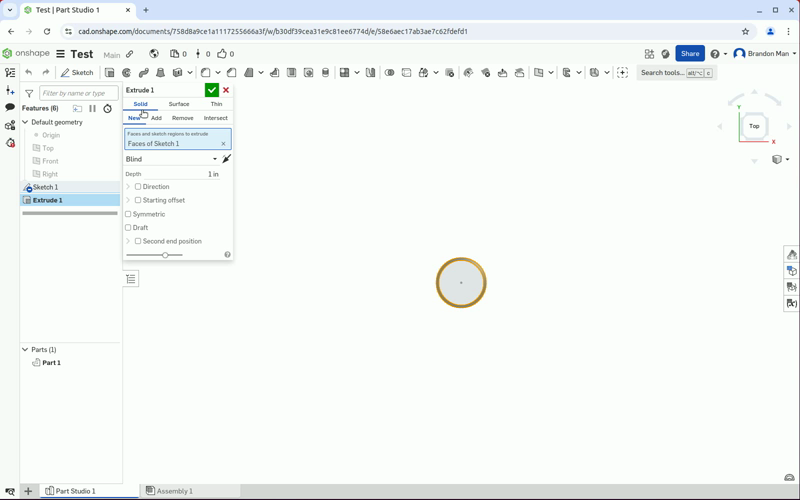
mouse_move(137, 120)
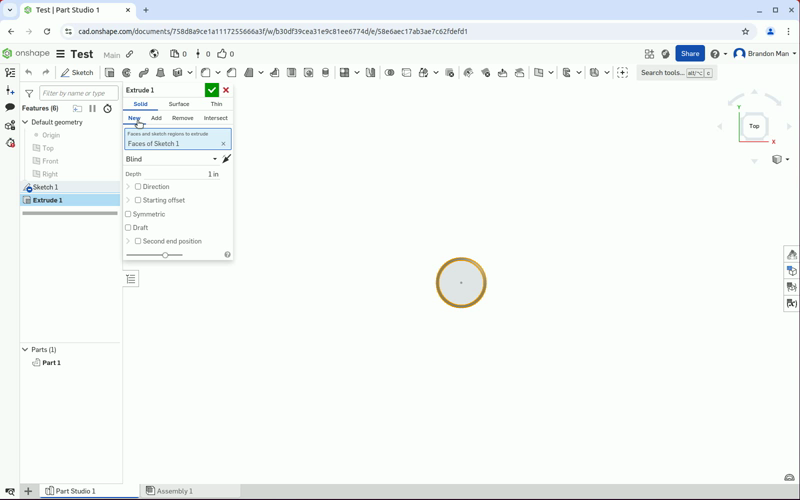
click(137, 120)
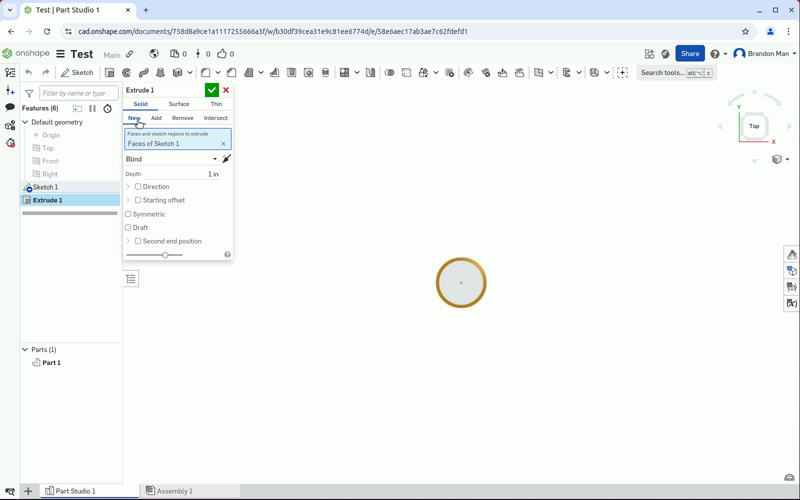
key(tab, 4)
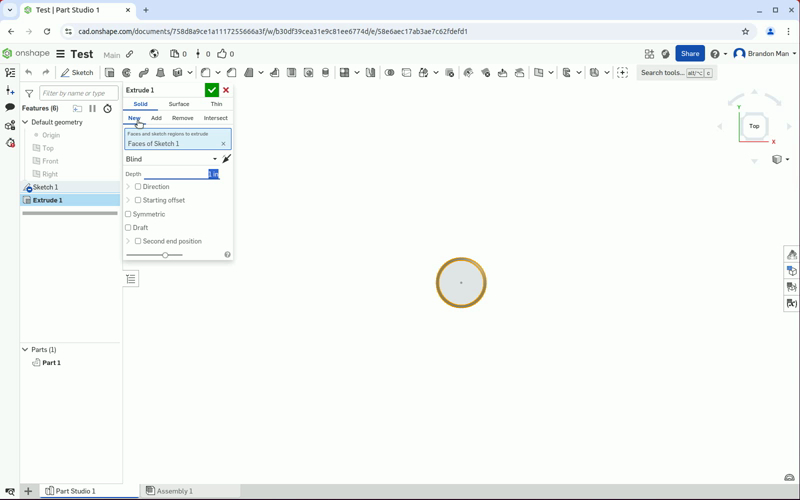
text(23.108)
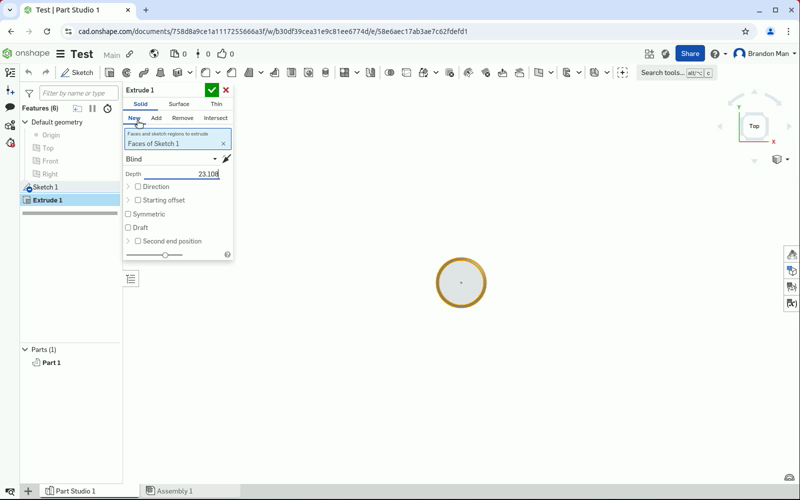
key(tab, 3)
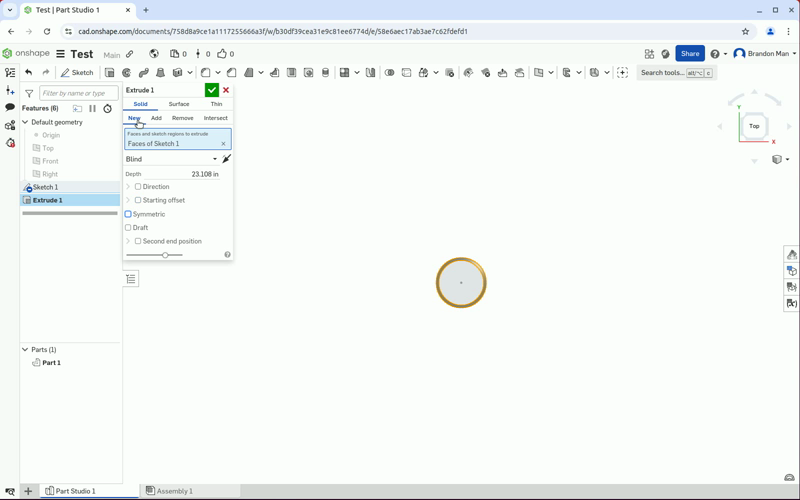
key(tab, 2)
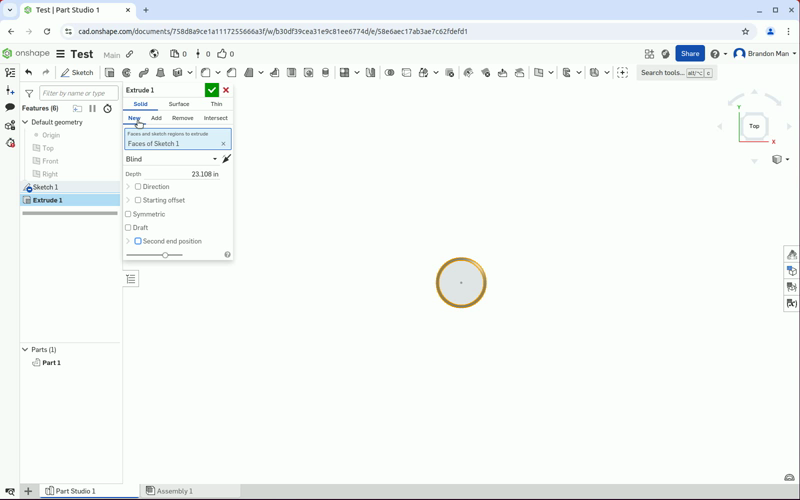
key(space)
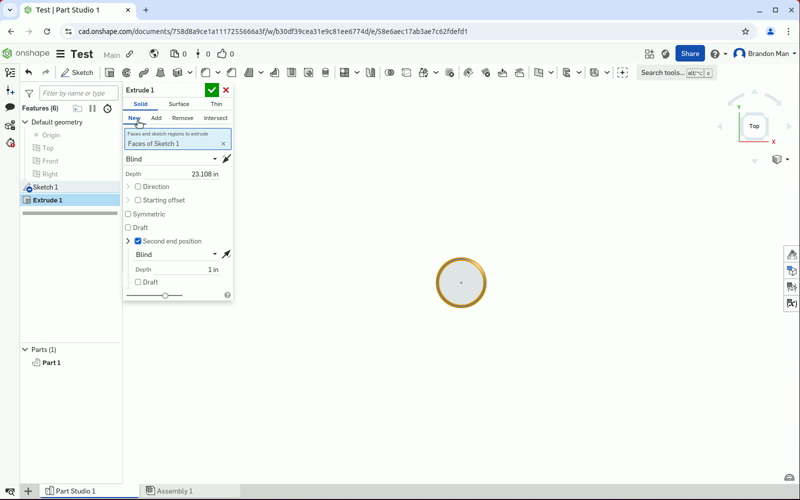
key(tab, 3)
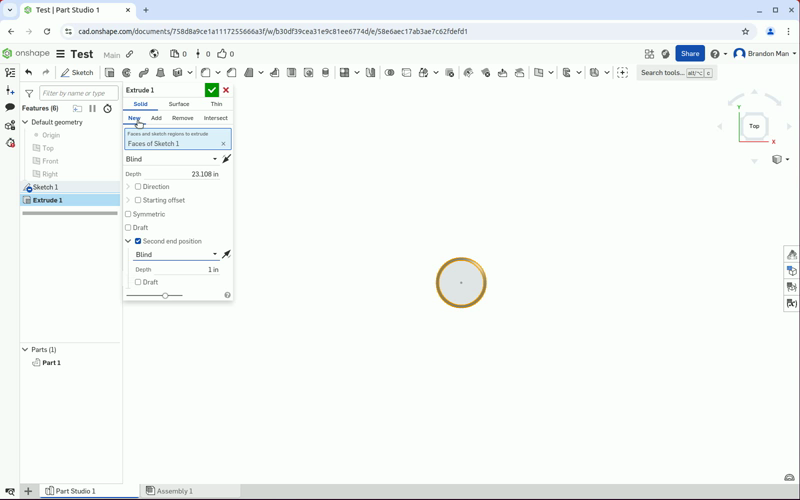
text(0.481)
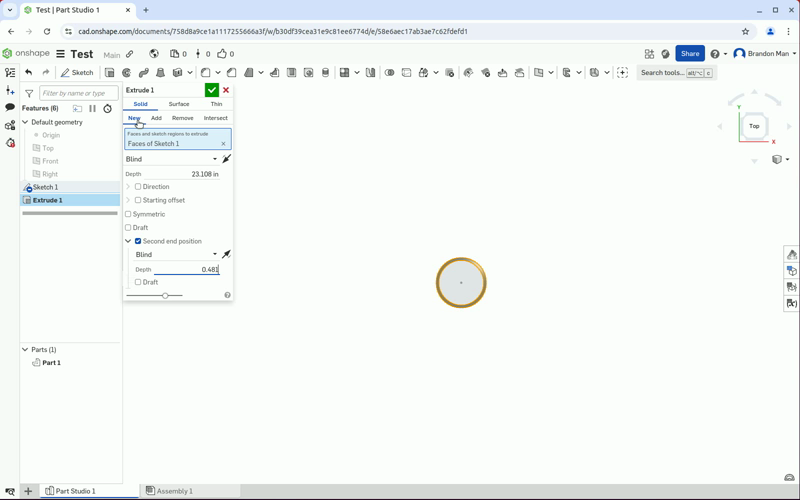
key(enter)
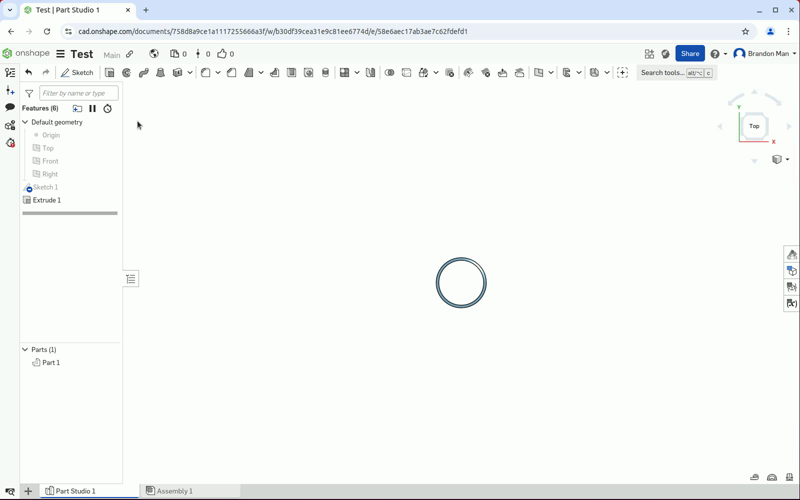
key(shift+h)
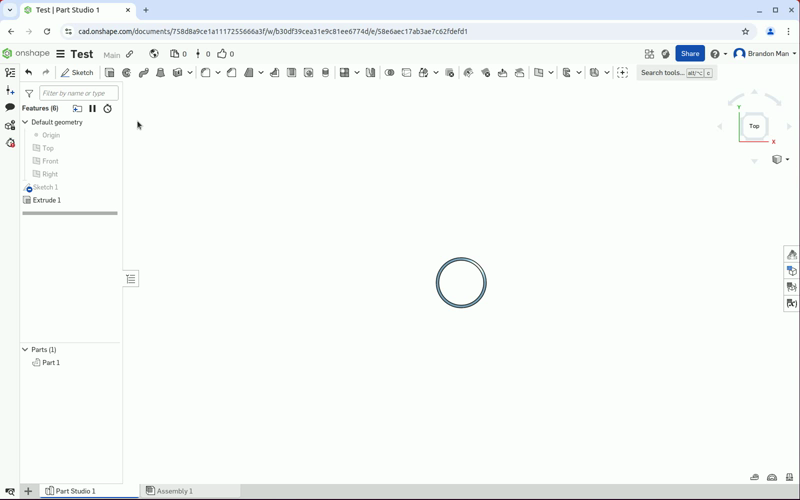
key(shift+h)
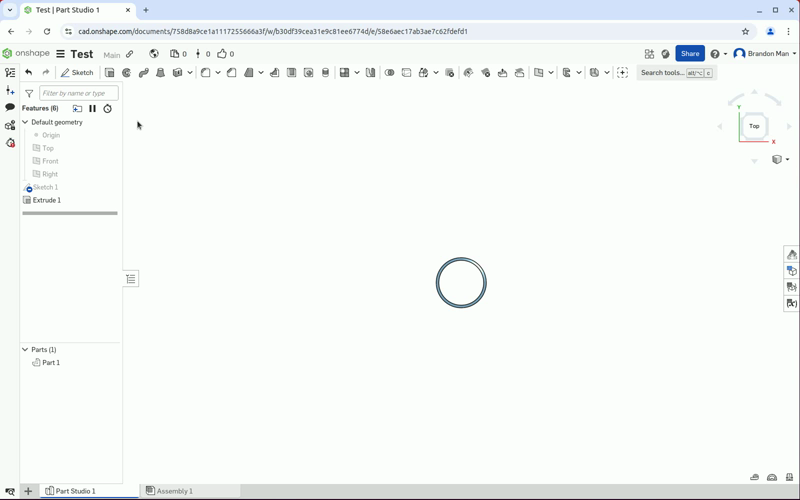
mouse_move(73, 189)
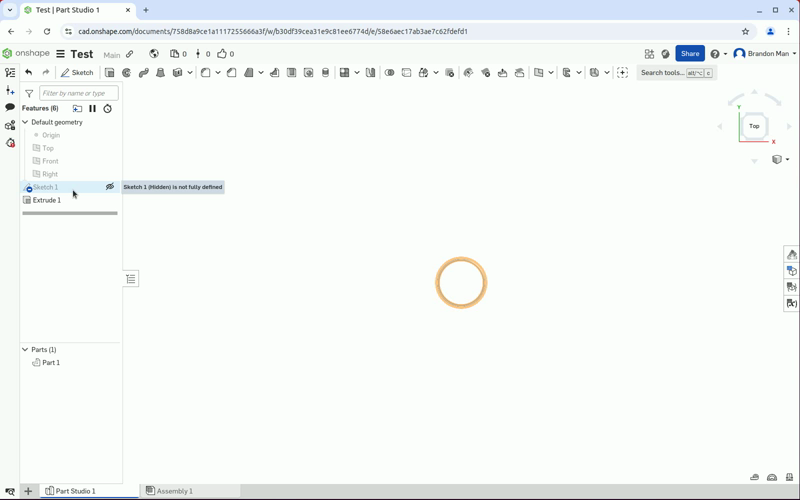
click(73, 189)
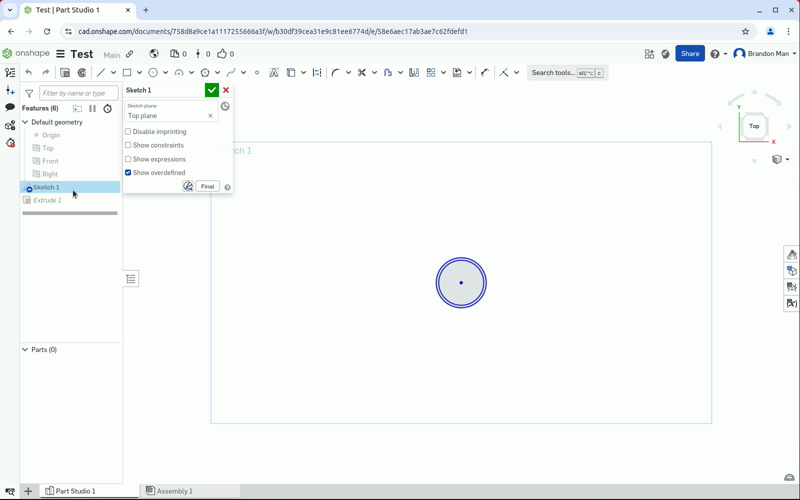
mouse_move(229, 92)
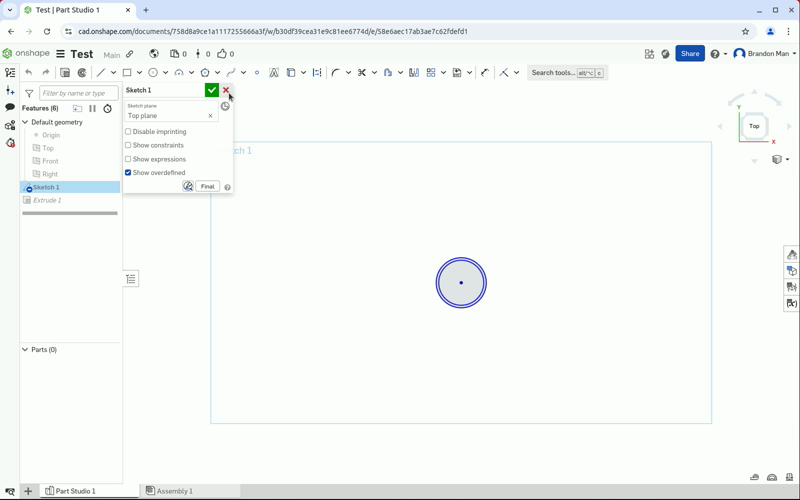
click(229, 92)
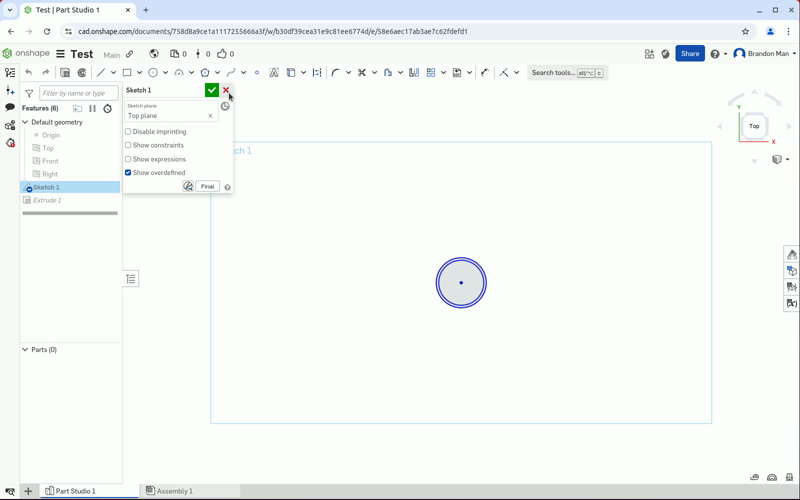
key(shift+s)
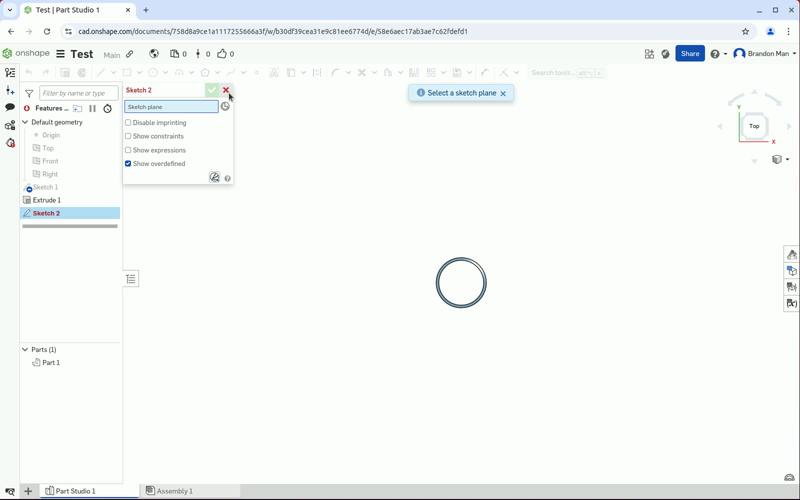
mouse_move(73, 150)
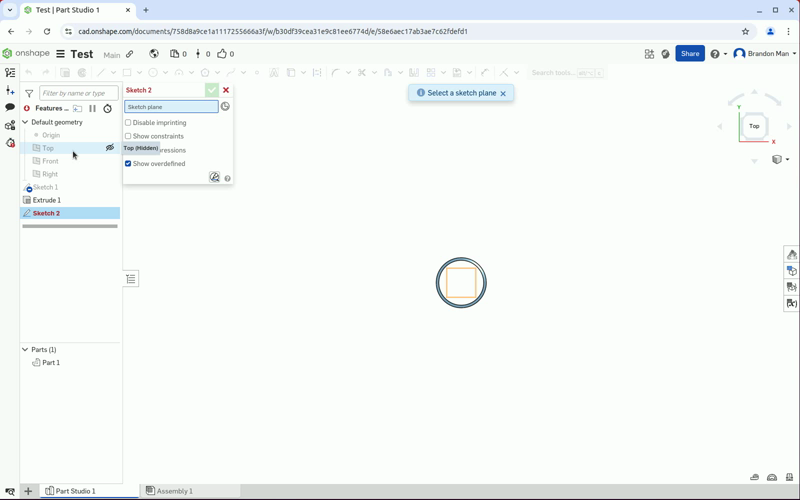
click(73, 150)
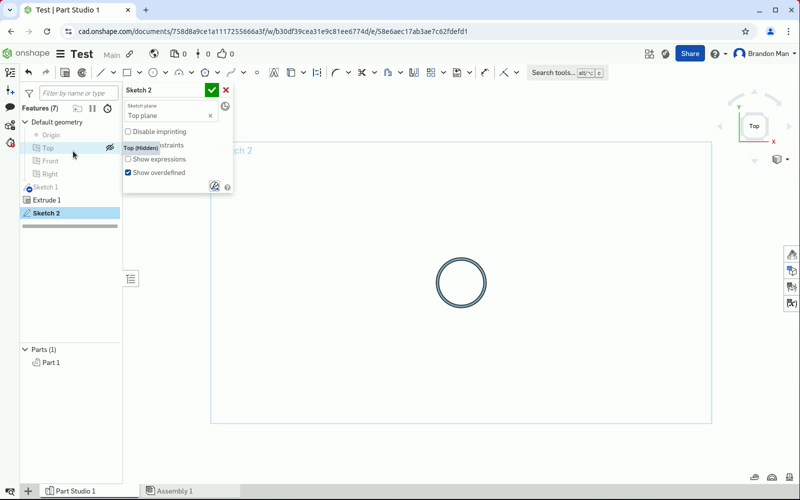
mouse_move(73, 352)
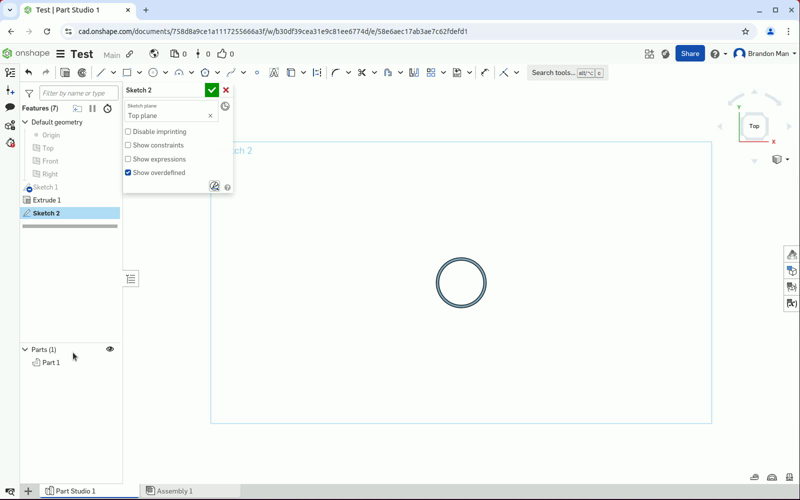
key(y)
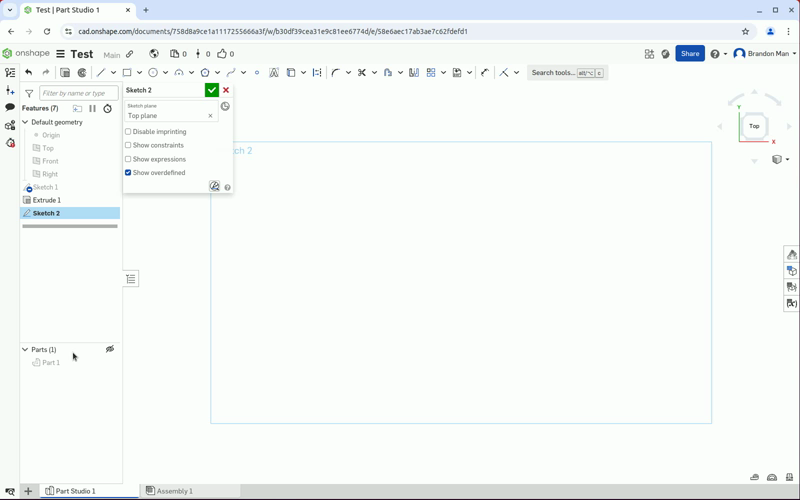
key(c)
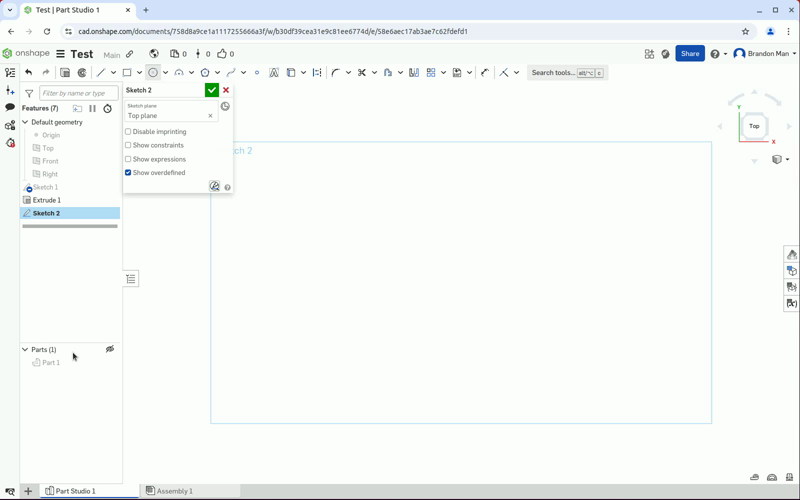
key_down(shift)
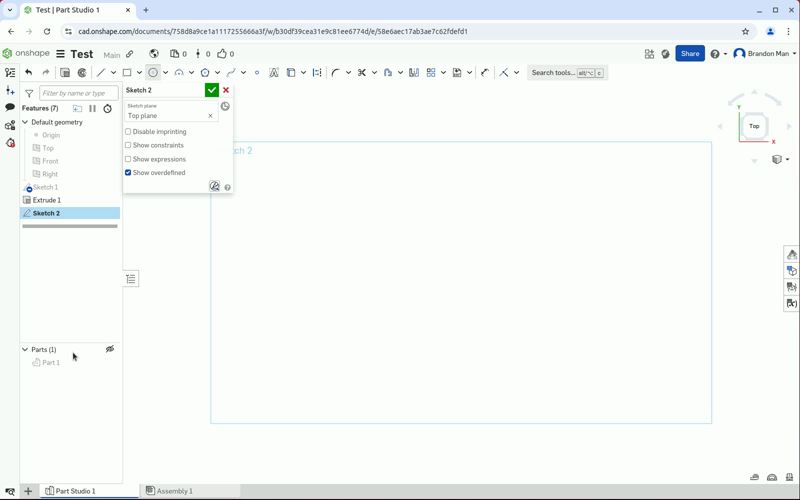
mouse_move(461, 282)
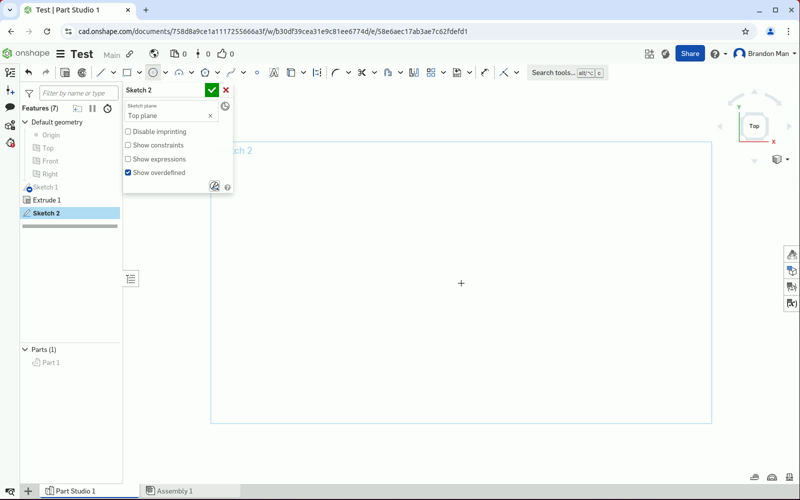
click(461, 282)
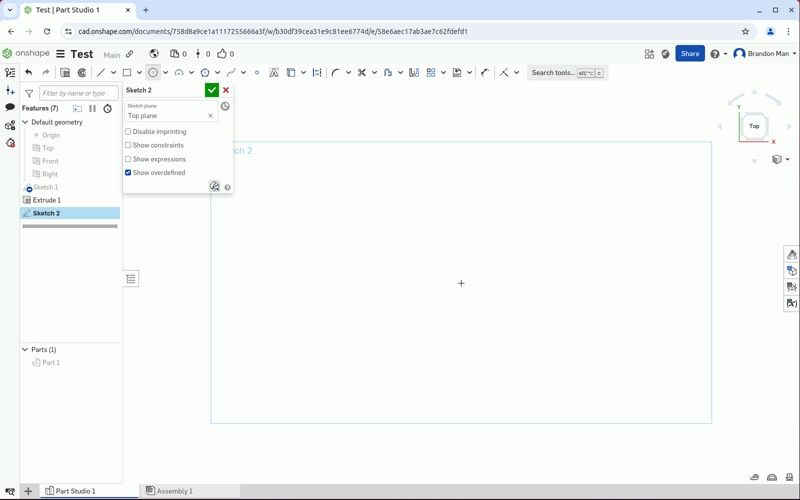
key_up(shift)
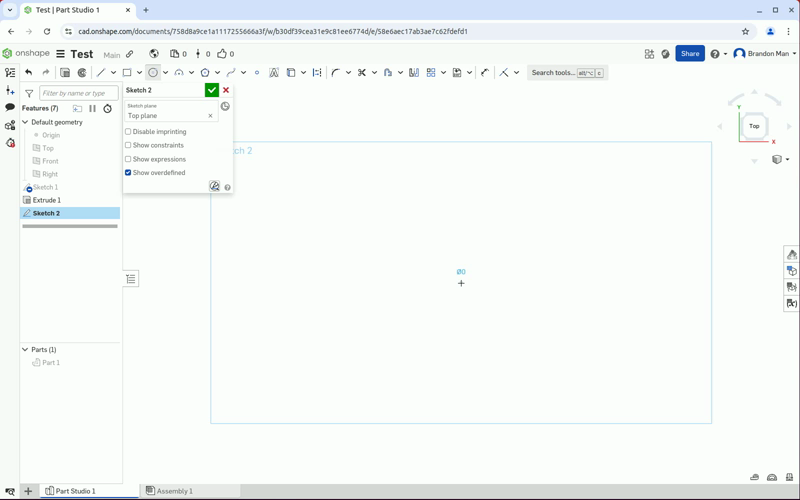
mouse_move(489, 282)
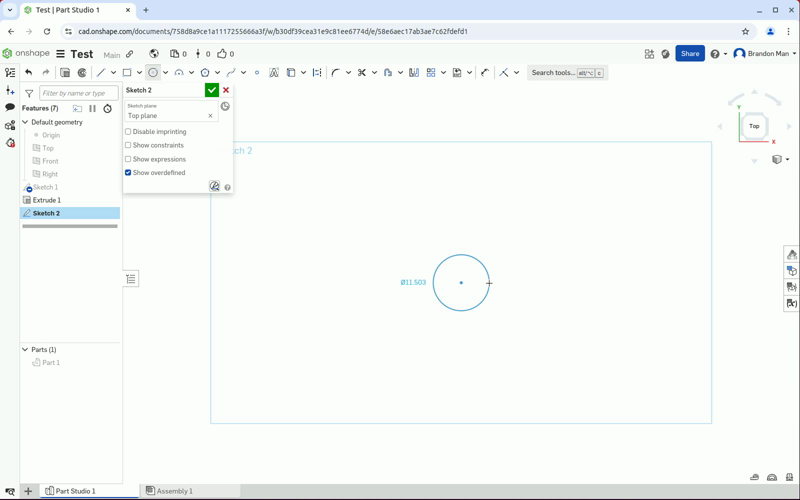
click(489, 282)
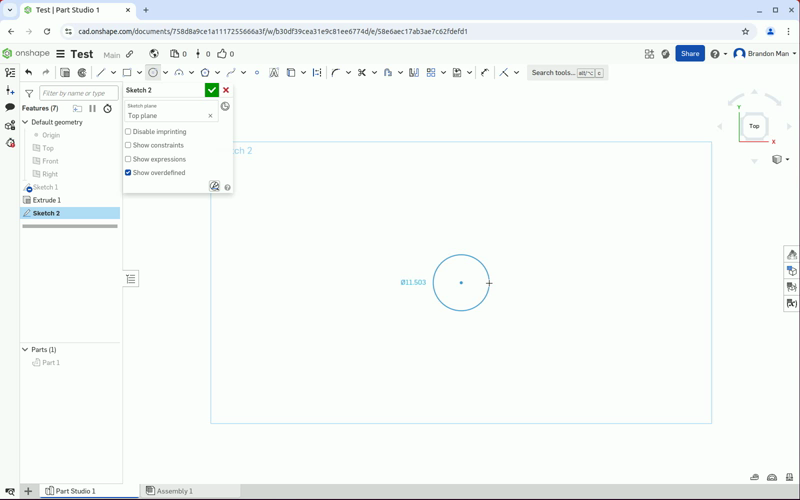
key(esc)
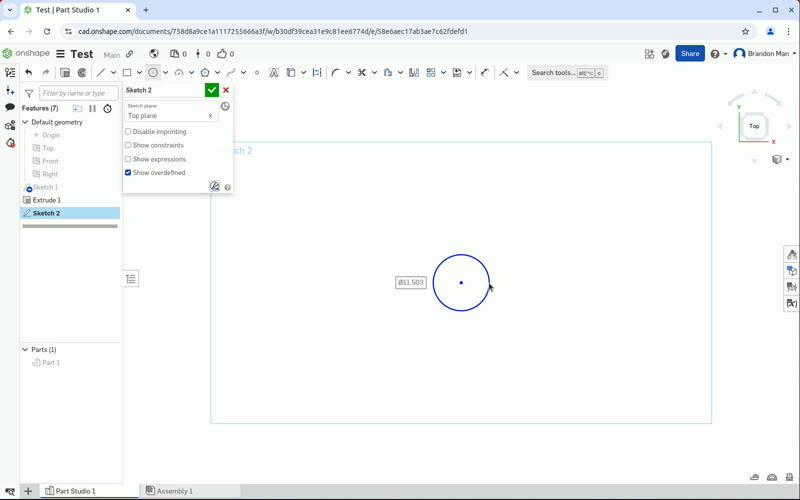
key(c)
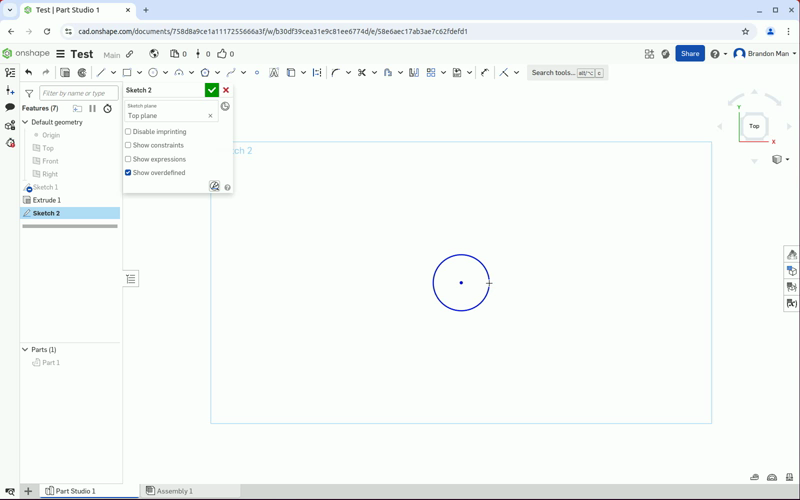
key_down(shift)
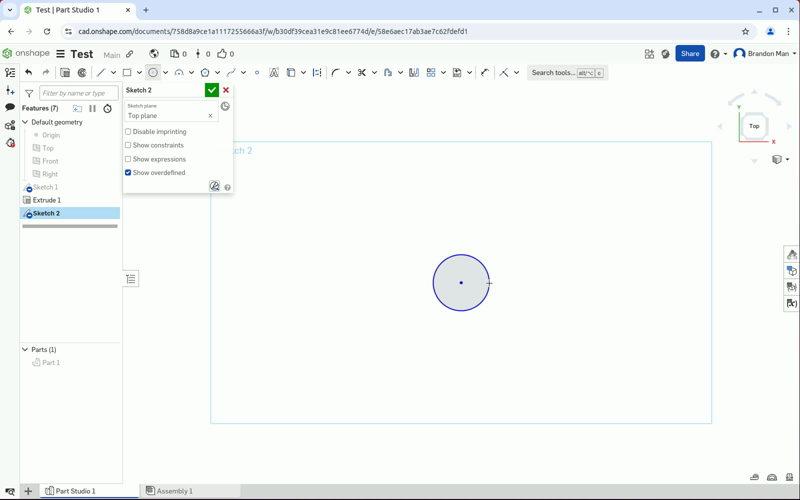
mouse_move(461, 282)
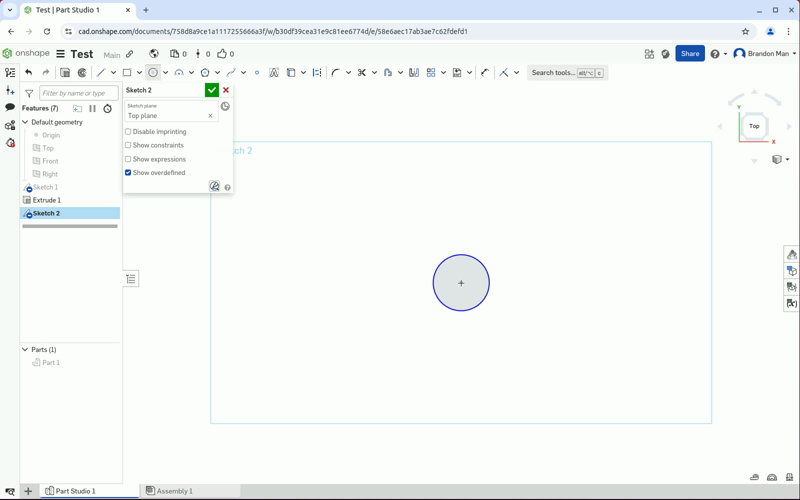
click(461, 282)
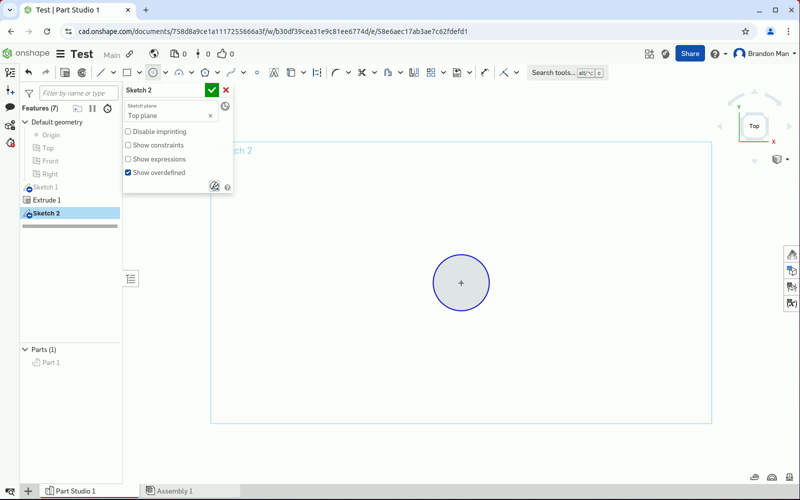
key_up(shift)
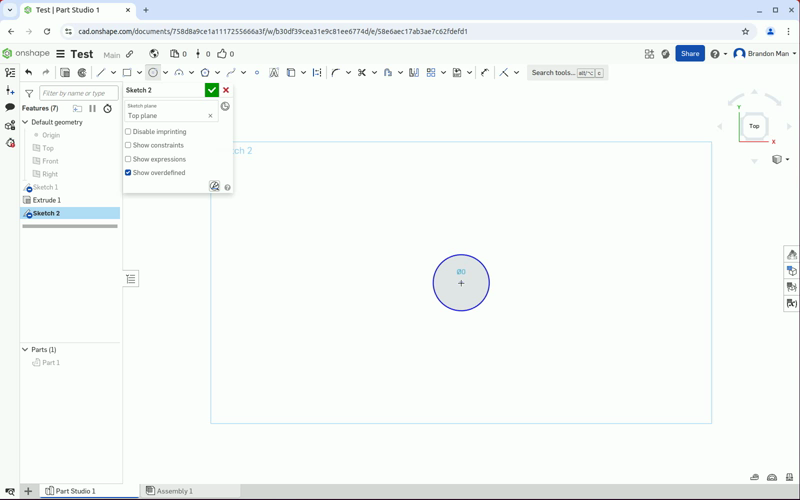
mouse_move(486, 282)
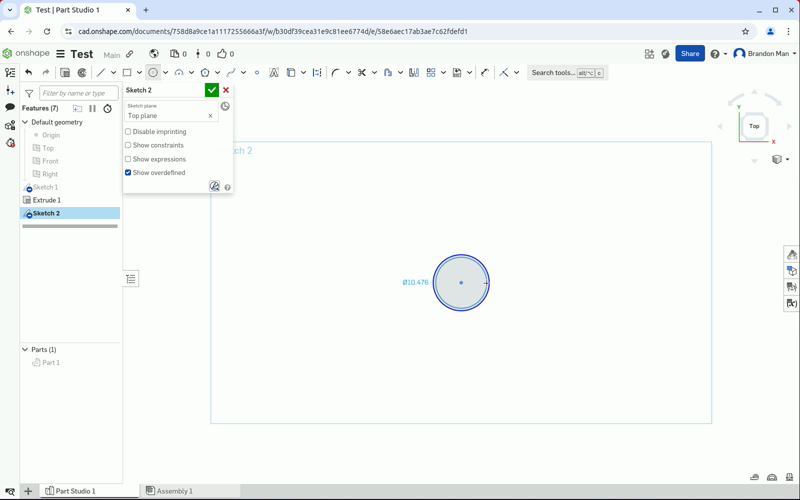
scroll(6)
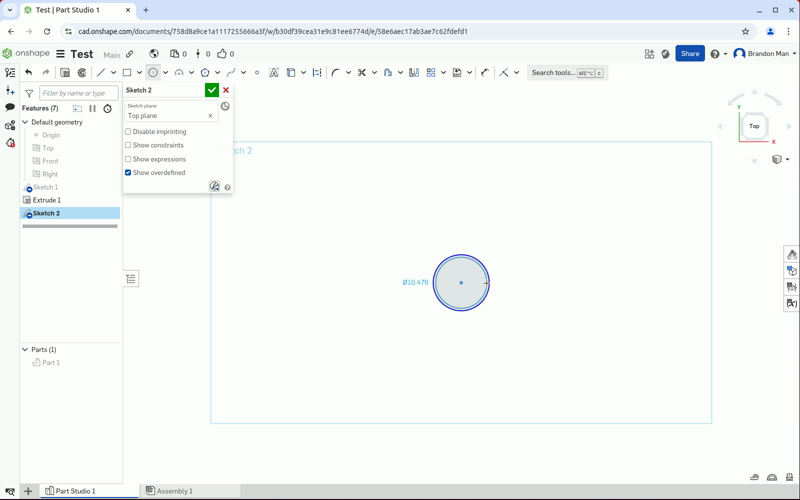
scroll(6)
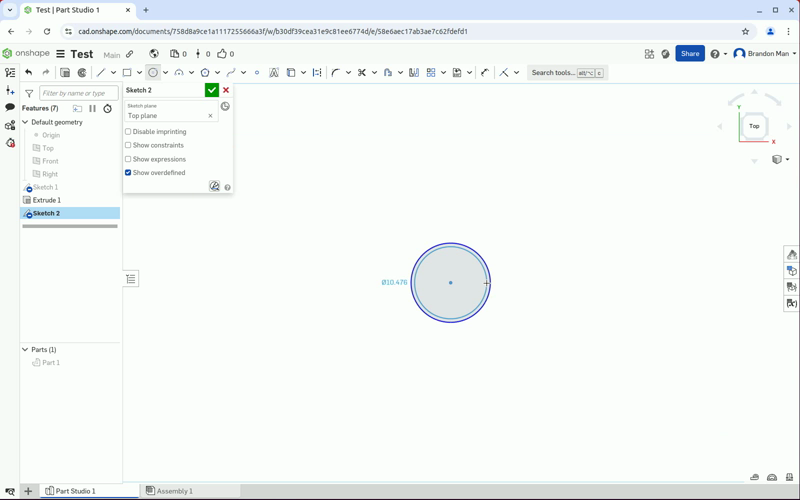
scroll(6)
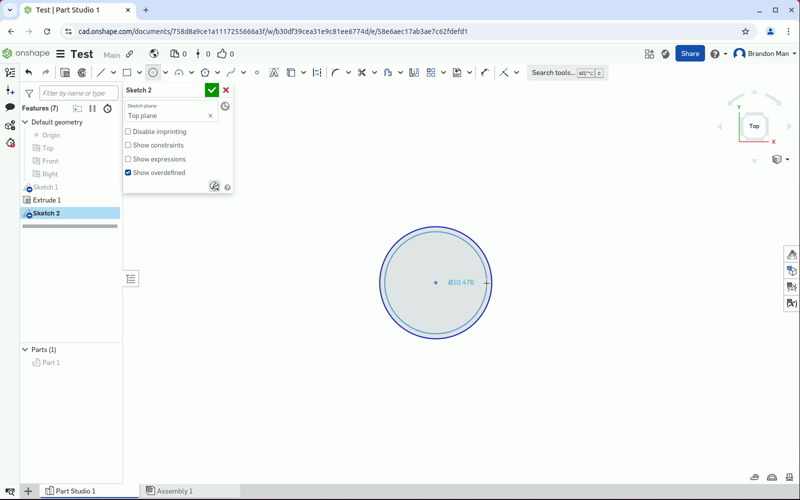
scroll(6)
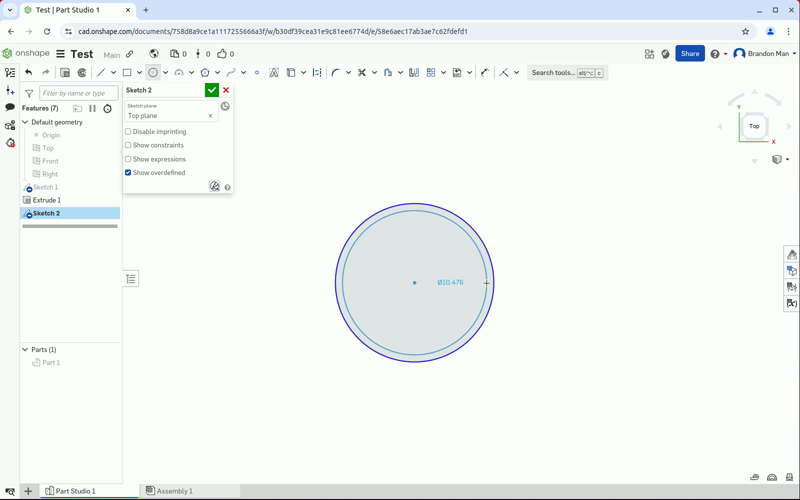
scroll(6)
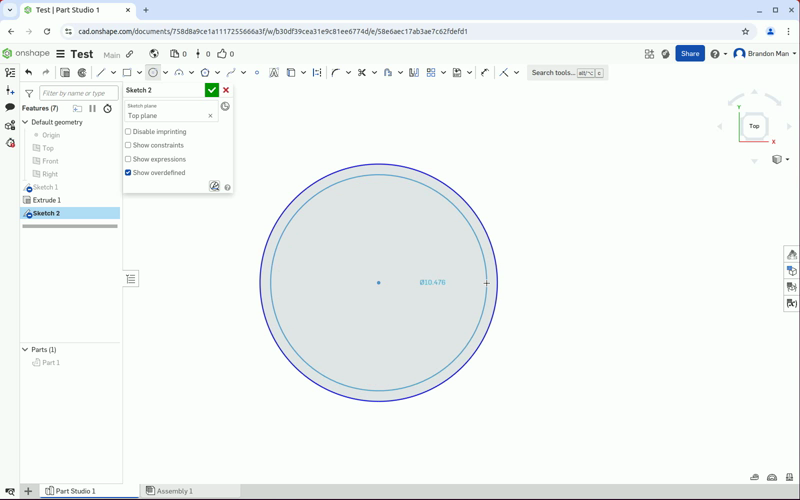
scroll(6)
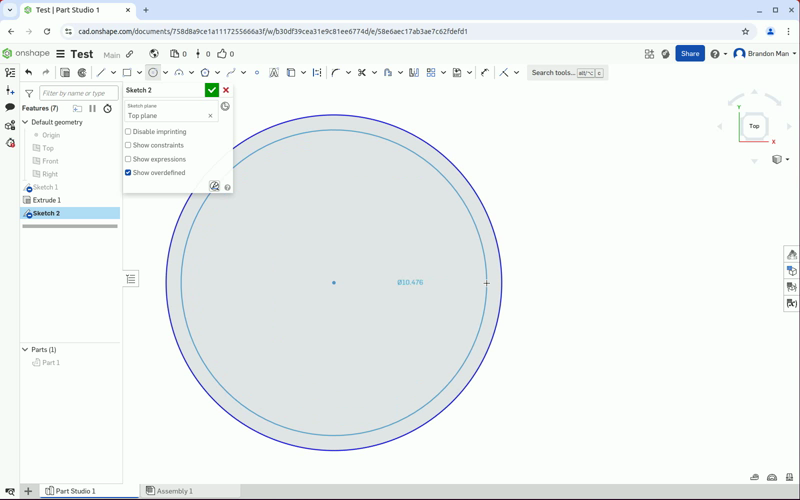
scroll(6)
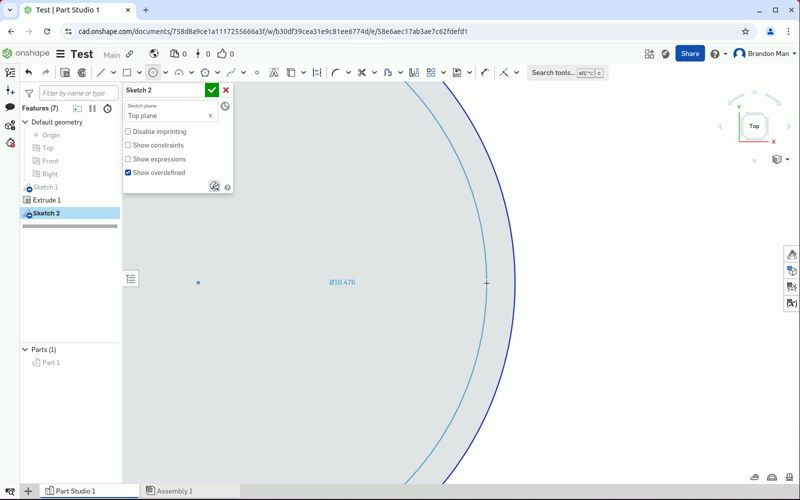
click(486, 282)
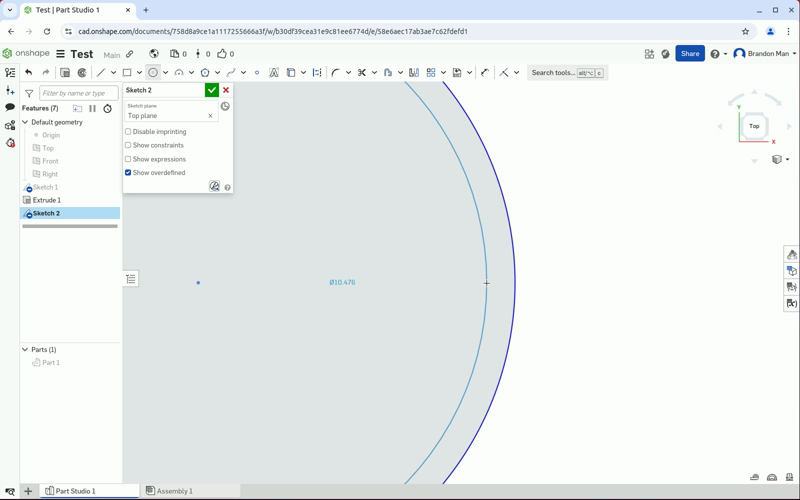
scroll(-6)
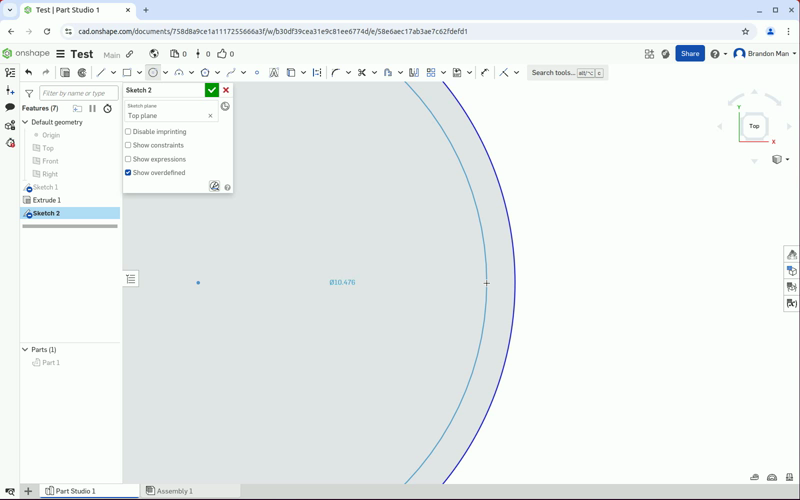
scroll(-6)
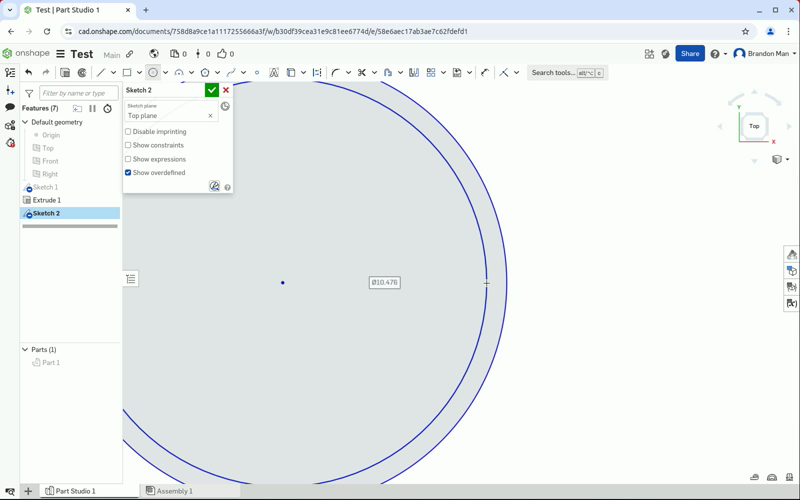
scroll(-6)
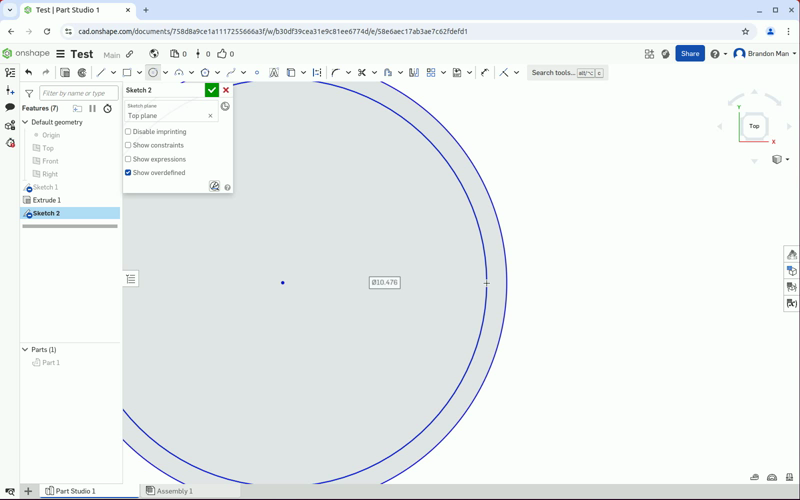
scroll(-6)
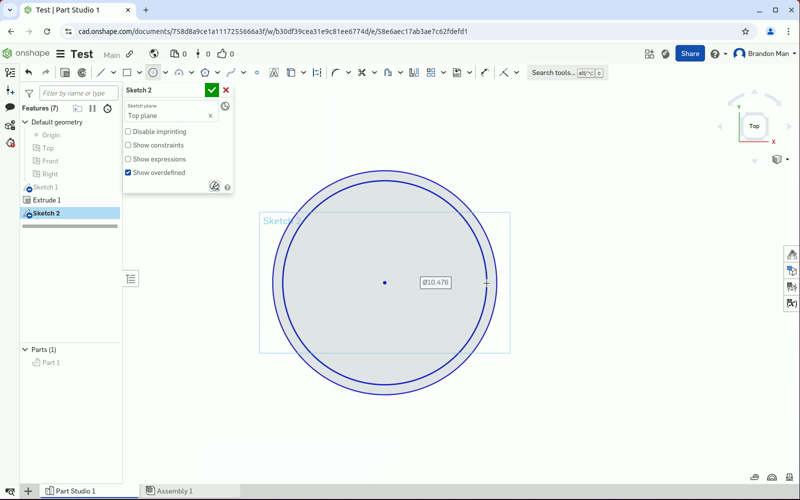
scroll(-6)
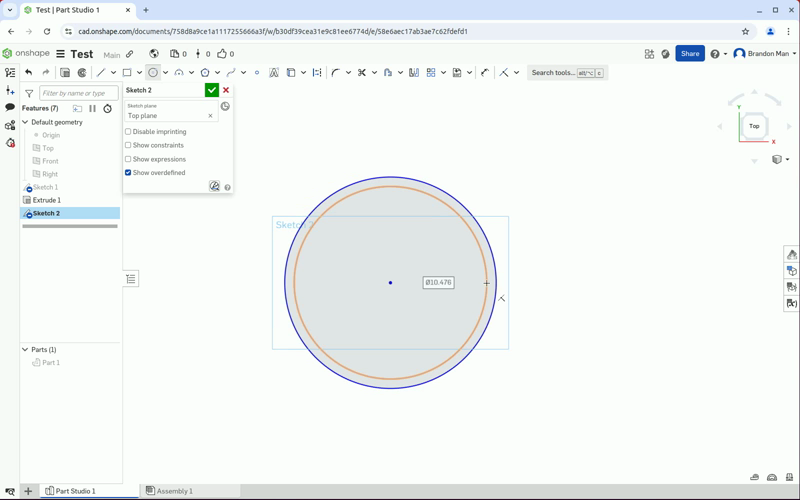
scroll(-6)
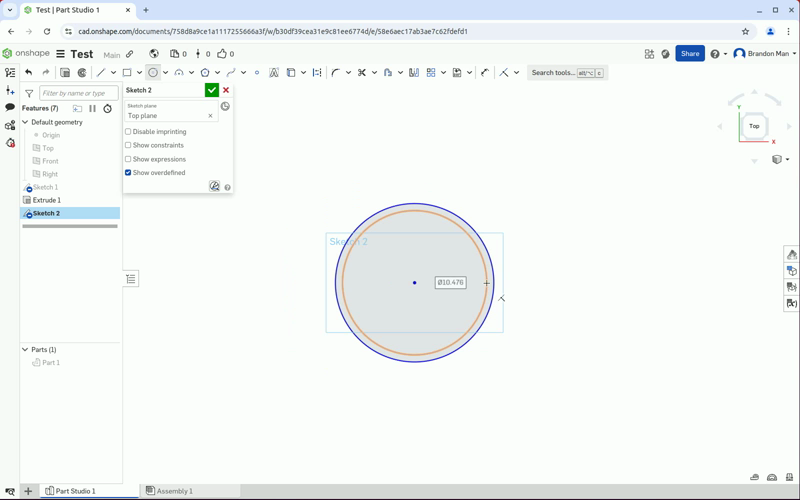
scroll(-6)
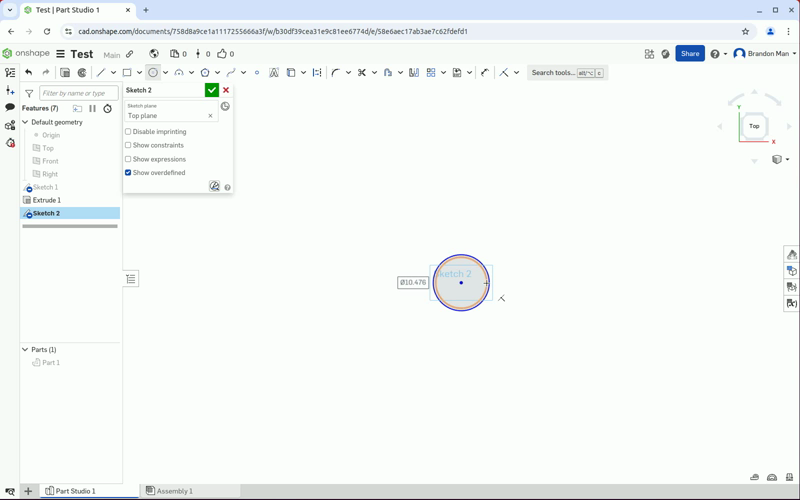
key(esc)
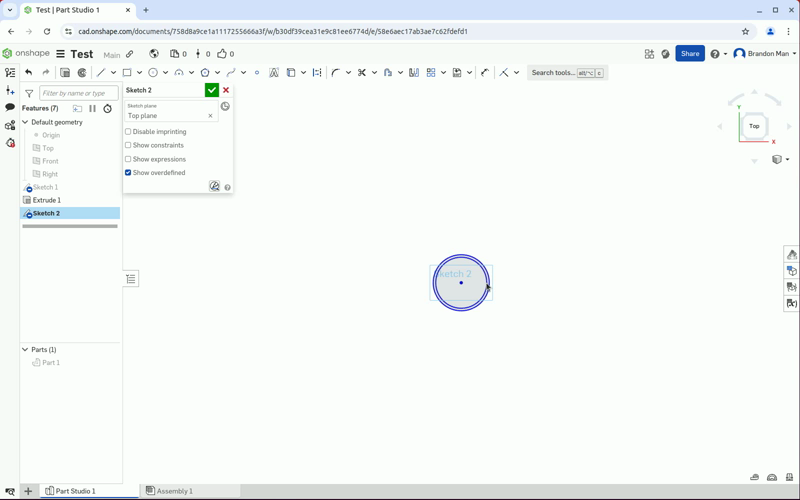
mouse_move(467, 256)
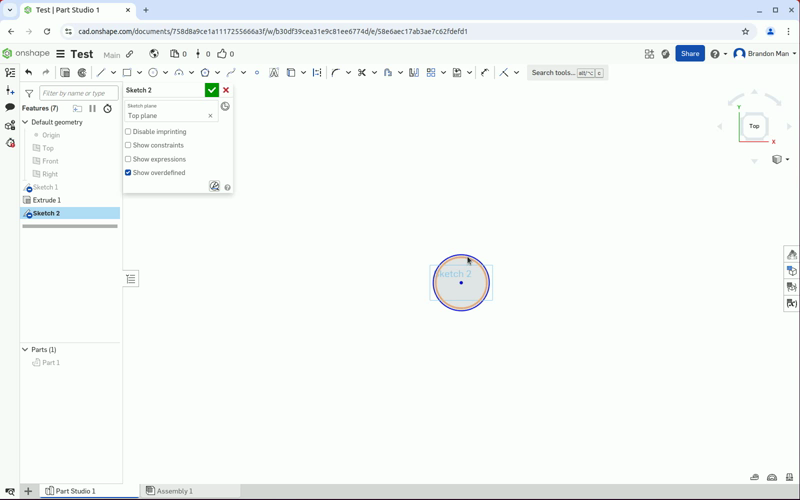
scroll(6)
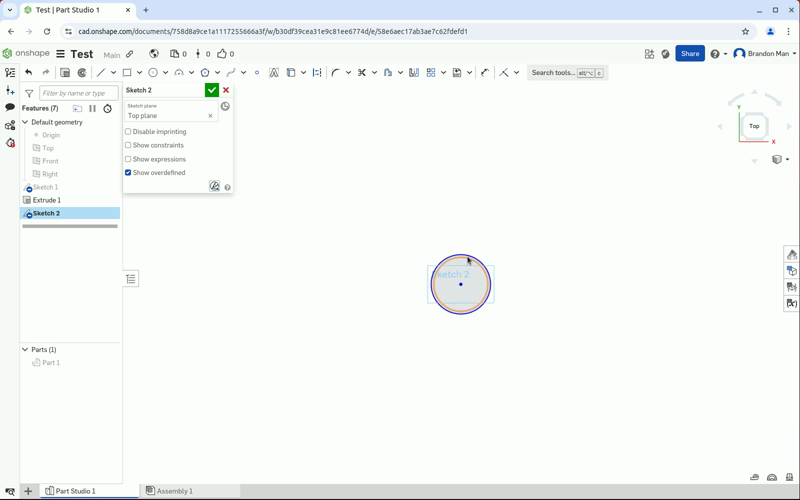
scroll(6)
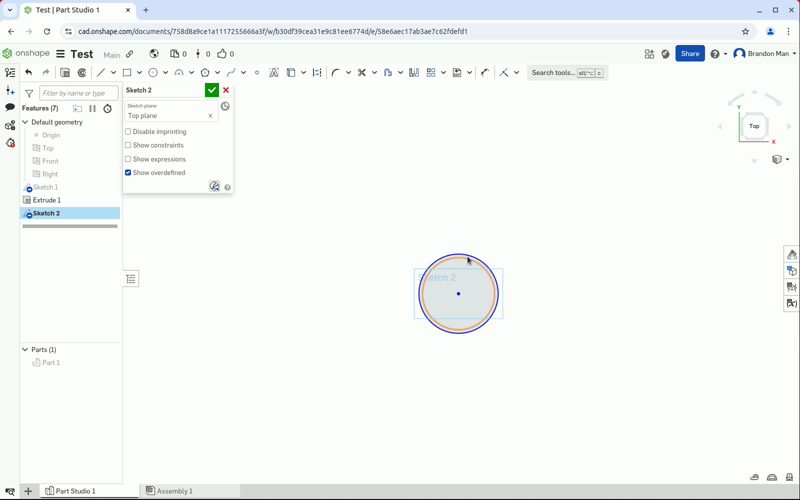
scroll(6)
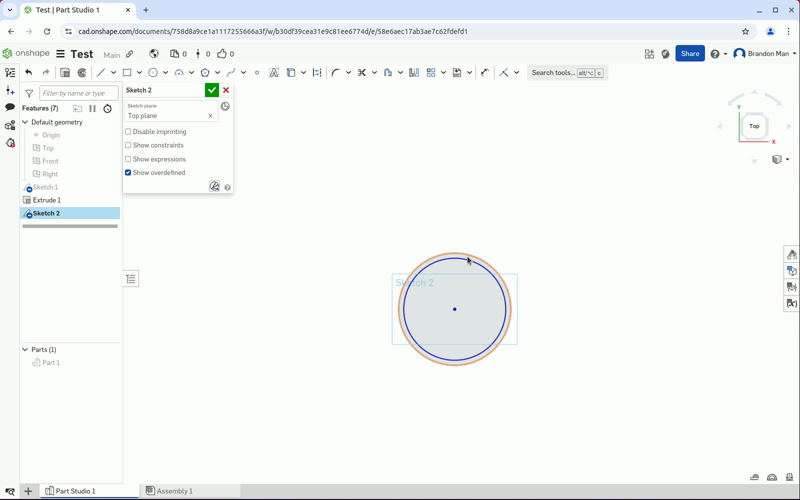
scroll(6)
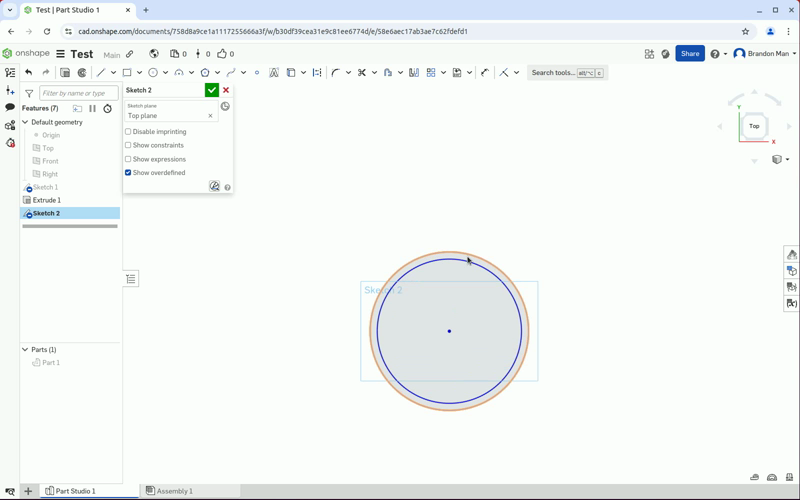
scroll(6)
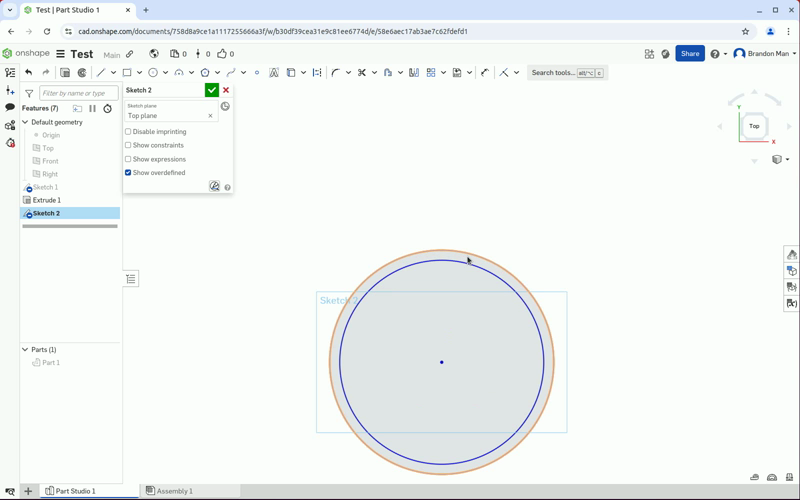
scroll(6)
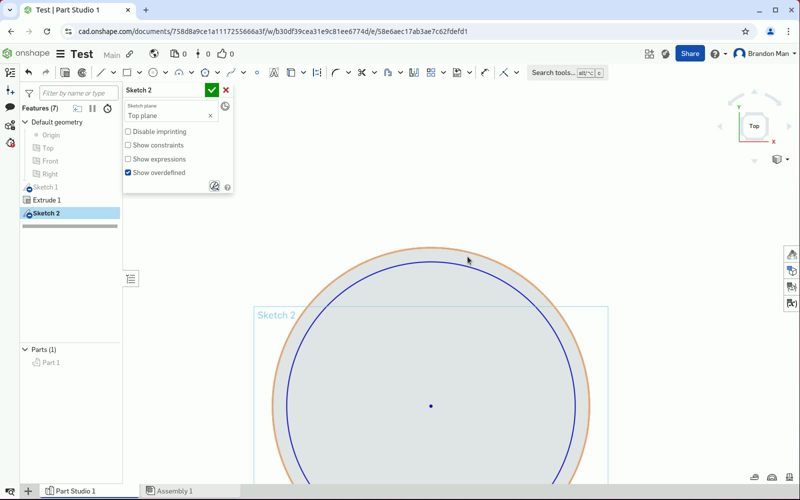
scroll(6)
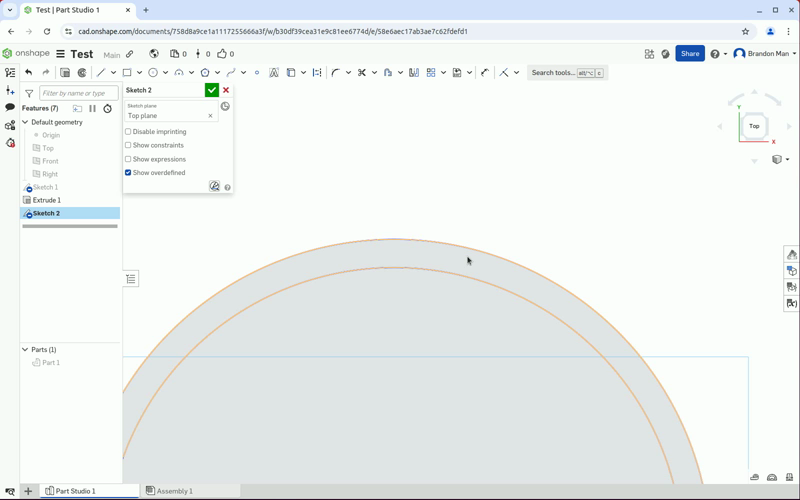
click(467, 256)
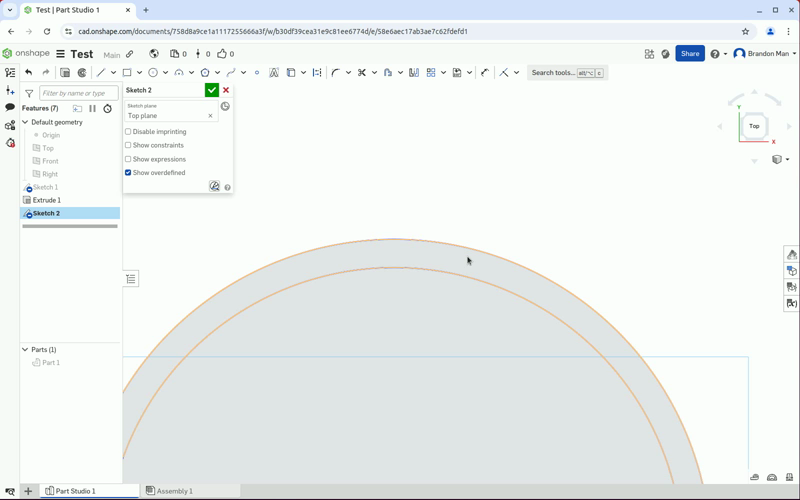
scroll(-6)
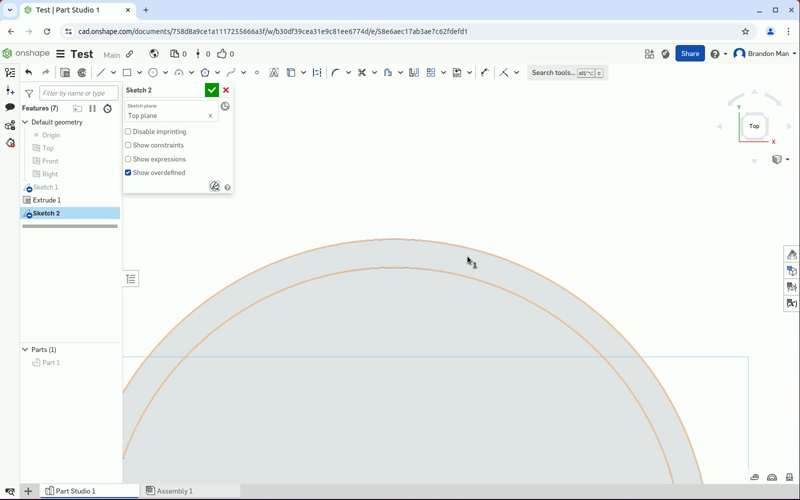
scroll(-6)
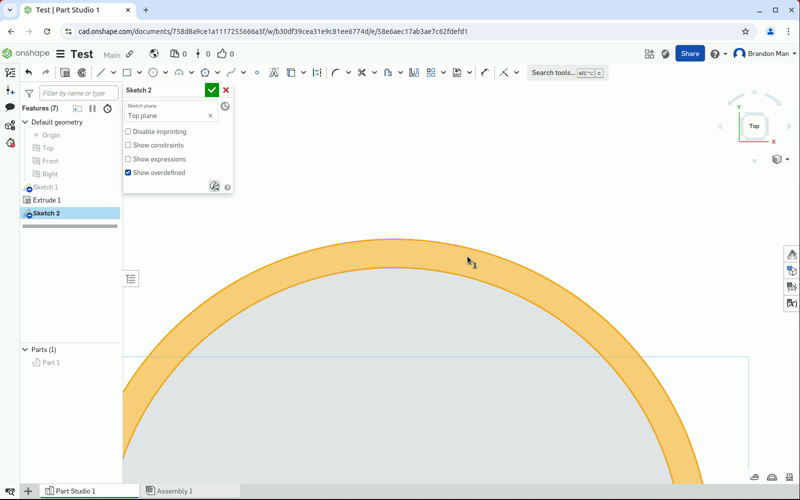
scroll(-6)
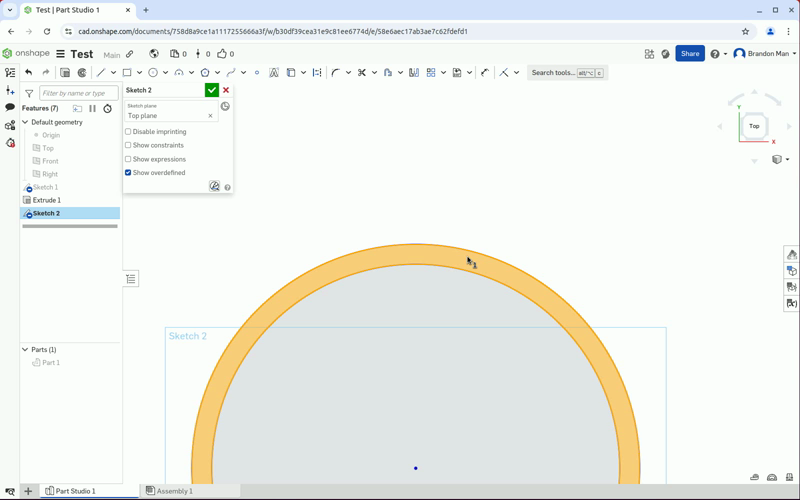
scroll(-6)
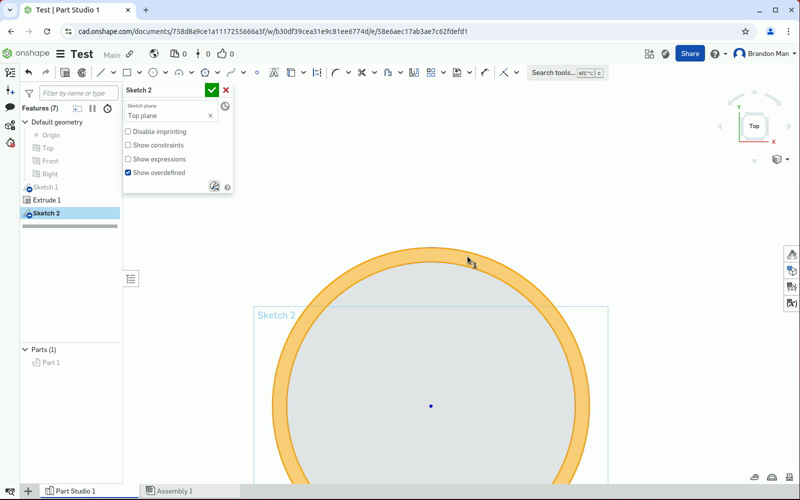
scroll(-6)
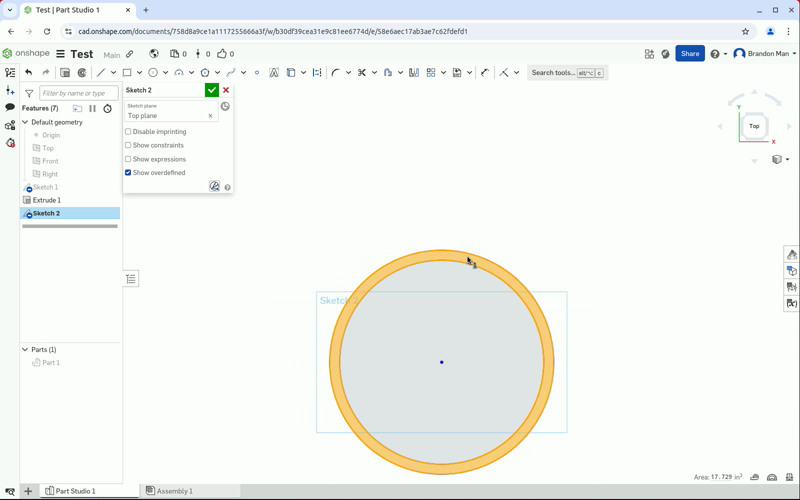
scroll(-6)
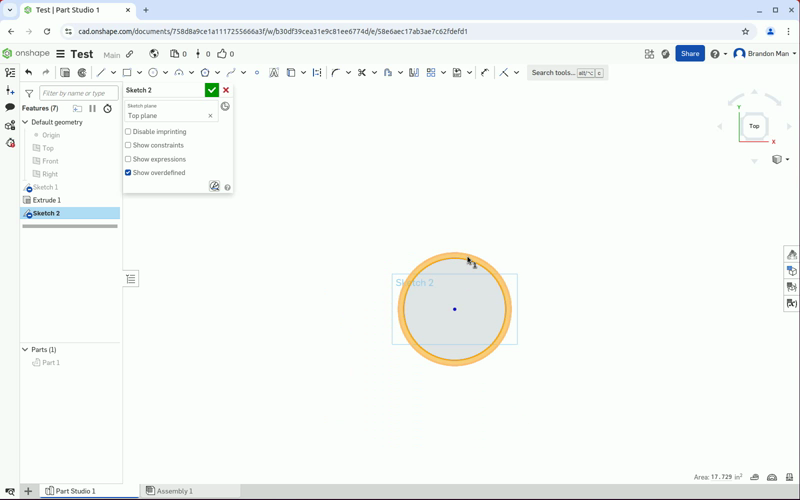
scroll(-6)
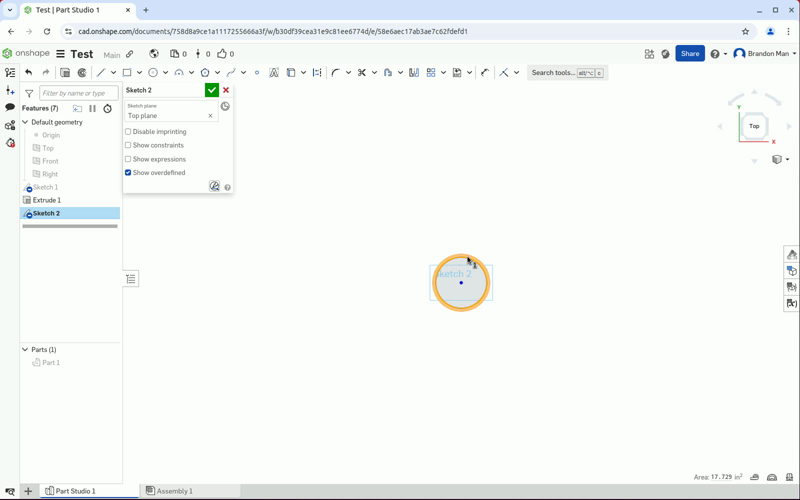
mouse_move(73, 352)
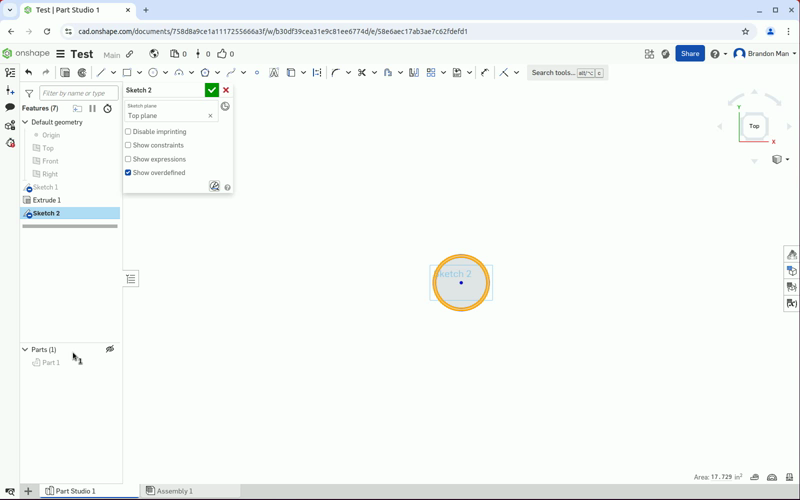
key(shift+y)
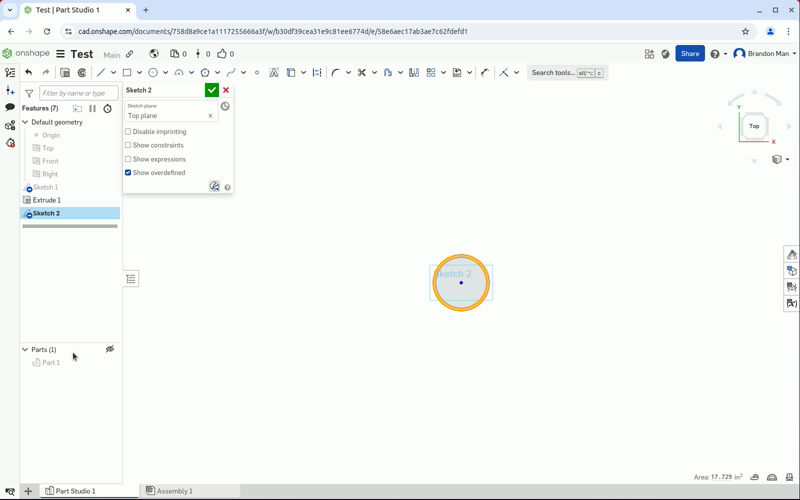
key(shift+e)
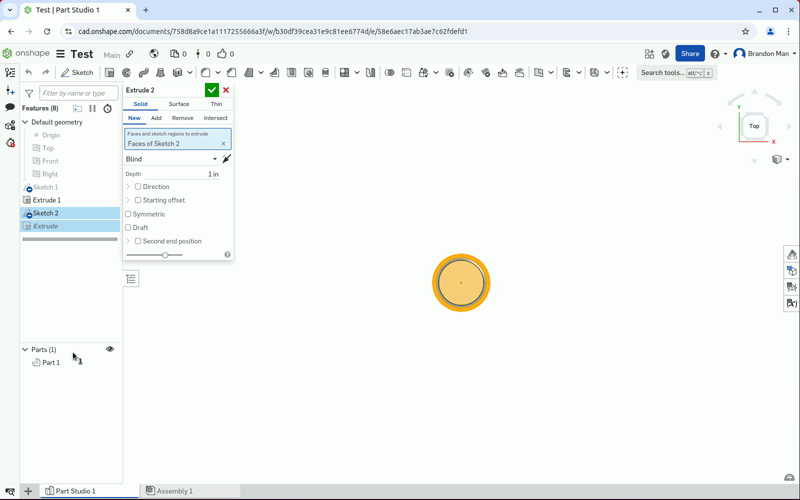
mouse_move(143, 106)
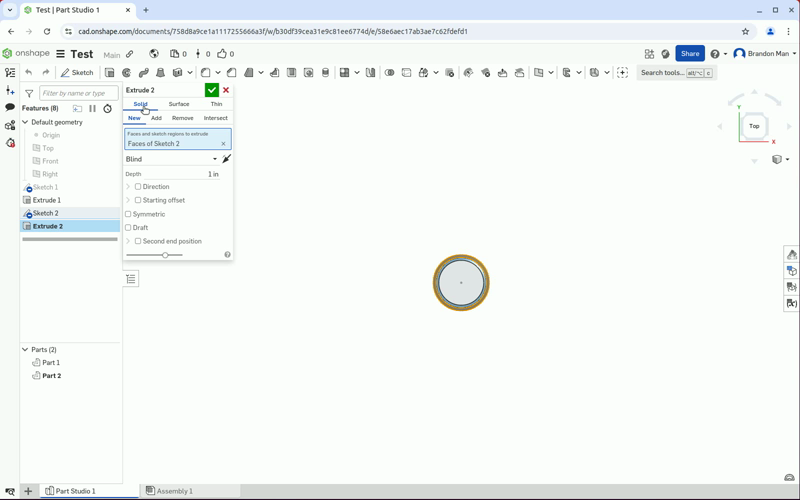
click(143, 106)
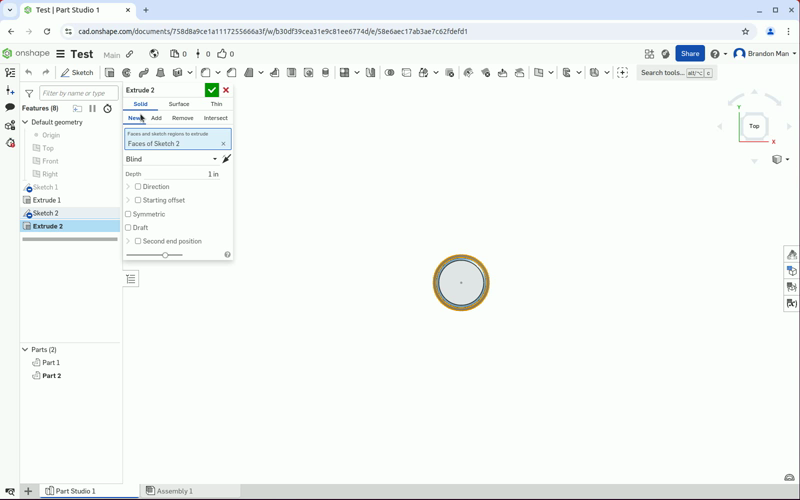
mouse_move(137, 120)
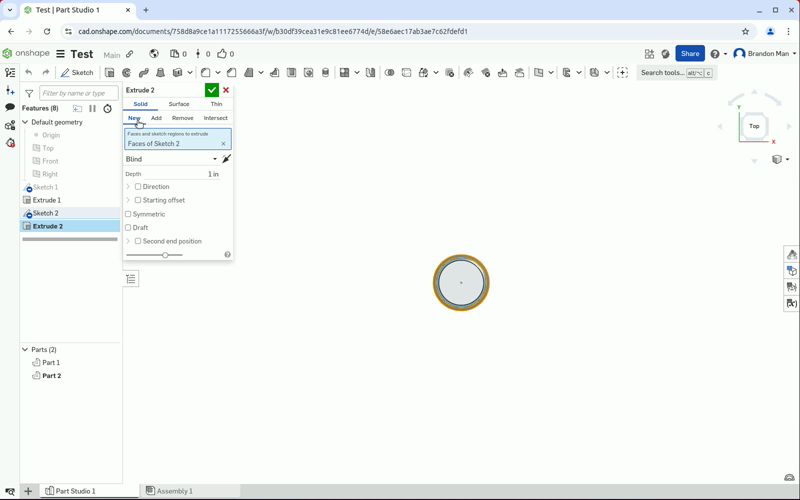
click(137, 120)
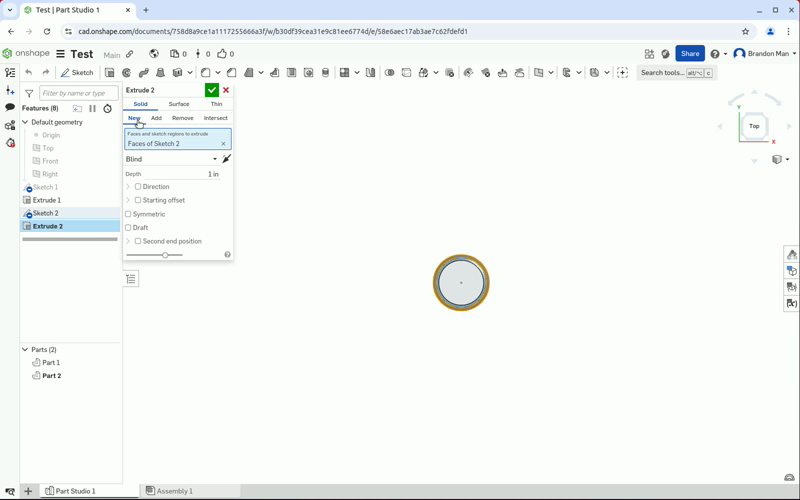
key(tab, 4)
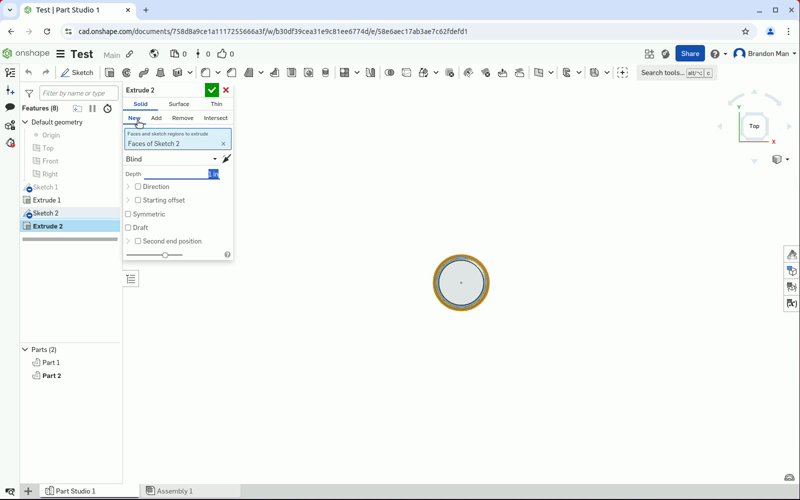
text(-0.481)
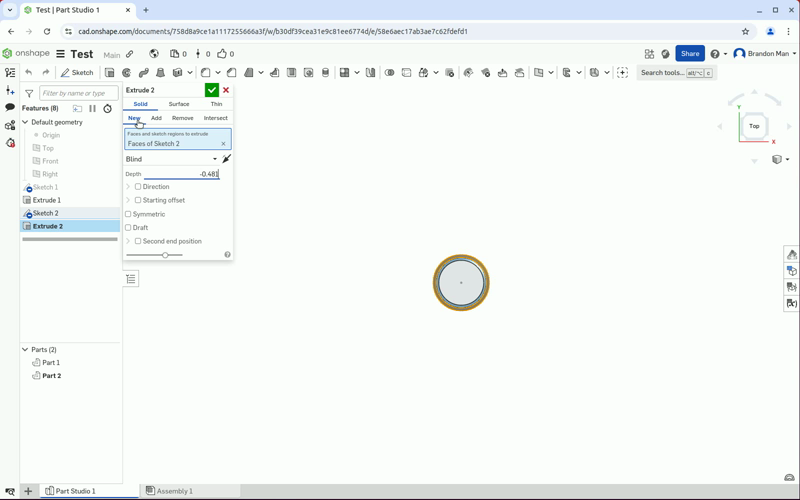
key(enter)
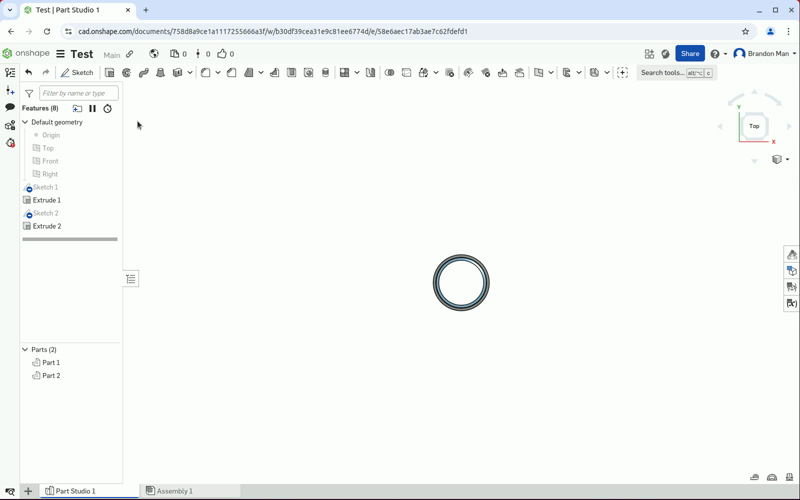
key(shift+h)
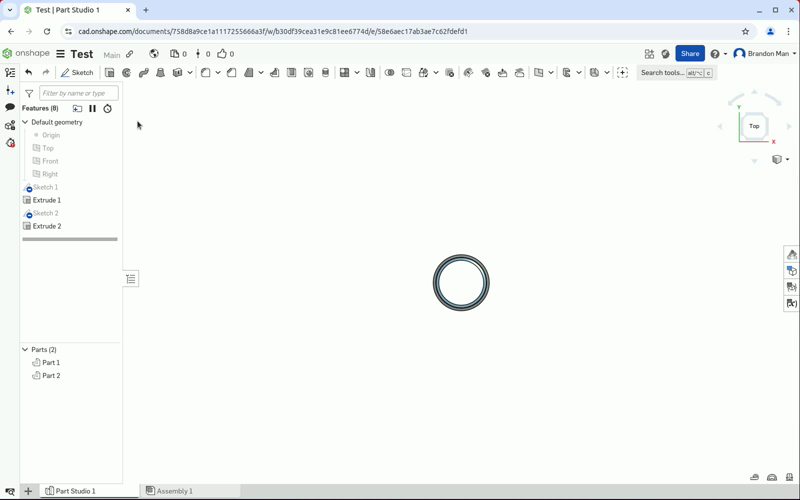
key(shift+h)
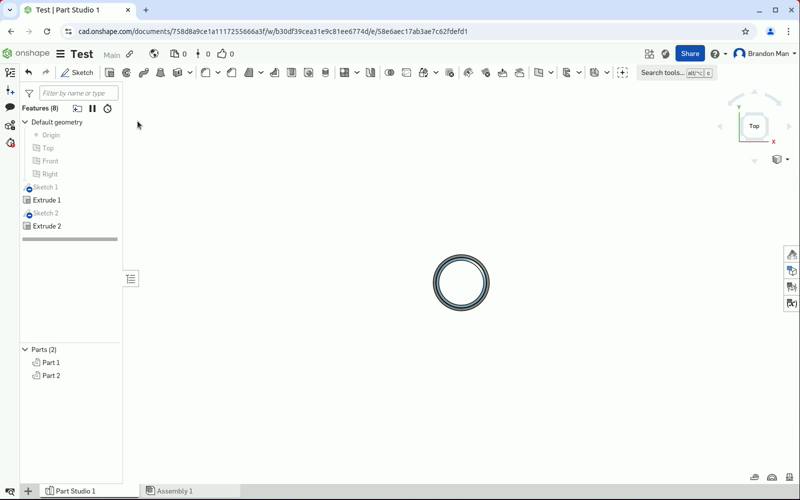
mouse_move(73, 189)
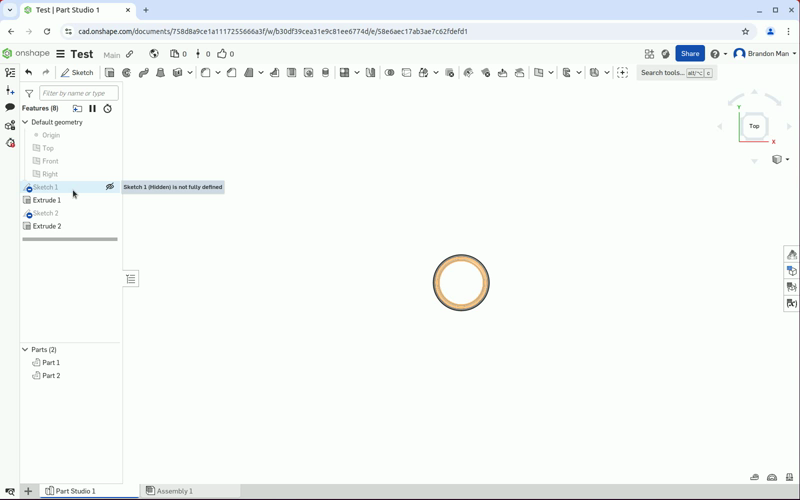
click(73, 189)
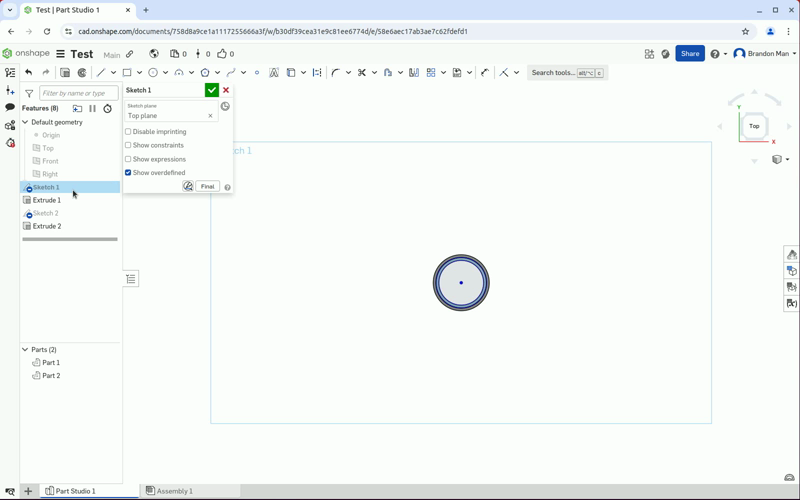
mouse_move(229, 92)
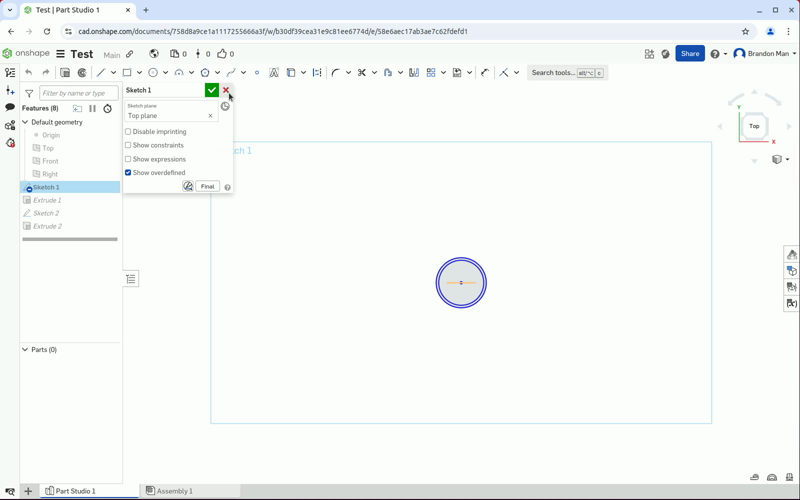
click(229, 92)
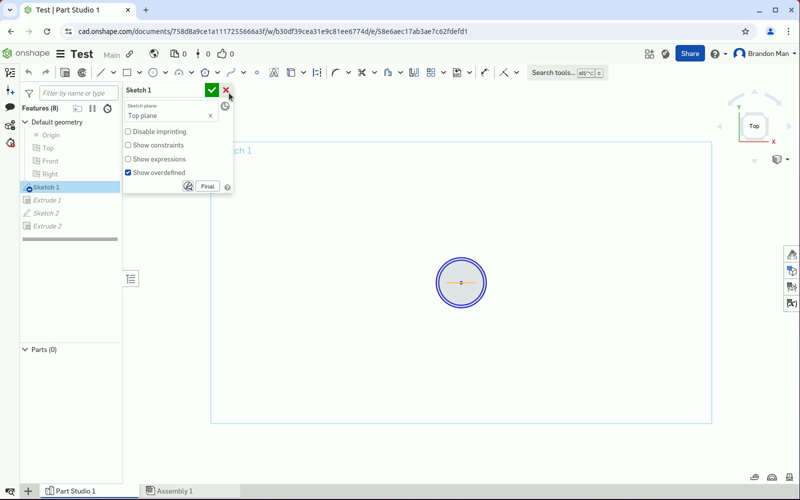
key(shift+s)
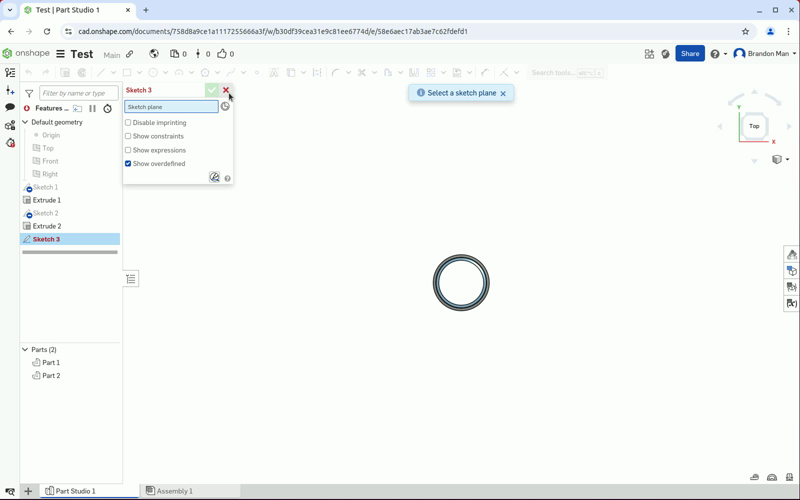
mouse_move(73, 150)
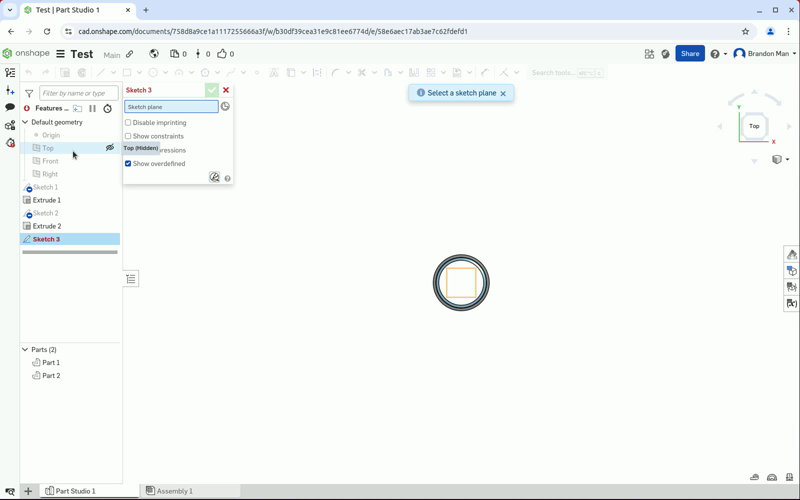
click(73, 150)
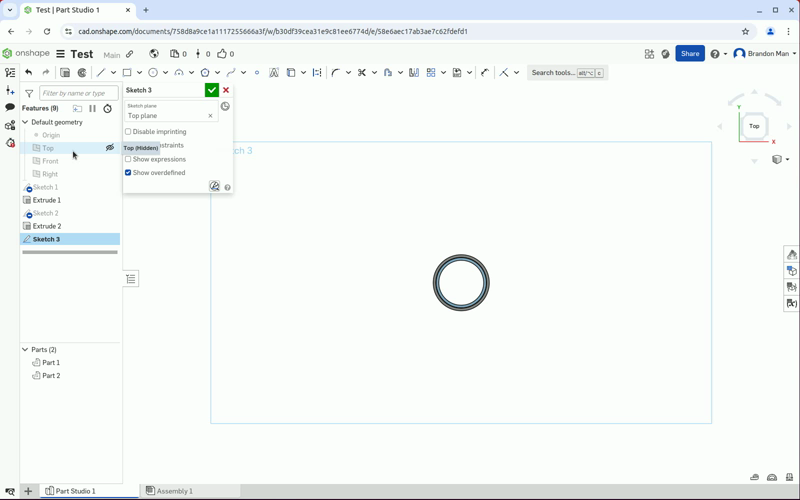
mouse_move(73, 352)
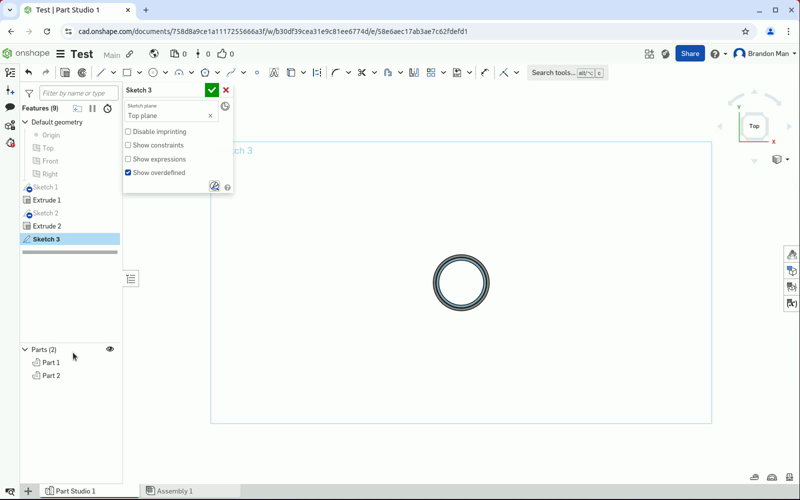
key(y)
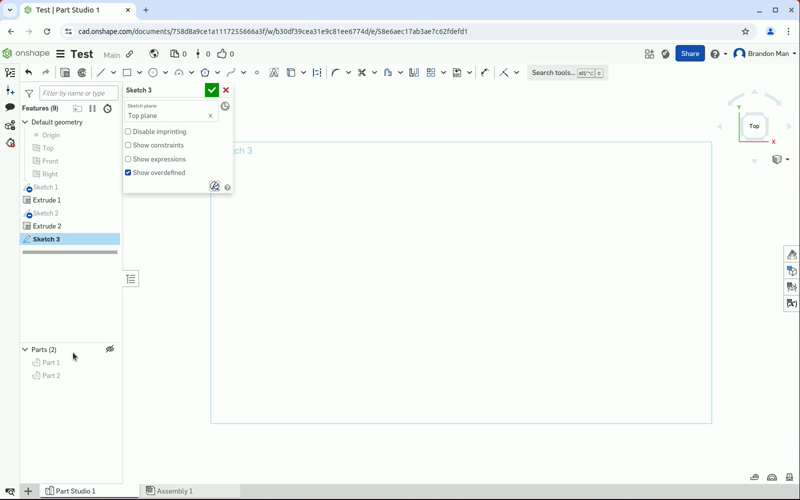
key(c)
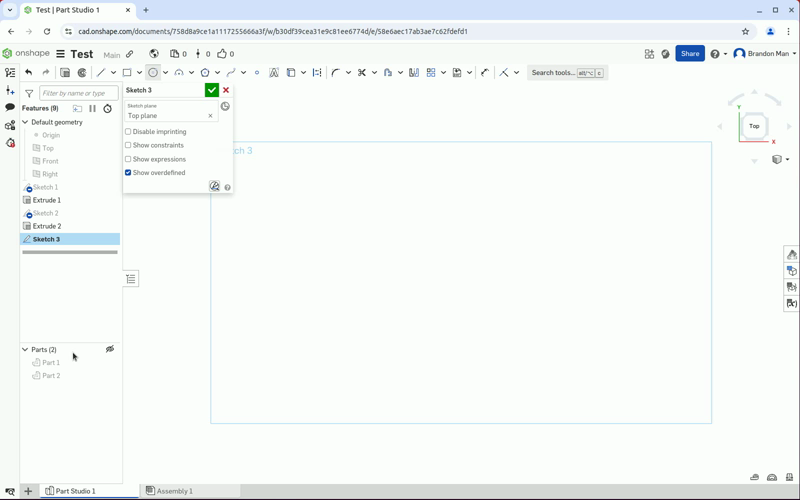
key_down(shift)
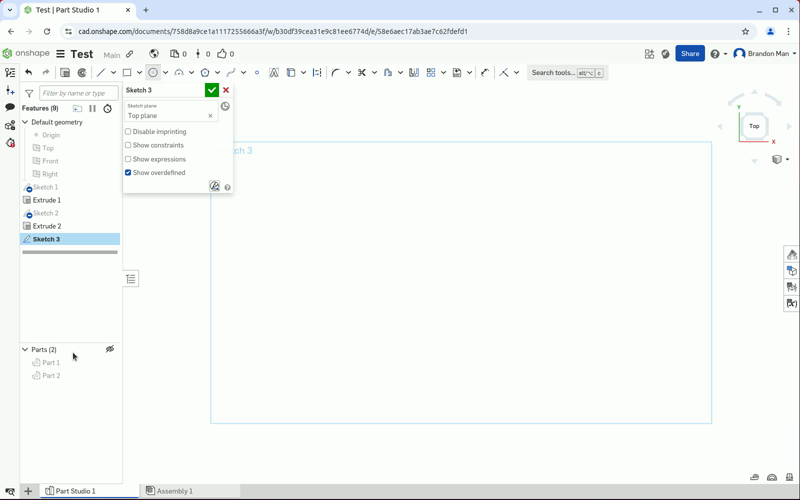
mouse_move(461, 282)
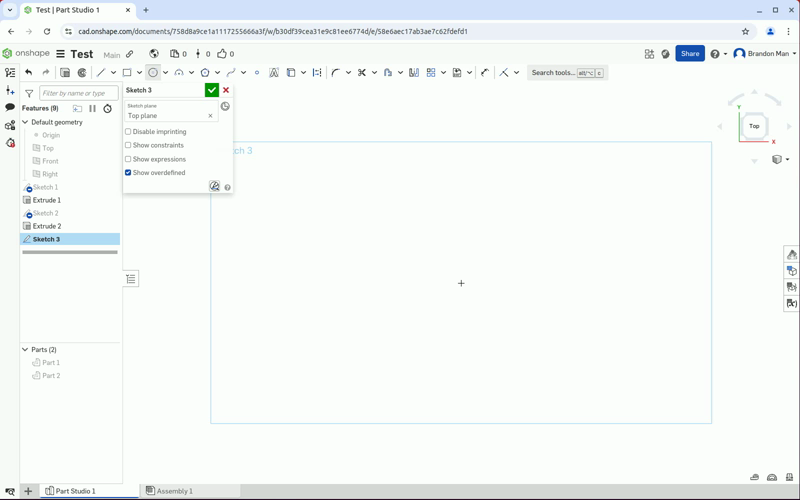
click(461, 282)
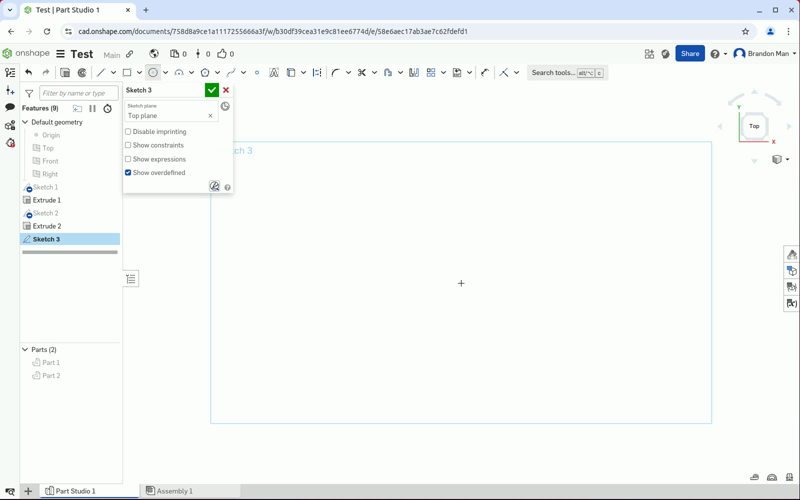
key_up(shift)
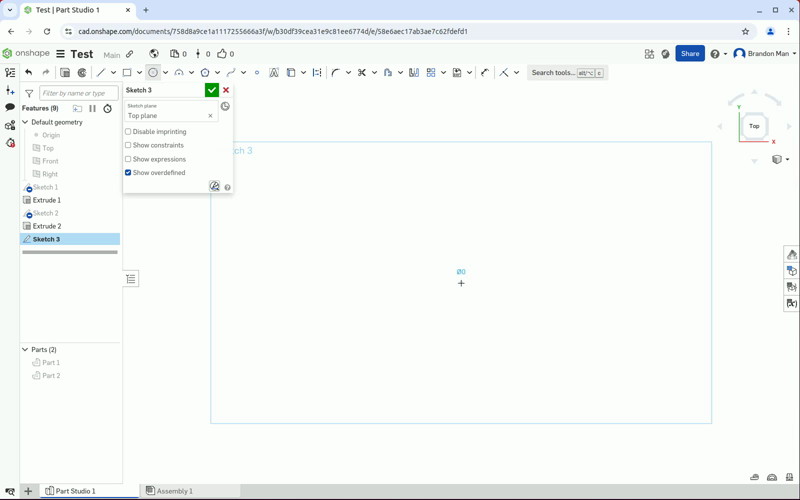
mouse_move(489, 282)
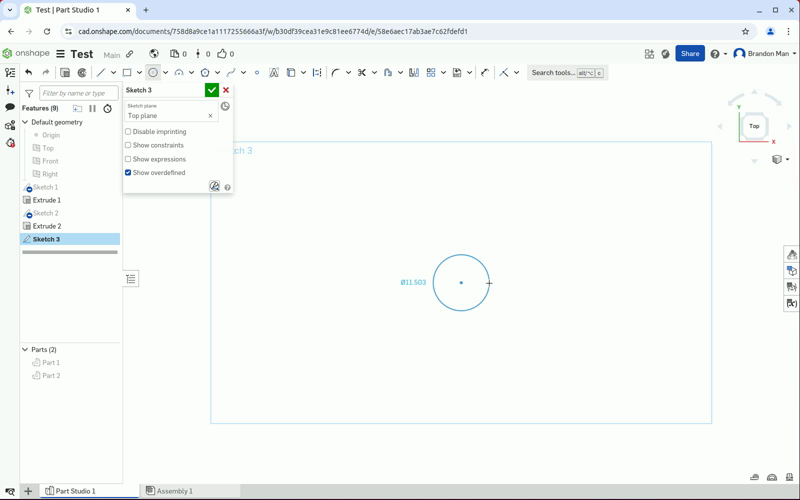
click(489, 282)
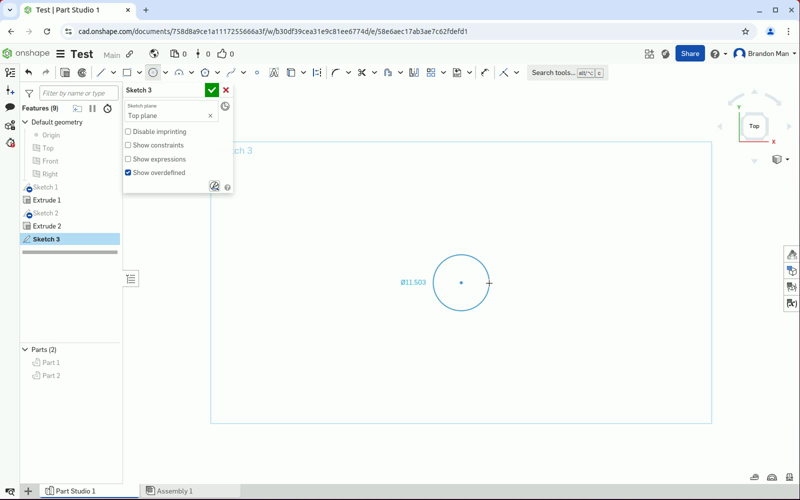
key(esc)
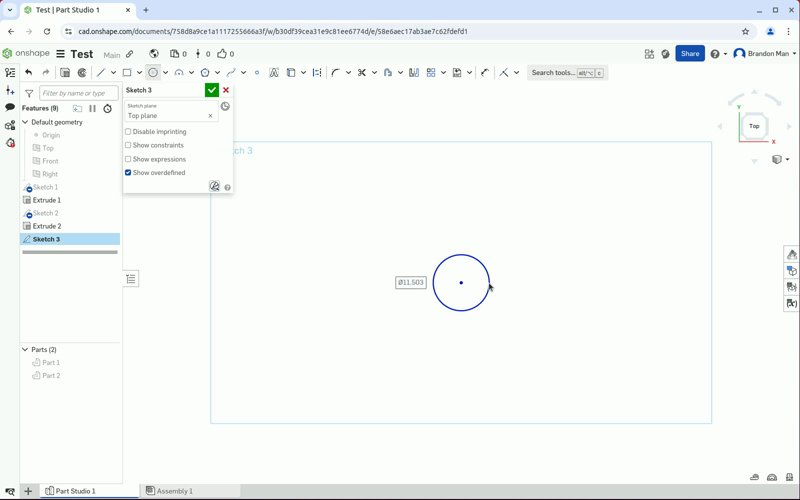
key(c)
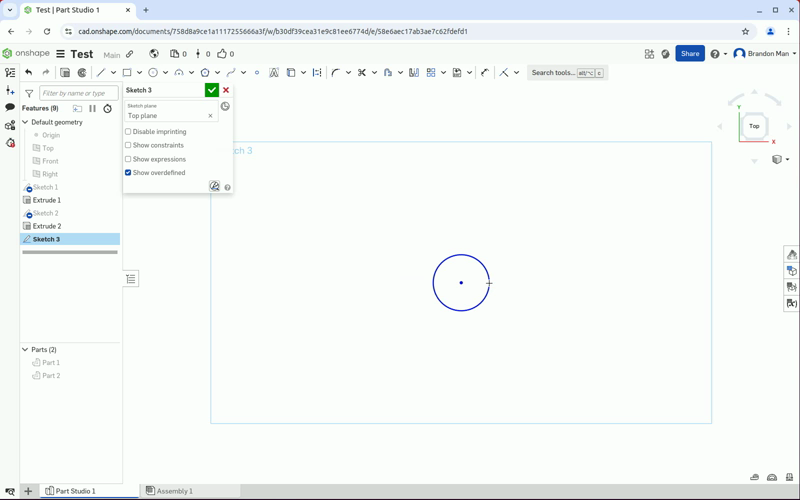
key_down(shift)
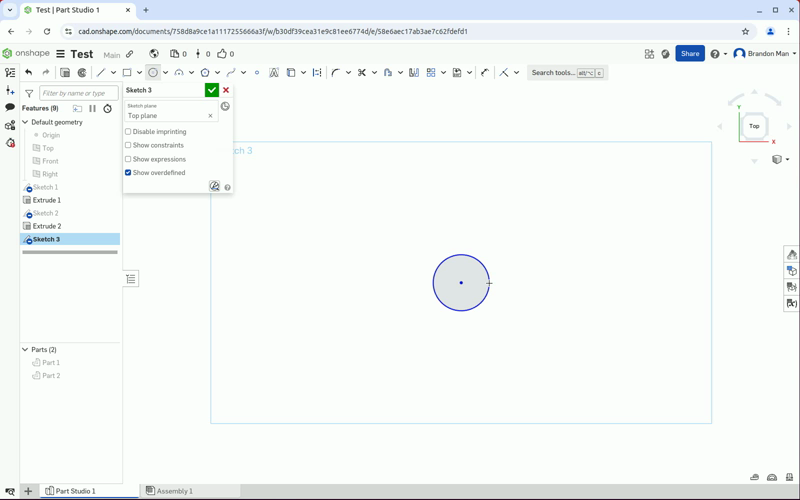
mouse_move(461, 282)
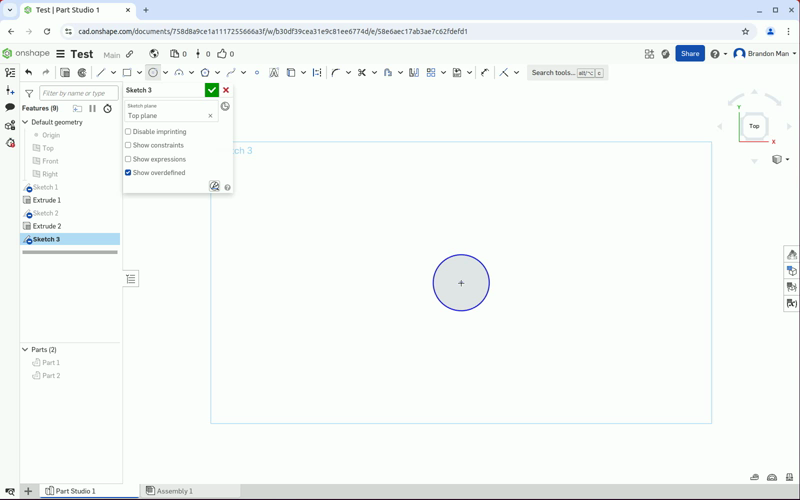
click(461, 282)
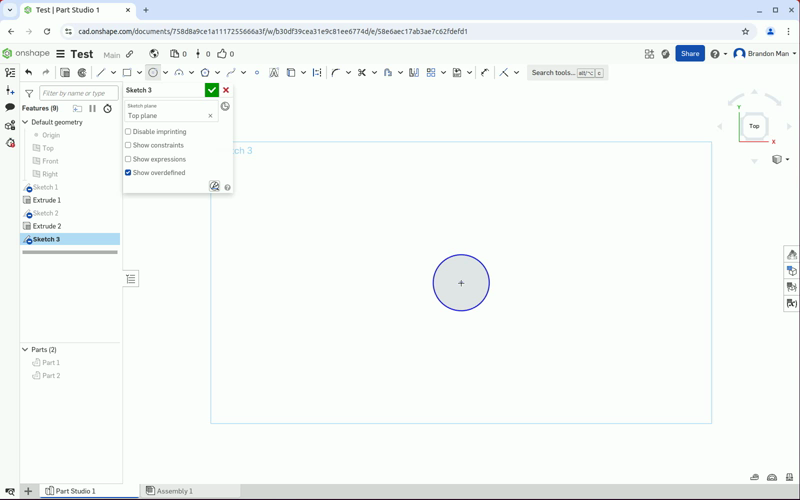
key_up(shift)
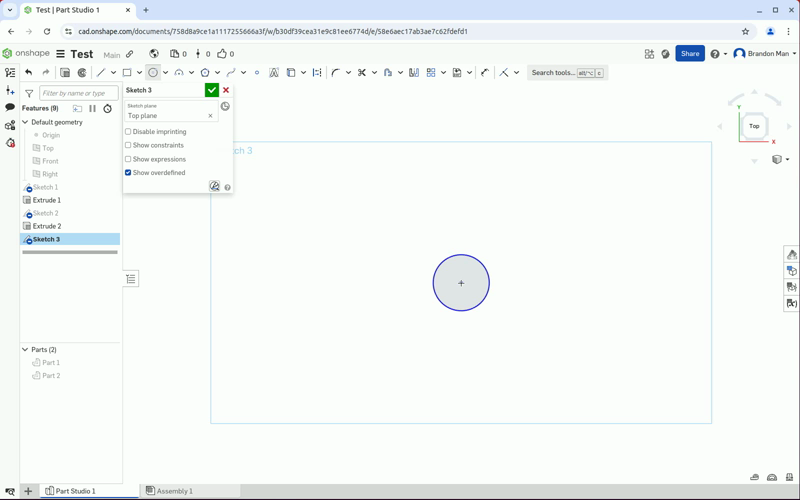
mouse_move(486, 282)
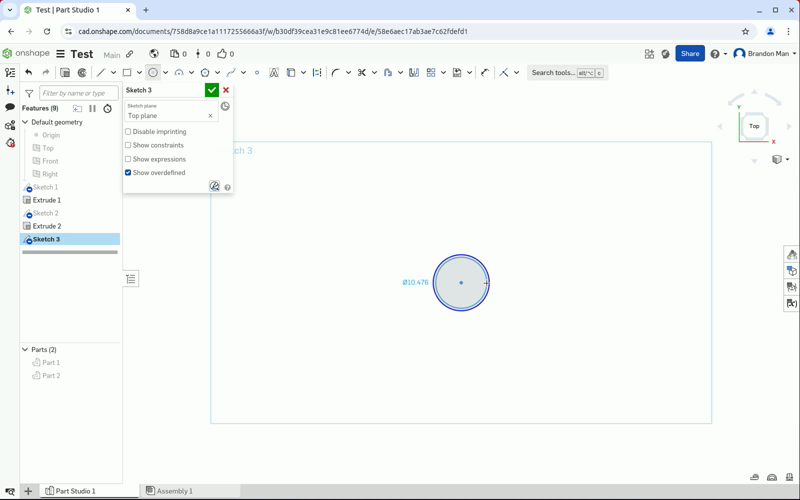
scroll(6)
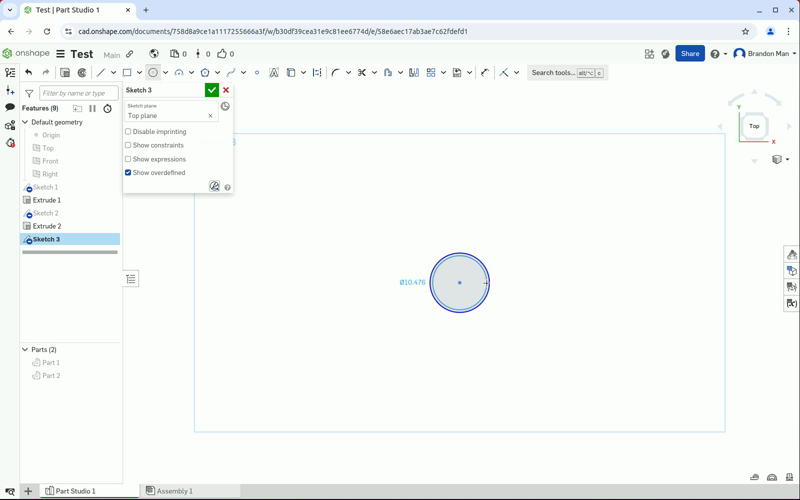
scroll(6)
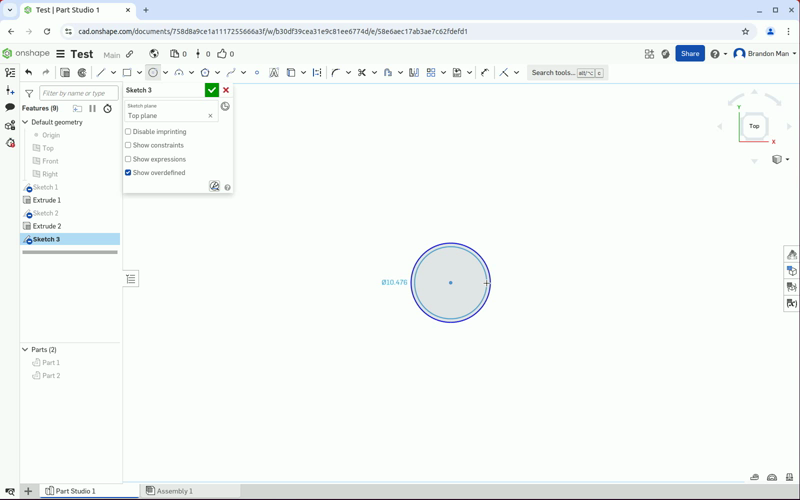
scroll(6)
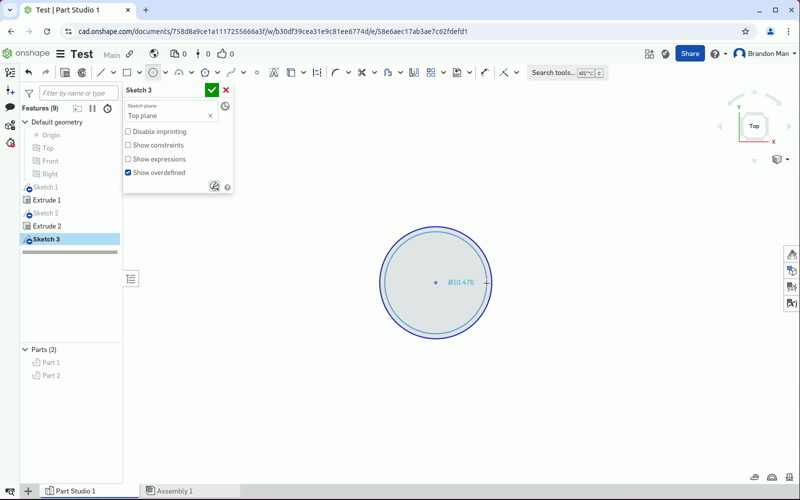
scroll(6)
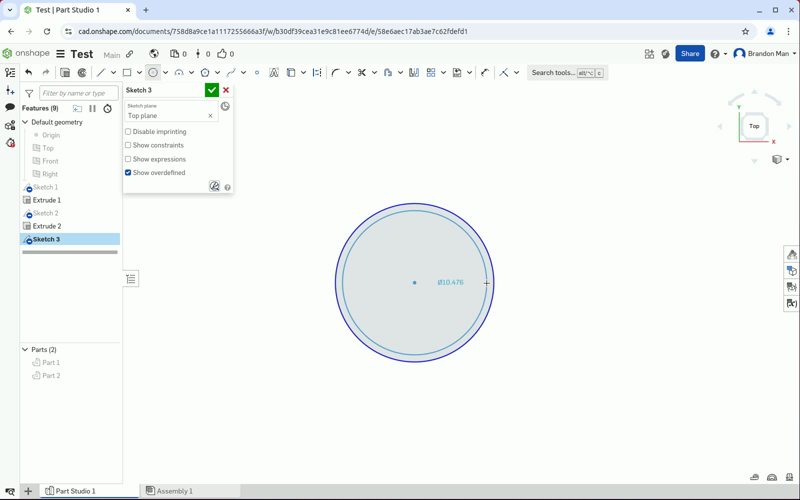
scroll(6)
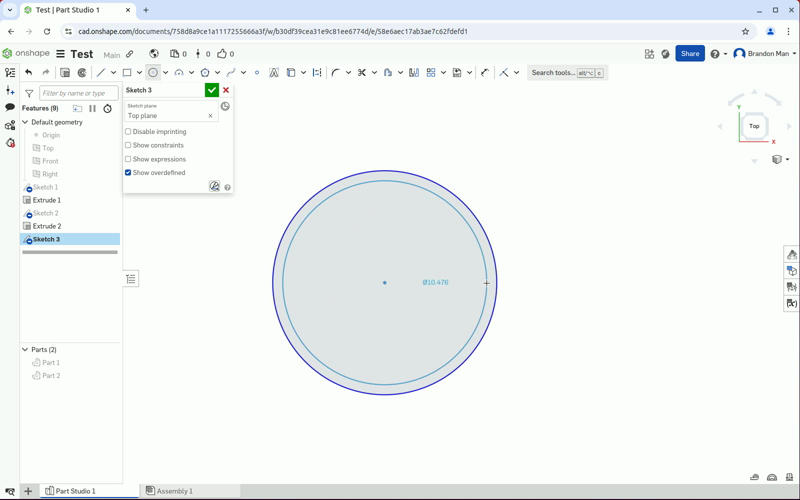
scroll(6)
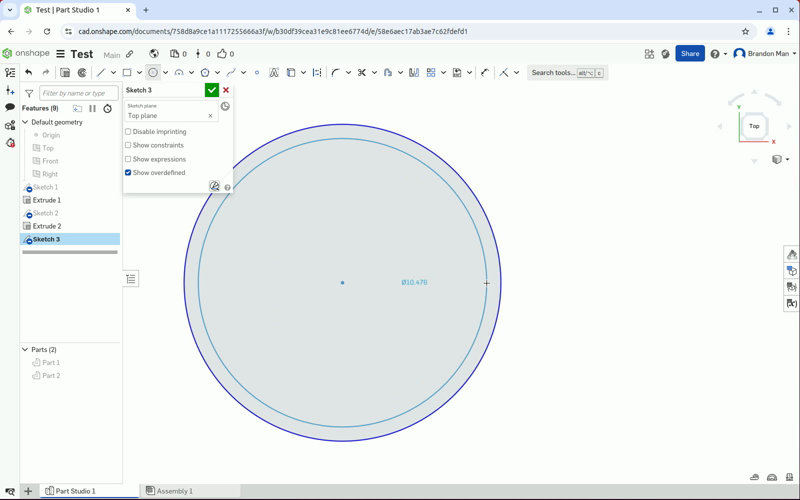
scroll(6)
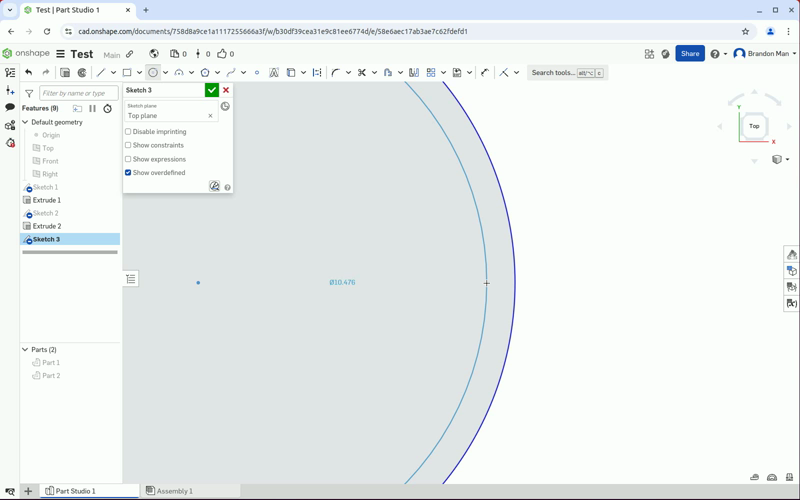
click(486, 282)
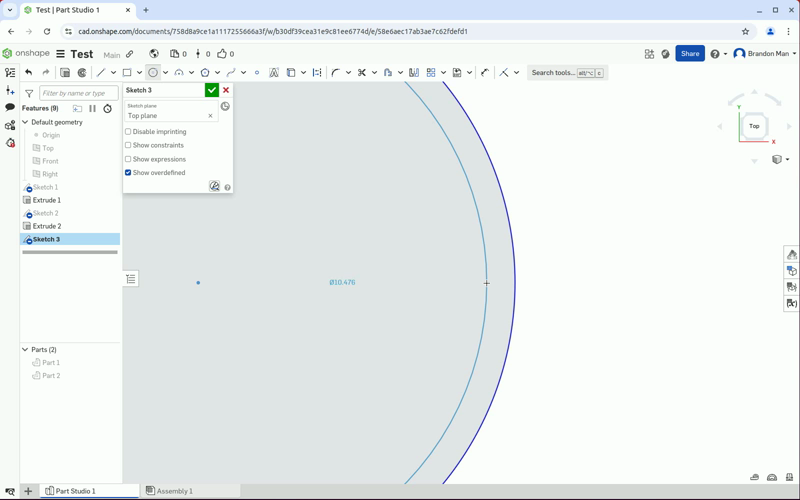
scroll(-6)
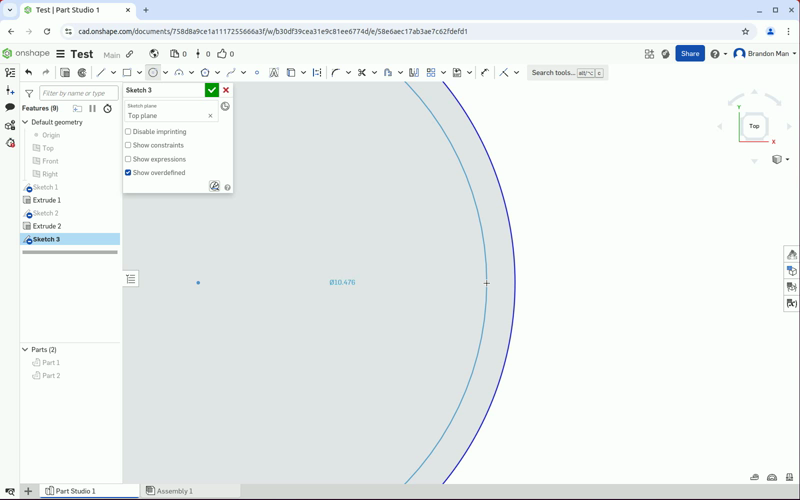
scroll(-6)
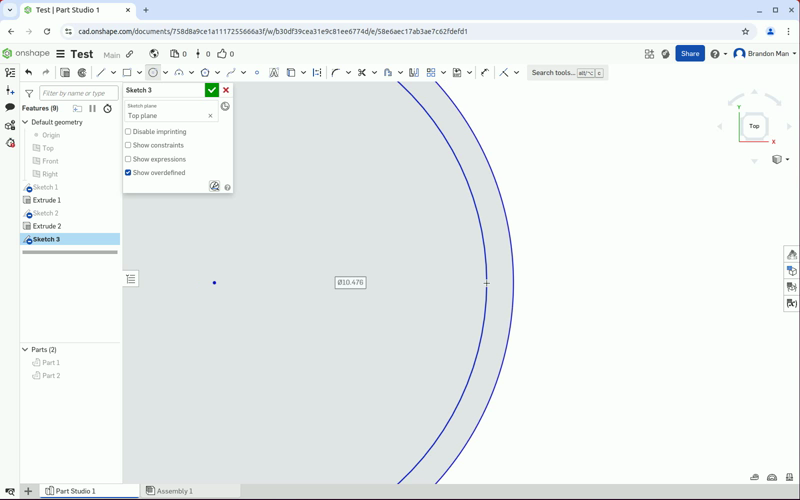
scroll(-6)
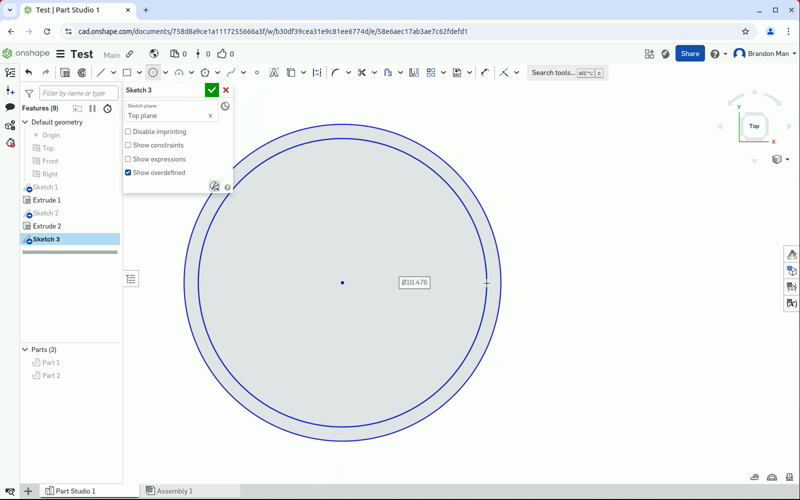
scroll(-6)
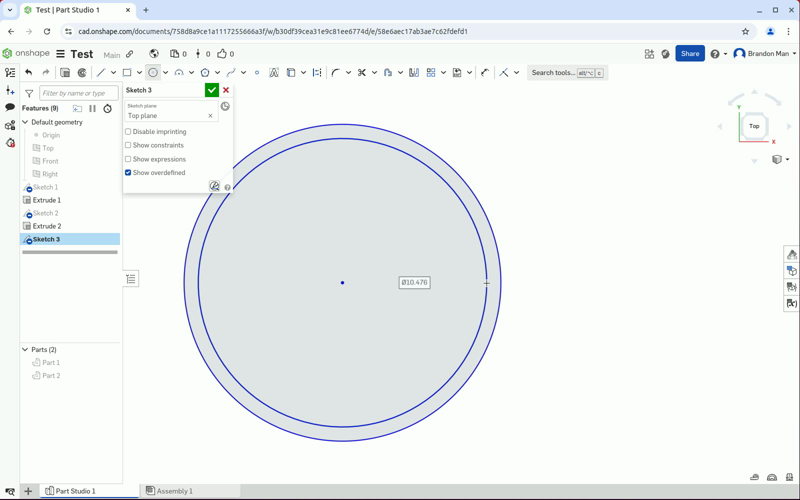
scroll(-6)
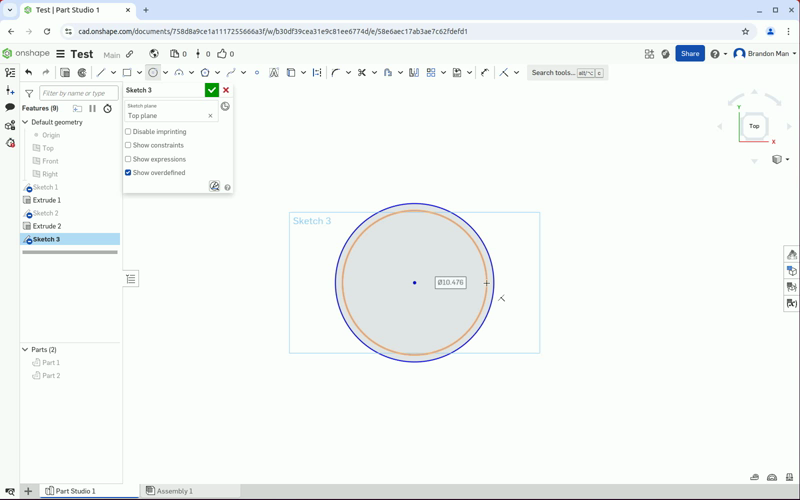
scroll(-6)
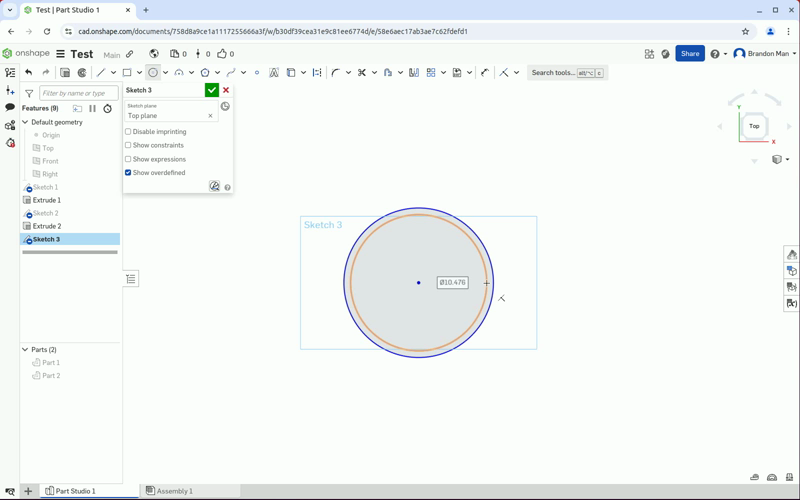
scroll(-6)
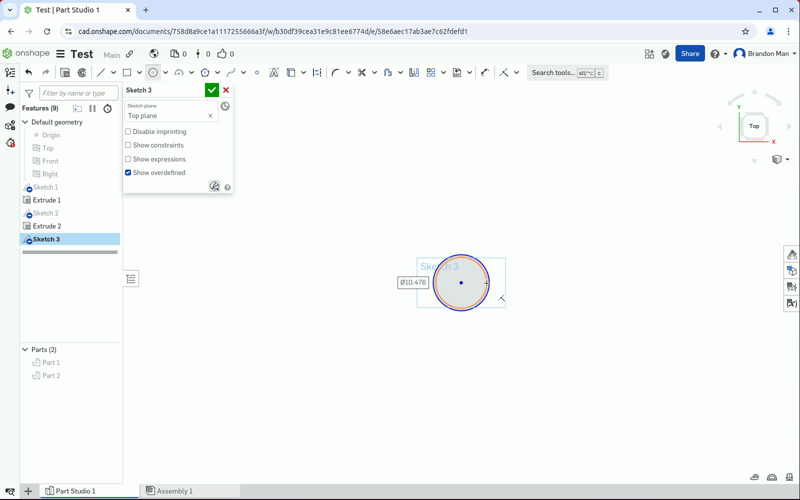
key(esc)
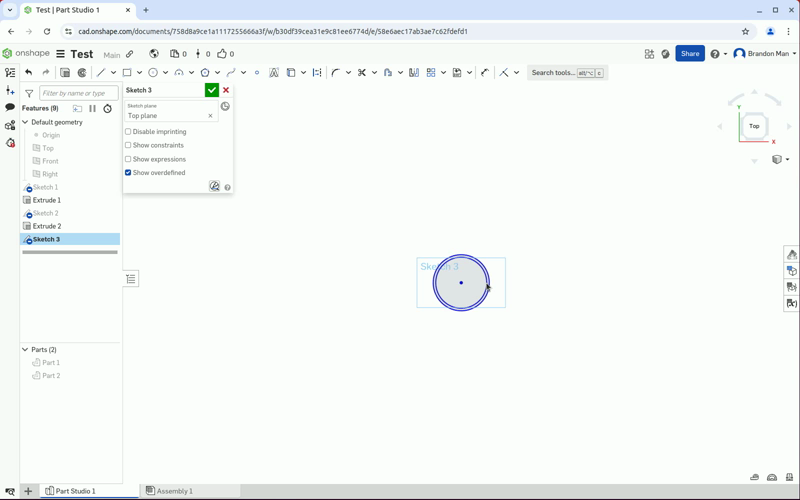
mouse_move(435, 278)
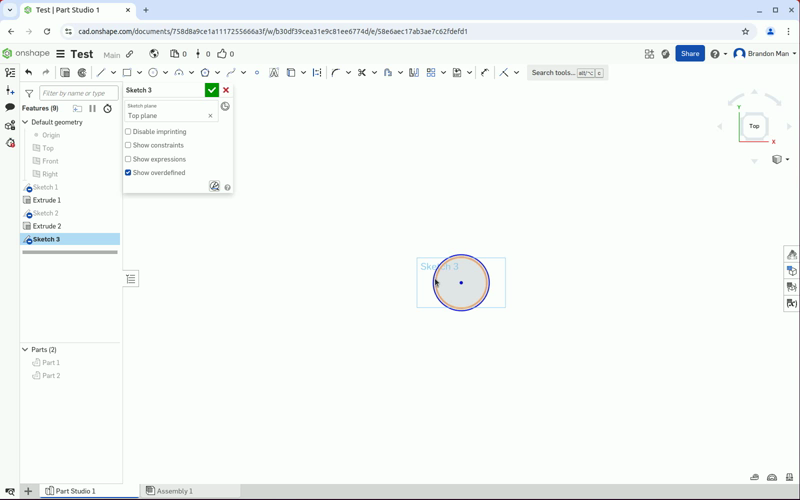
scroll(6)
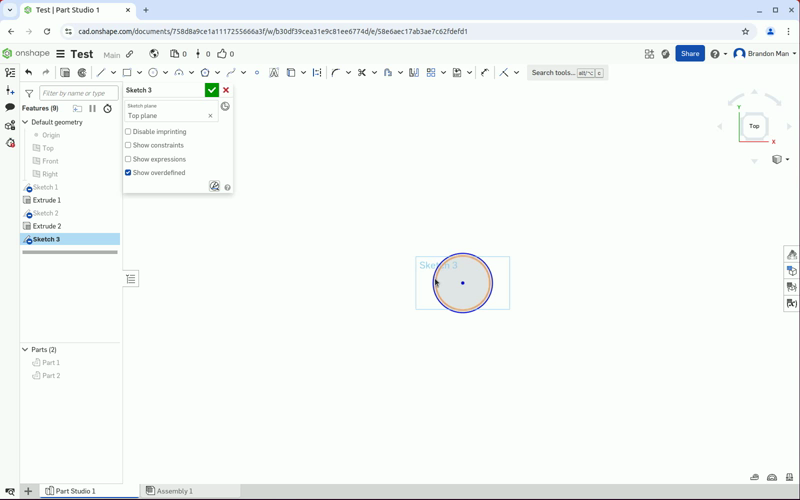
scroll(6)
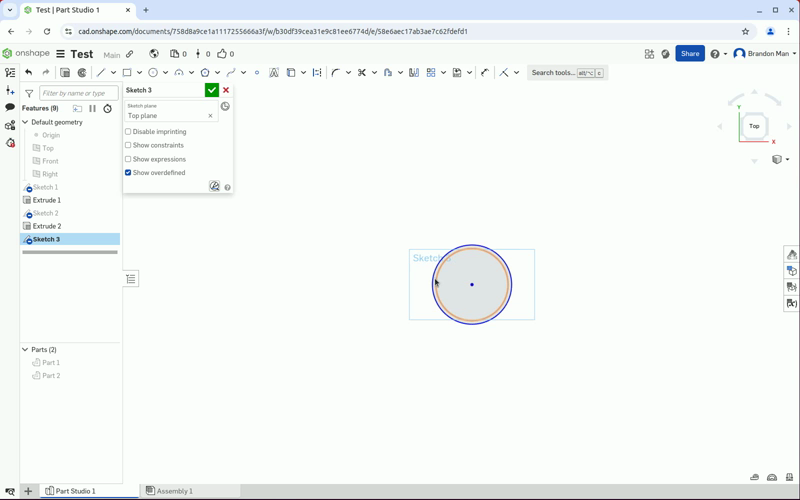
scroll(6)
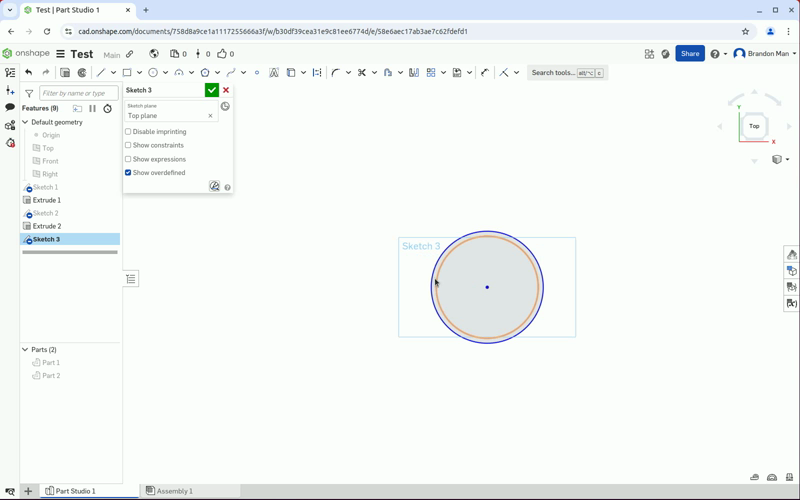
scroll(6)
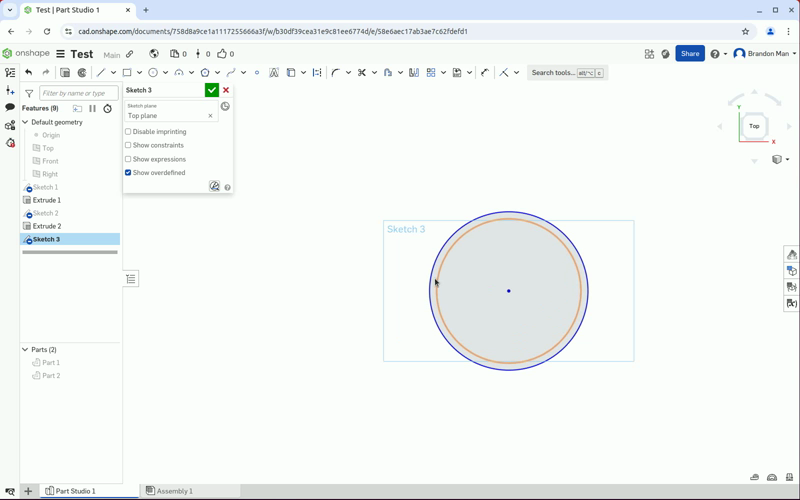
scroll(6)
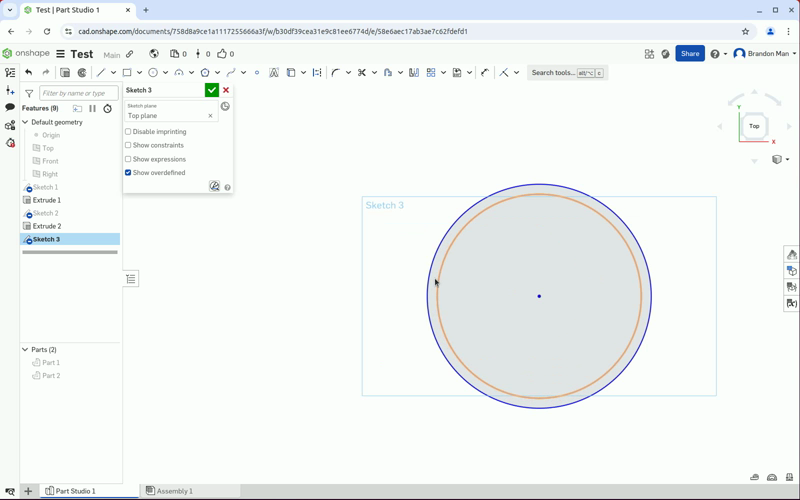
scroll(6)
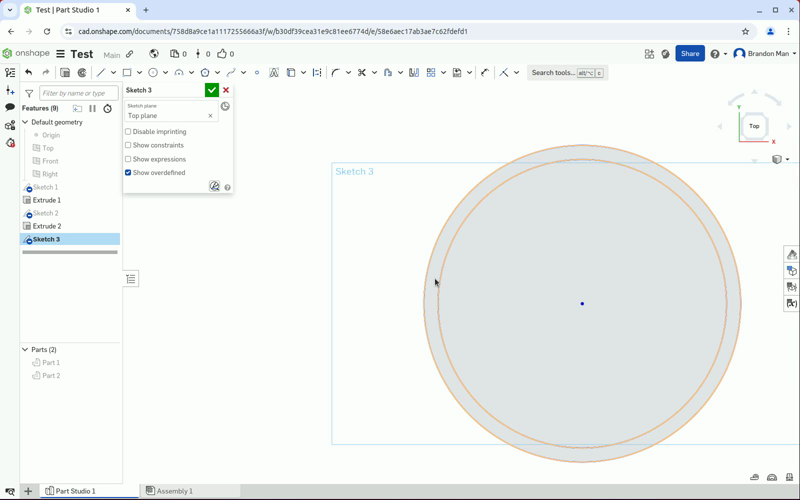
scroll(6)
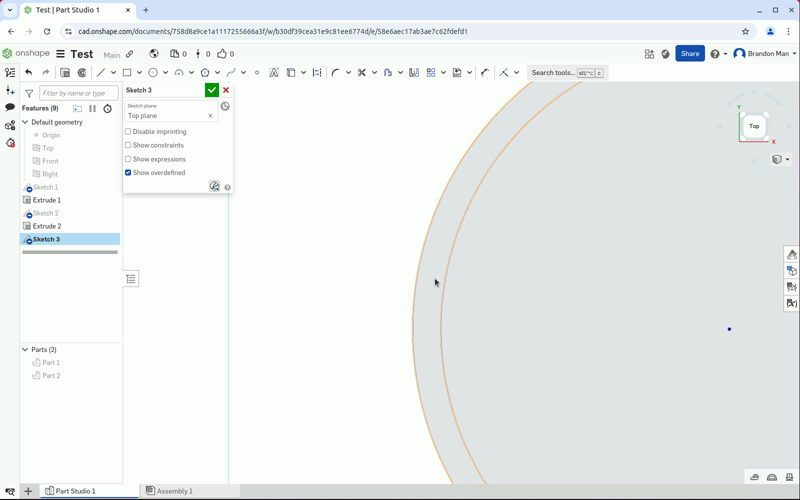
click(435, 278)
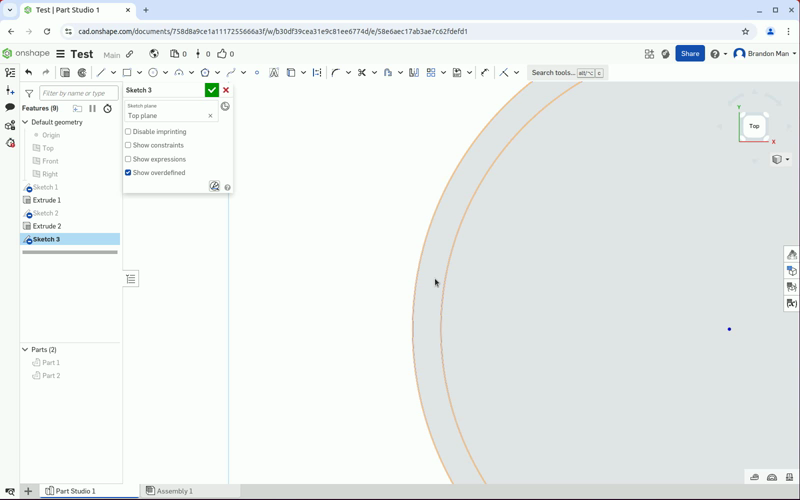
scroll(-6)
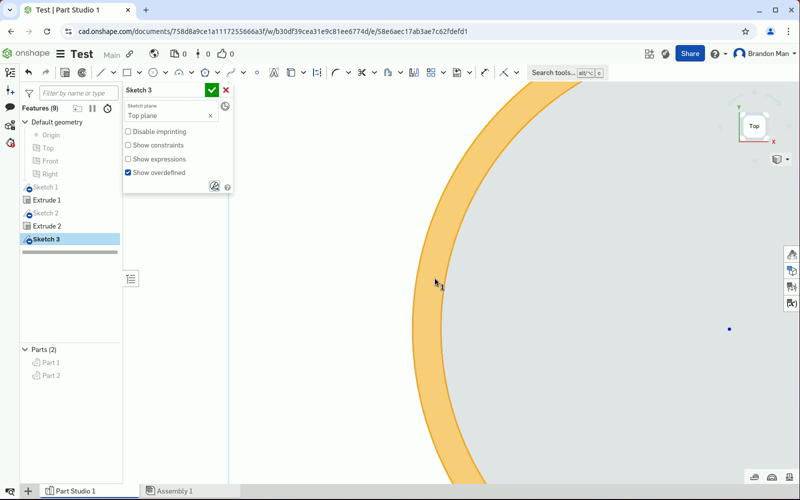
scroll(-6)
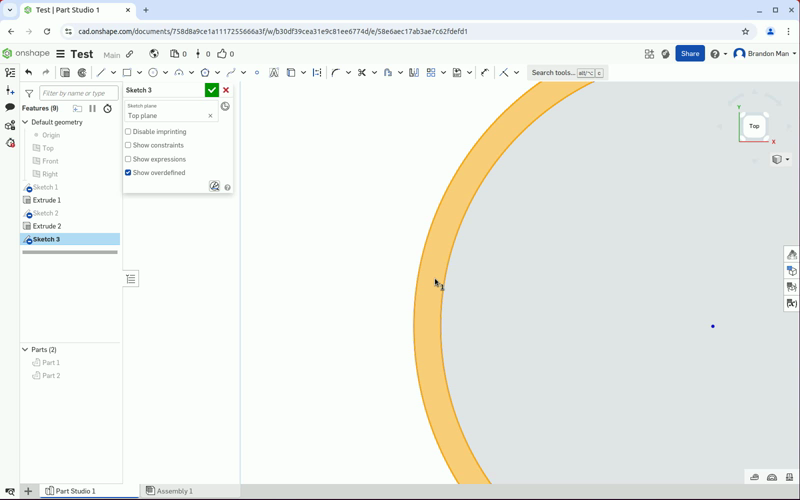
scroll(-6)
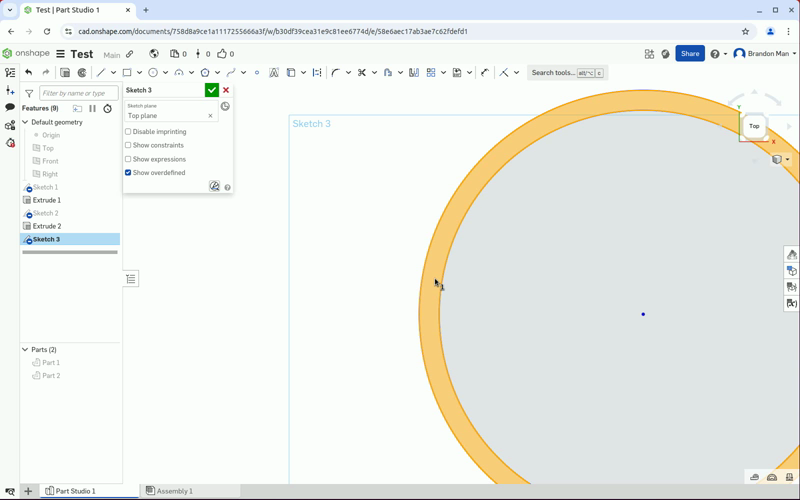
scroll(-6)
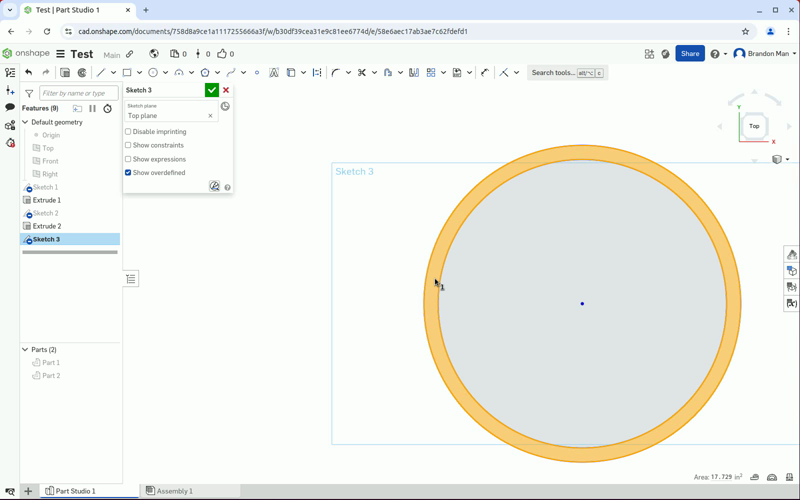
scroll(-6)
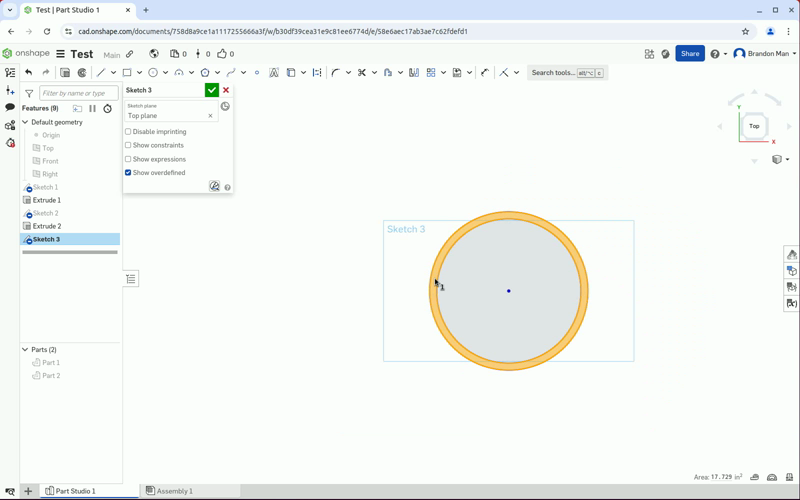
scroll(-6)
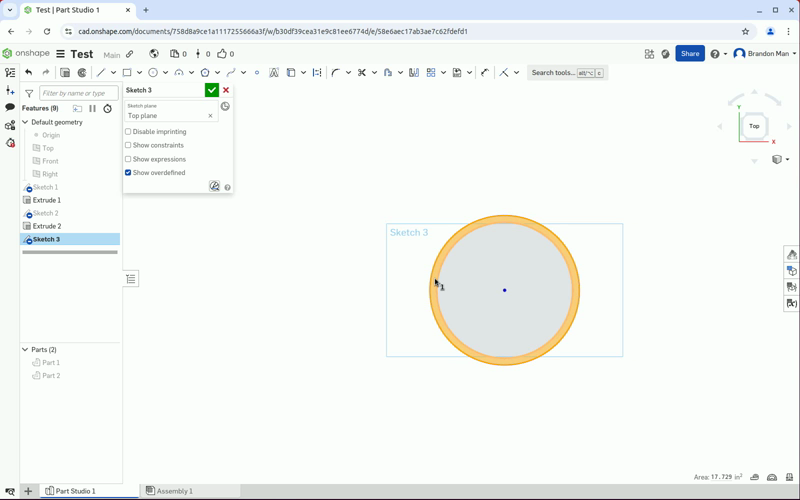
scroll(-6)
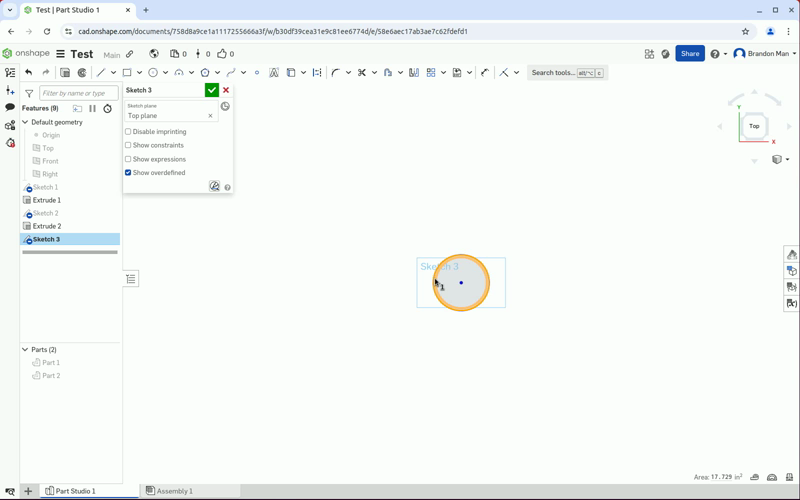
mouse_move(73, 352)
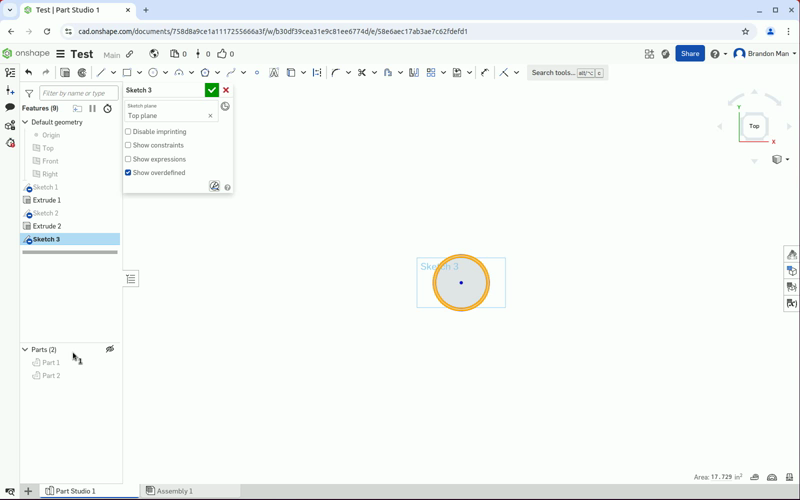
key(shift+y)
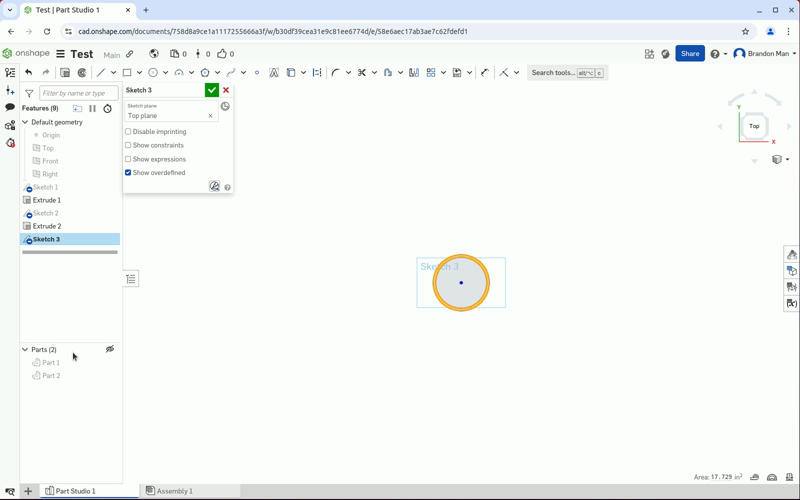
key(shift+e)
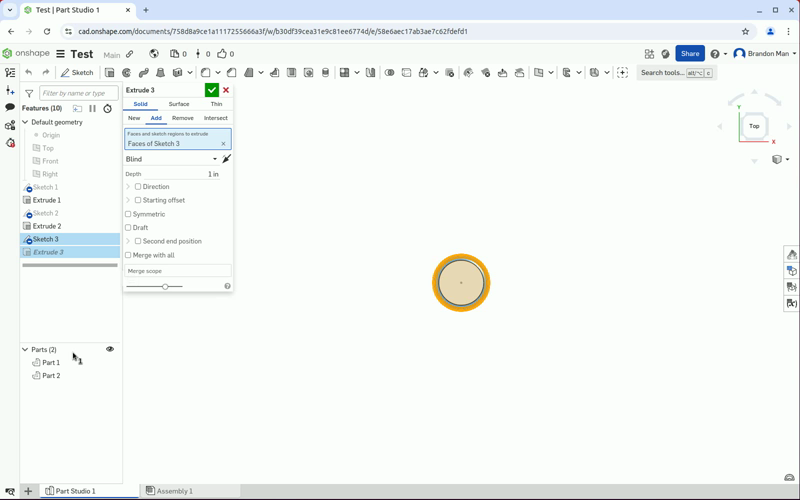
mouse_move(143, 106)
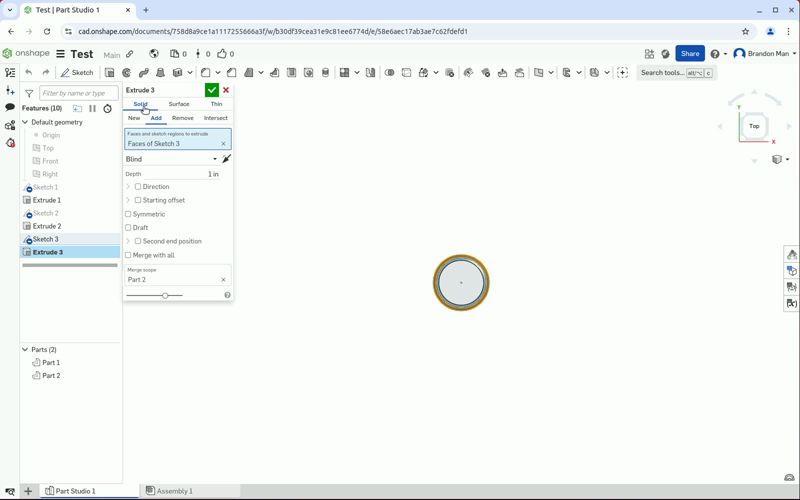
click(143, 106)
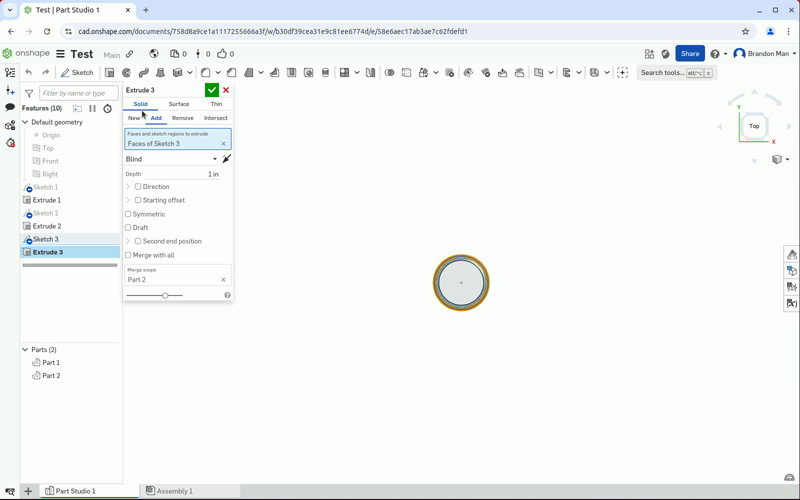
mouse_move(137, 120)
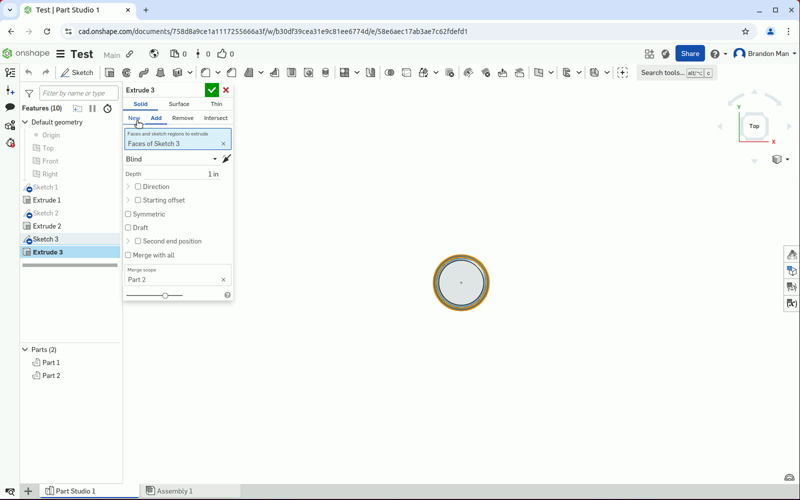
click(137, 120)
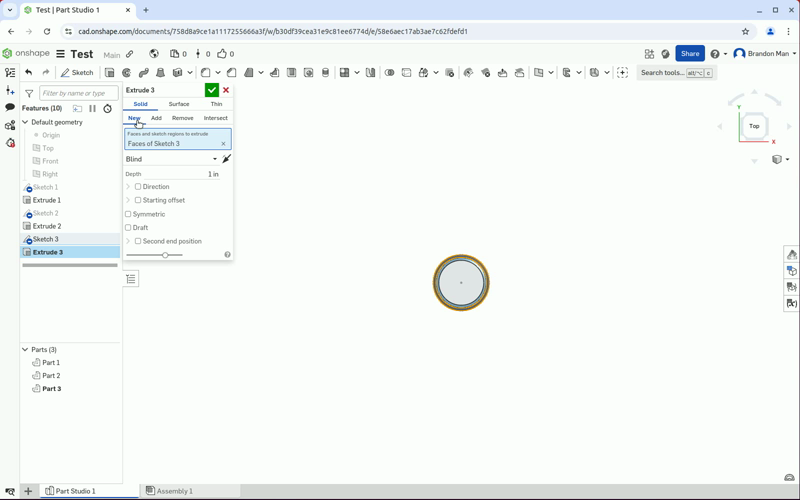
key(tab, 4)
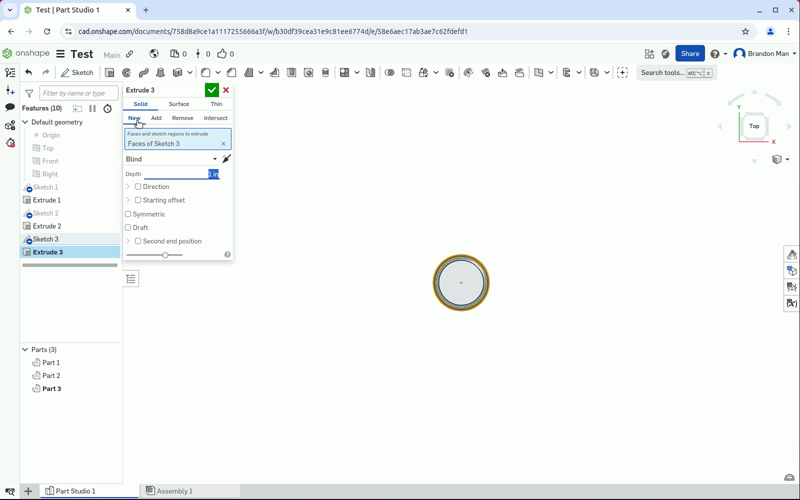
text(0.963)
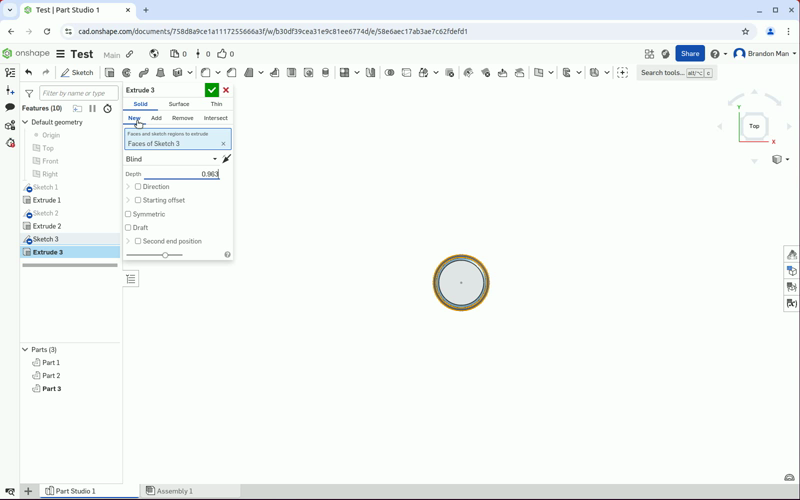
key(tab, 3)
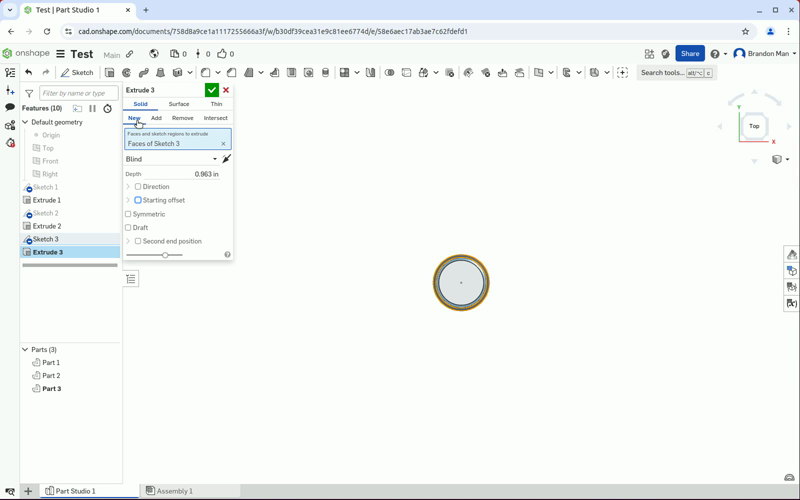
key(tab, 2)
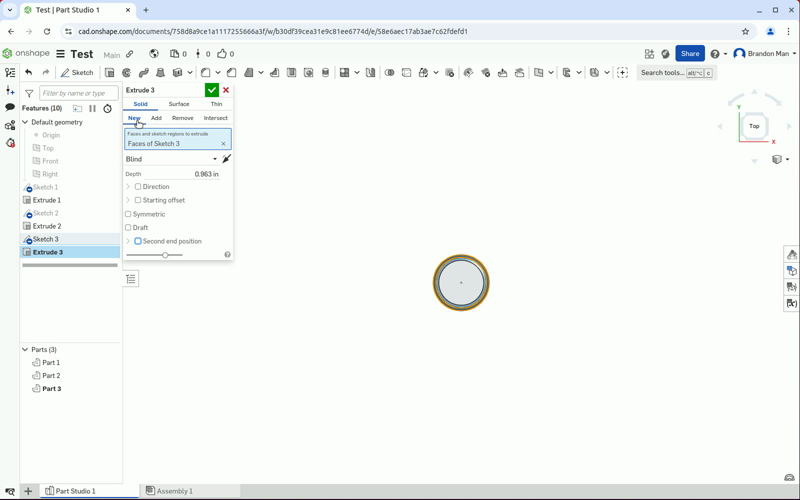
key(space)
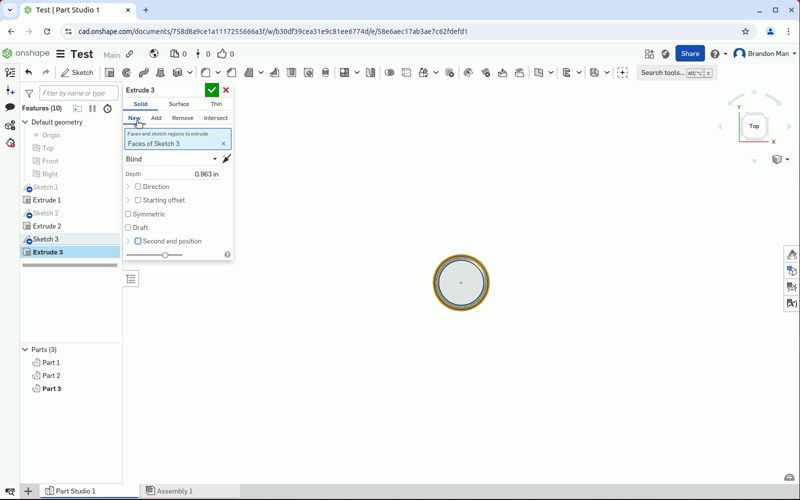
key(tab, 3)
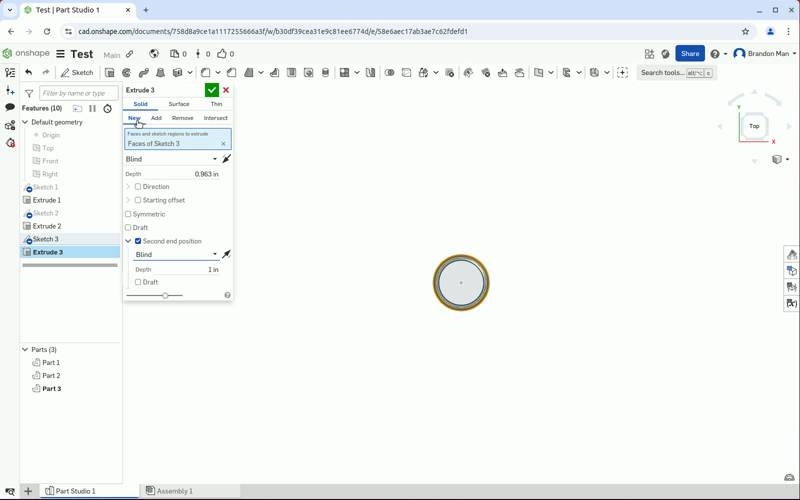
text(0.481)
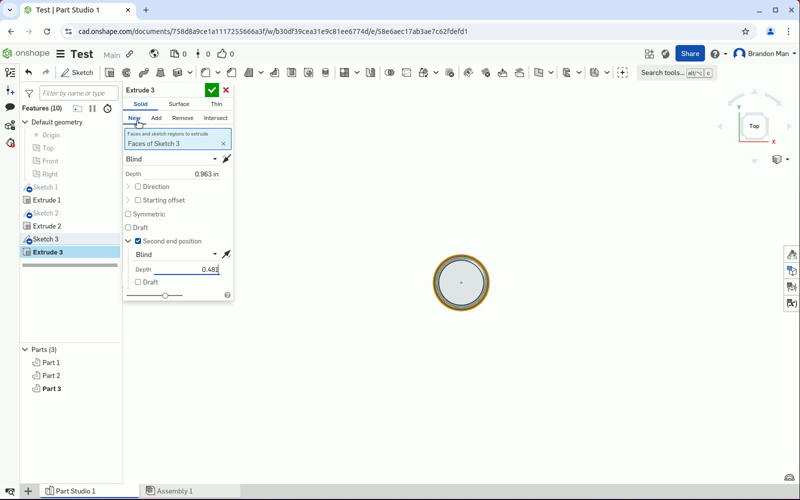
key(enter)
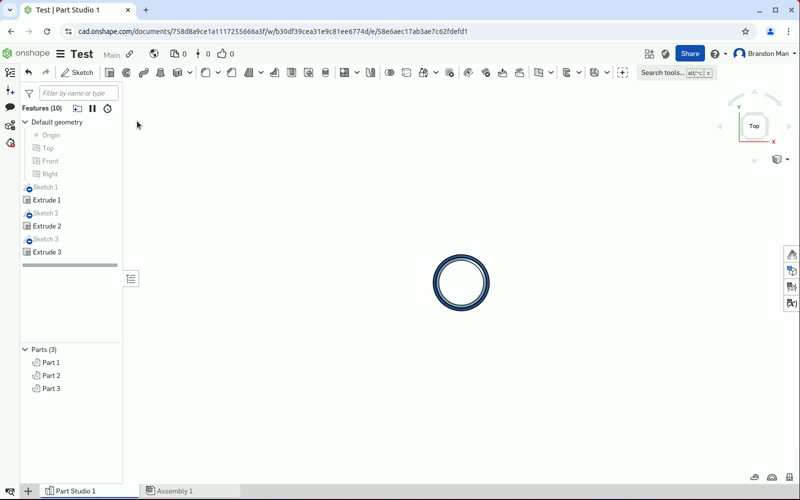
key(shift+h)
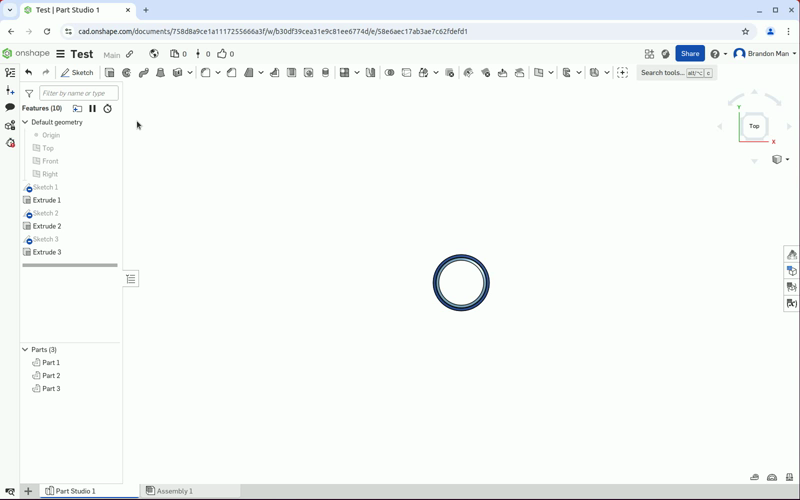
key(shift+h)
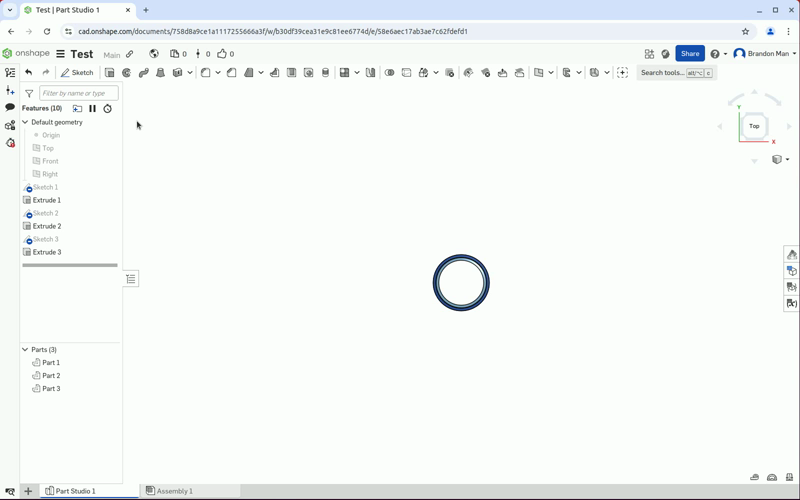
mouse_move(73, 189)
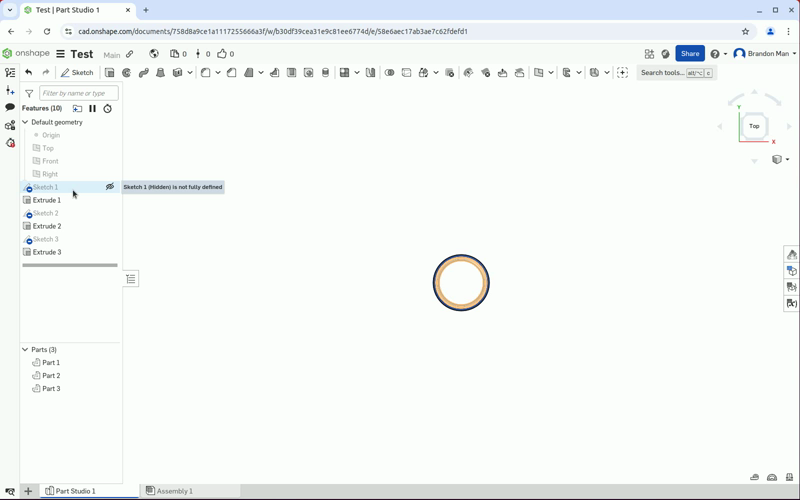
click(73, 189)
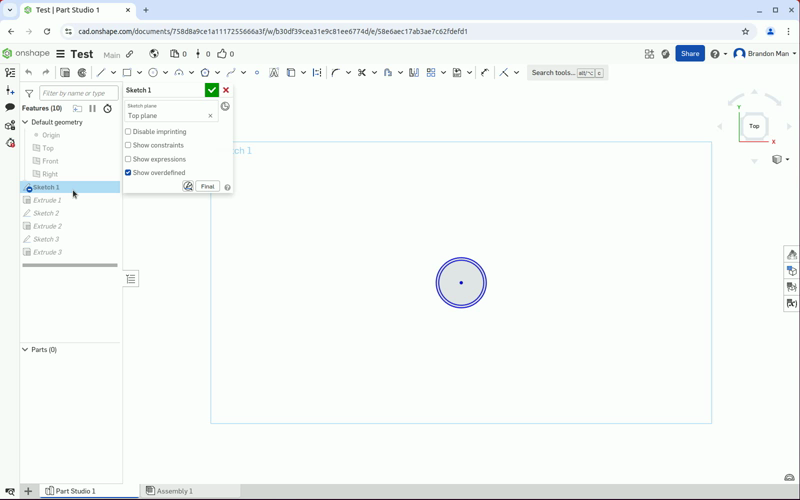
mouse_move(229, 92)
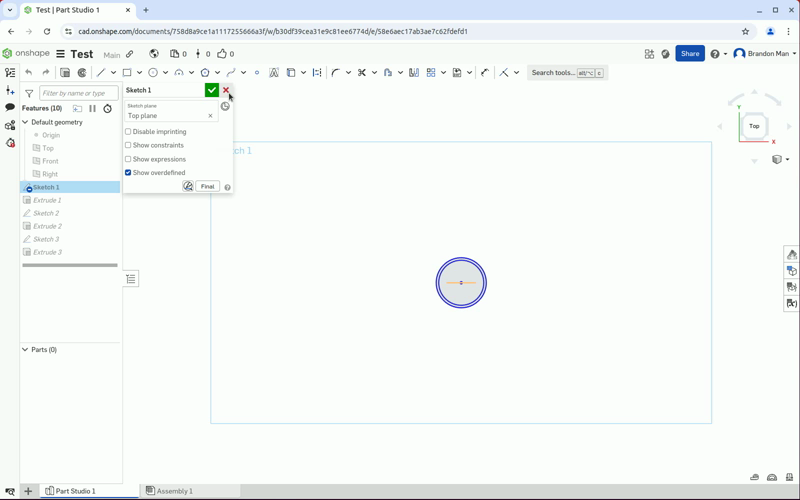
click(229, 92)
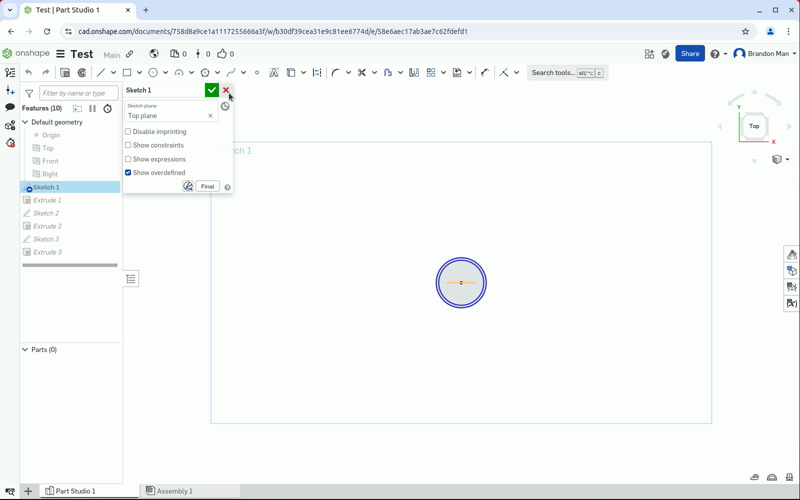
key(shift+s)
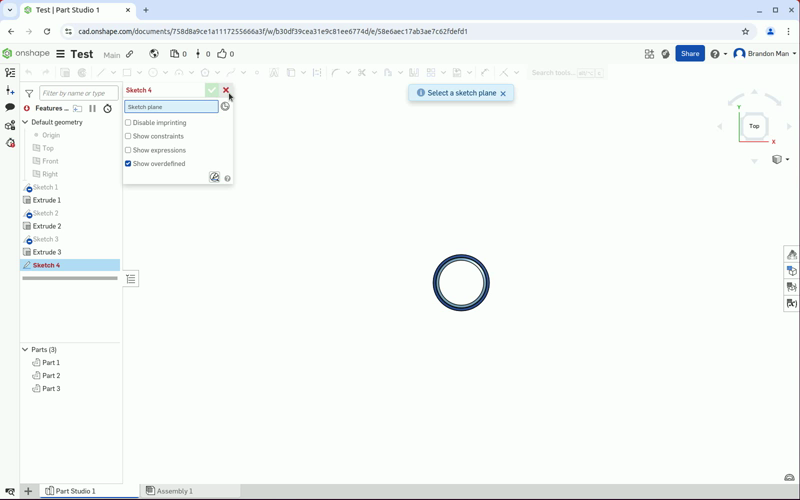
mouse_move(73, 150)
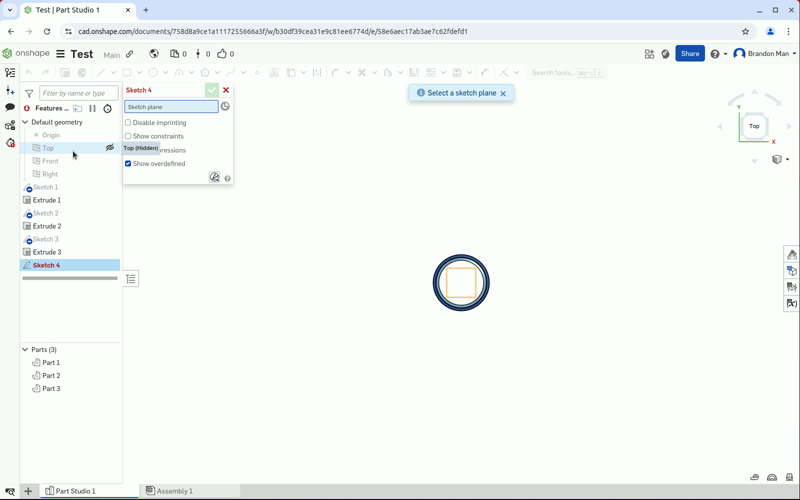
click(73, 150)
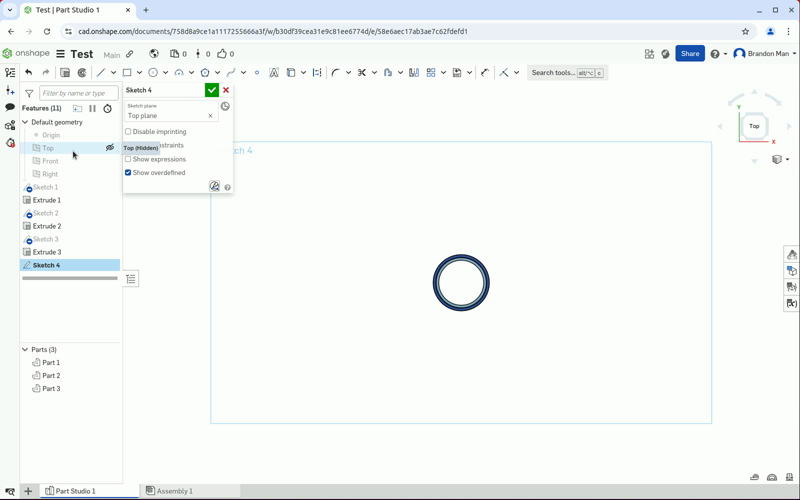
mouse_move(73, 352)
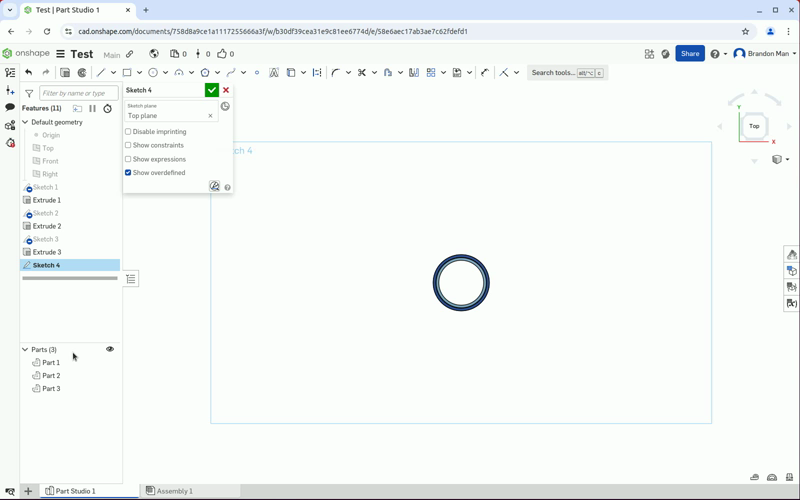
key(y)
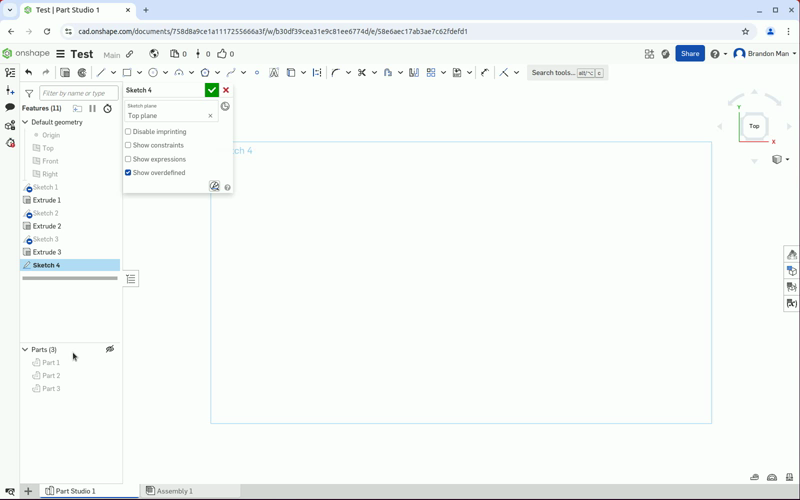
key(c)
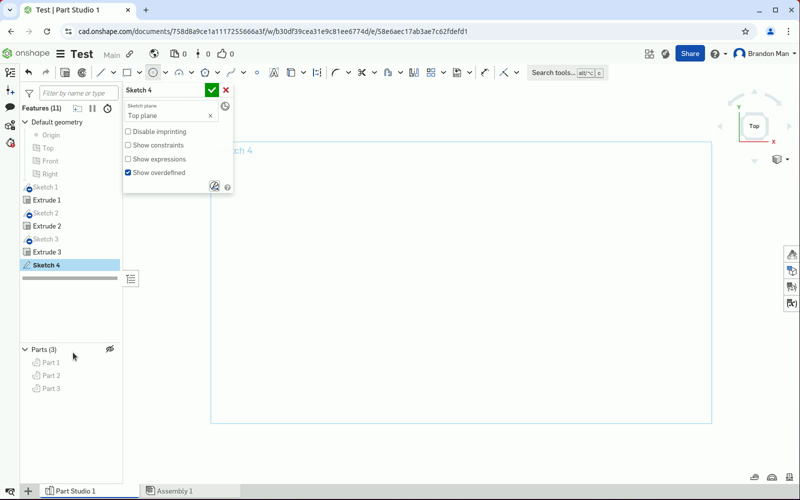
key_down(shift)
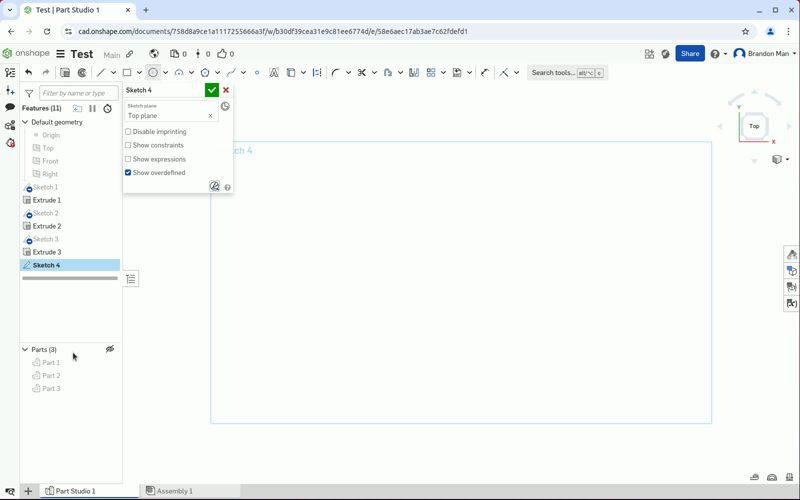
mouse_move(461, 282)
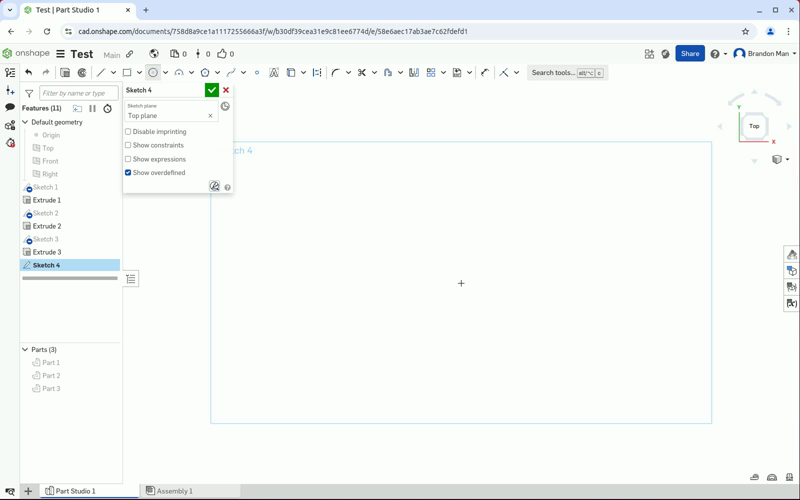
click(461, 282)
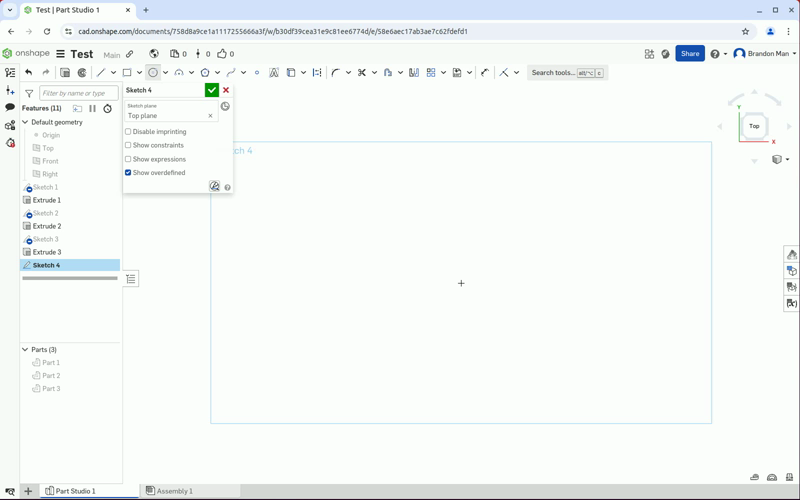
key_up(shift)
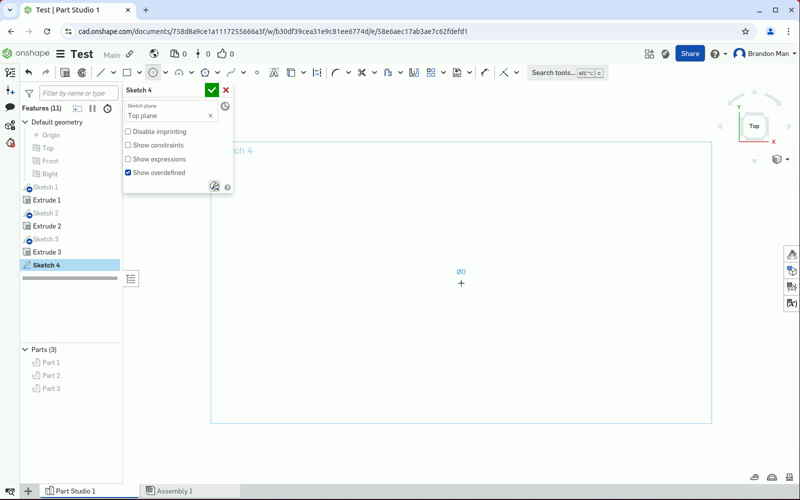
mouse_move(489, 282)
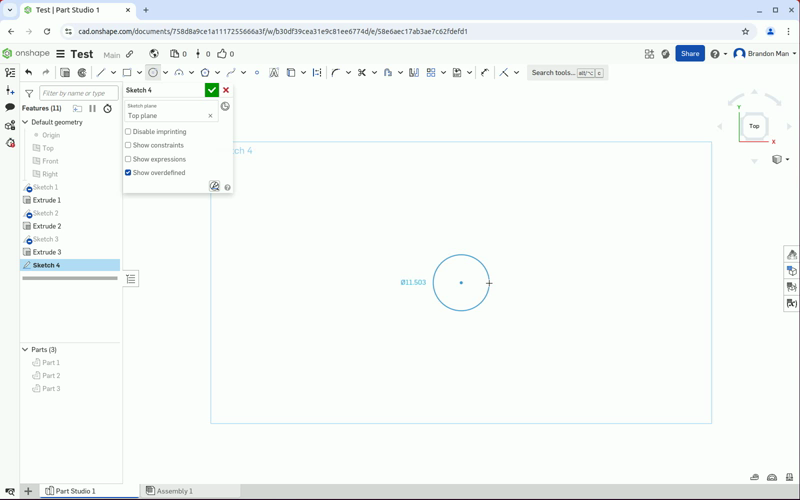
click(489, 282)
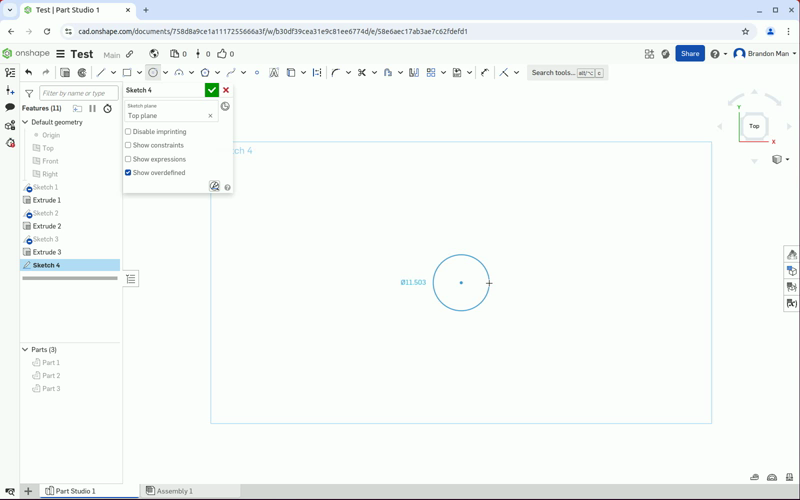
key(esc)
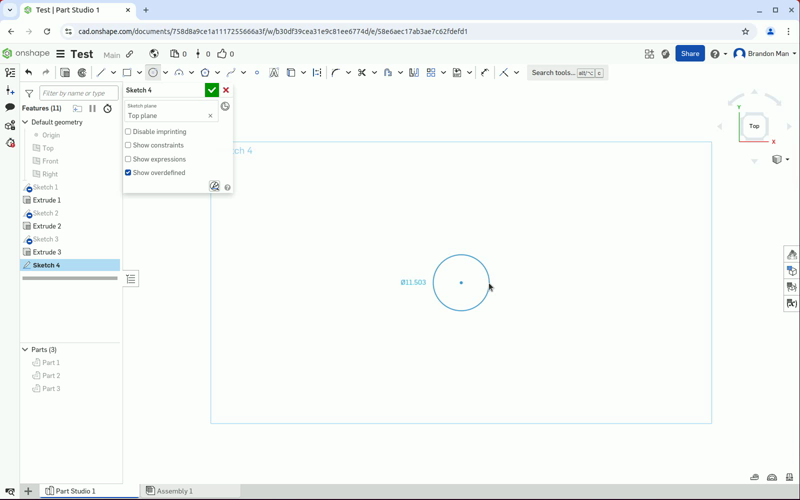
key(c)
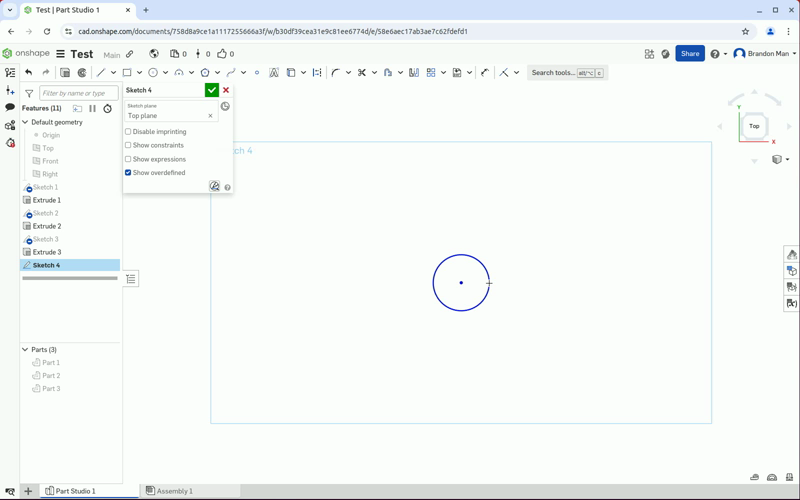
key_down(shift)
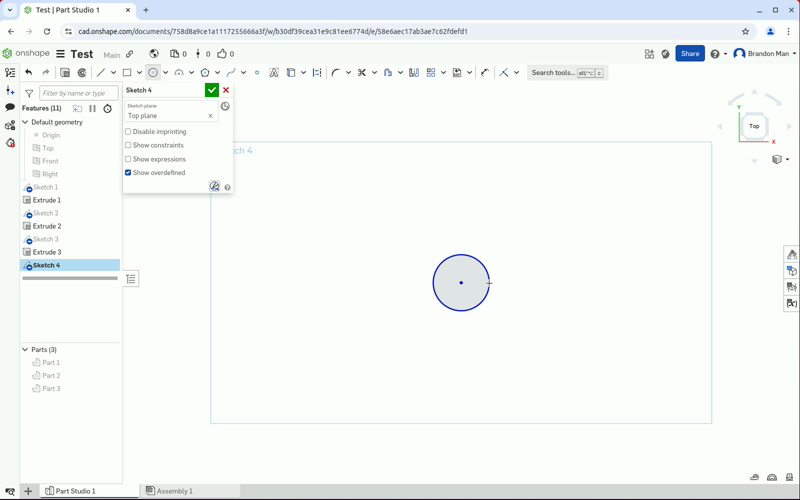
mouse_move(461, 282)
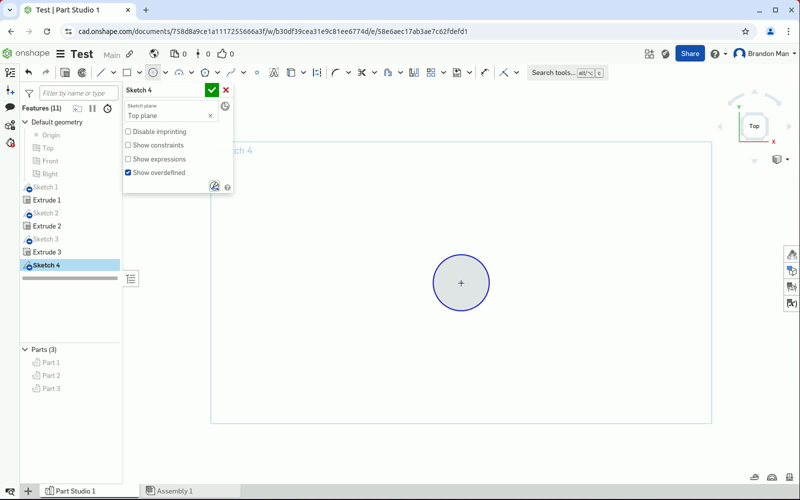
click(461, 282)
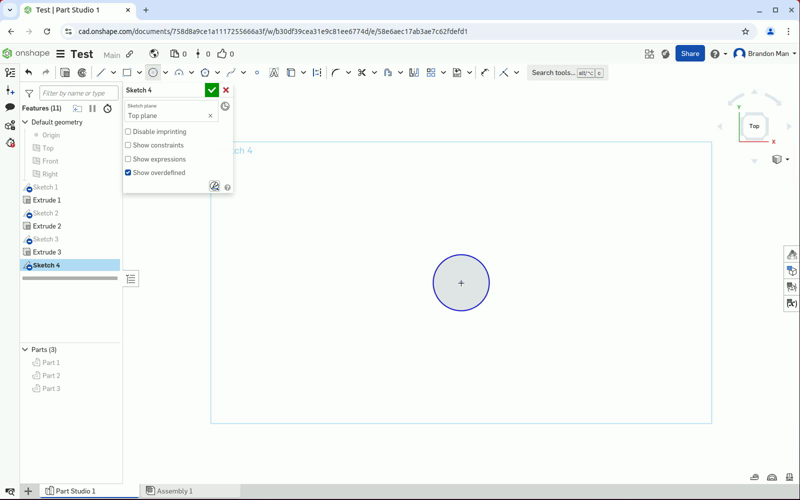
key_up(shift)
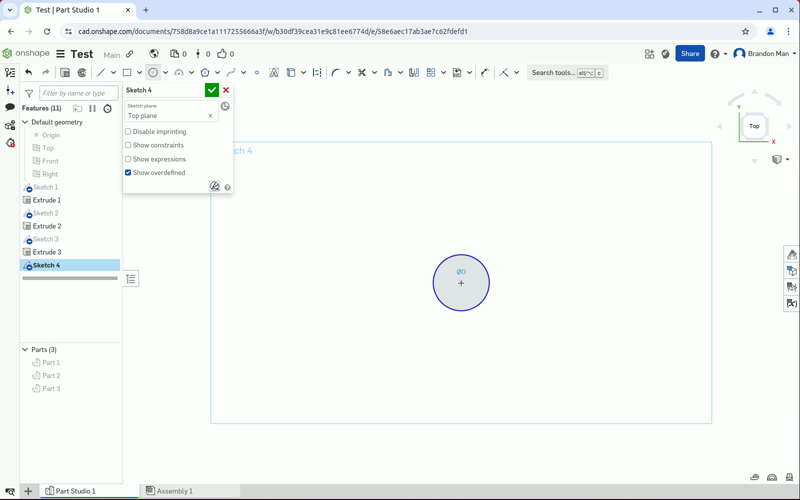
mouse_move(486, 282)
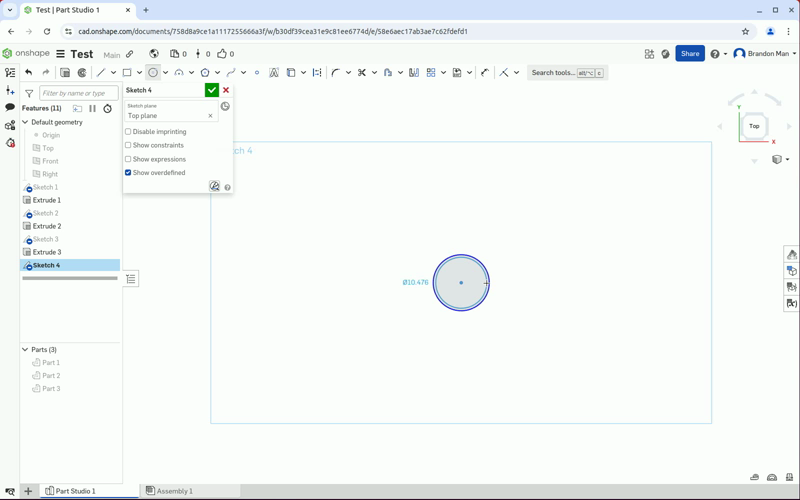
scroll(6)
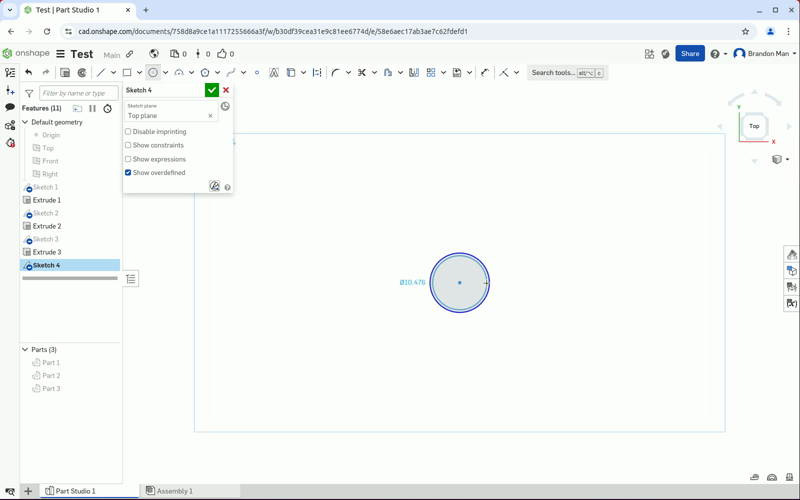
scroll(6)
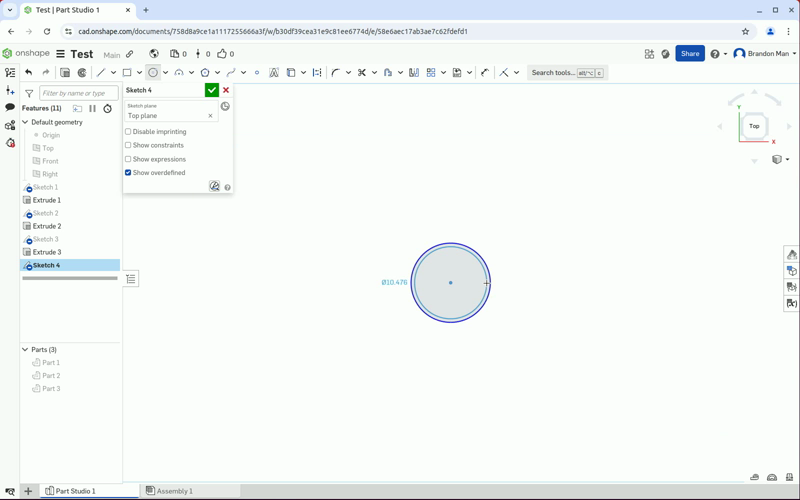
scroll(6)
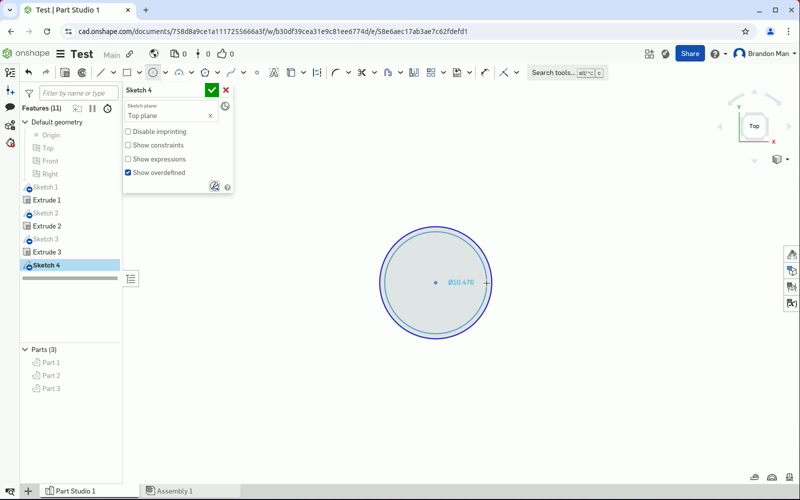
scroll(6)
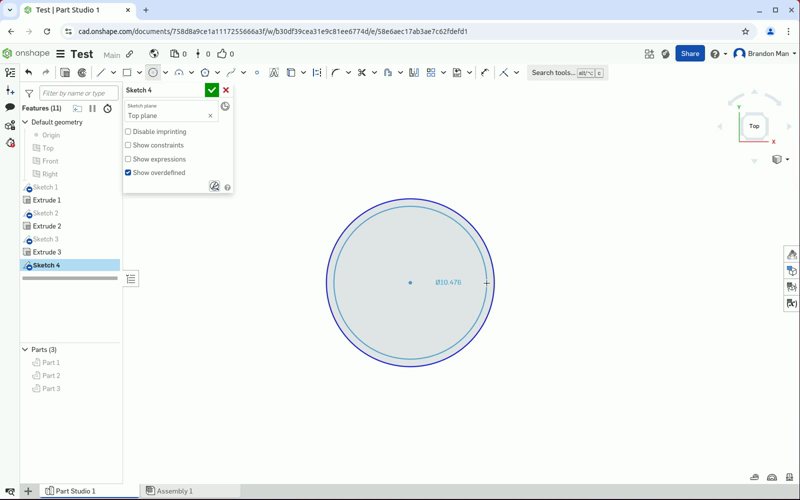
scroll(6)
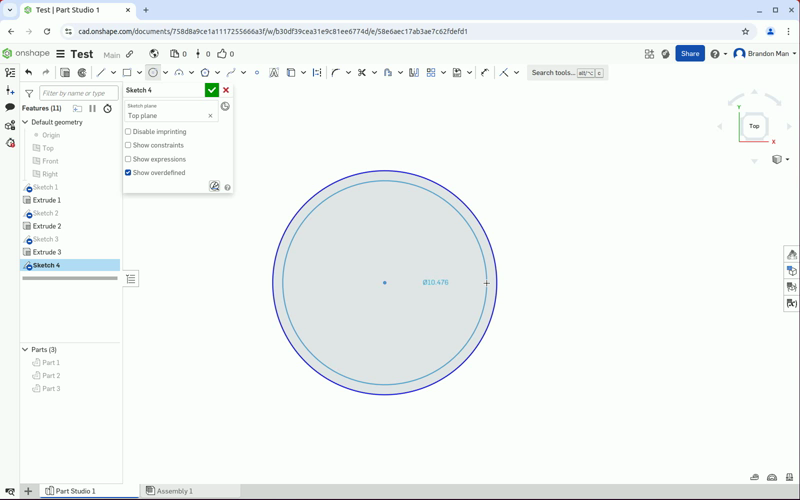
scroll(6)
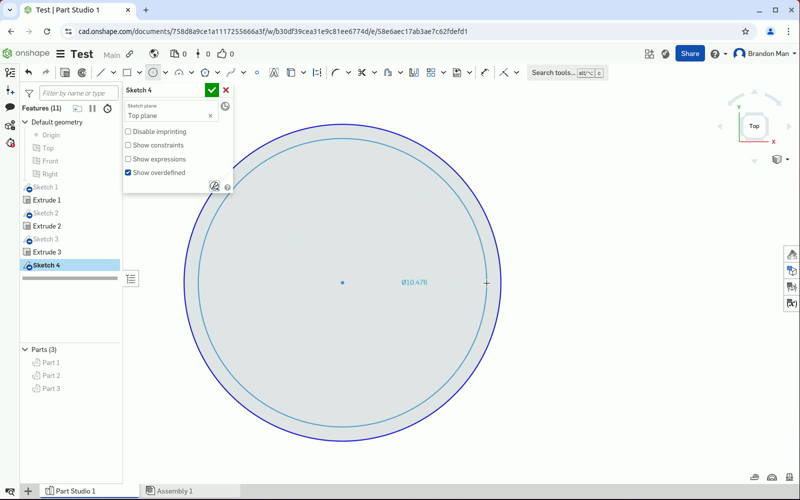
scroll(6)
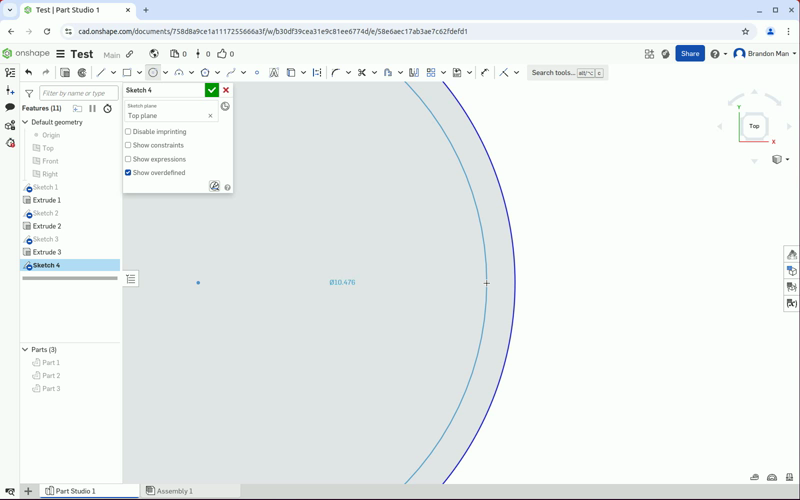
click(486, 282)
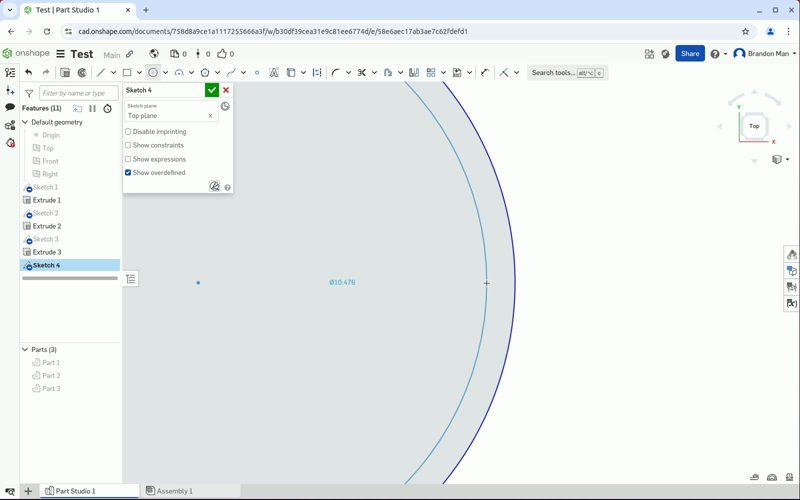
scroll(-6)
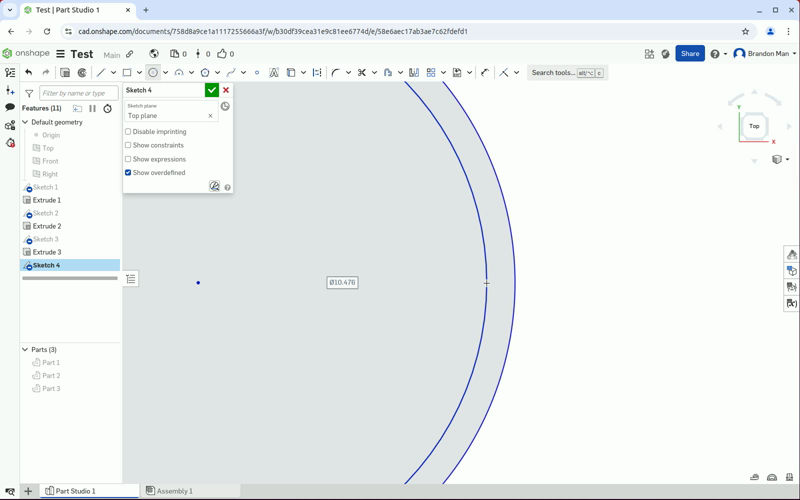
scroll(-6)
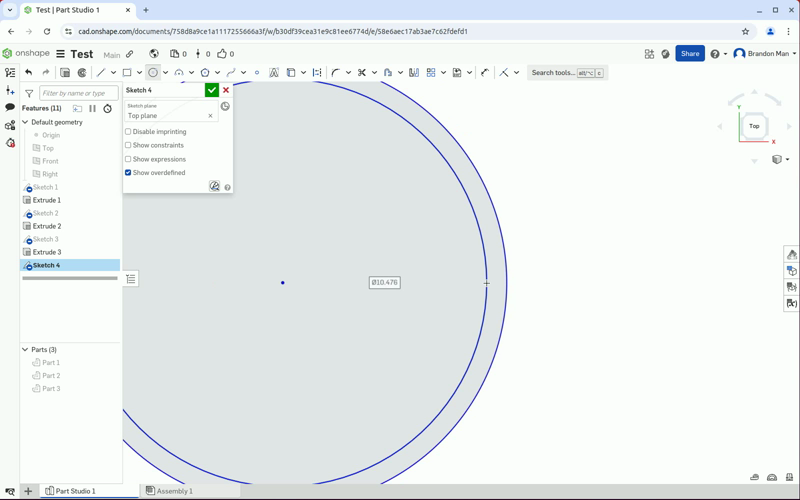
scroll(-6)
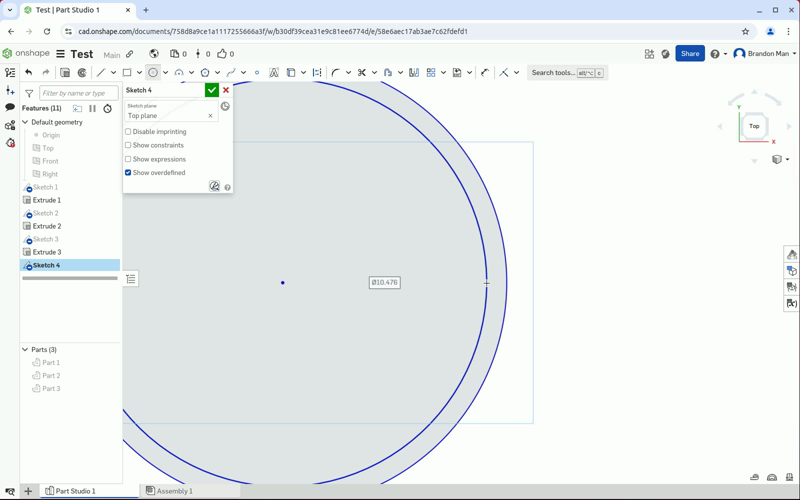
scroll(-6)
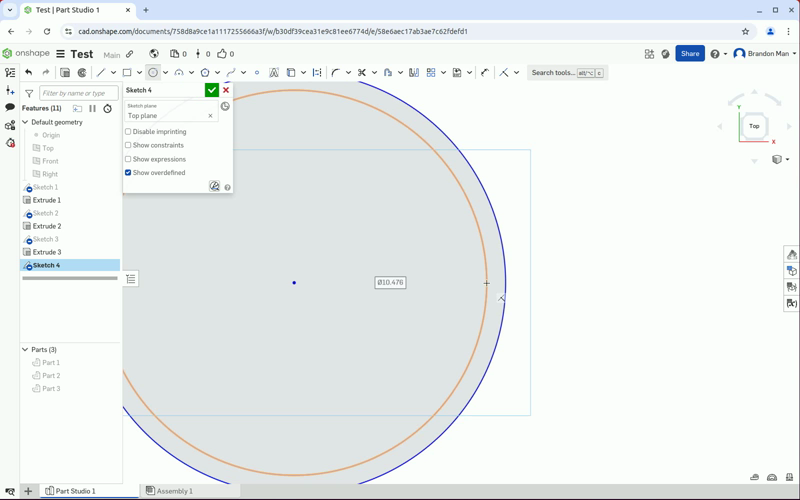
scroll(-6)
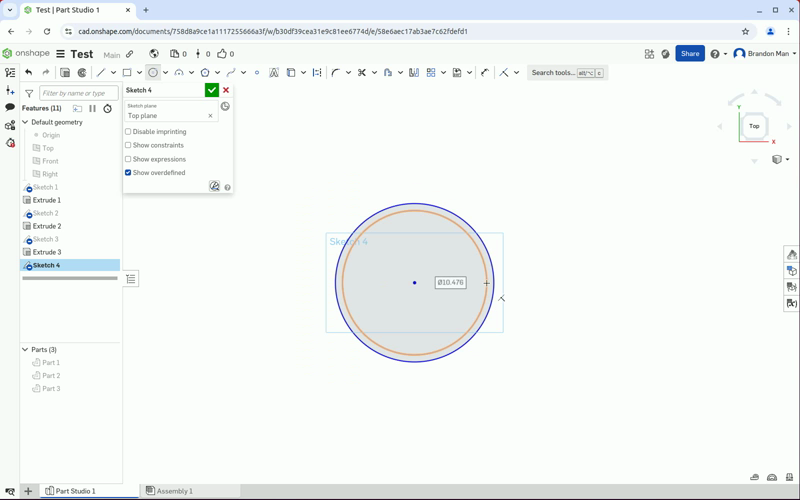
scroll(-6)
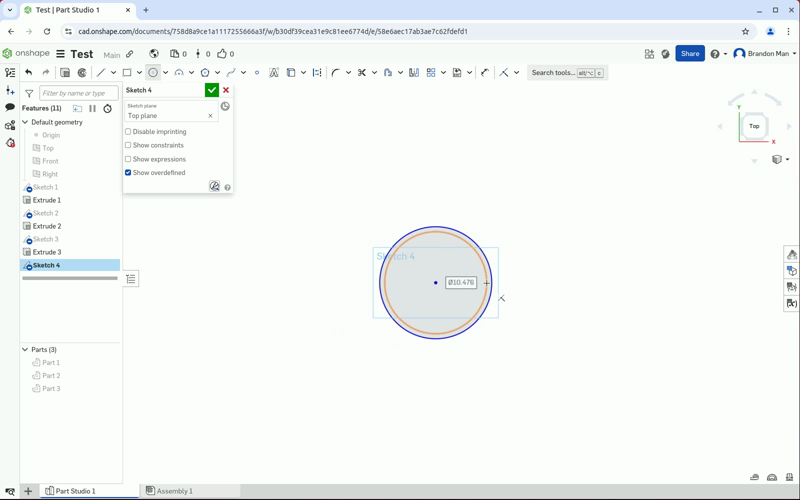
scroll(-6)
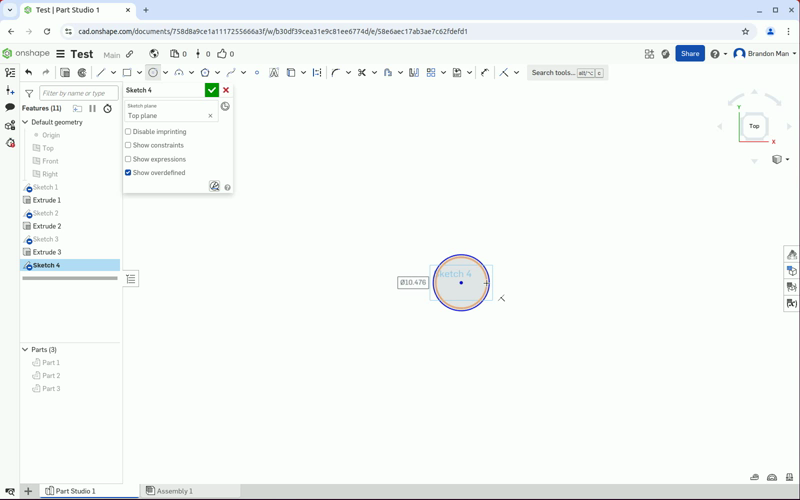
key(esc)
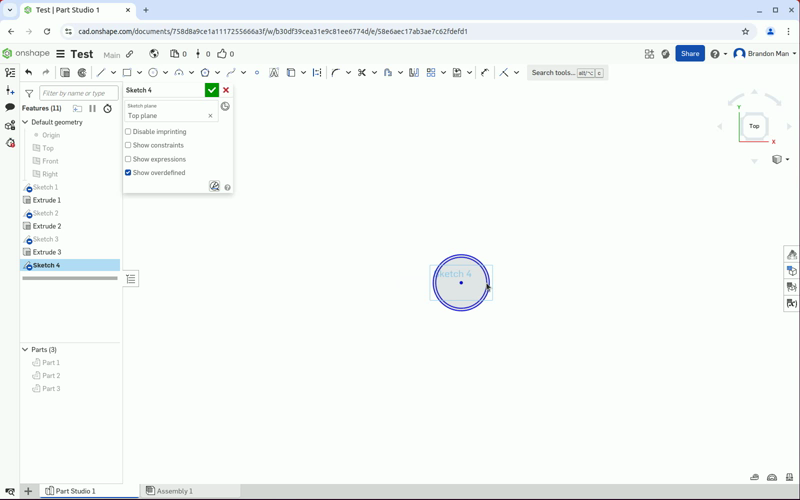
mouse_move(434, 279)
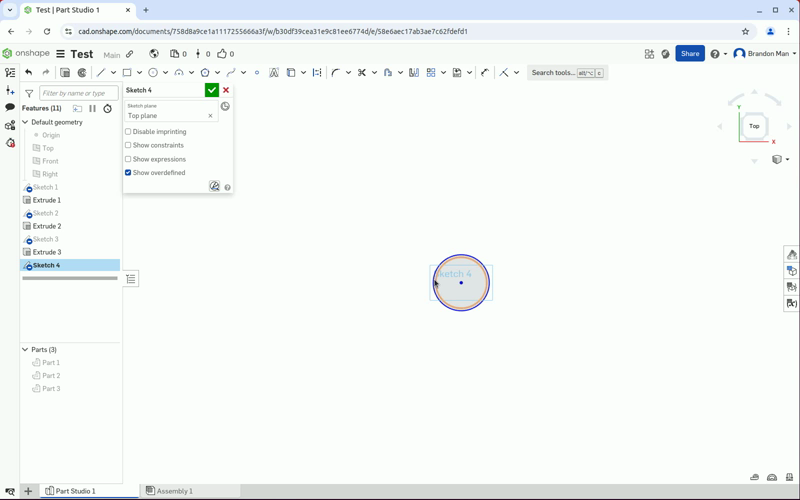
scroll(6)
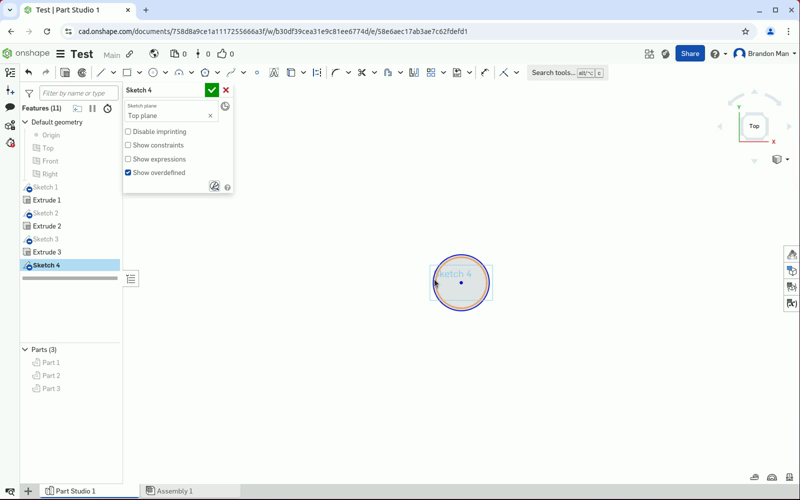
scroll(6)
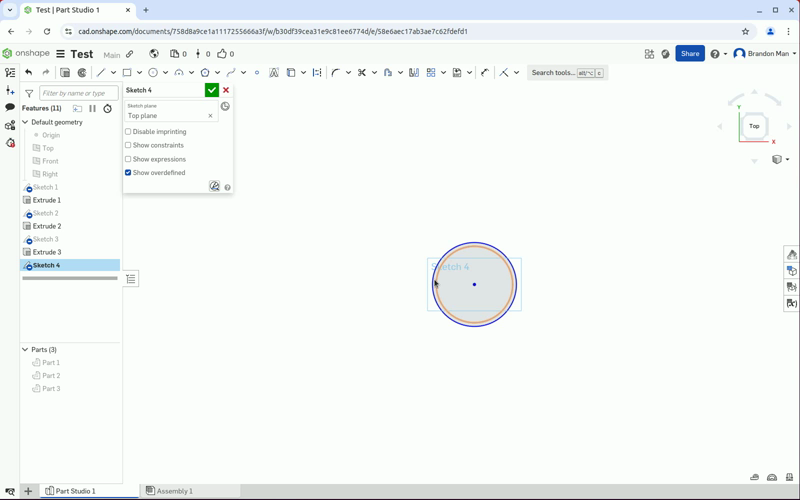
scroll(6)
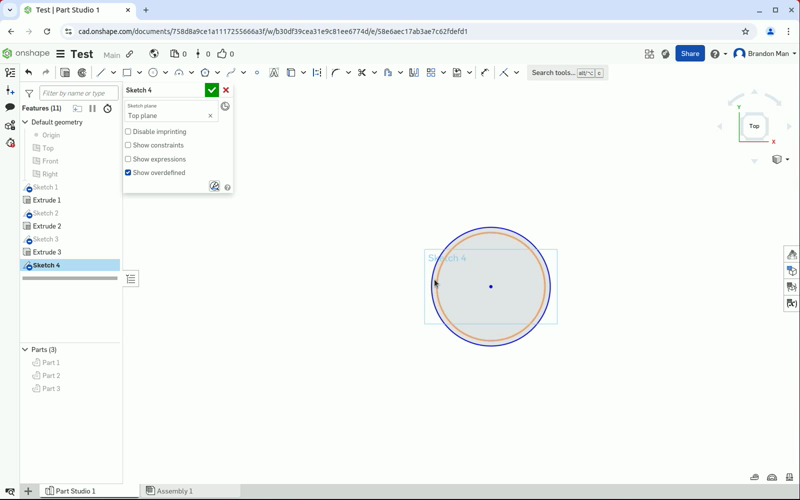
scroll(6)
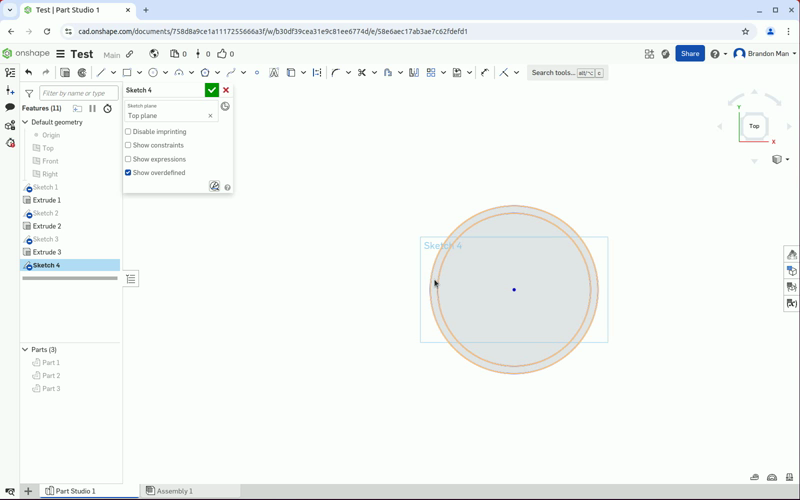
scroll(6)
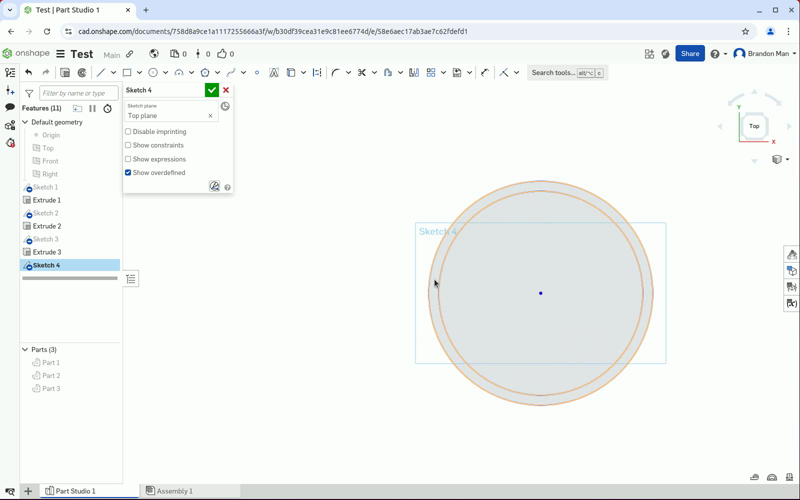
scroll(6)
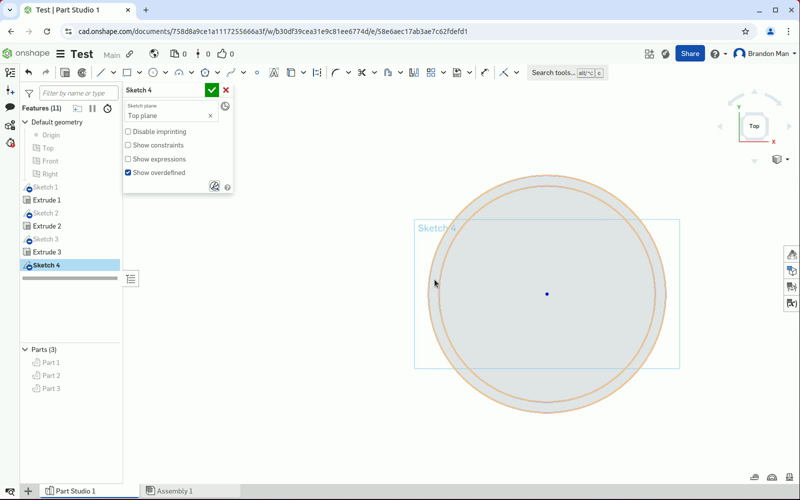
scroll(6)
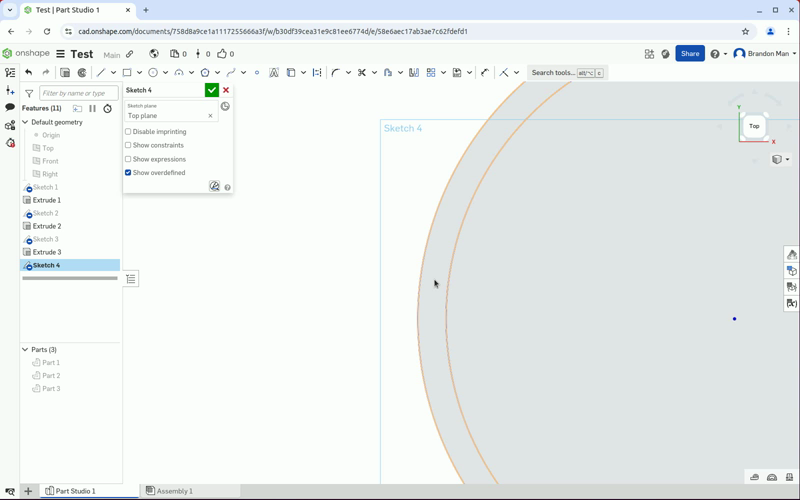
click(434, 279)
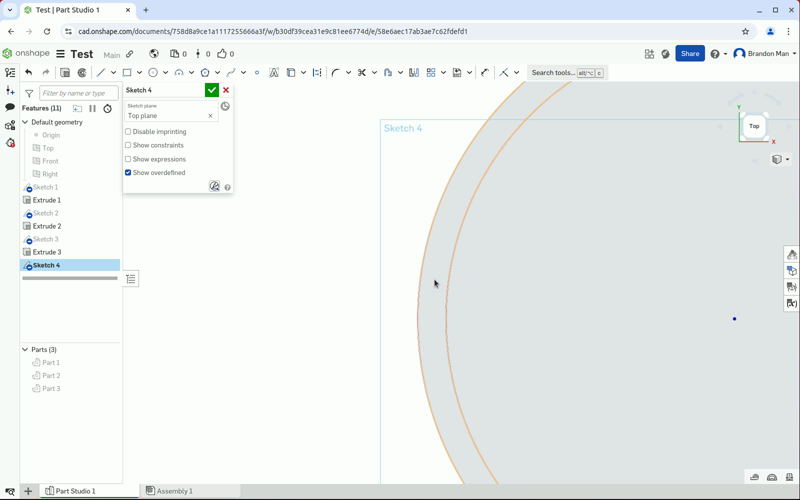
scroll(-6)
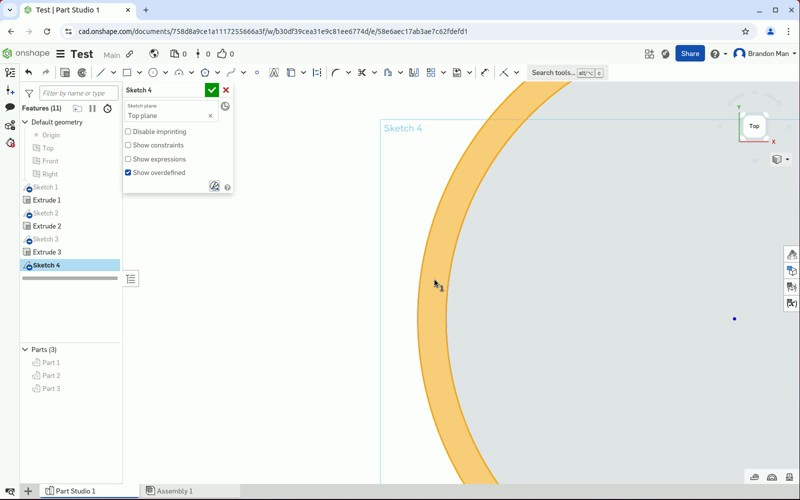
scroll(-6)
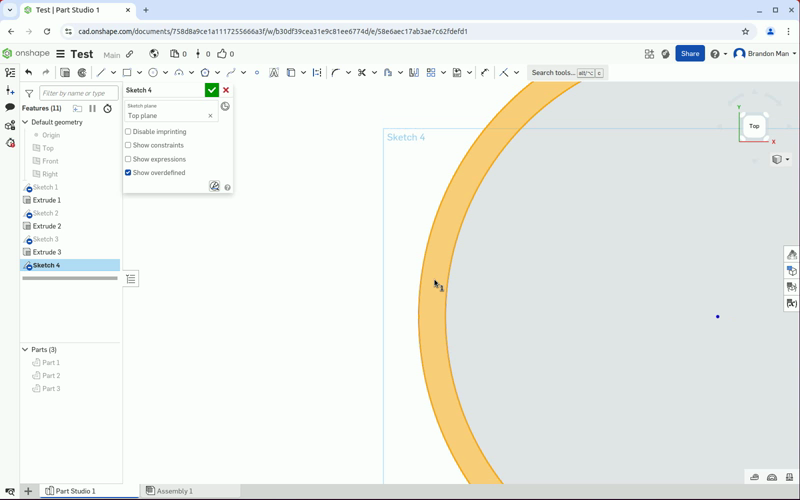
scroll(-6)
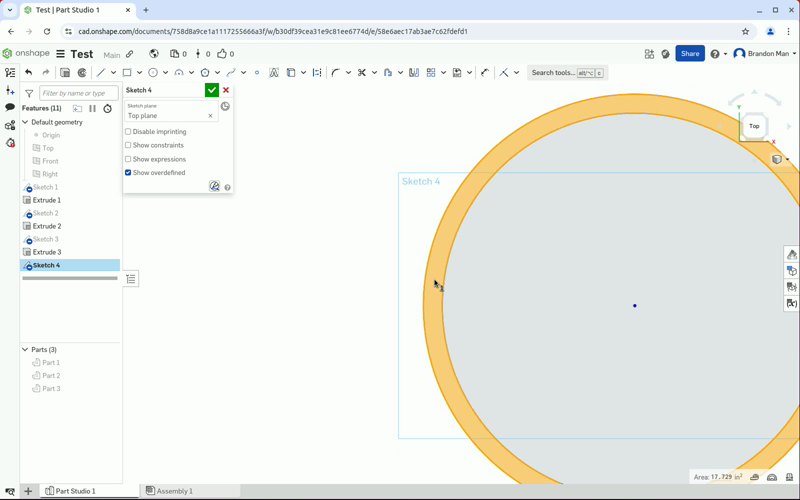
scroll(-6)
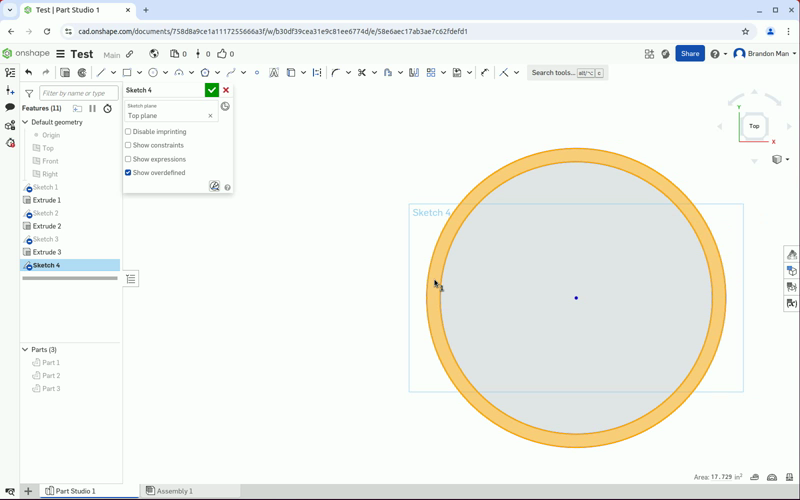
scroll(-6)
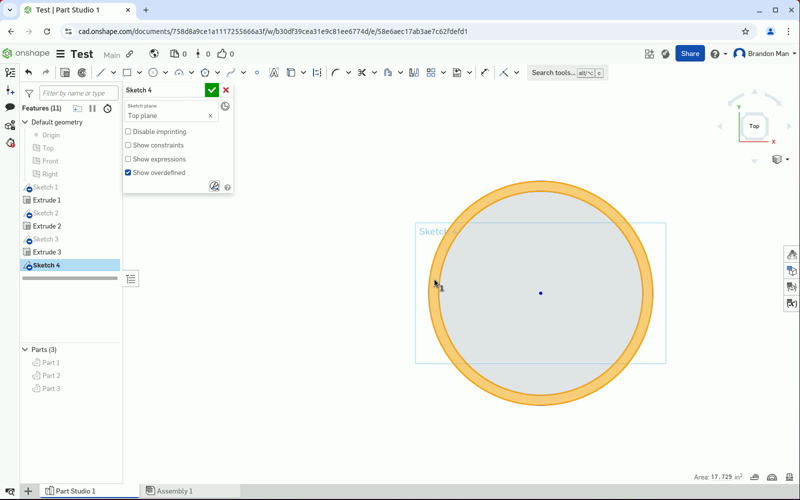
scroll(-6)
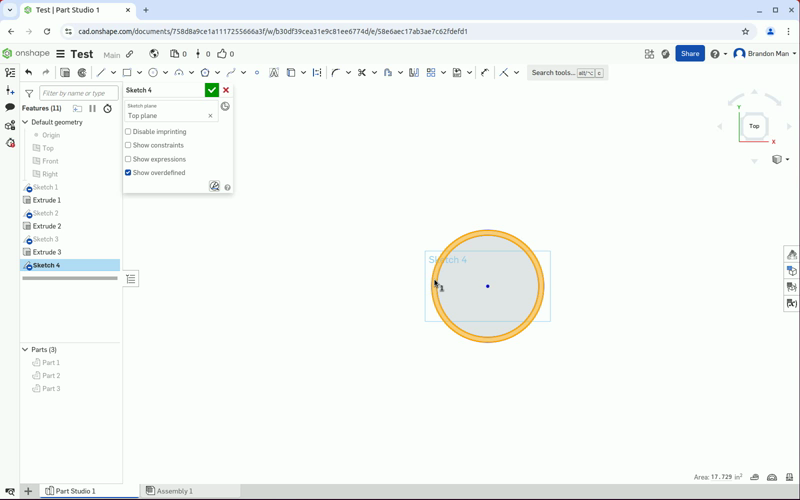
scroll(-6)
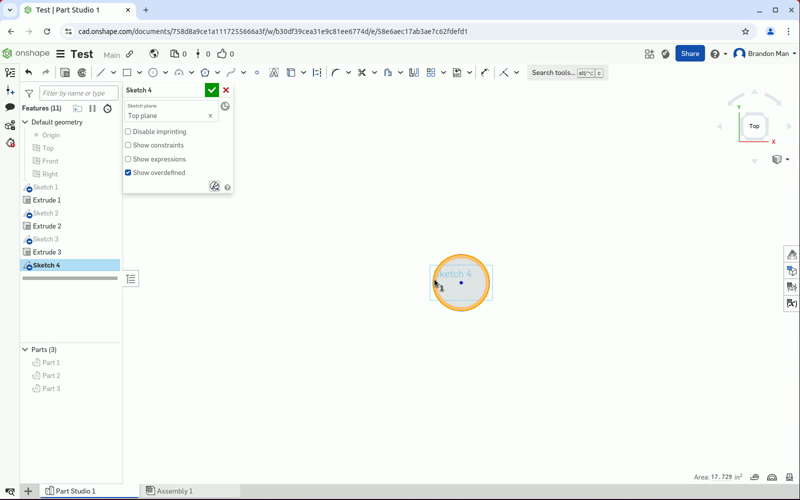
mouse_move(73, 352)
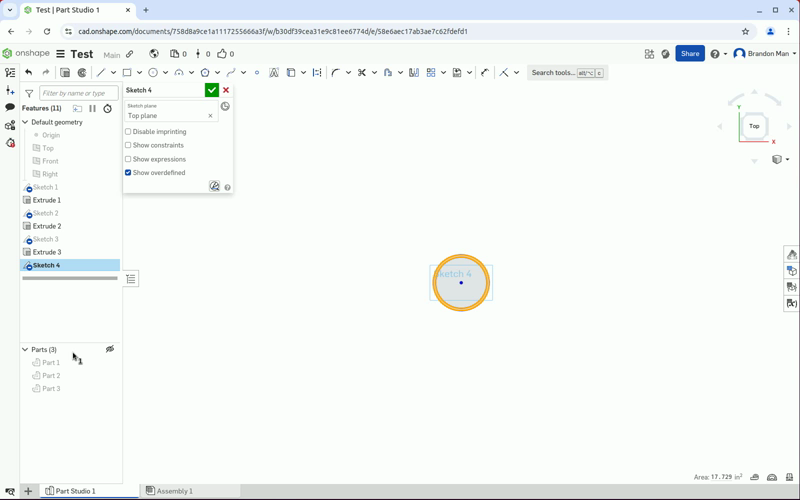
key(shift+y)
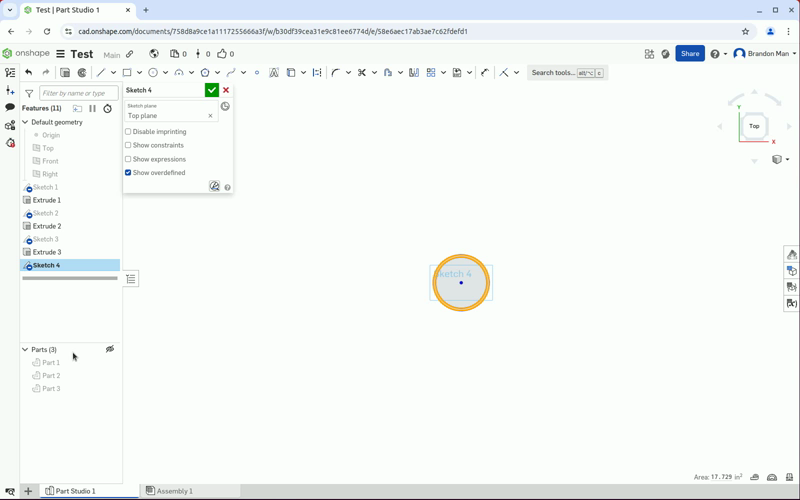
key(shift+e)
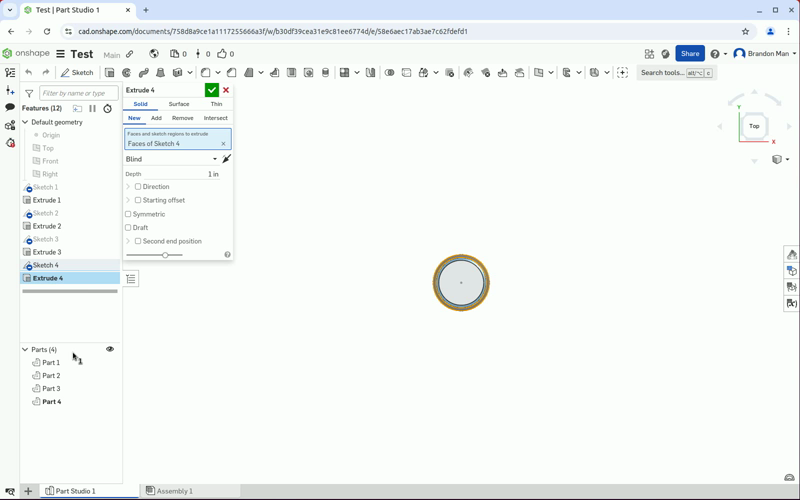
mouse_move(143, 106)
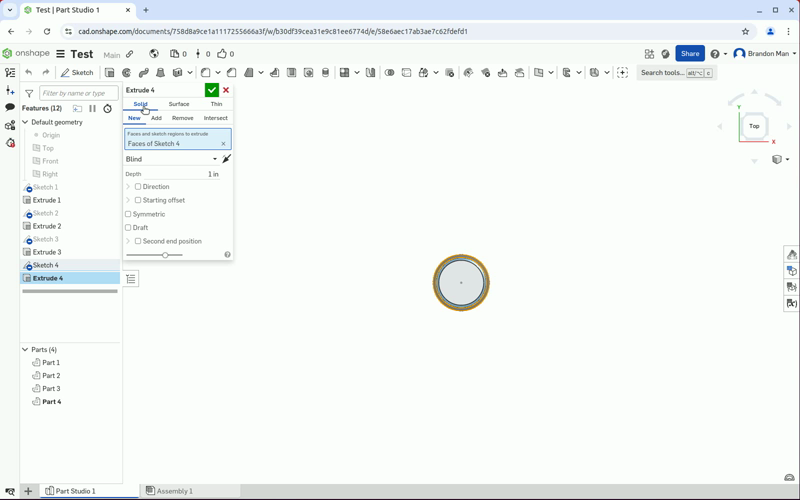
click(143, 106)
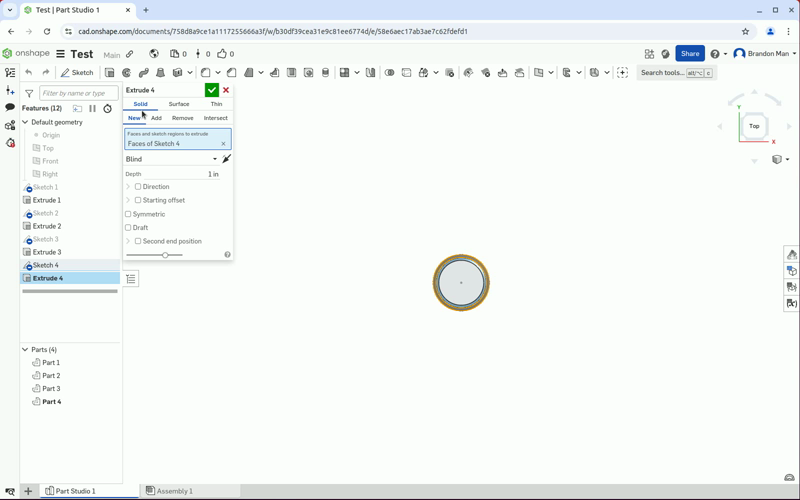
mouse_move(137, 120)
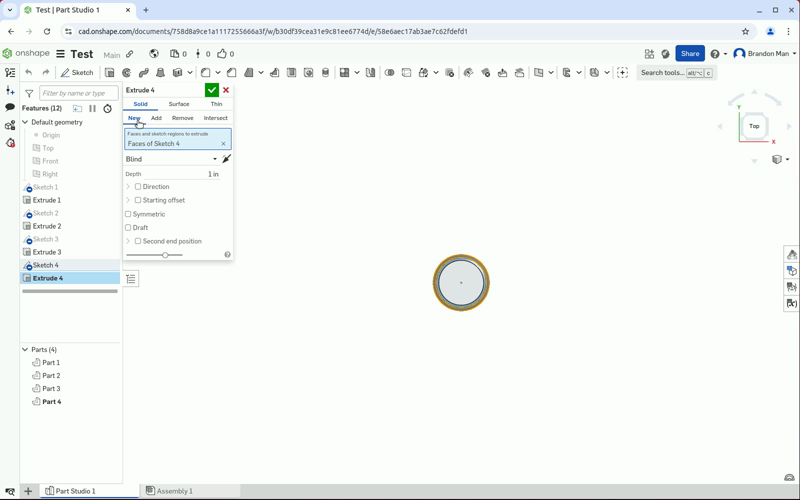
click(137, 120)
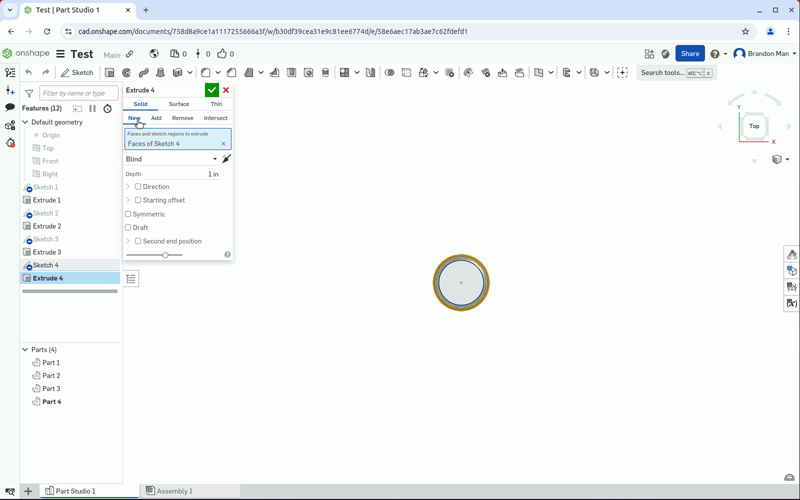
key(tab, 4)
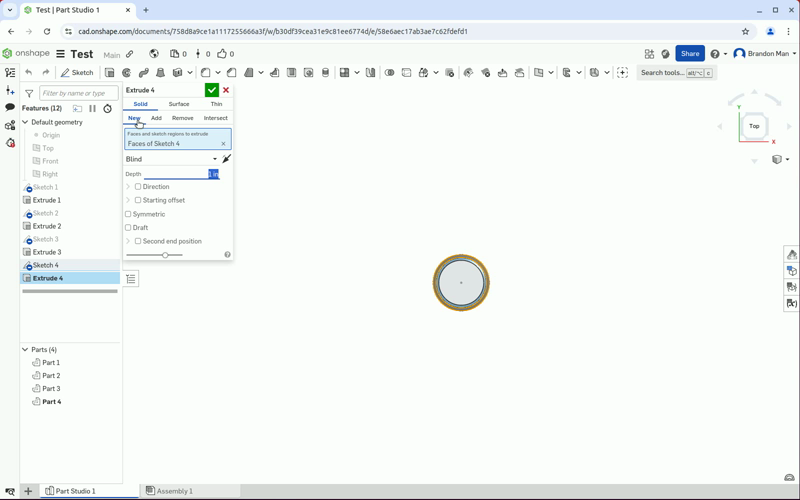
text(10.351)
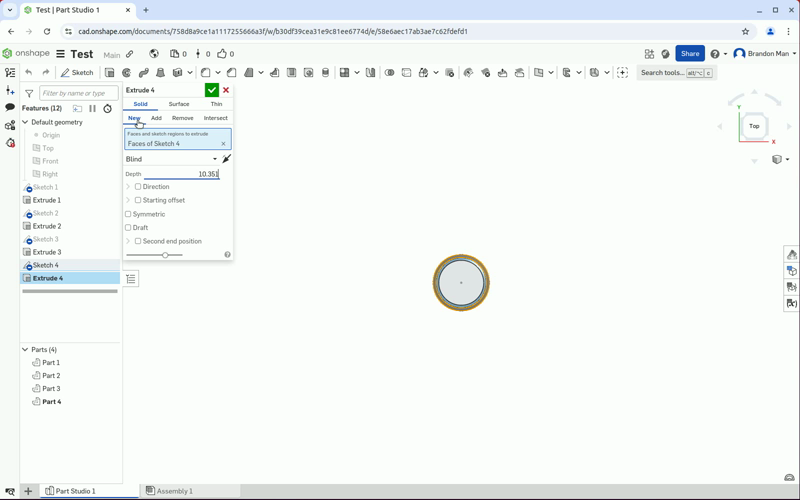
key(tab, 3)
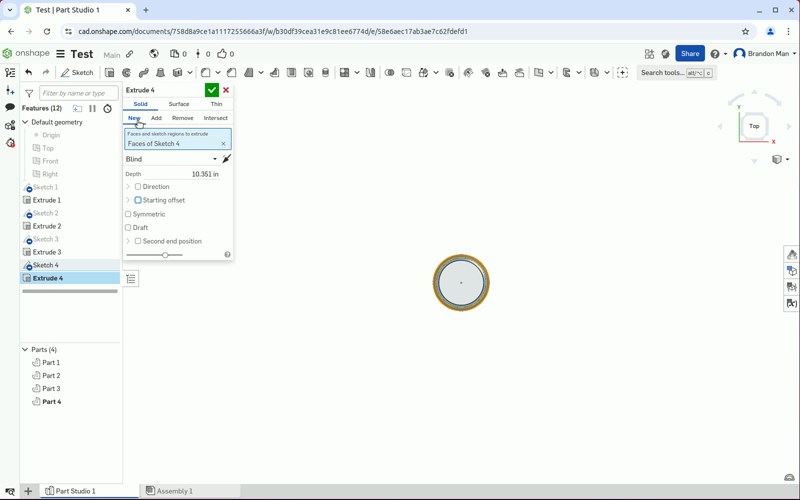
key(tab, 2)
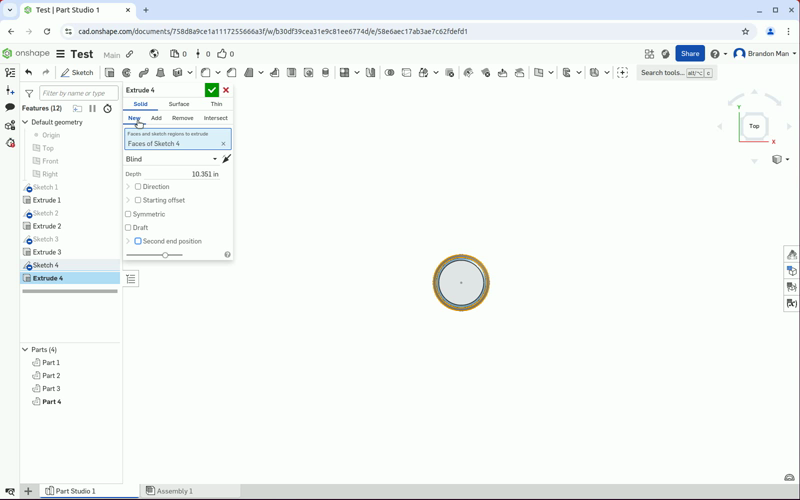
key(space)
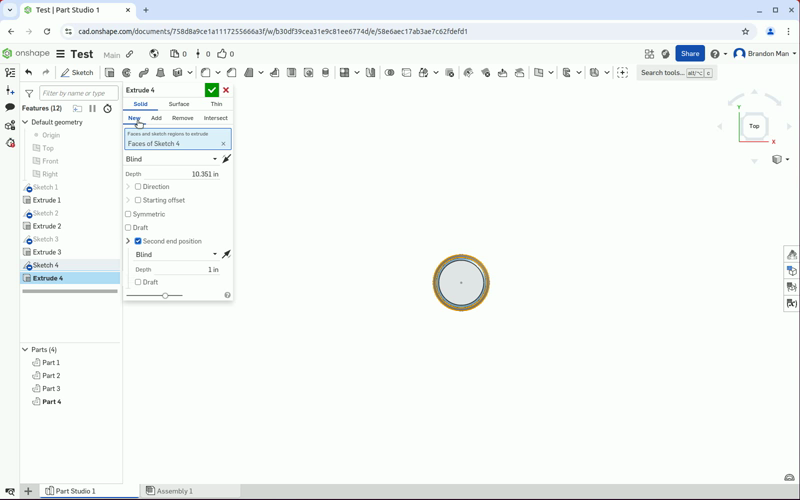
key(tab, 3)
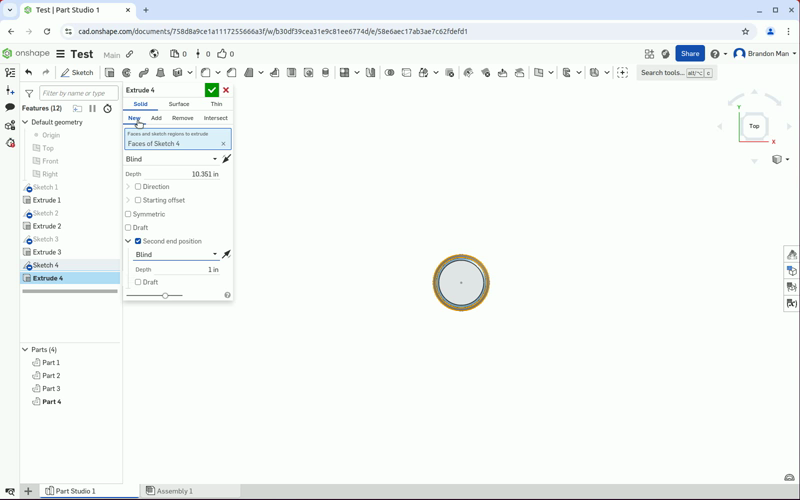
text(9.869)
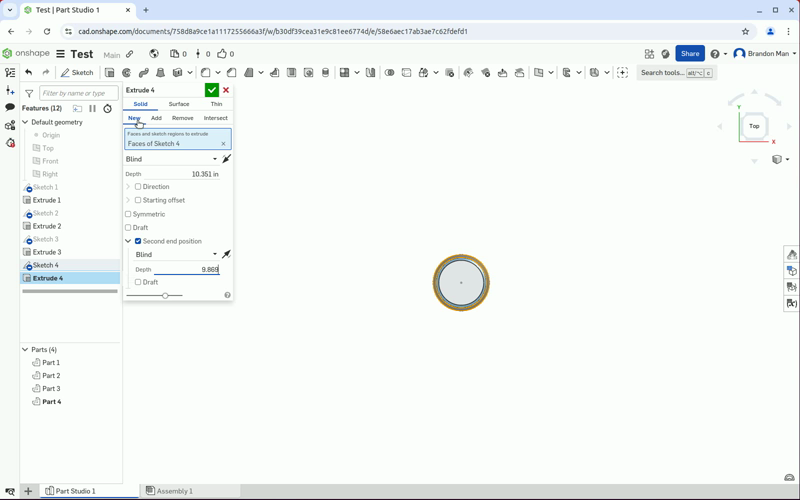
key(enter)
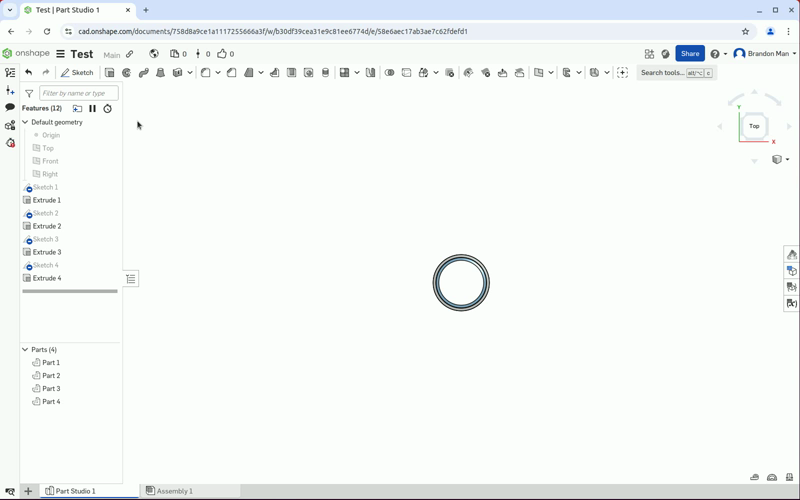
key(shift+h)
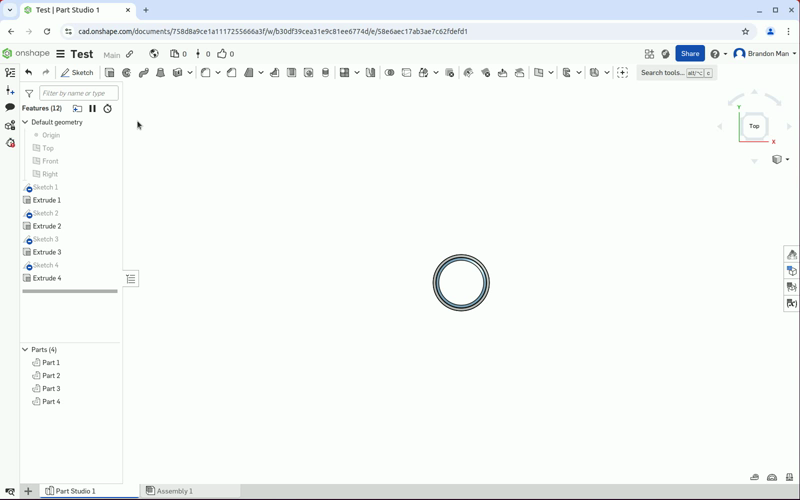
key(shift+h)
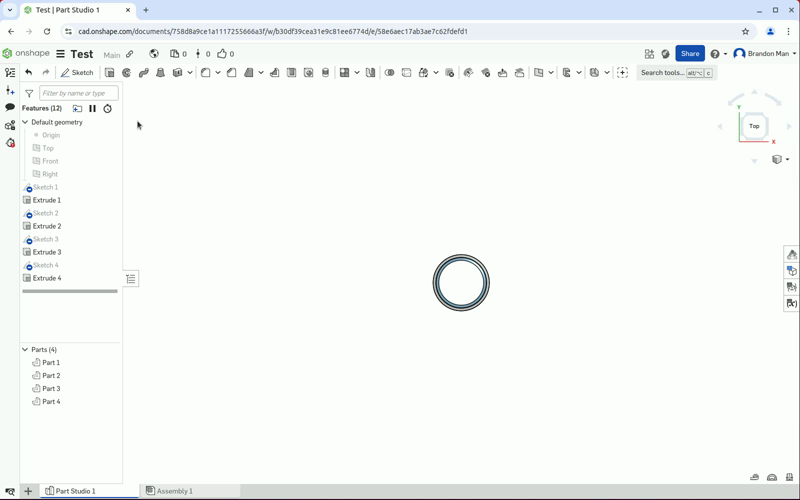
mouse_move(73, 189)
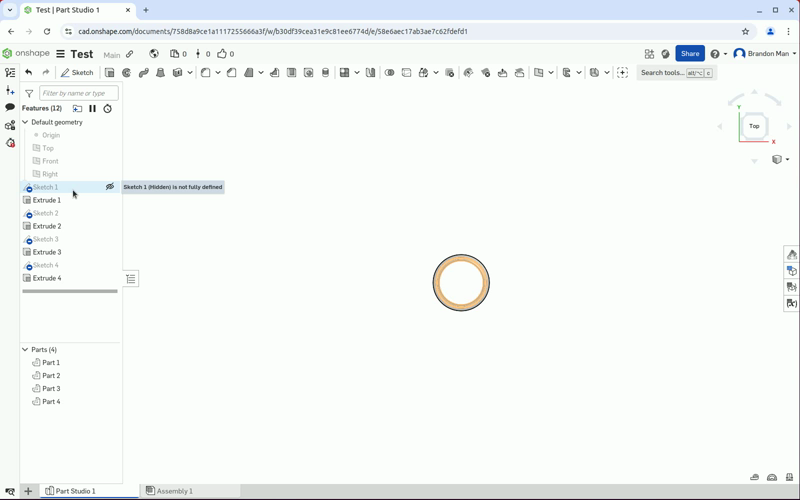
click(73, 189)
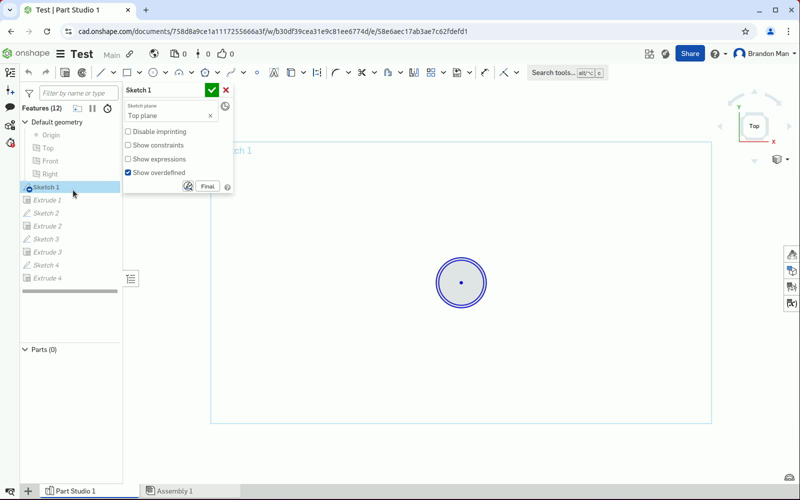
mouse_move(229, 92)
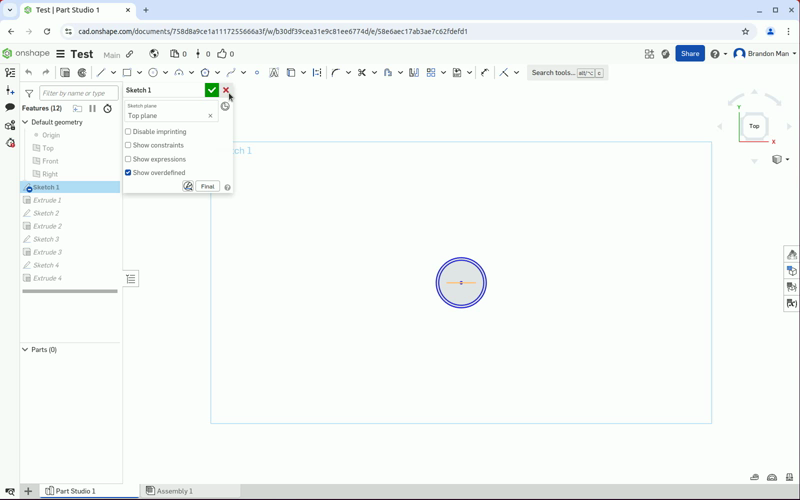
click(229, 92)
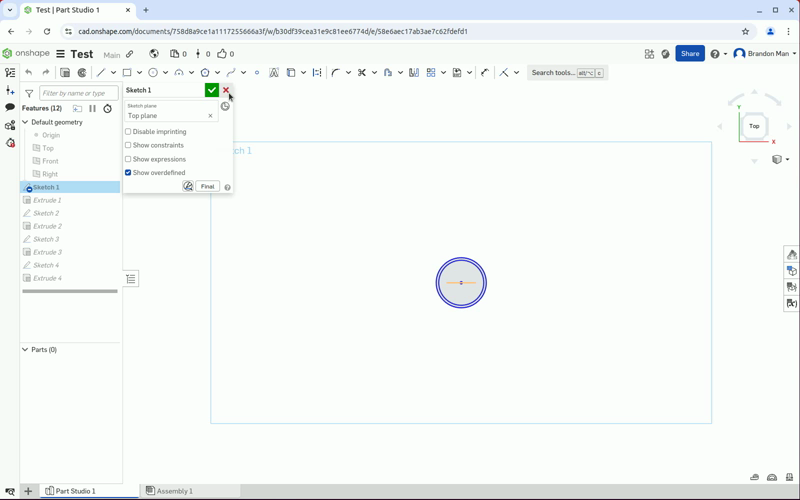
key(shift+s)
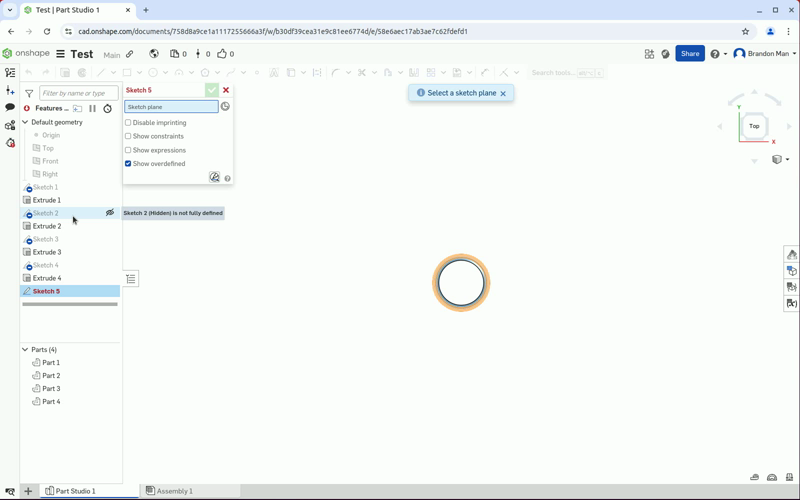
scroll(3)
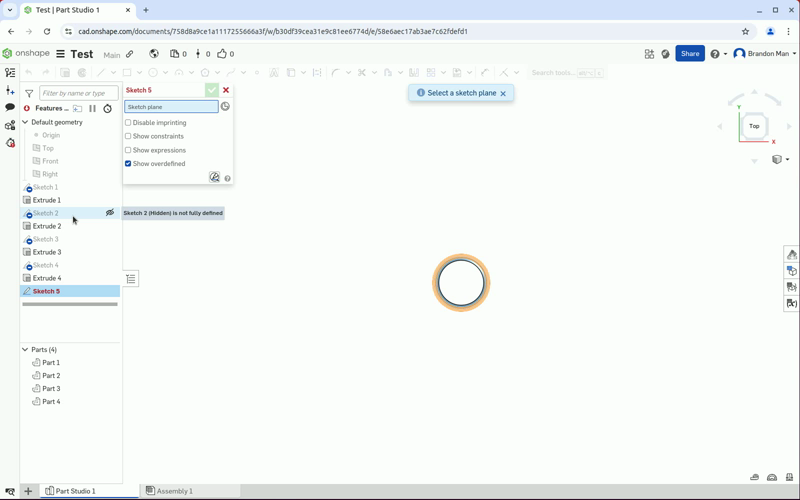
mouse_move(73, 150)
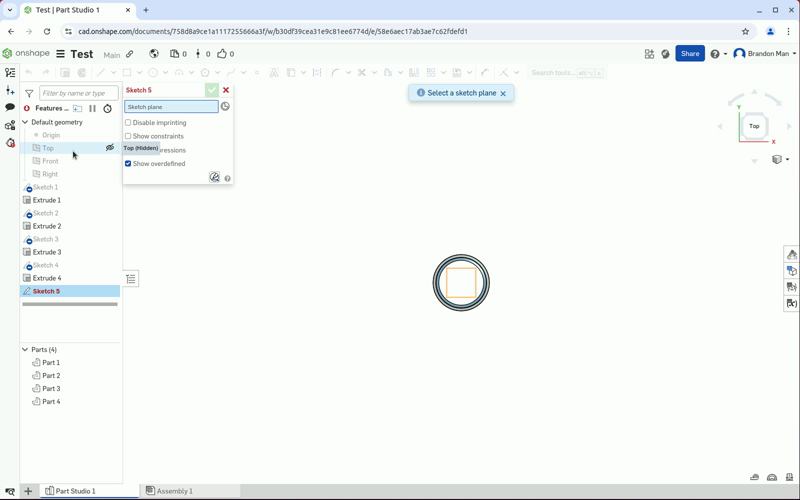
click(73, 150)
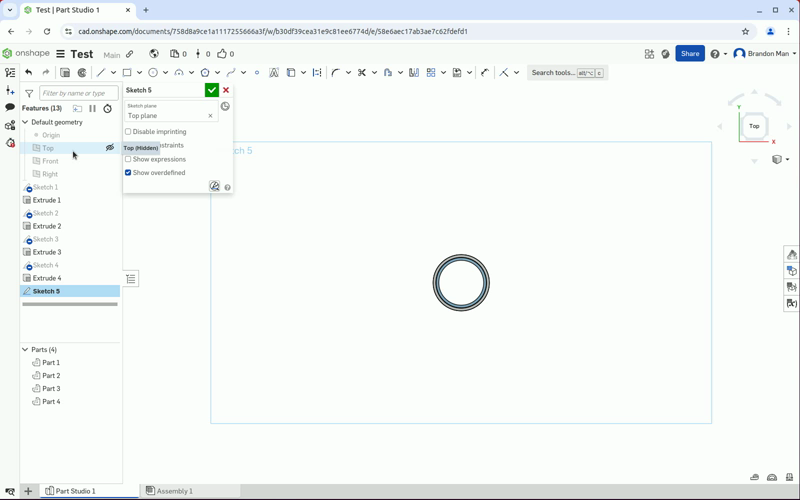
mouse_move(73, 352)
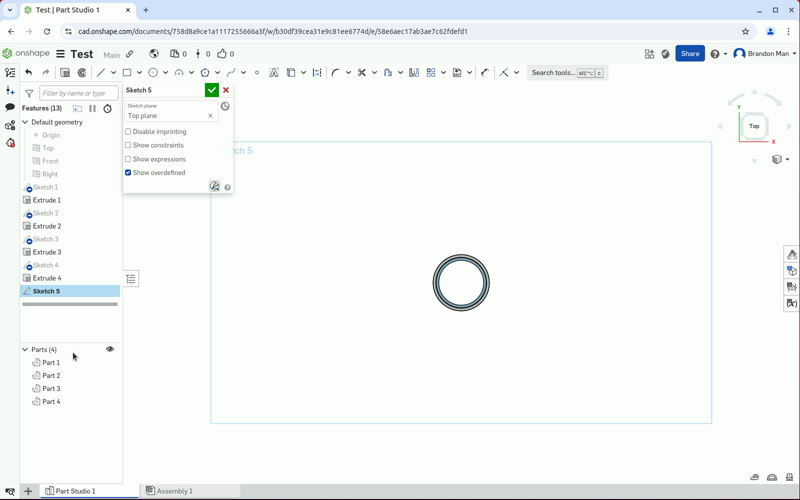
key(y)
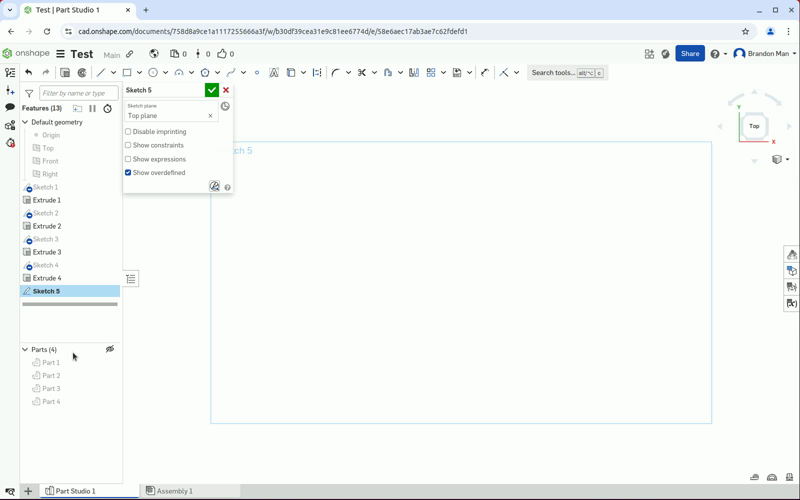
key(c)
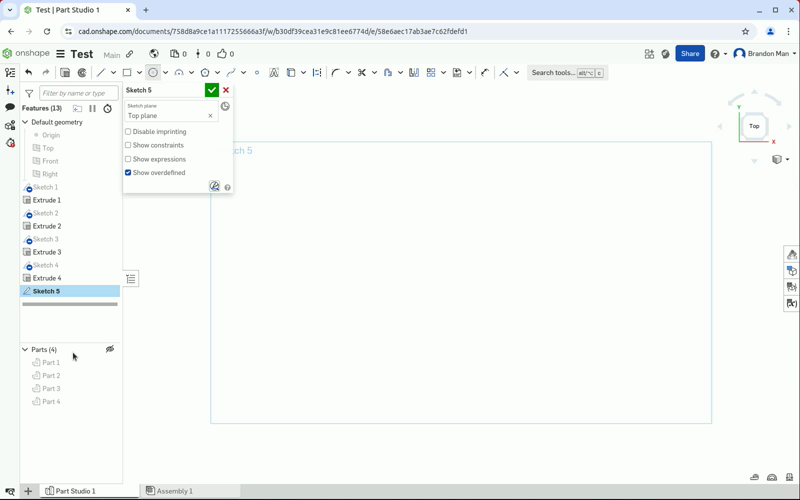
key_down(shift)
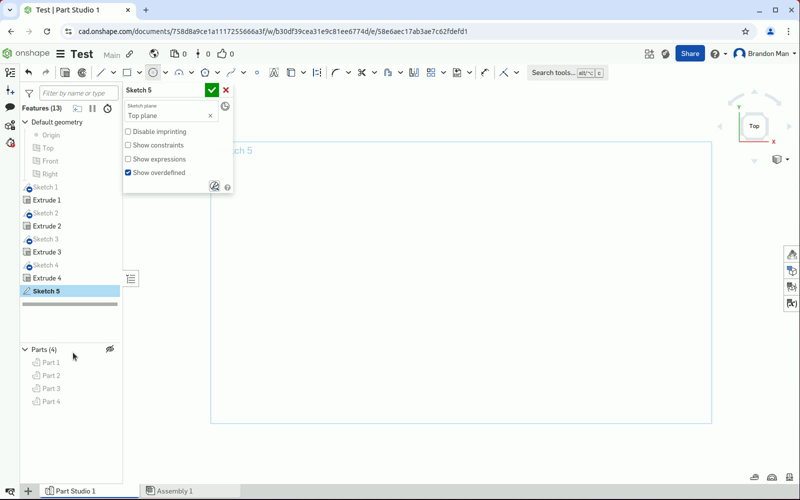
mouse_move(461, 282)
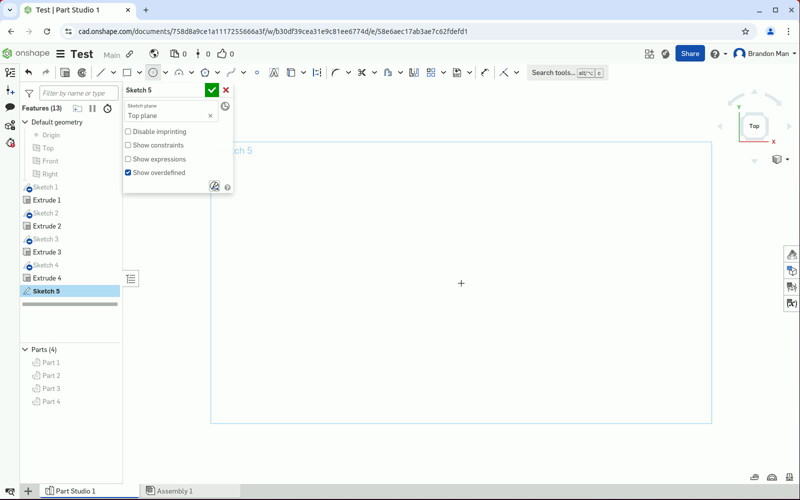
click(461, 282)
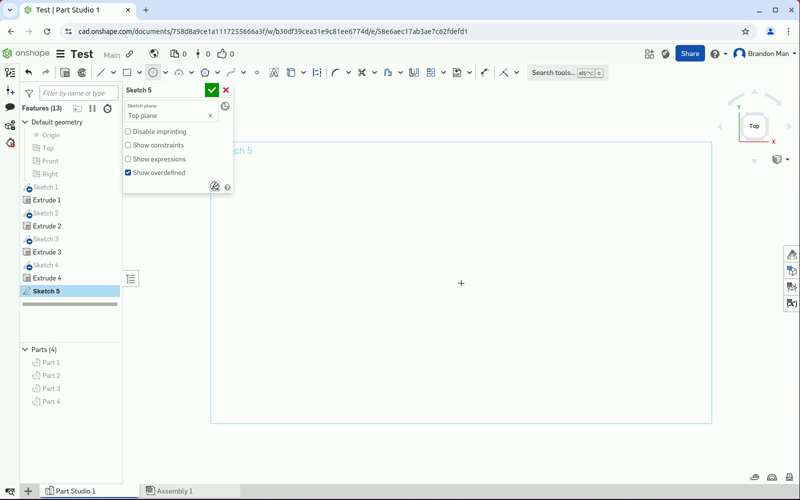
key_up(shift)
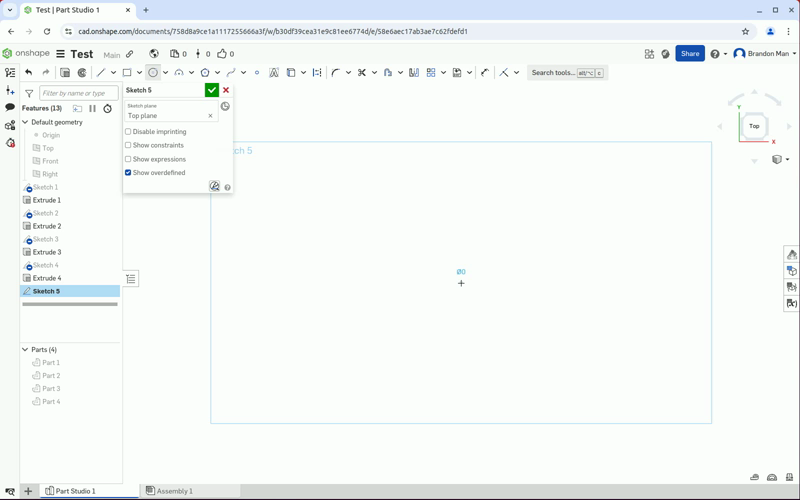
mouse_move(489, 282)
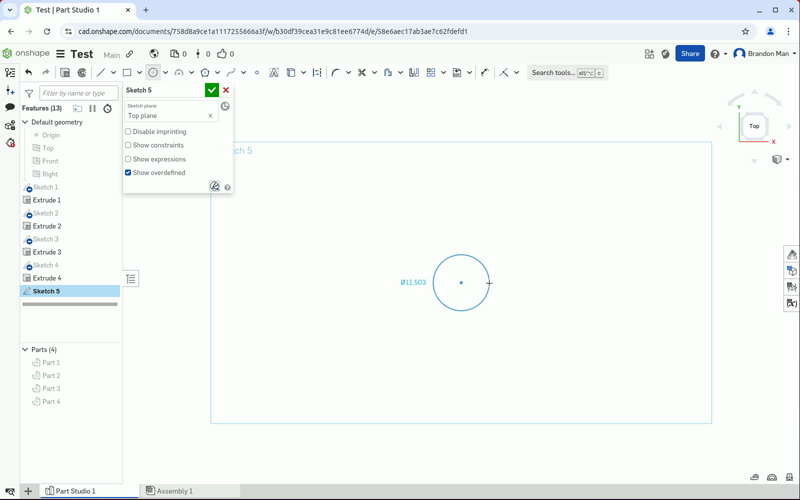
click(489, 282)
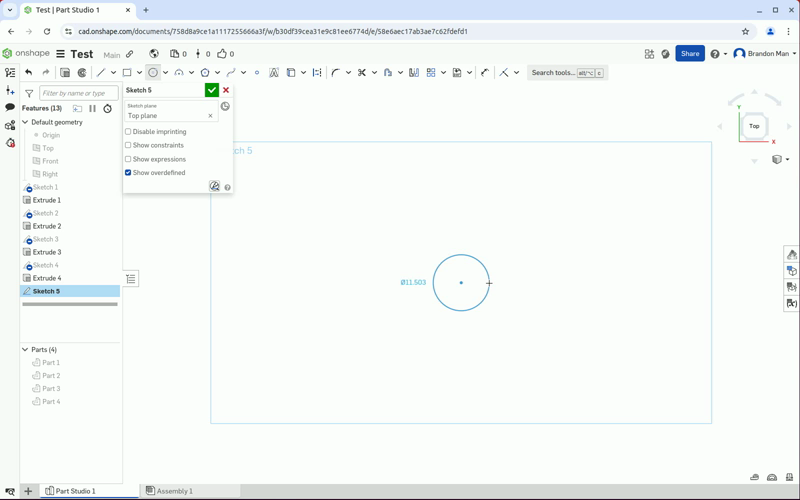
key(esc)
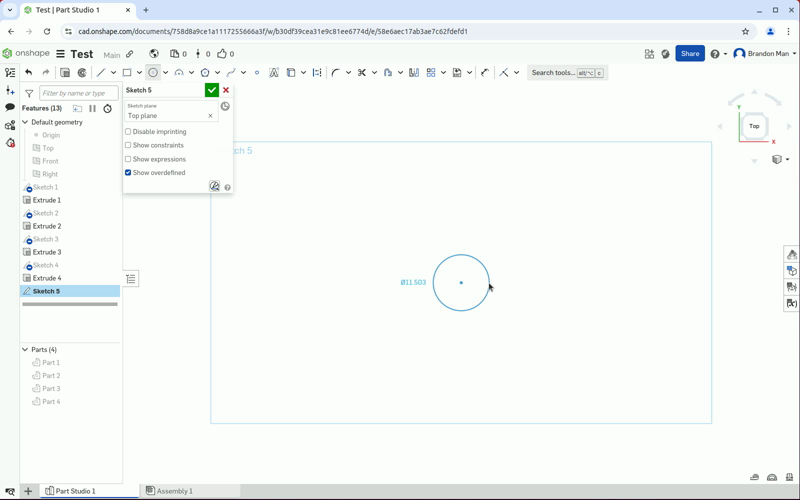
key(c)
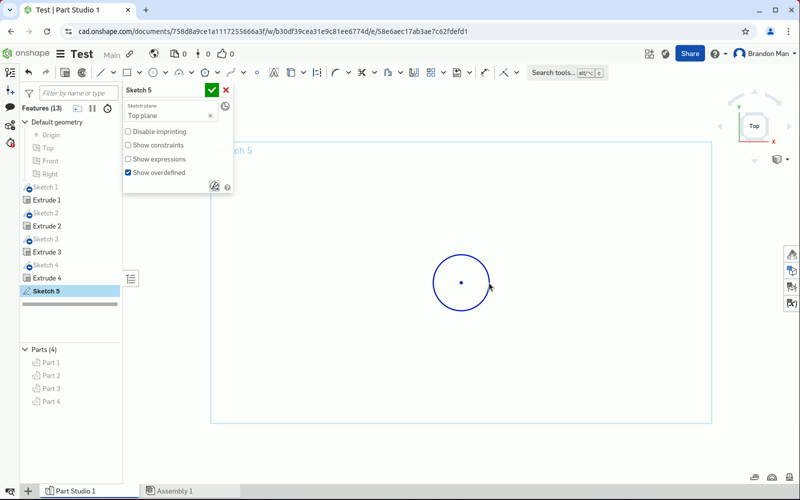
key_down(shift)
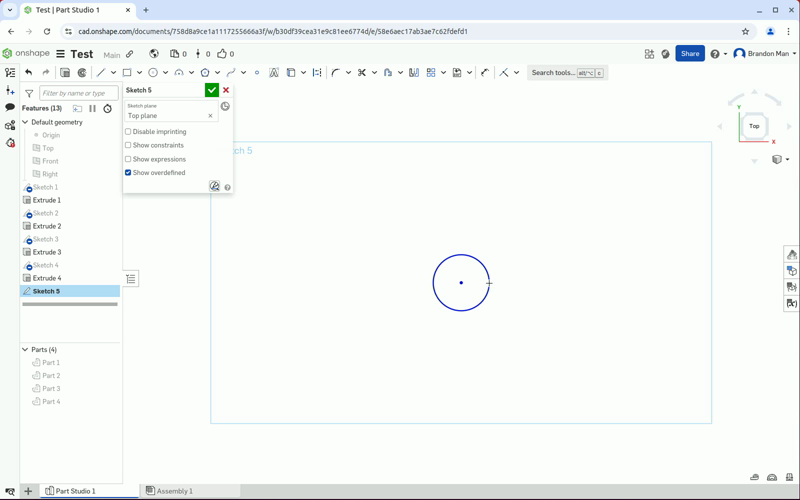
mouse_move(461, 282)
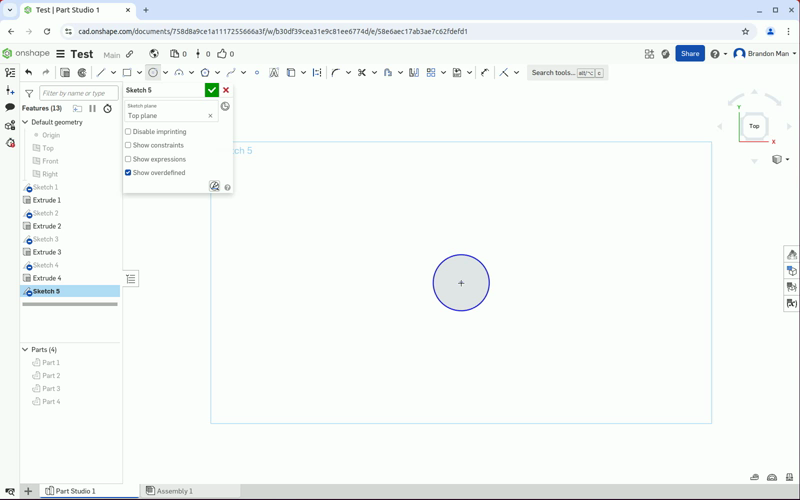
click(461, 282)
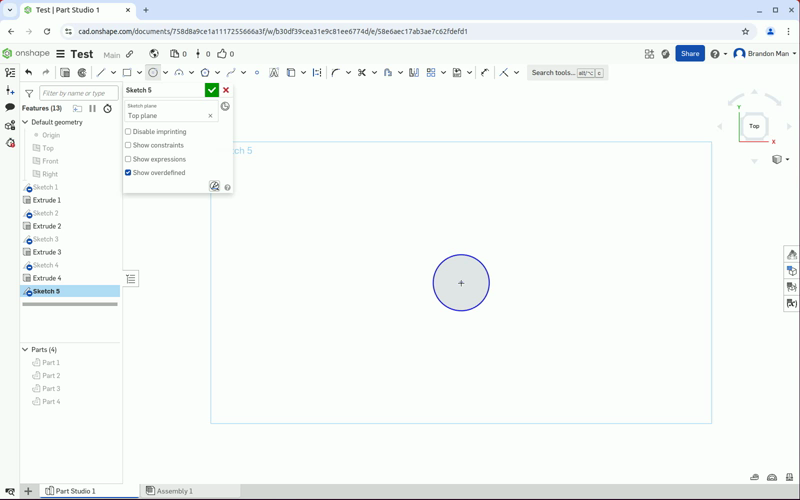
key_up(shift)
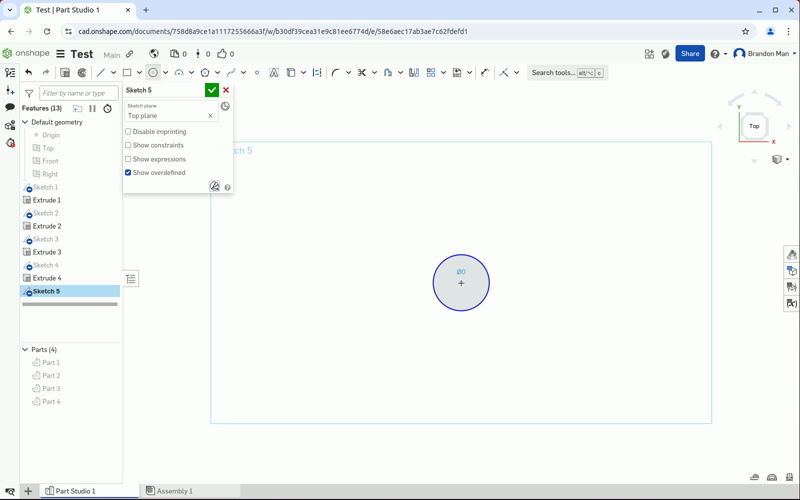
mouse_move(486, 282)
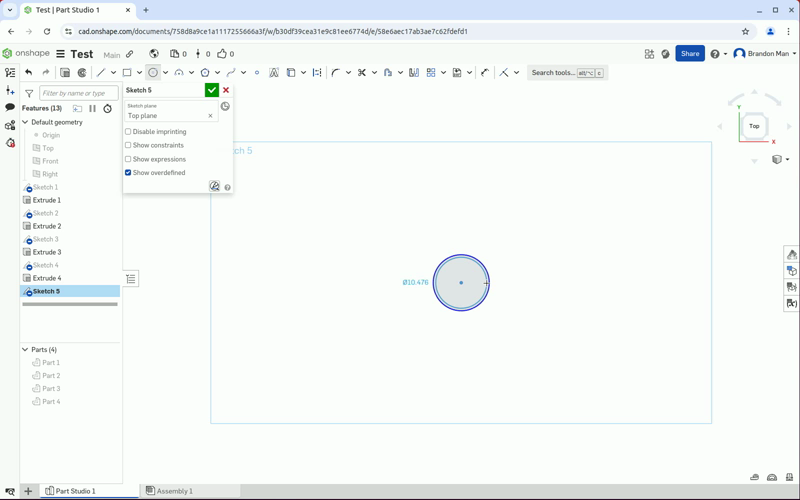
scroll(6)
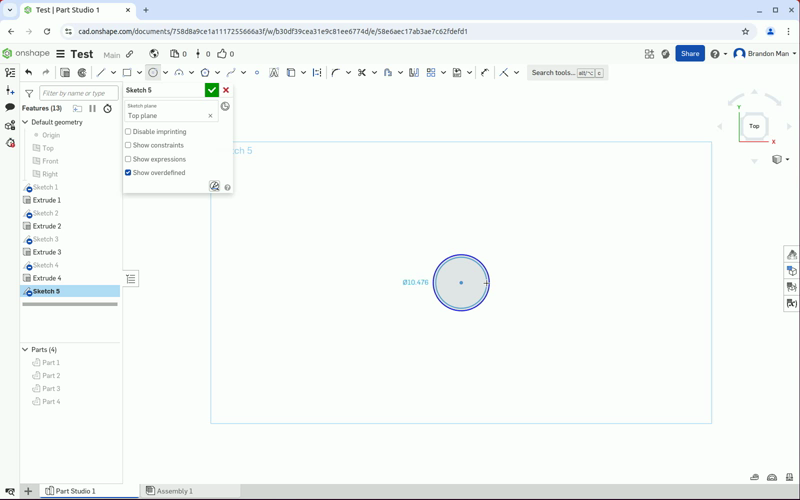
scroll(6)
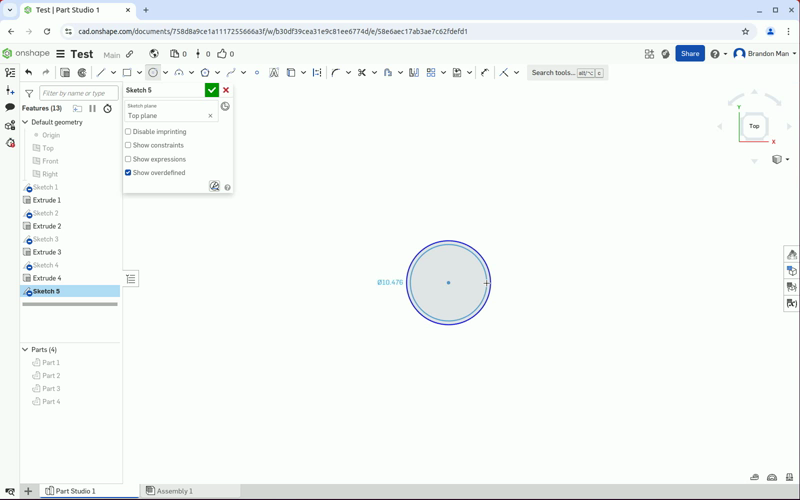
scroll(6)
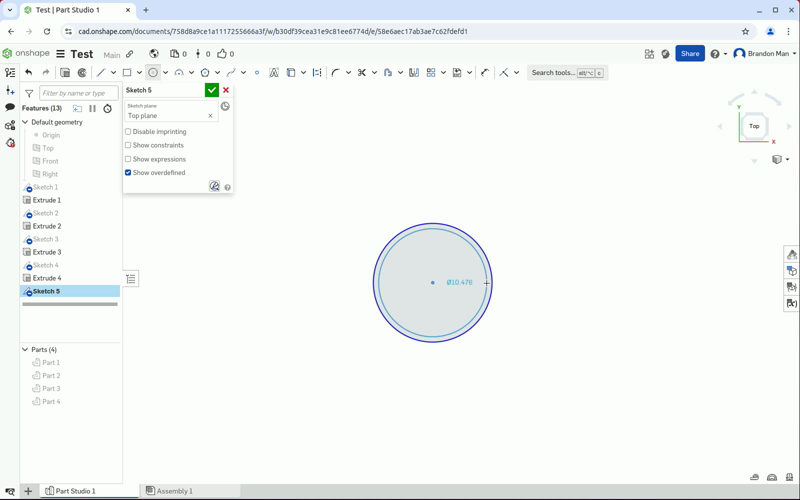
scroll(6)
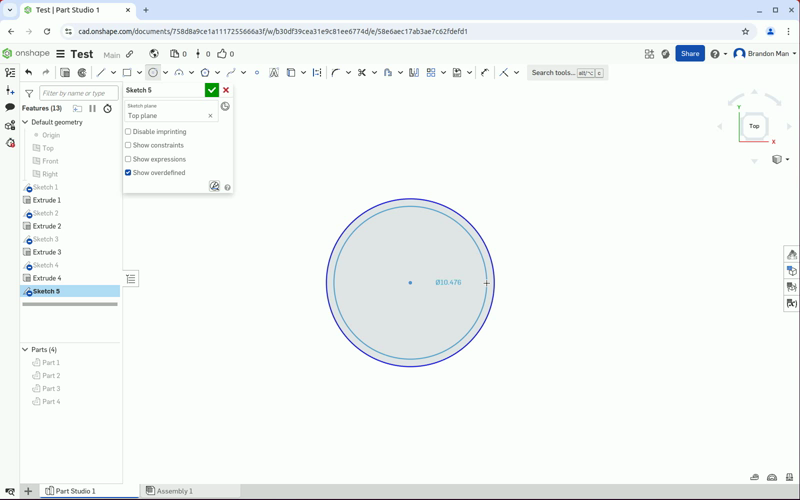
scroll(6)
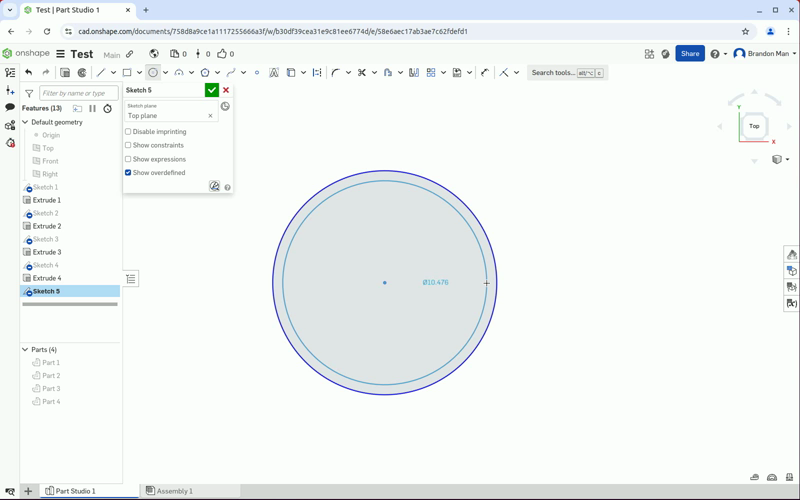
scroll(6)
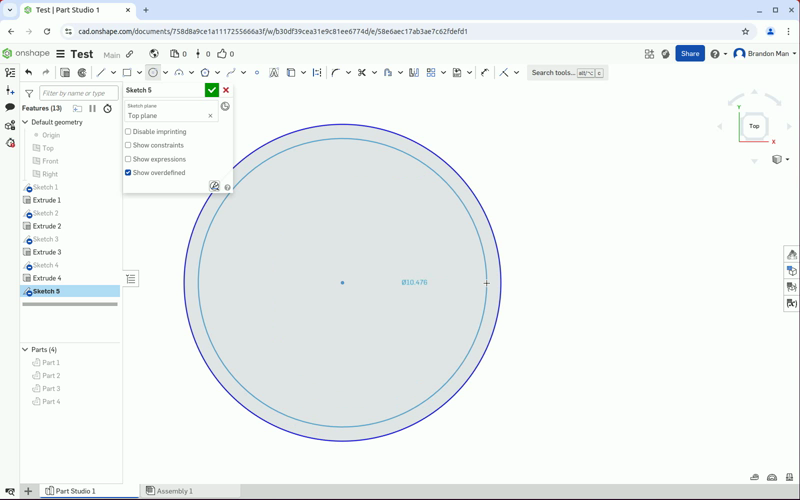
scroll(6)
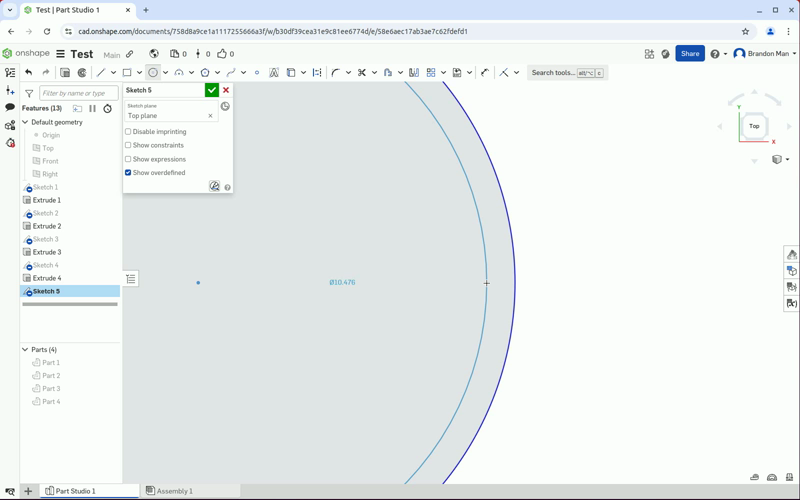
click(486, 282)
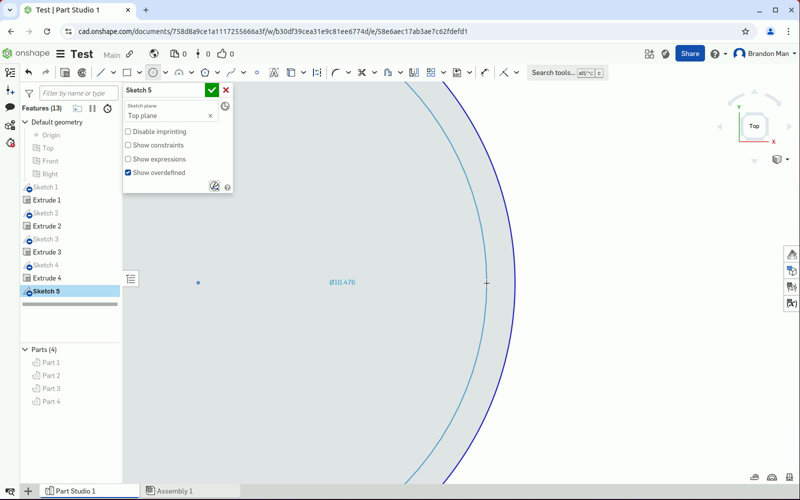
scroll(-6)
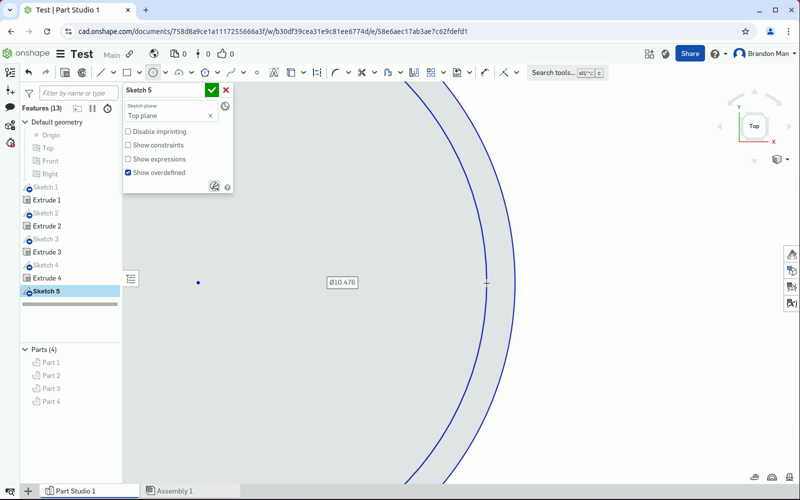
scroll(-6)
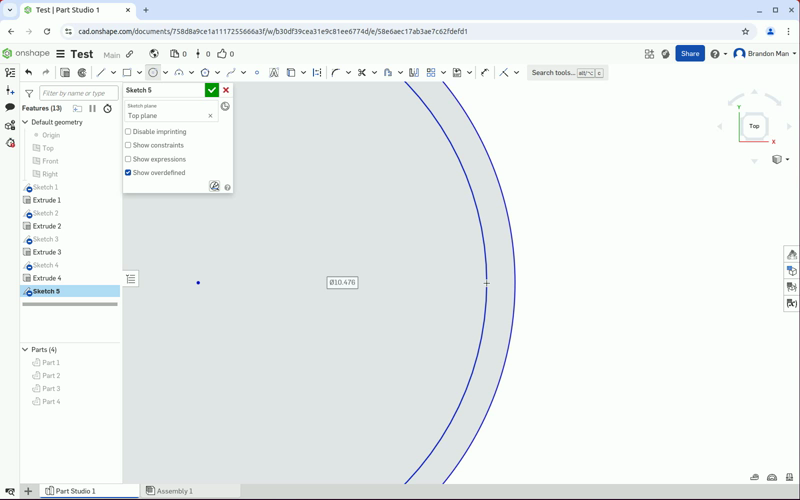
scroll(-6)
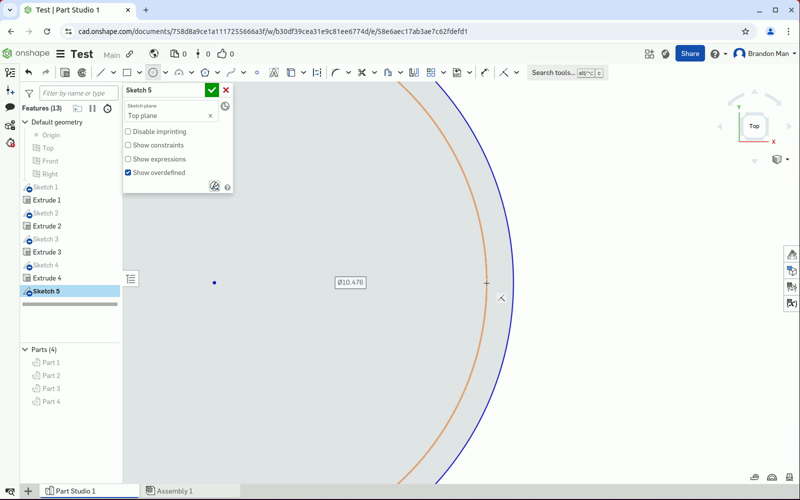
scroll(-6)
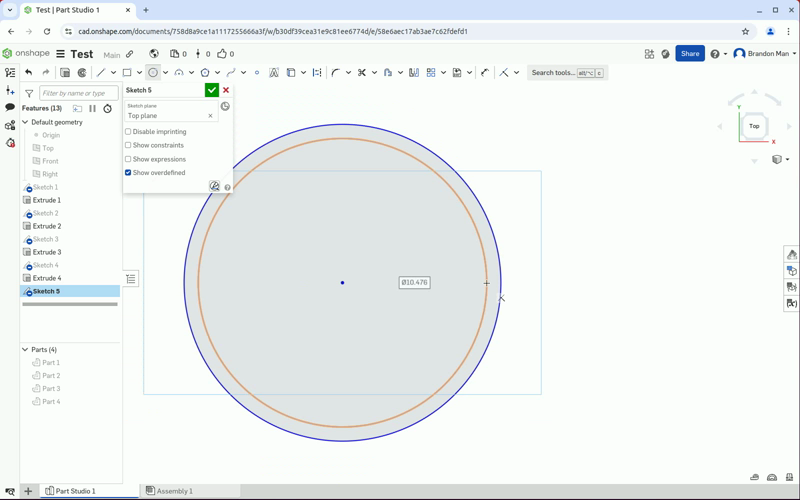
scroll(-6)
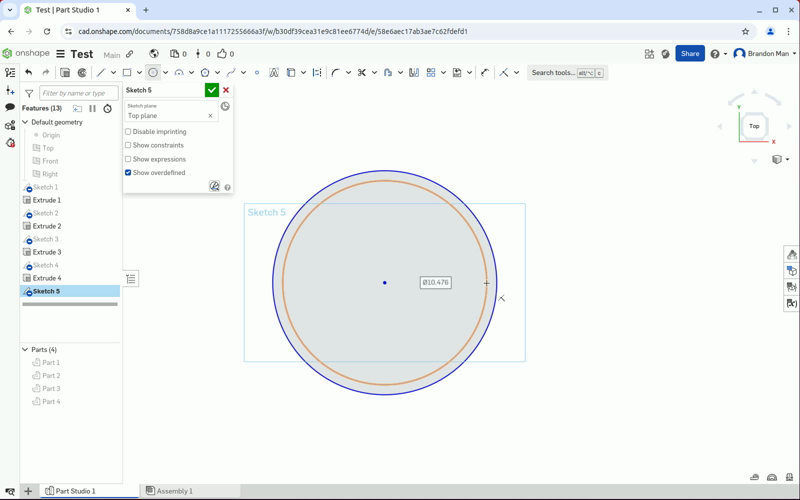
scroll(-6)
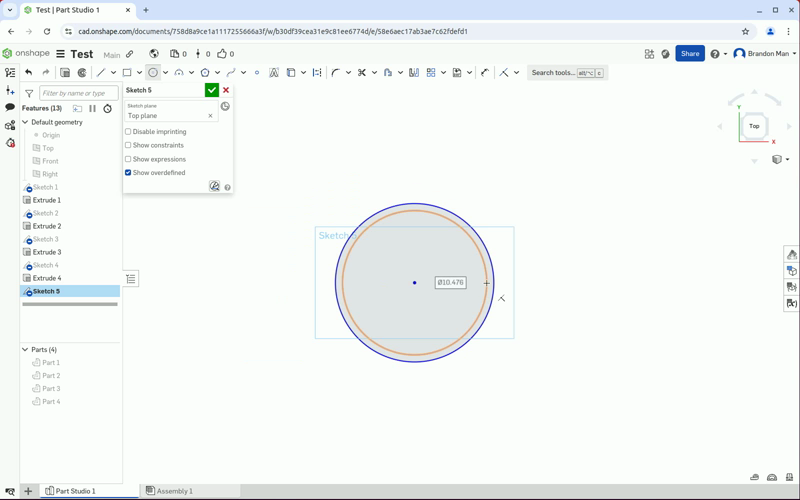
scroll(-6)
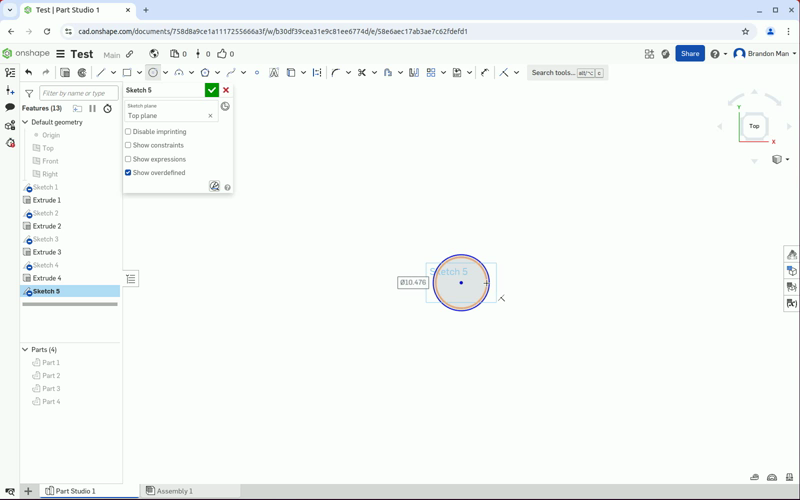
key(esc)
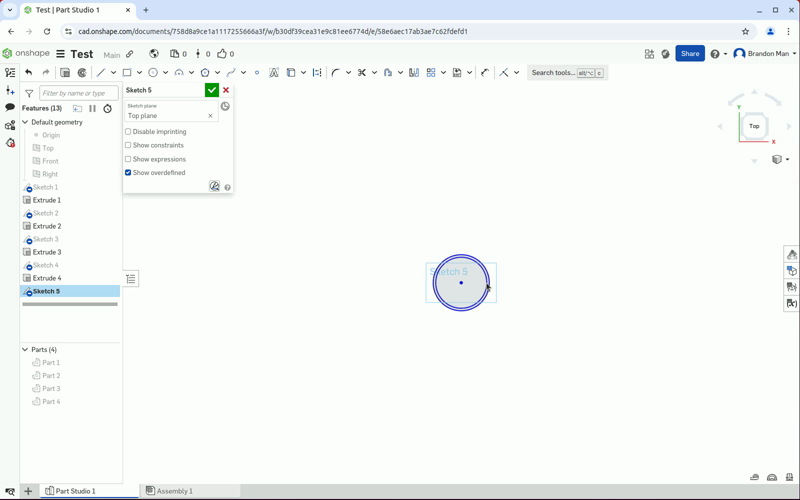
mouse_move(485, 295)
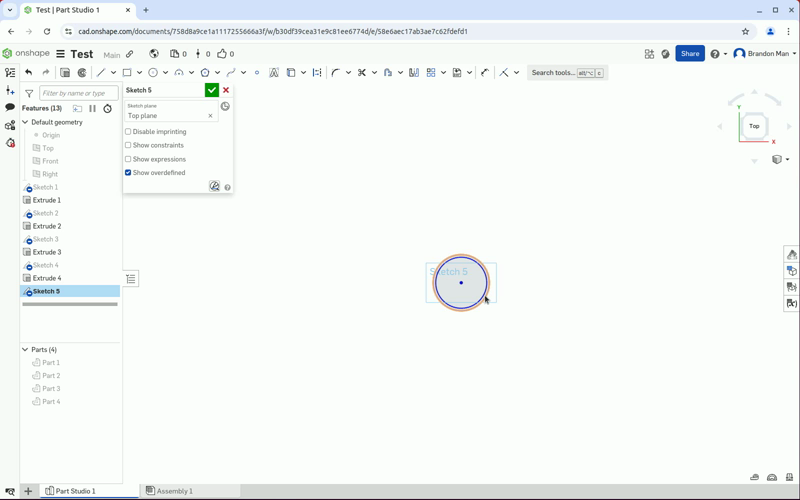
scroll(6)
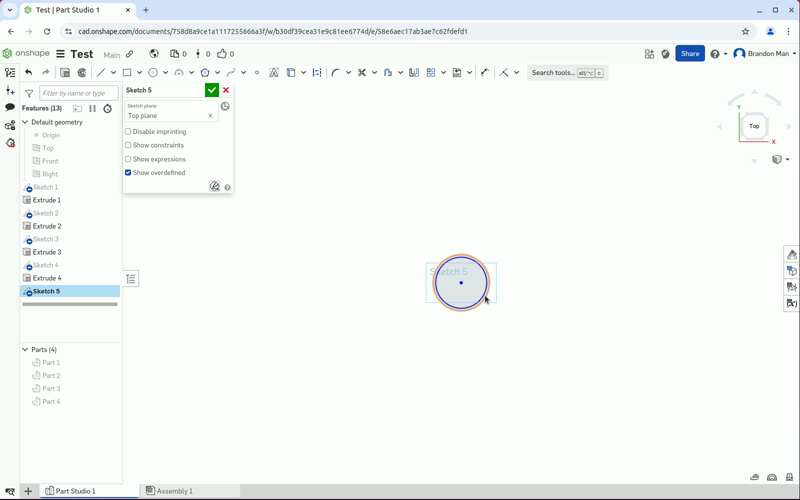
scroll(6)
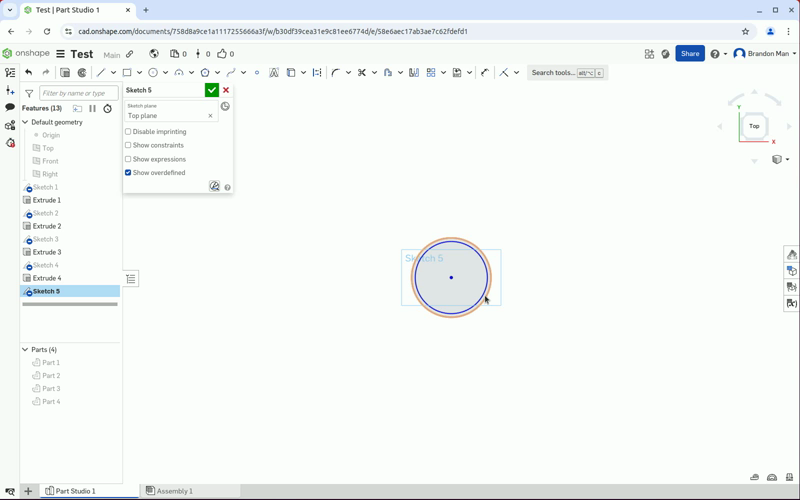
scroll(6)
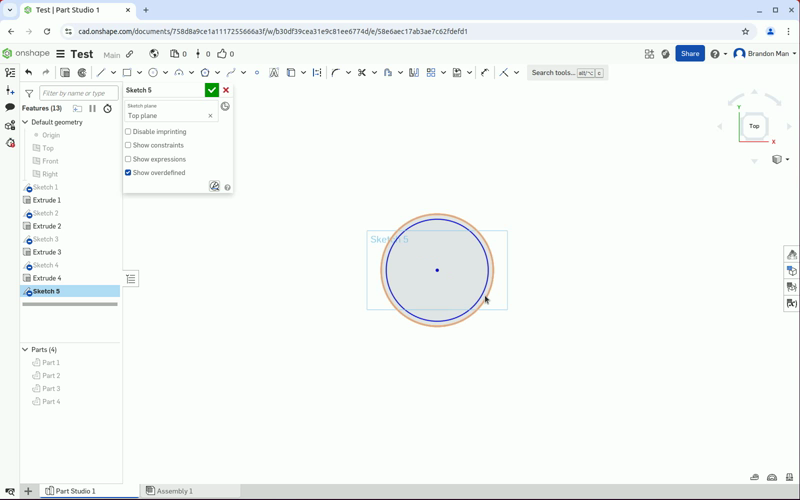
scroll(6)
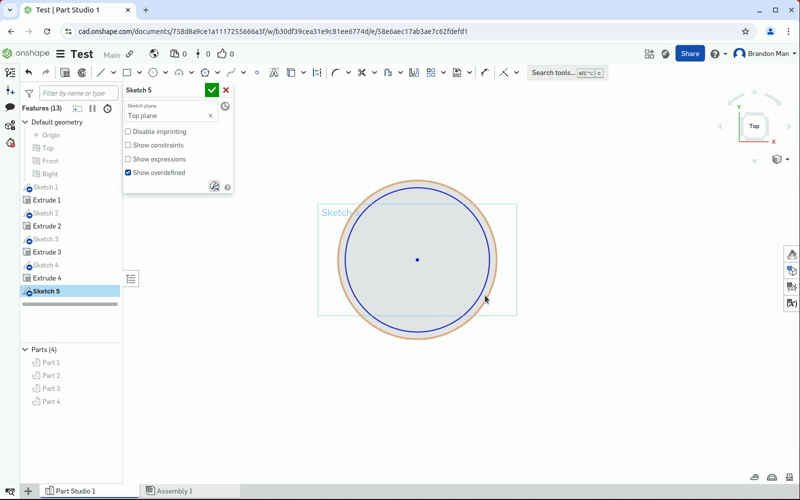
scroll(6)
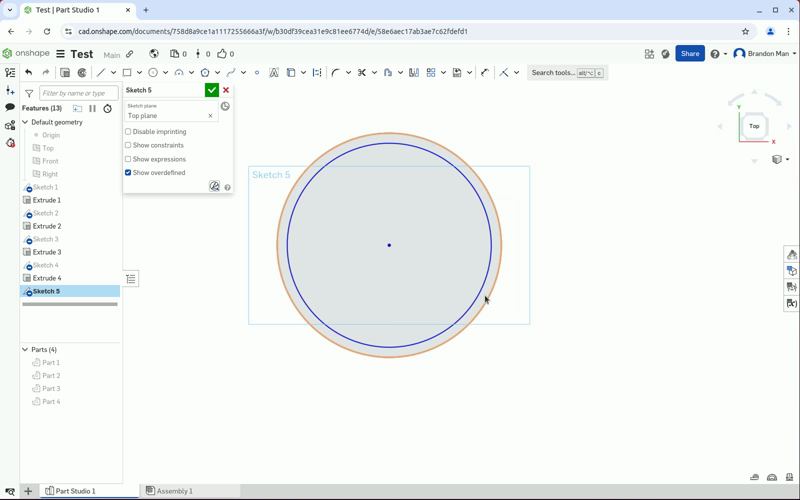
scroll(6)
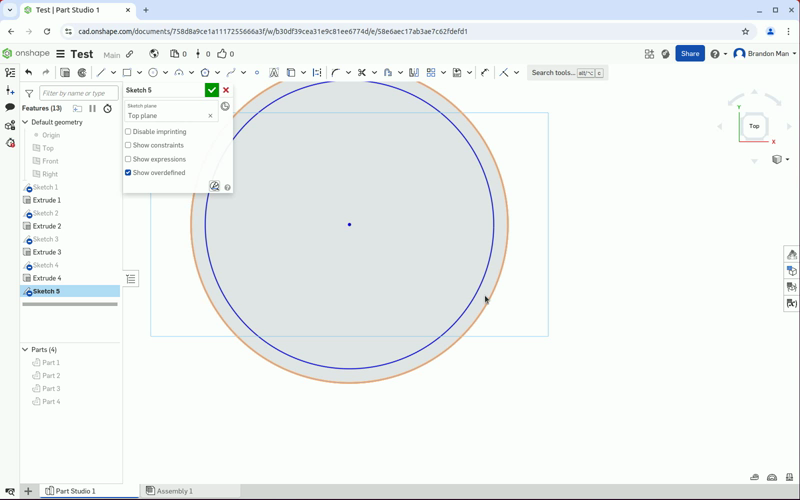
scroll(6)
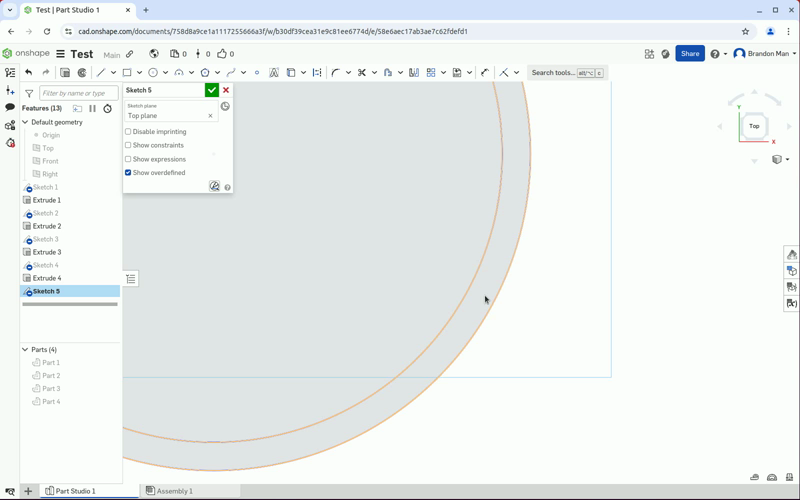
click(485, 295)
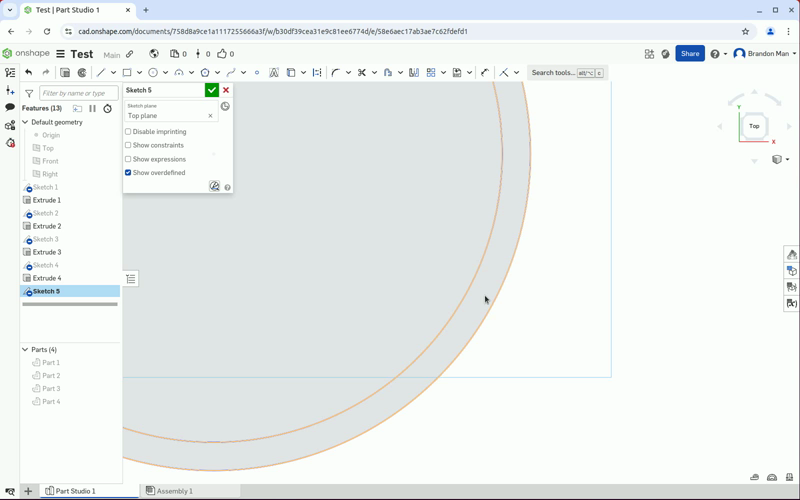
scroll(-6)
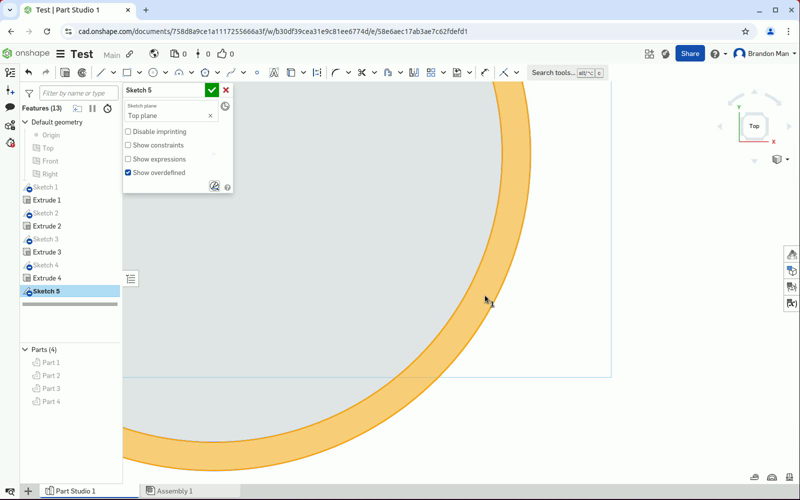
scroll(-6)
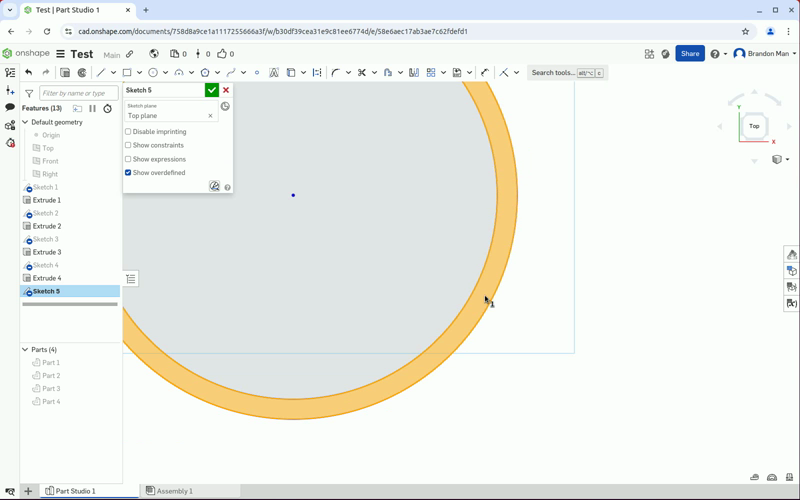
scroll(-6)
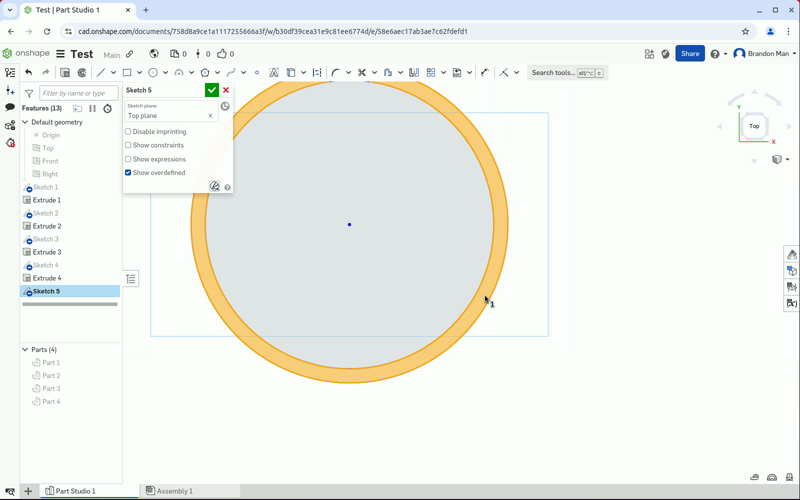
scroll(-6)
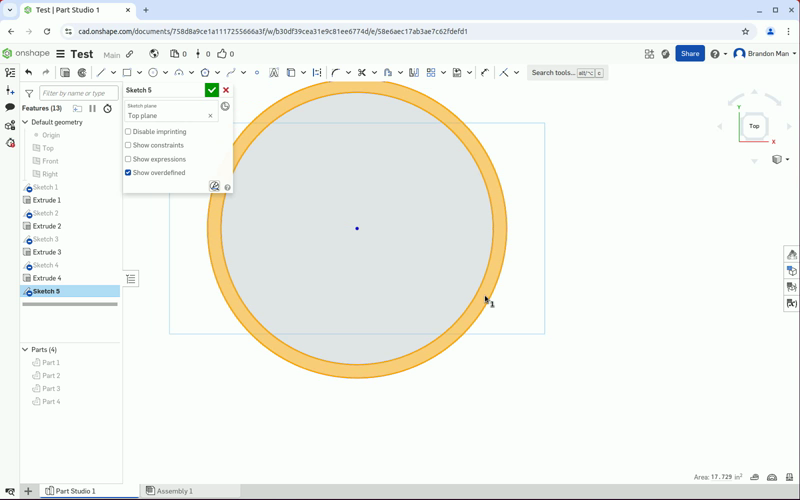
scroll(-6)
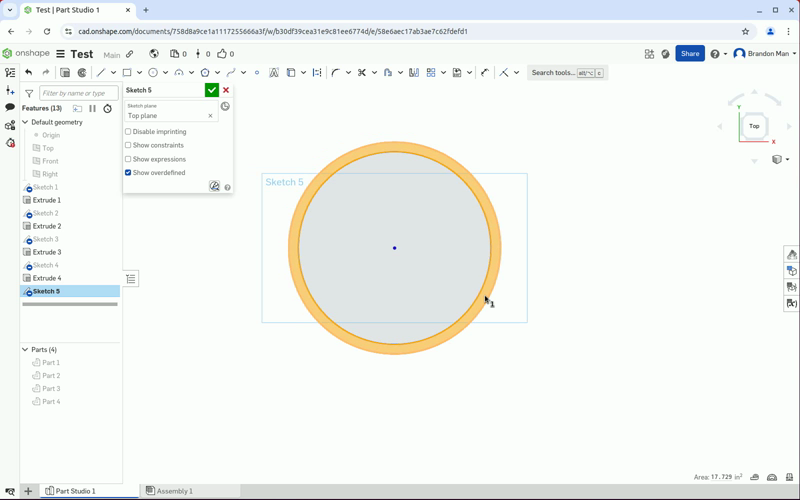
scroll(-6)
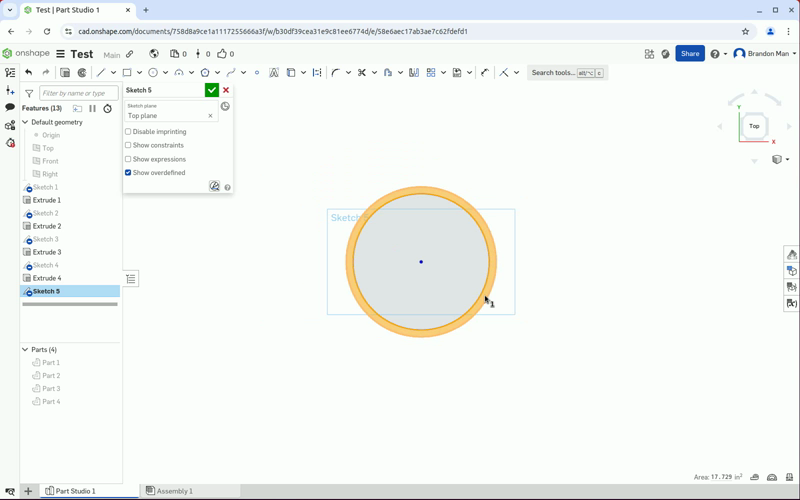
scroll(-6)
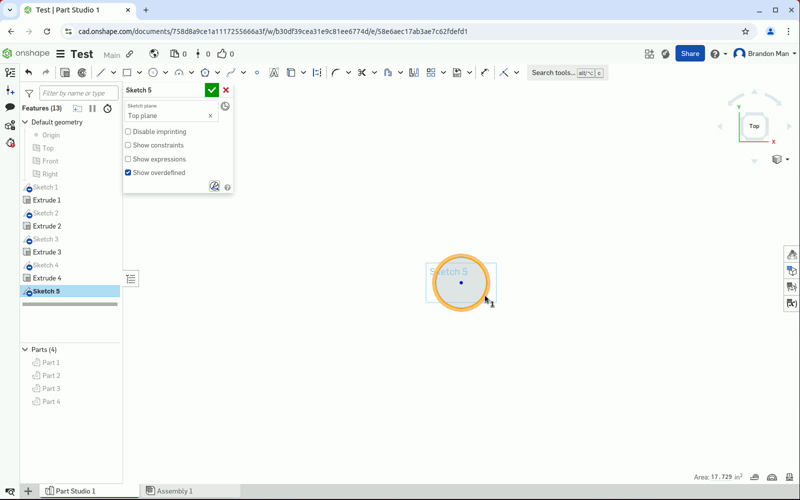
mouse_move(73, 352)
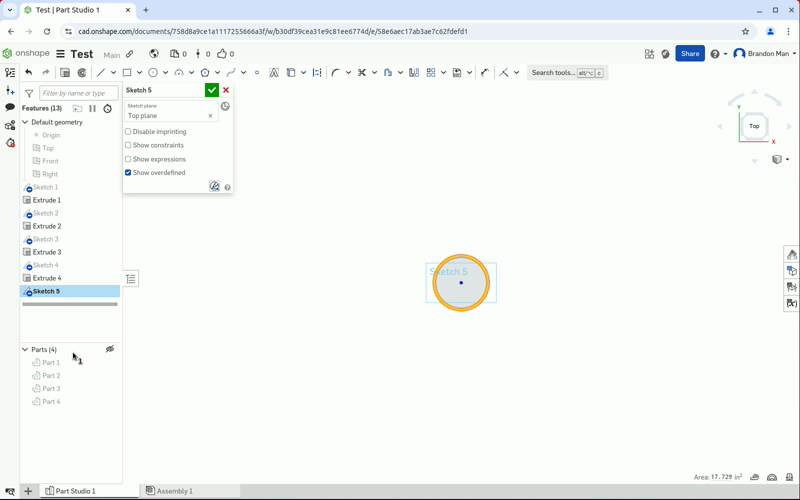
key(shift+y)
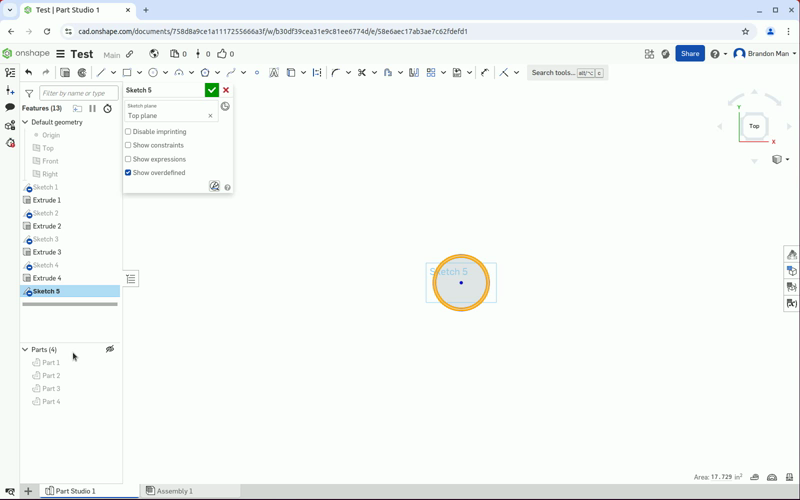
key(shift+e)
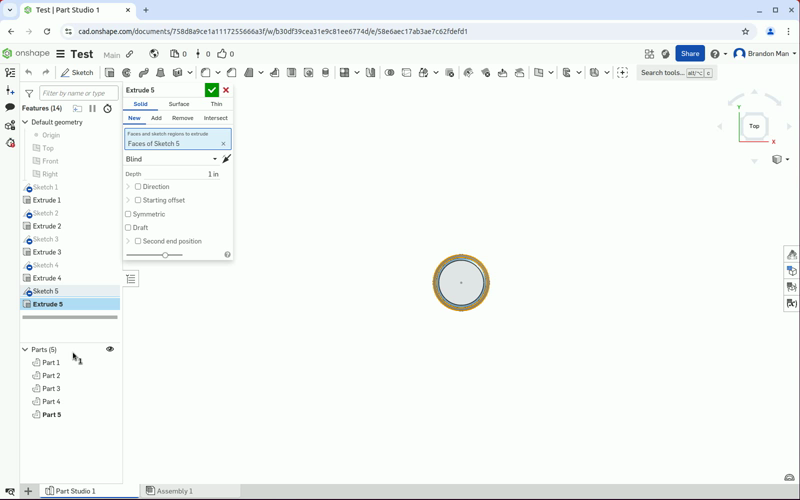
mouse_move(143, 106)
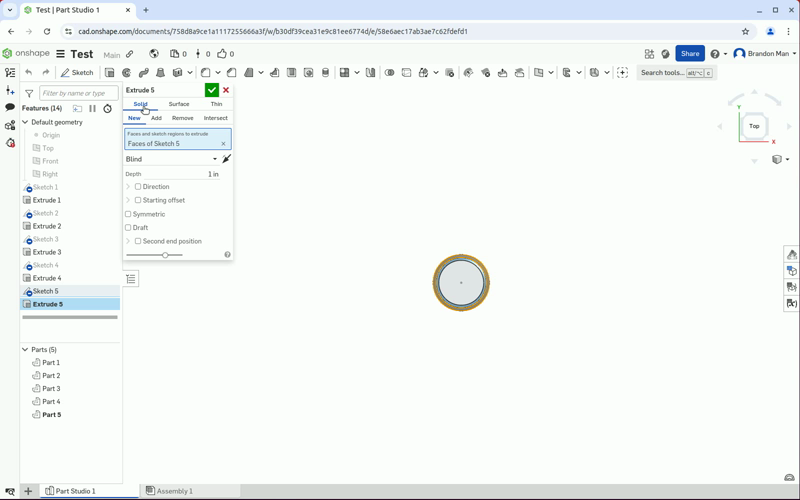
click(143, 106)
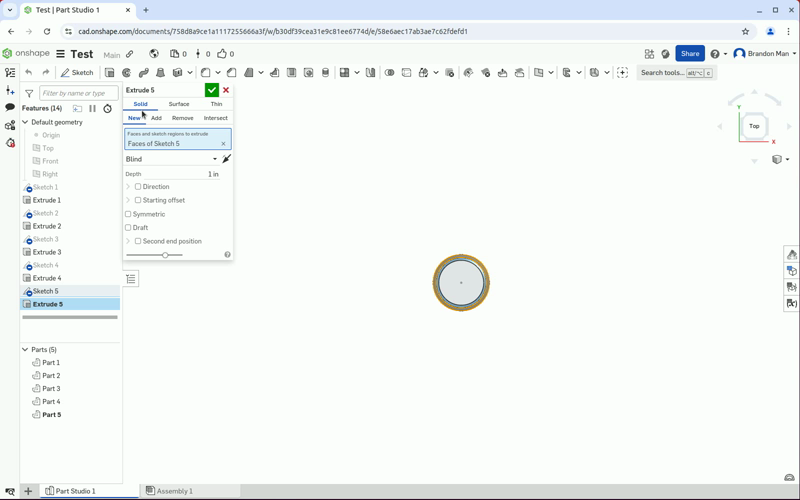
mouse_move(137, 120)
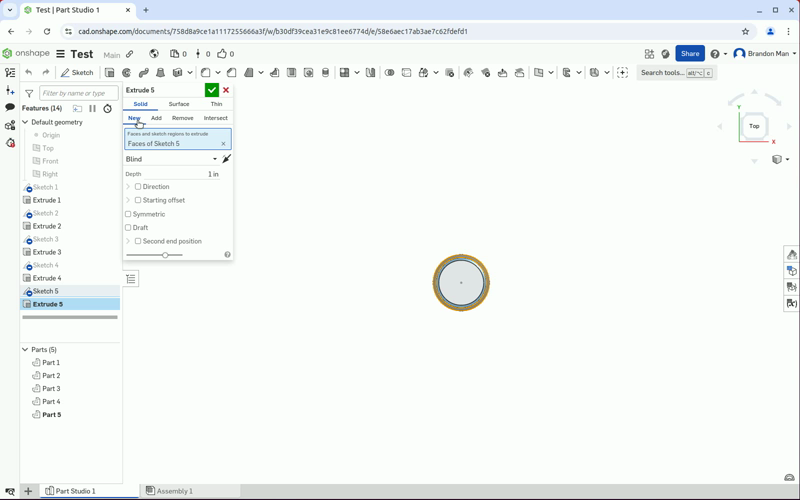
click(137, 120)
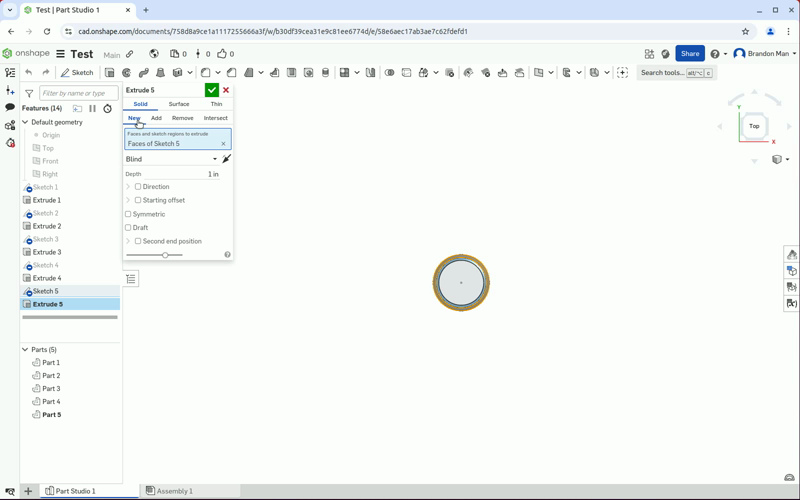
key(tab, 4)
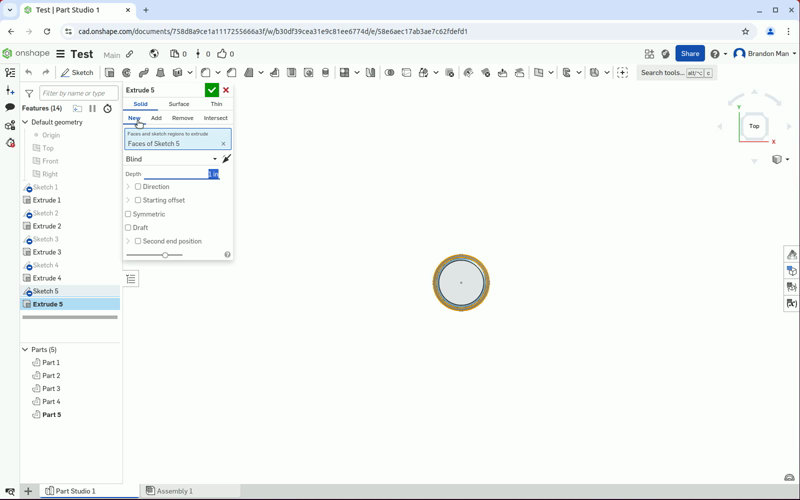
text(11.313)
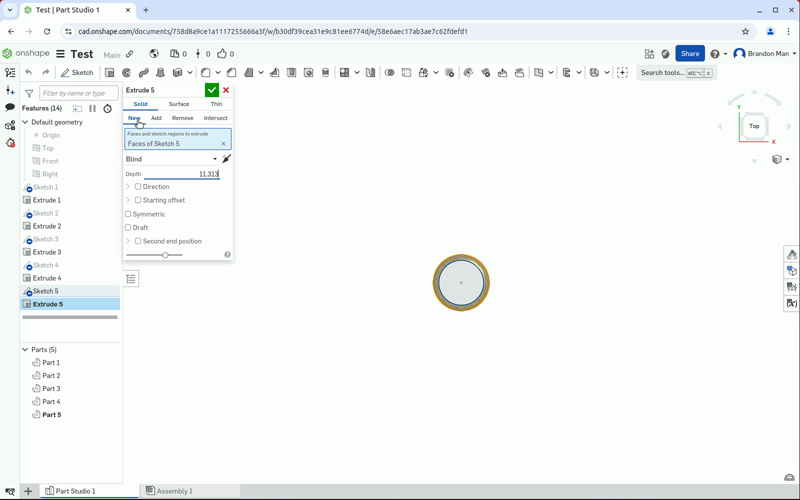
key(tab, 3)
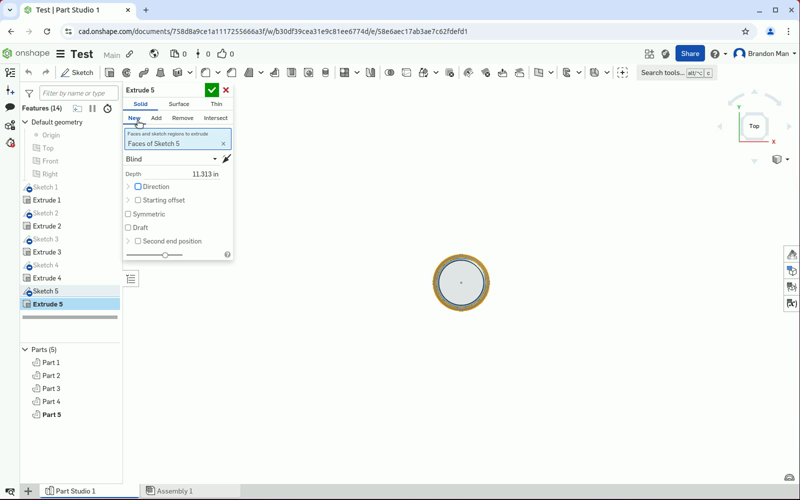
key(tab, 2)
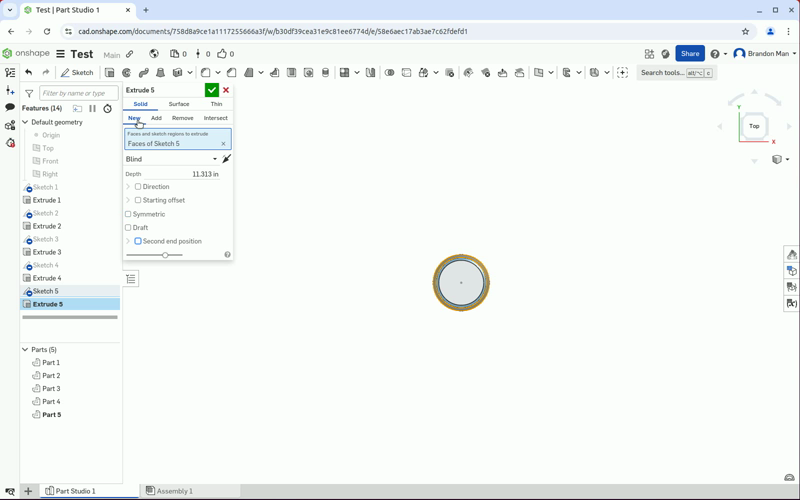
key(space)
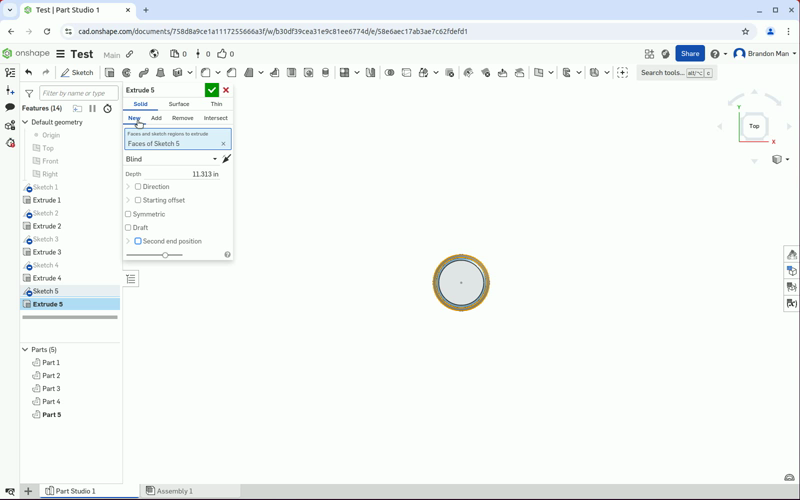
key(tab, 3)
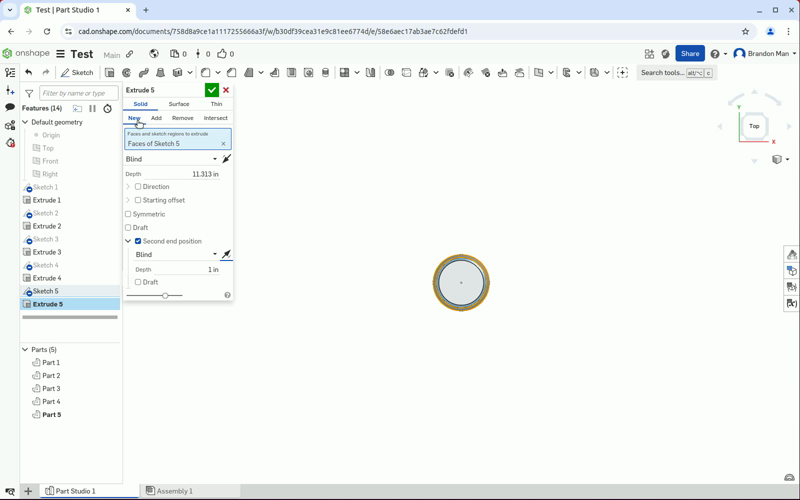
text(10.832)
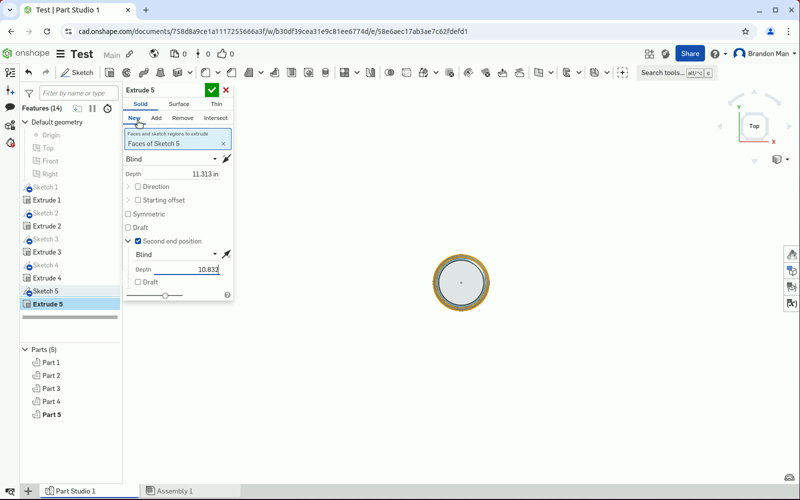
key(enter)
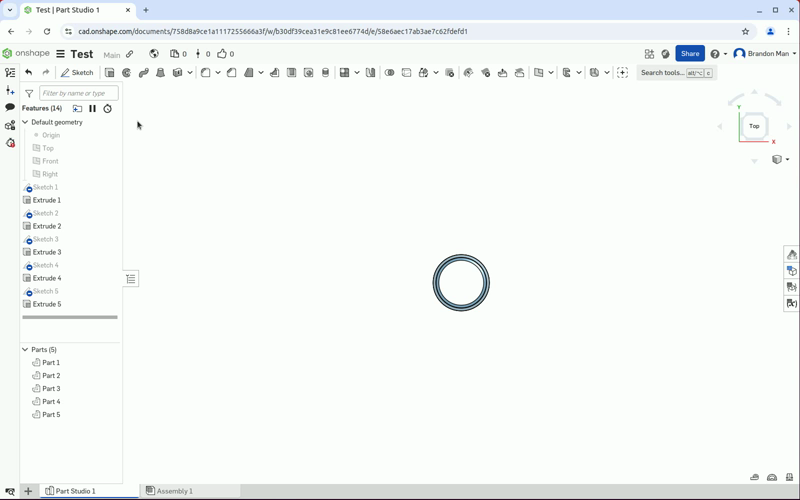
key(shift+h)
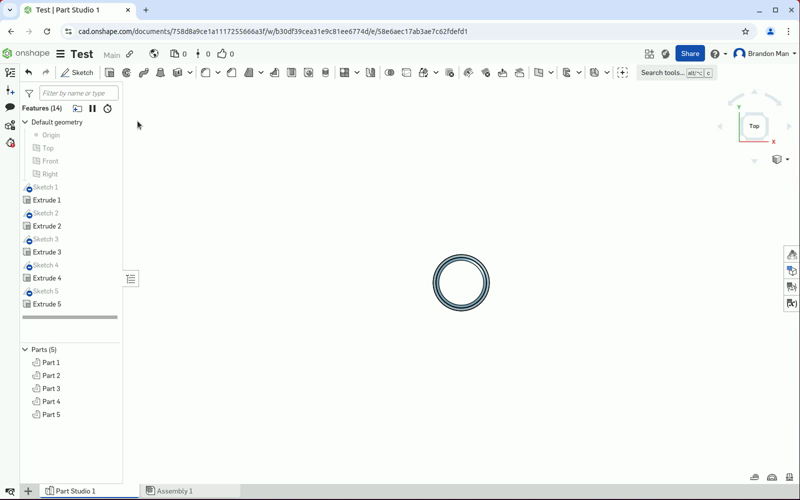
key(shift+h)
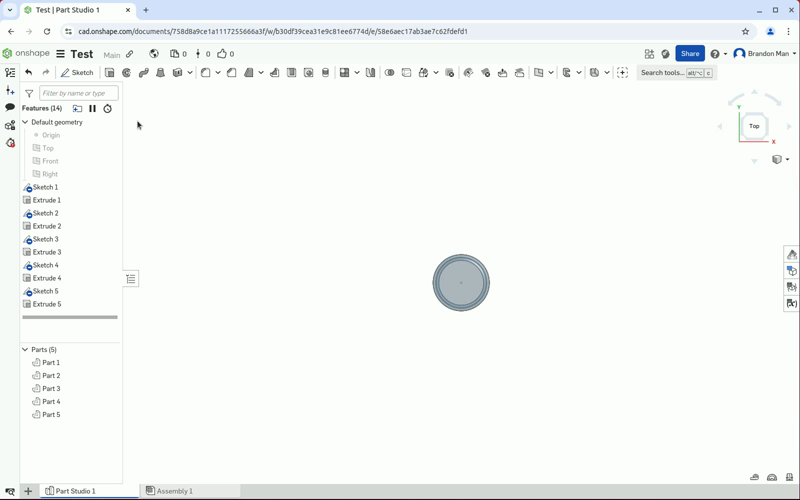
key(shift+7)
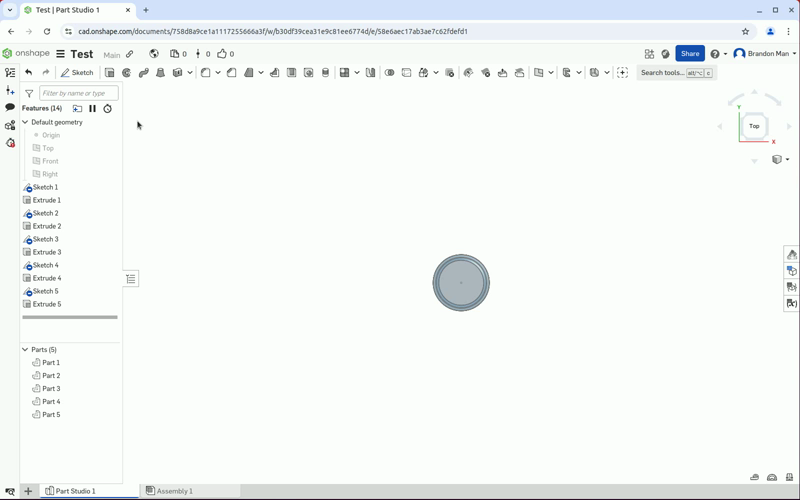
key(up, 3)
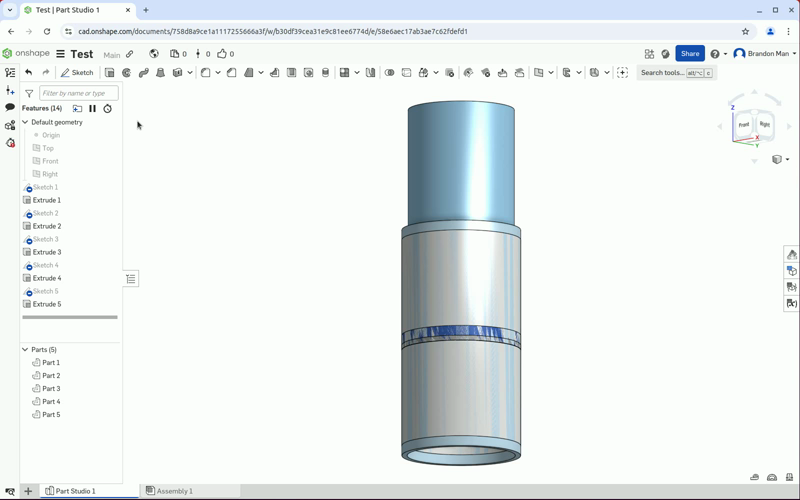
key(left, 3)
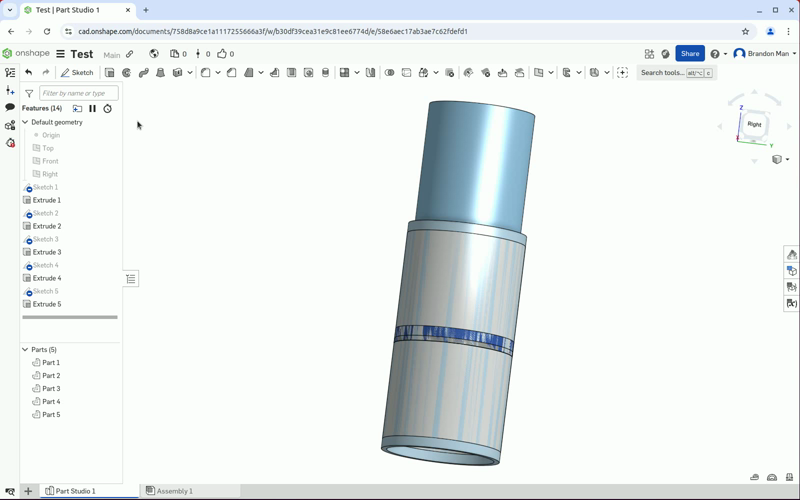
key(right, 3)
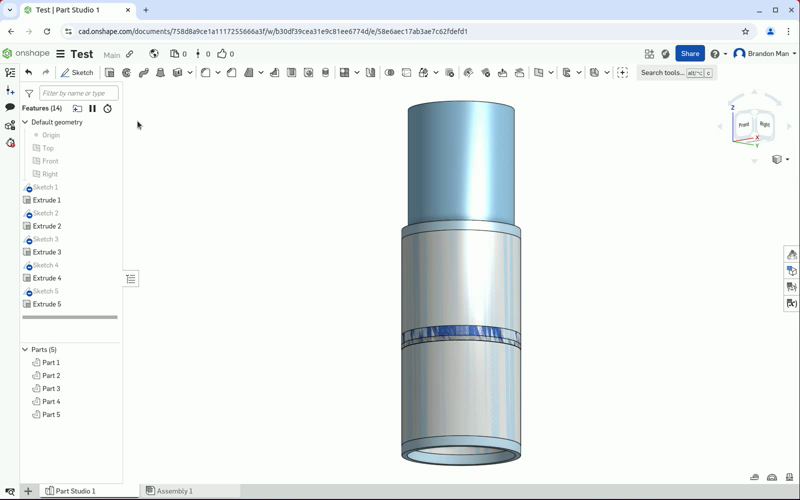
key(down, 3)
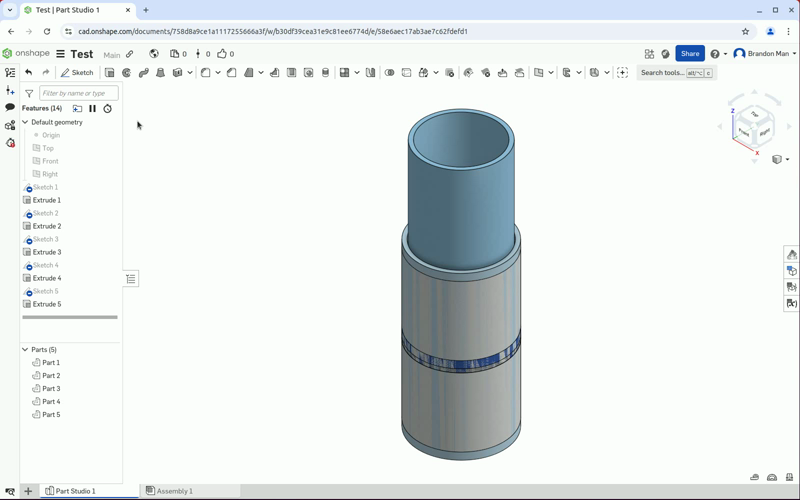
mouse_move(73, 189)
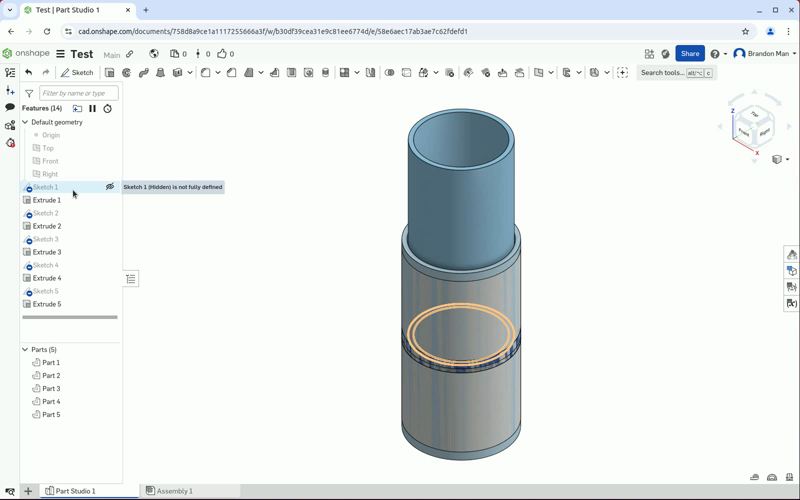
click(73, 189)